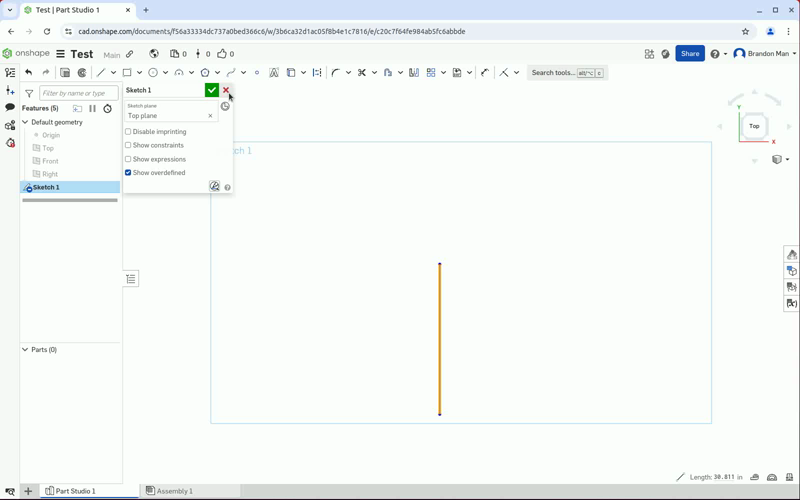
key(shift+h)
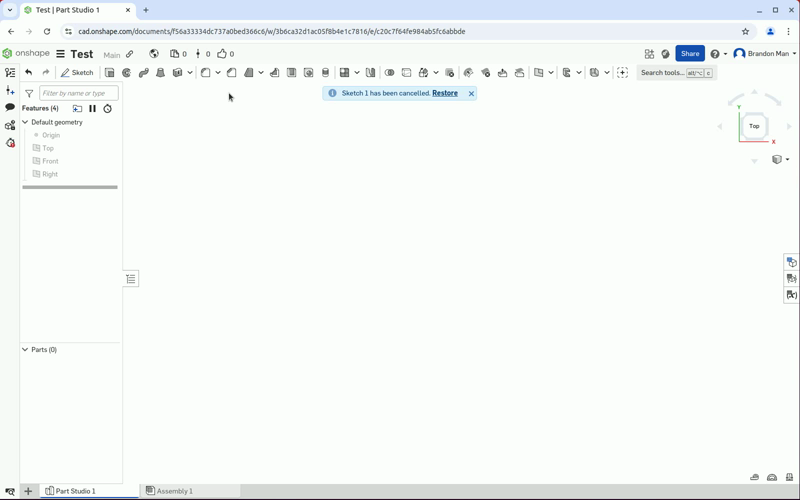
mouse_move(73, 352)
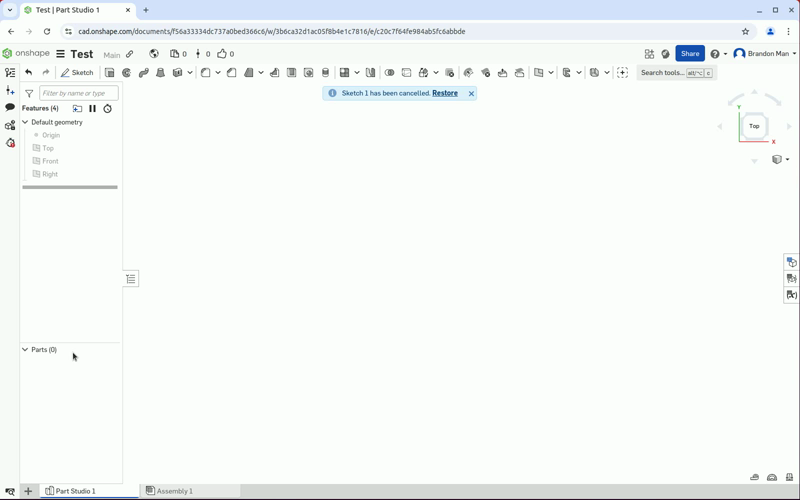
key(y)
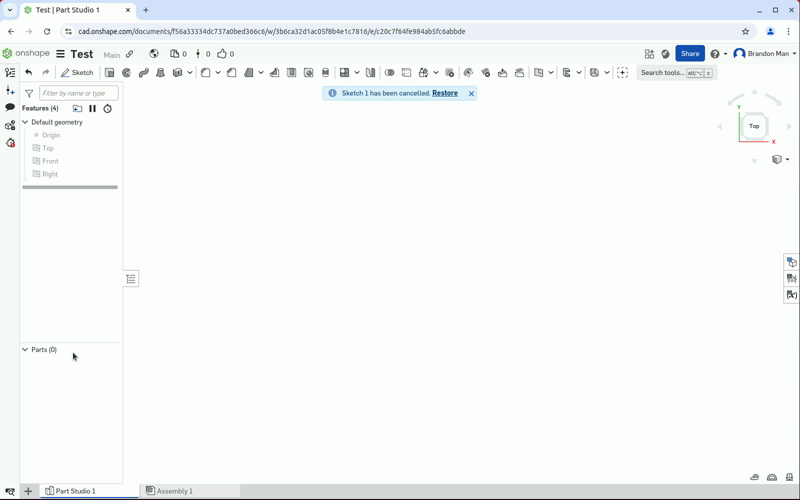
key(shift+p)
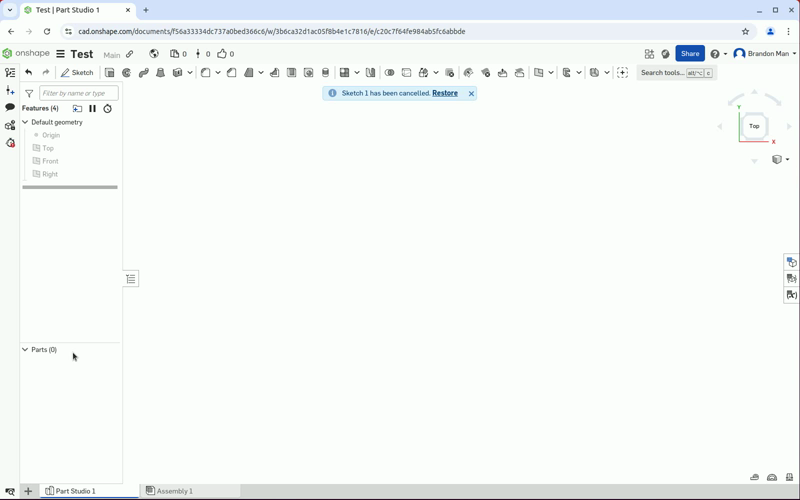
key(space)
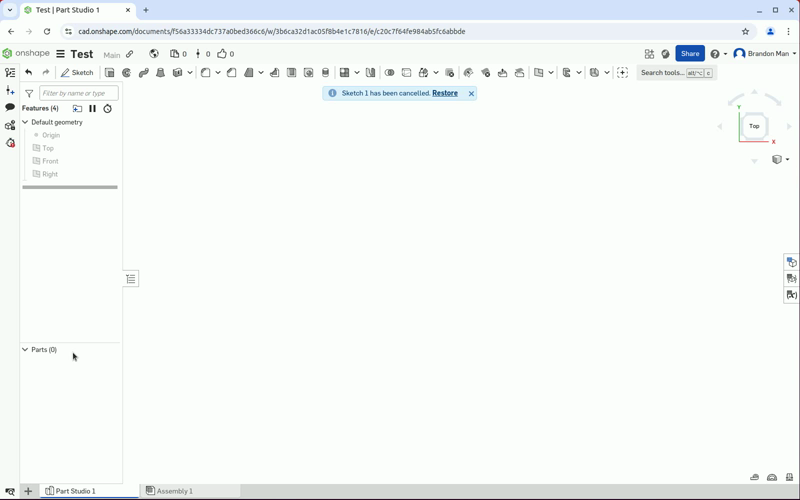
key_down(shift)
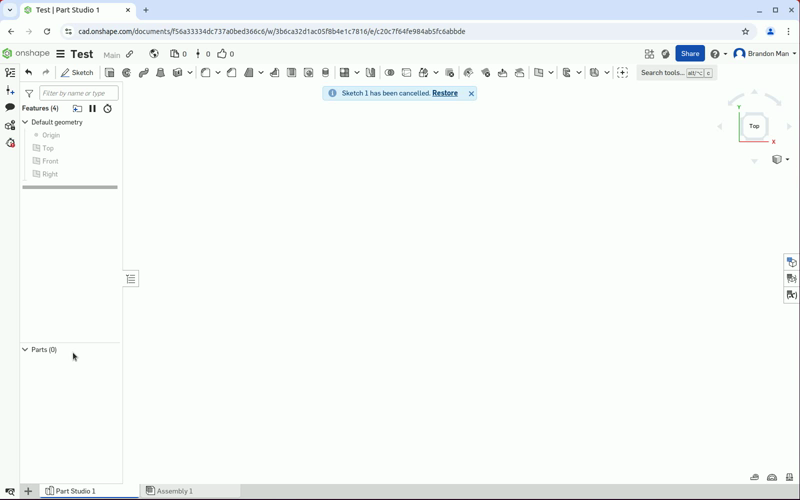
key(up)
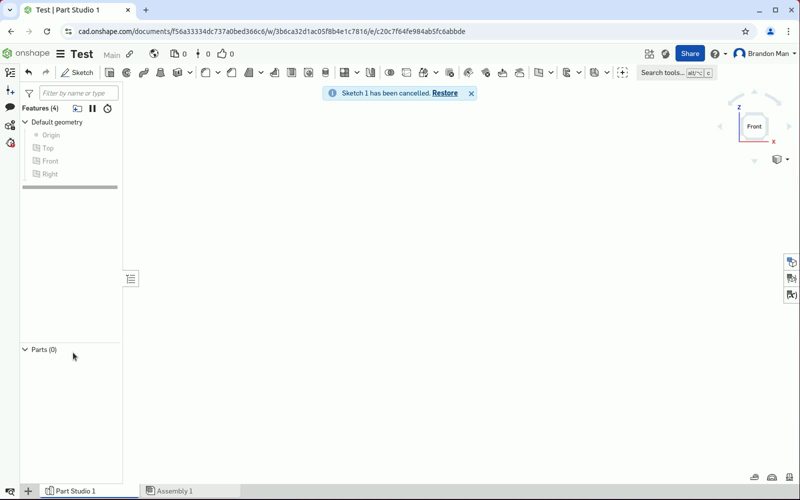
key_up(shift)
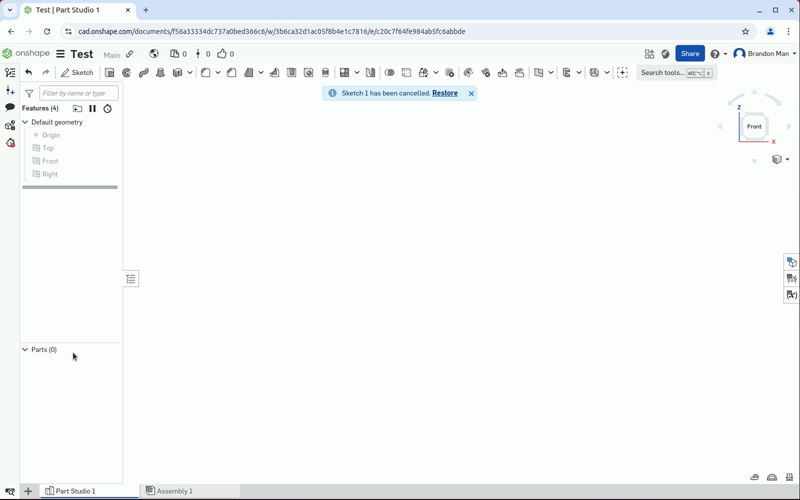
mouse_move(73, 352)
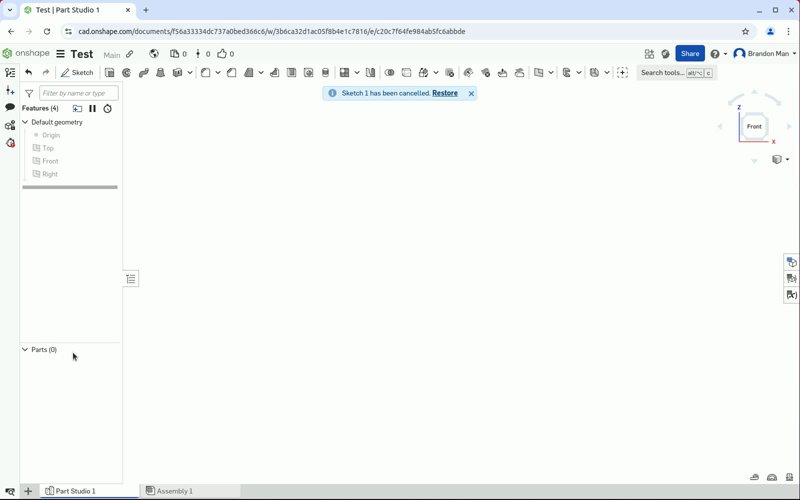
key(shift+y)
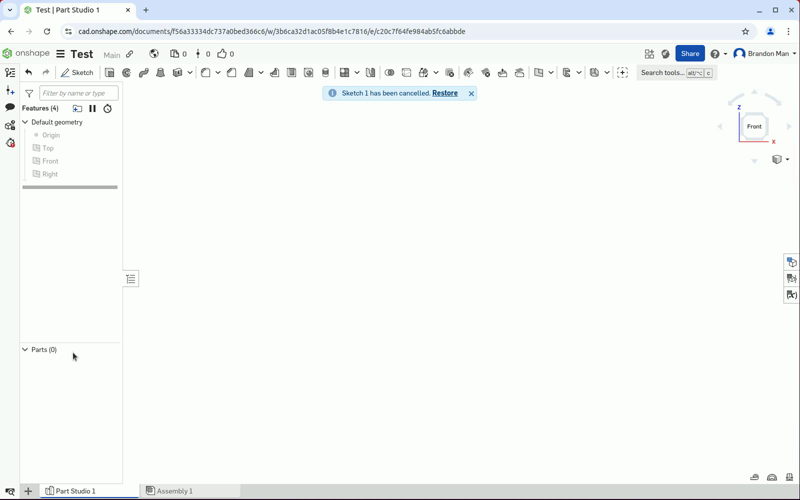
key(shift+s)
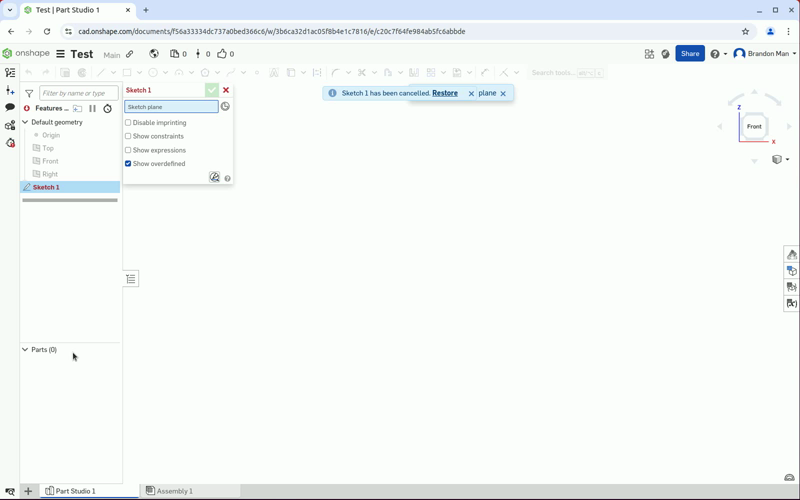
mouse_move(73, 163)
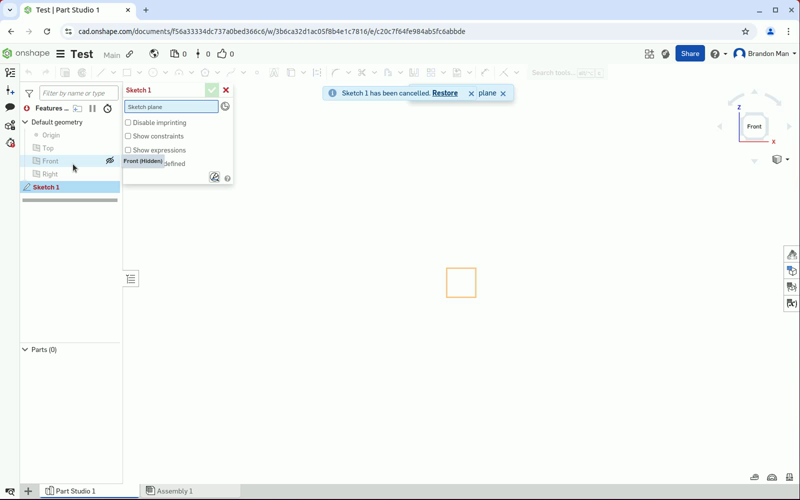
click(73, 163)
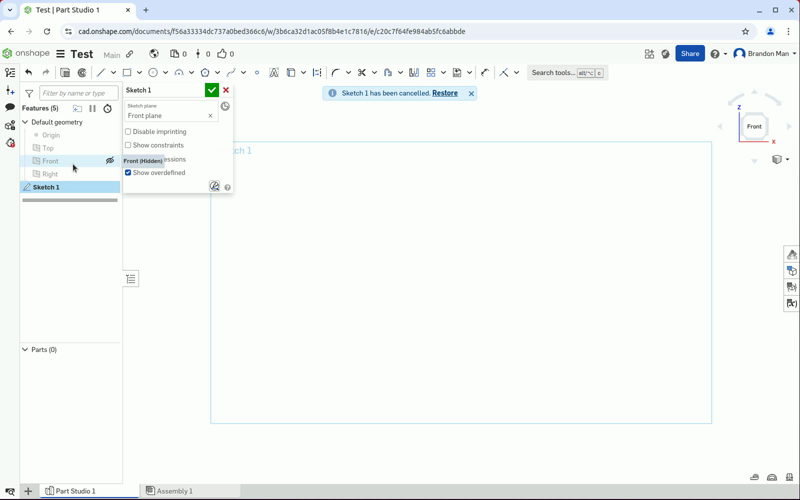
mouse_move(73, 352)
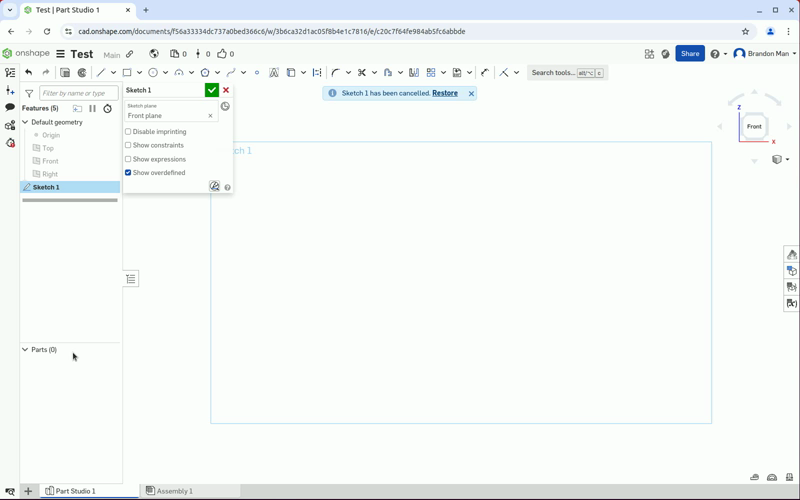
key(y)
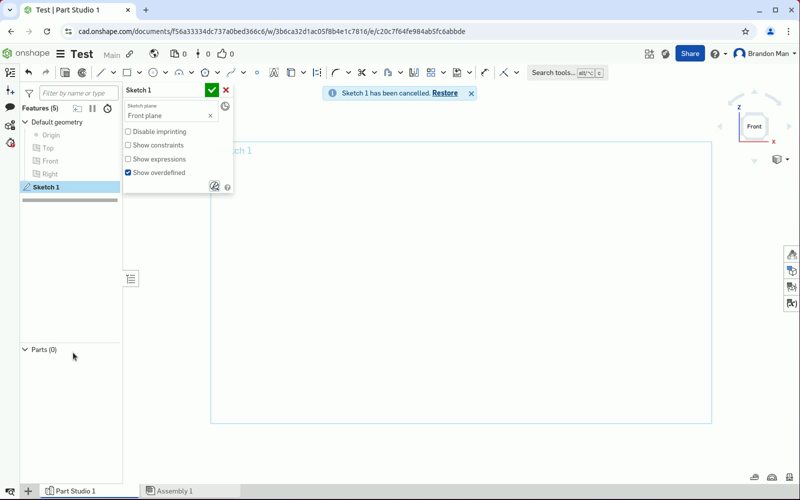
key(c)
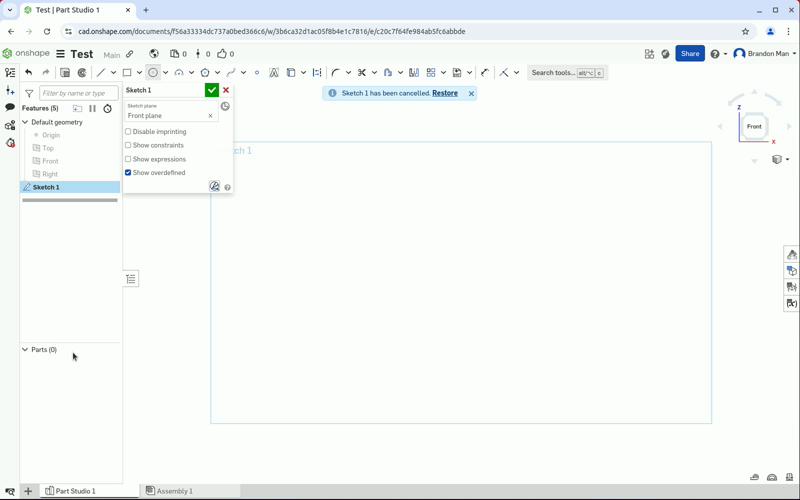
key_down(shift)
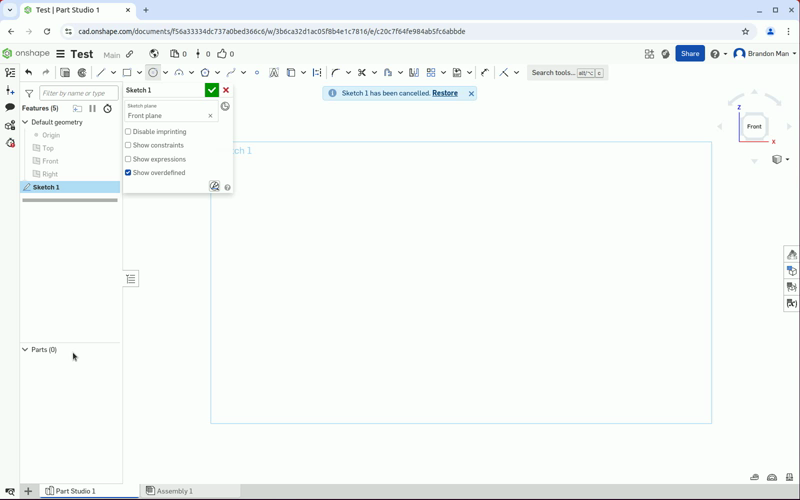
mouse_move(461, 178)
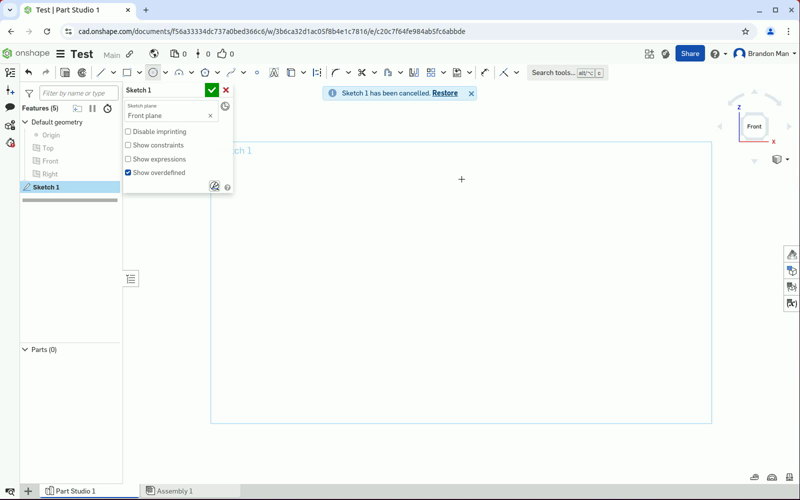
click(461, 178)
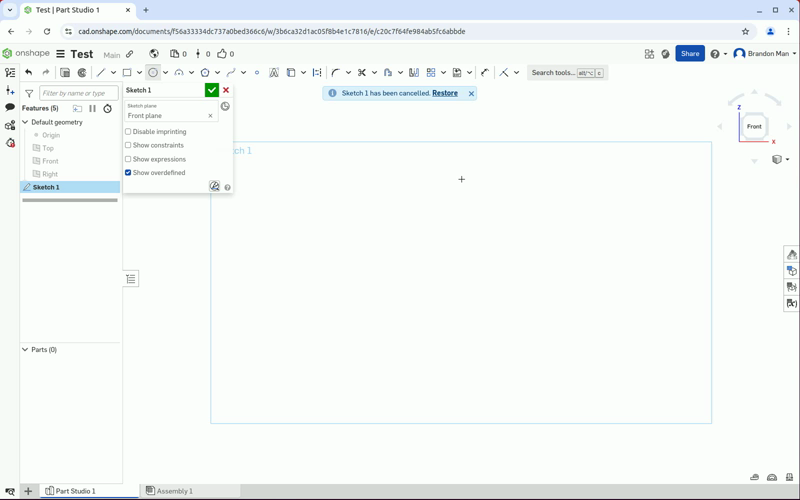
key_up(shift)
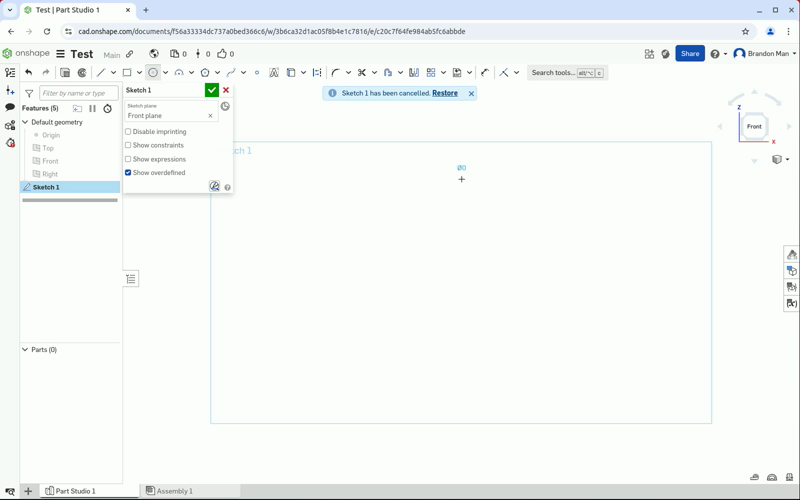
mouse_move(471, 178)
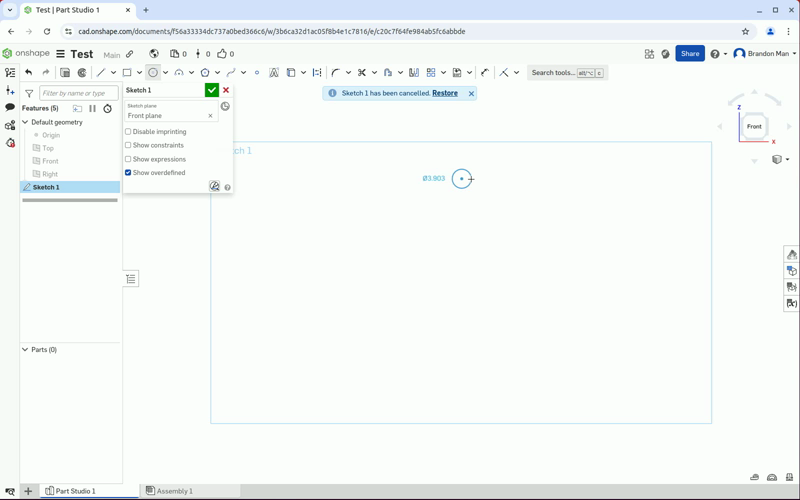
click(471, 178)
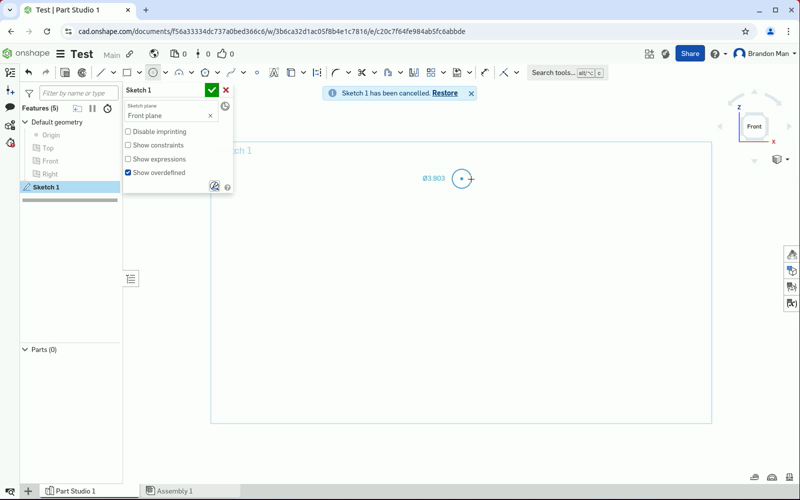
key(esc)
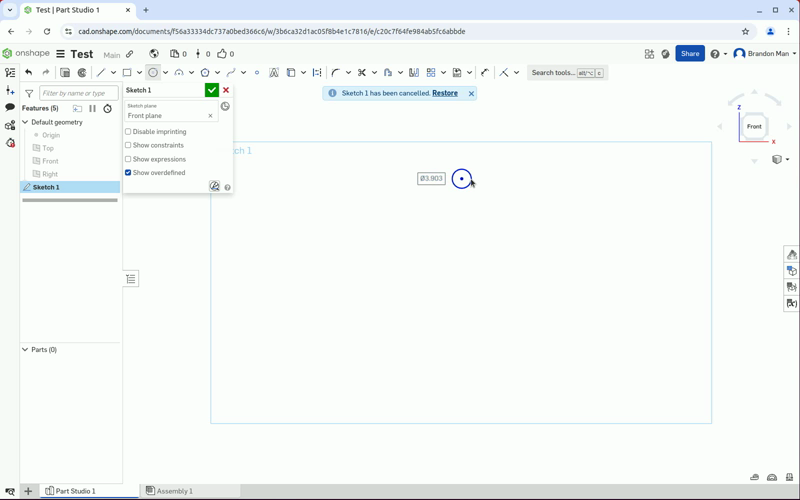
key(c)
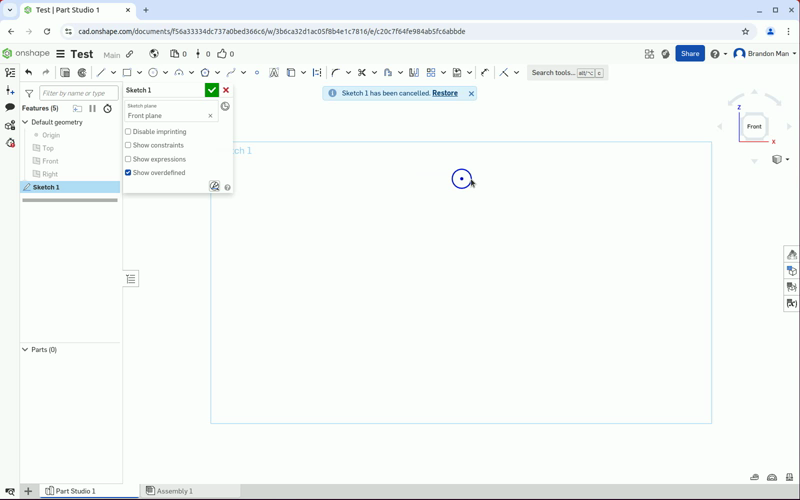
key_down(shift)
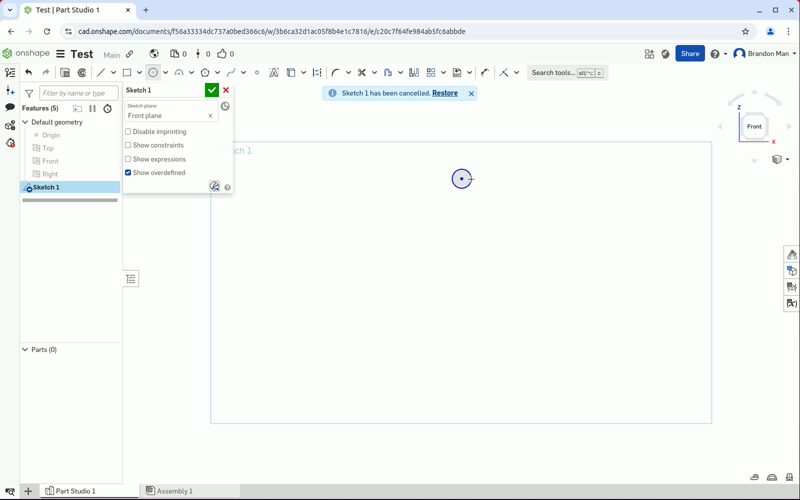
mouse_move(461, 178)
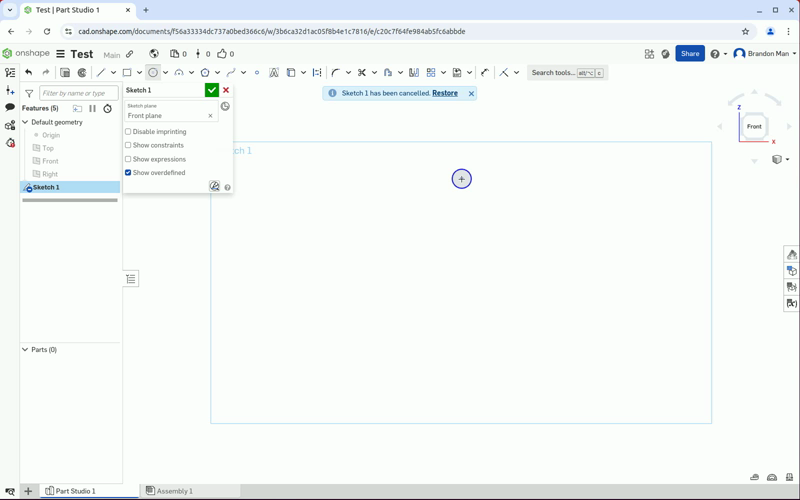
click(461, 178)
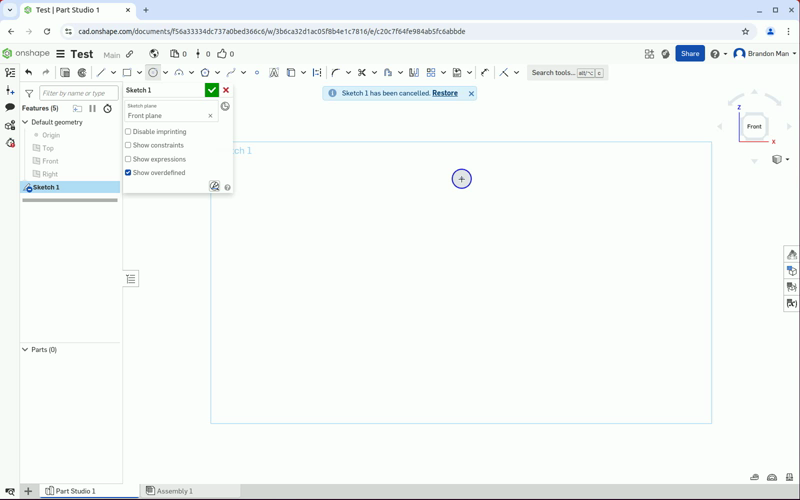
key_up(shift)
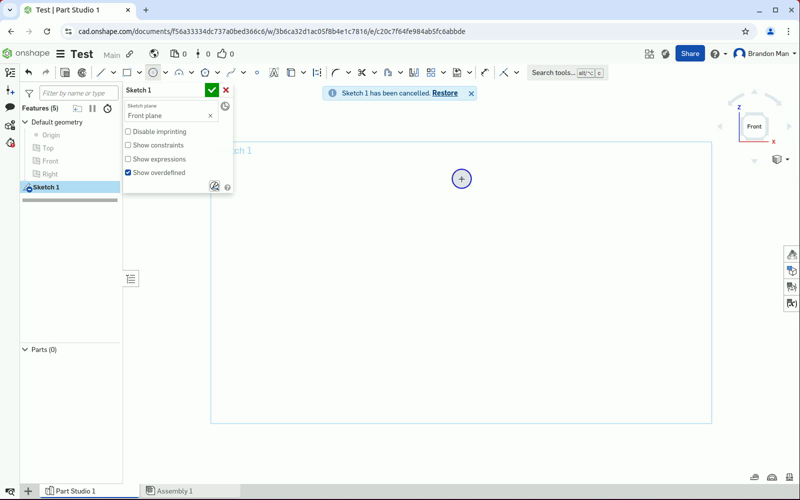
mouse_move(464, 178)
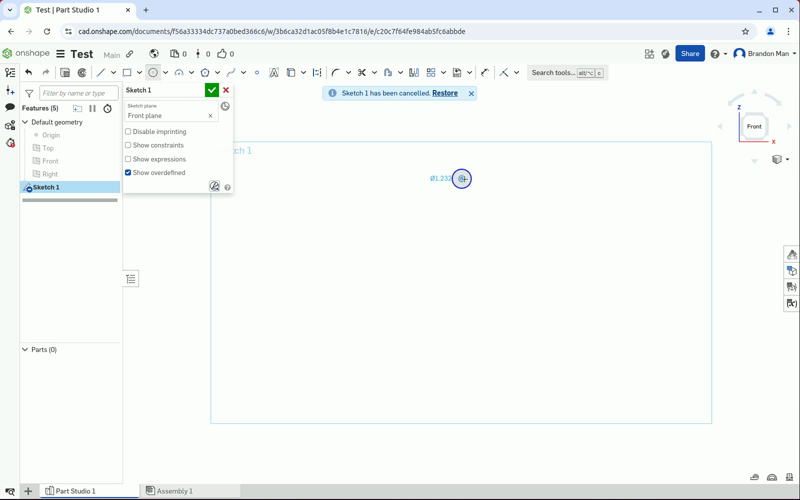
scroll(6)
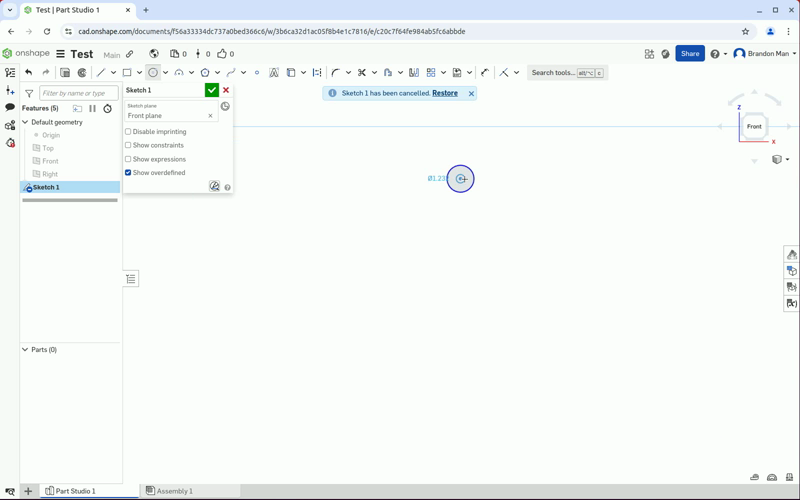
scroll(6)
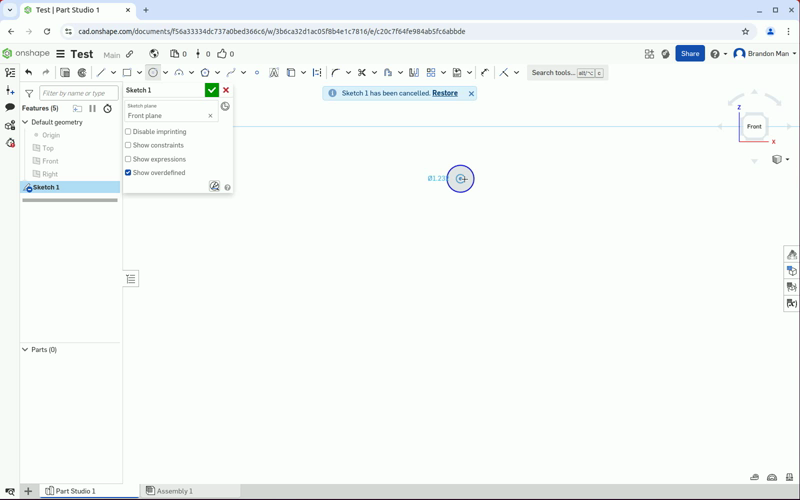
scroll(6)
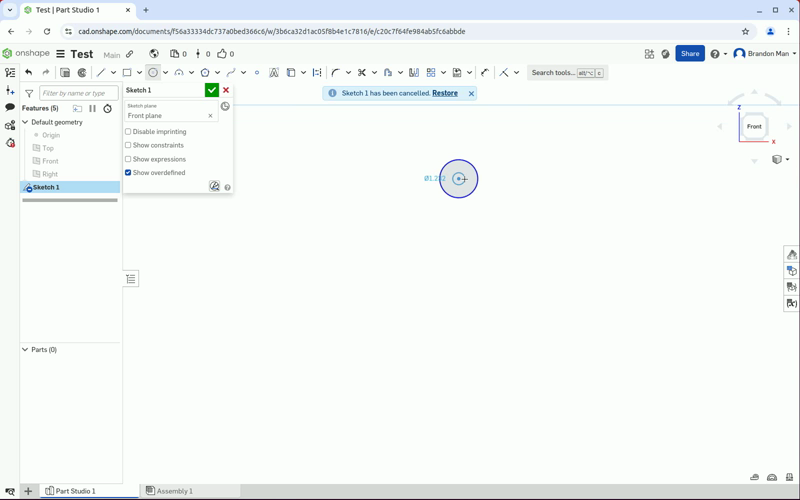
scroll(6)
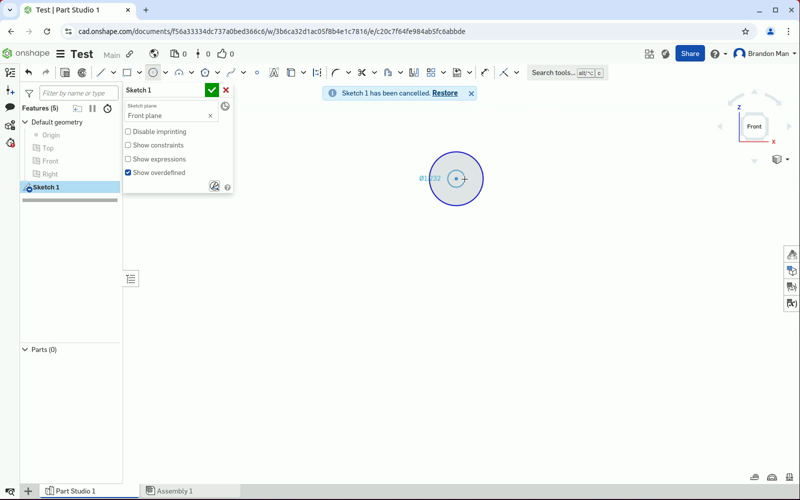
scroll(6)
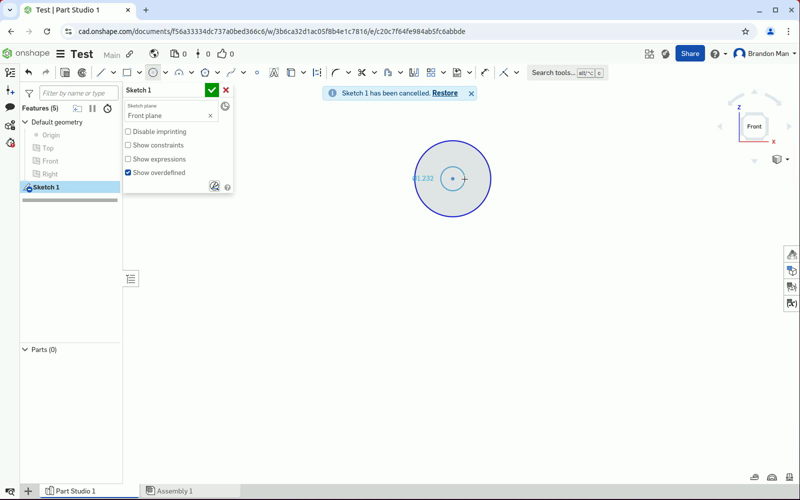
scroll(6)
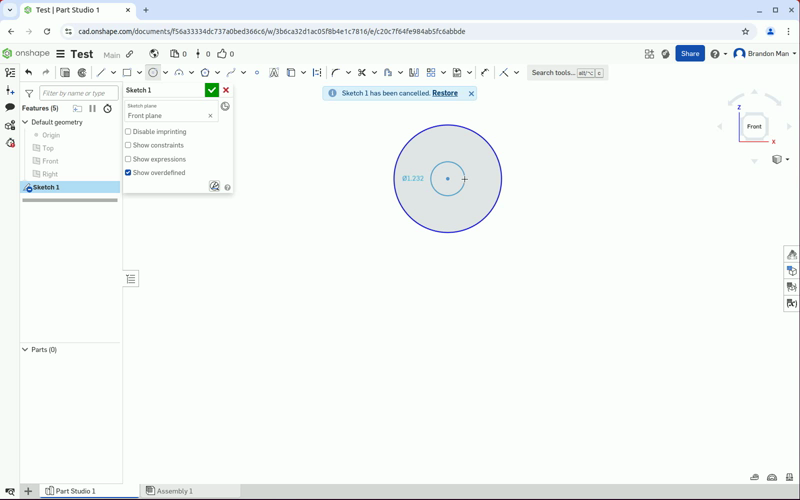
scroll(6)
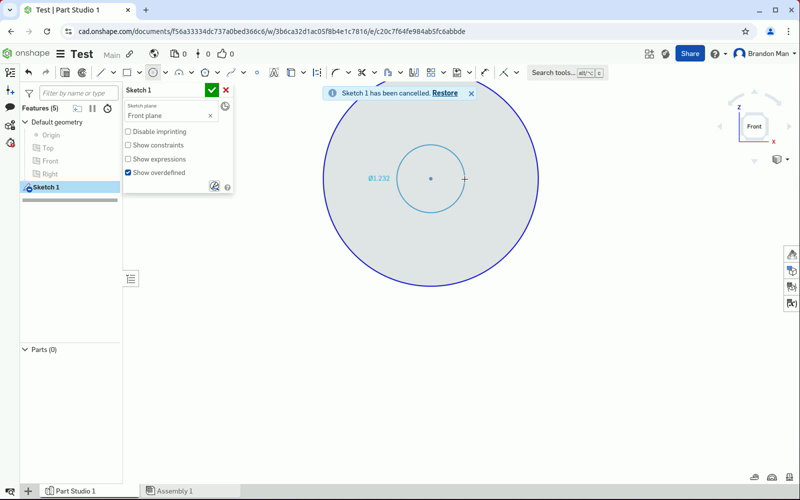
click(464, 178)
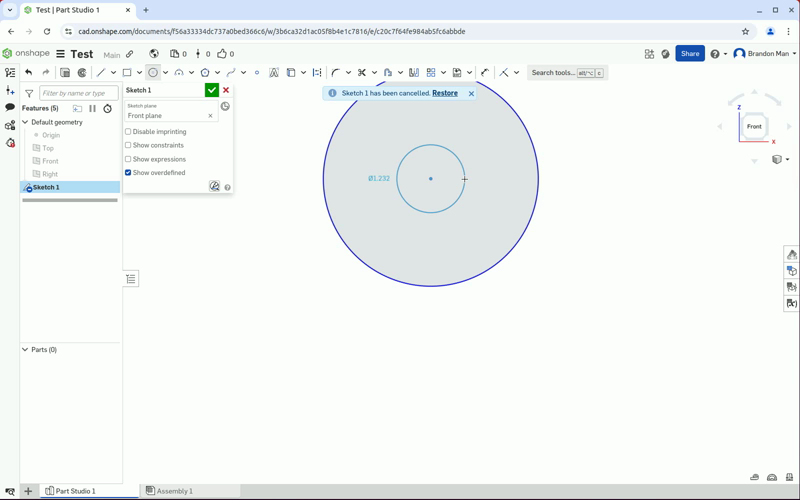
scroll(-6)
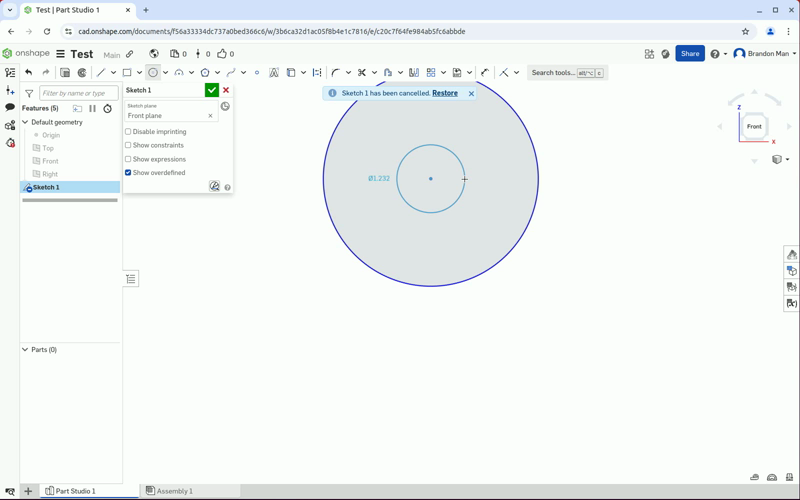
scroll(-6)
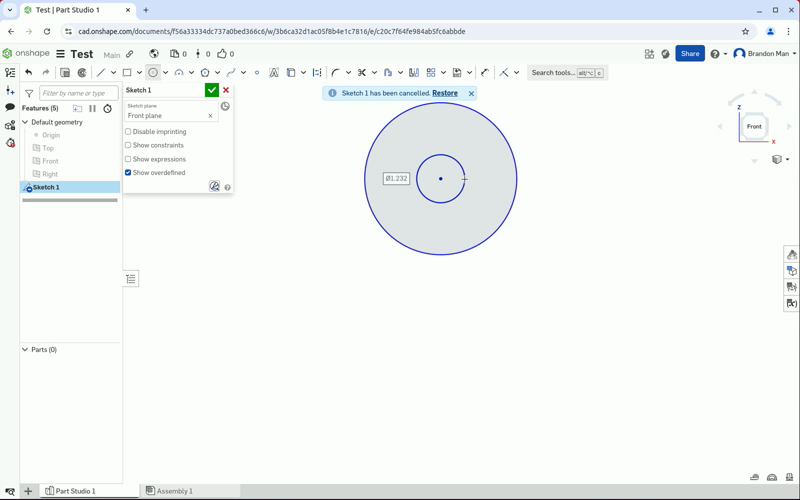
scroll(-6)
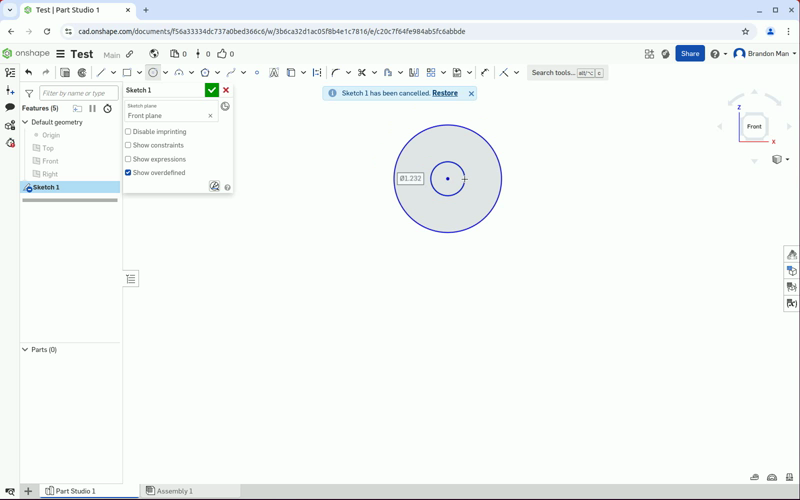
scroll(-6)
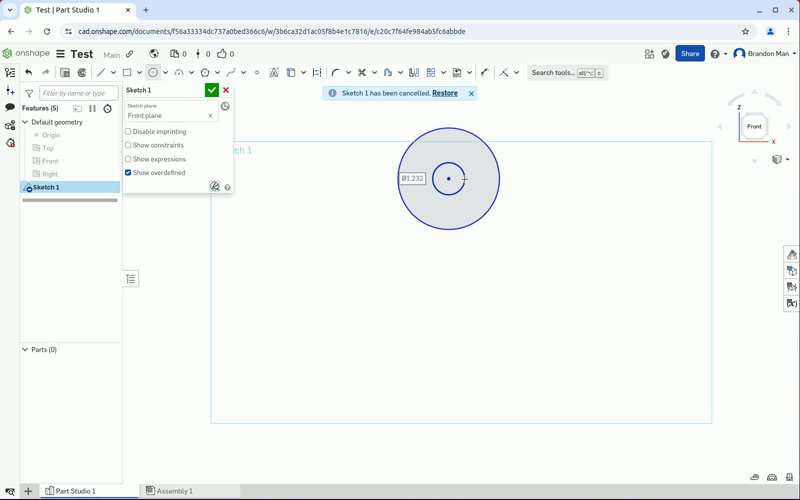
scroll(-6)
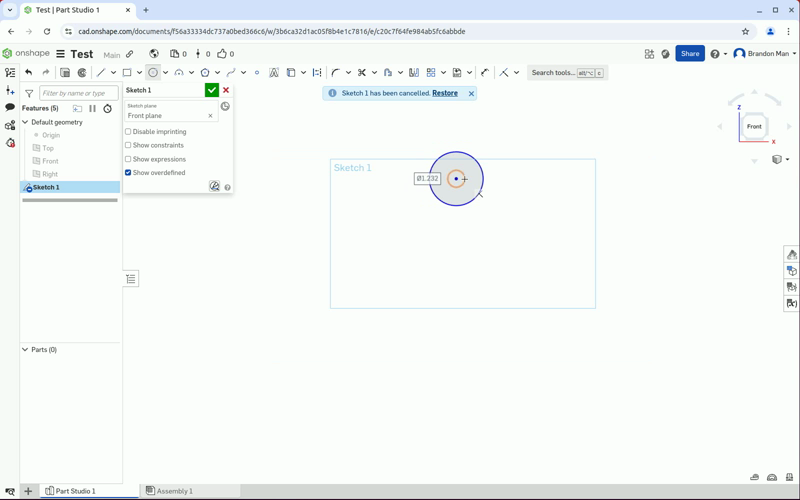
scroll(-6)
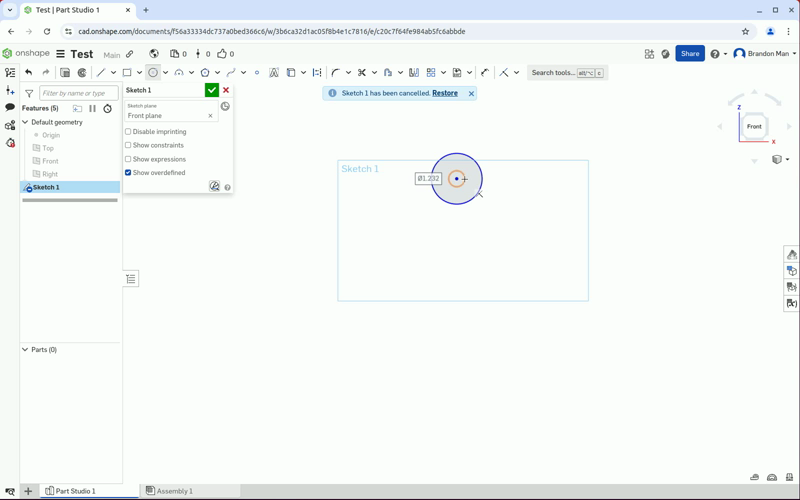
scroll(-6)
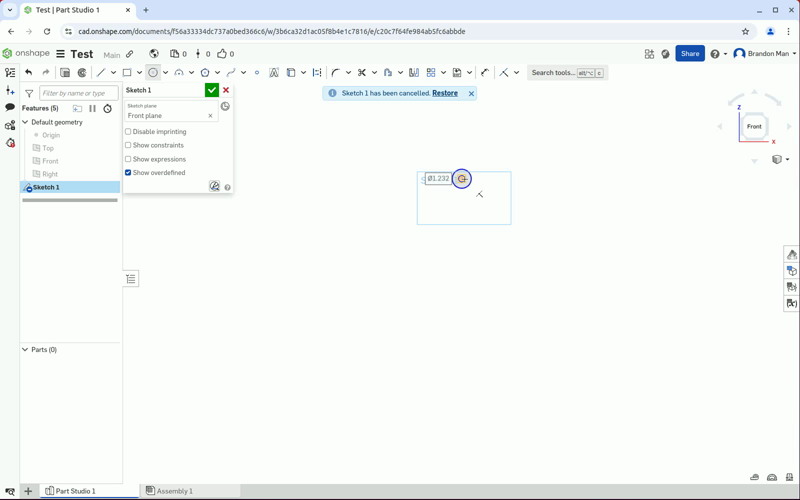
key(esc)
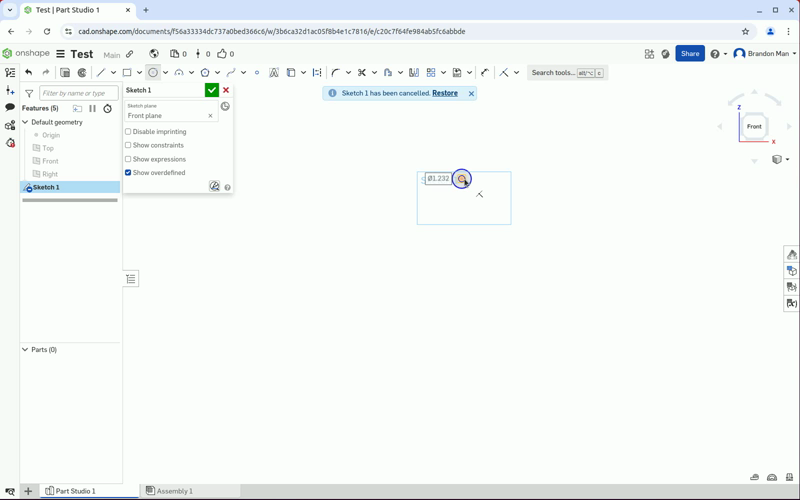
mouse_move(456, 182)
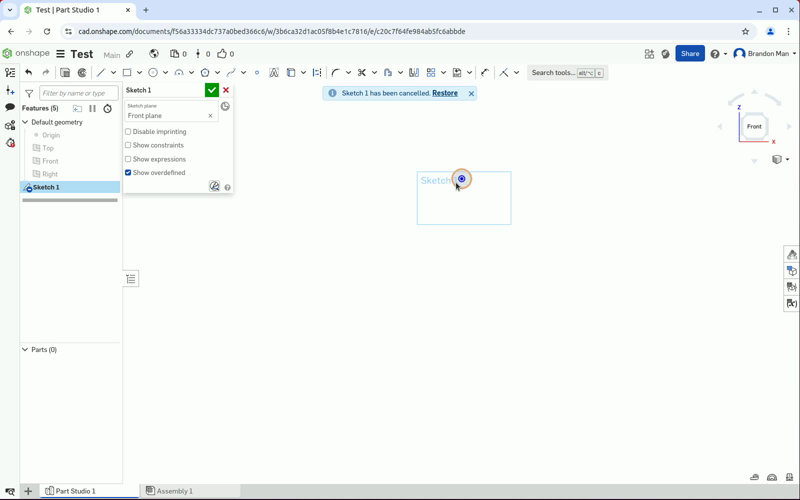
scroll(6)
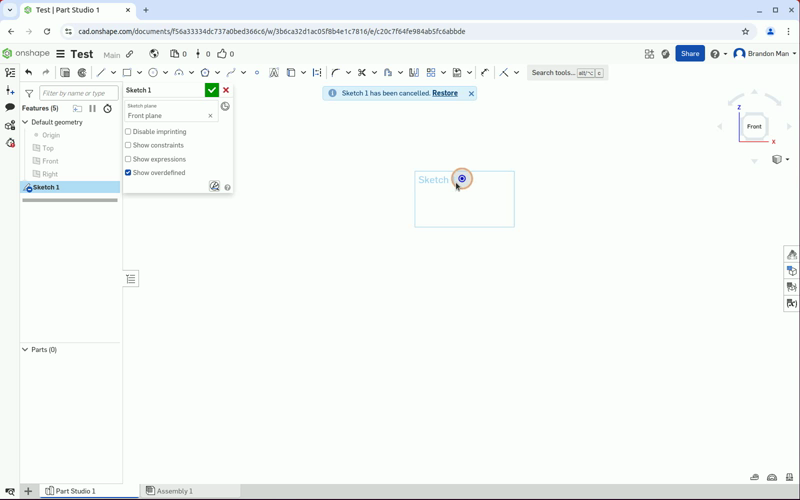
scroll(6)
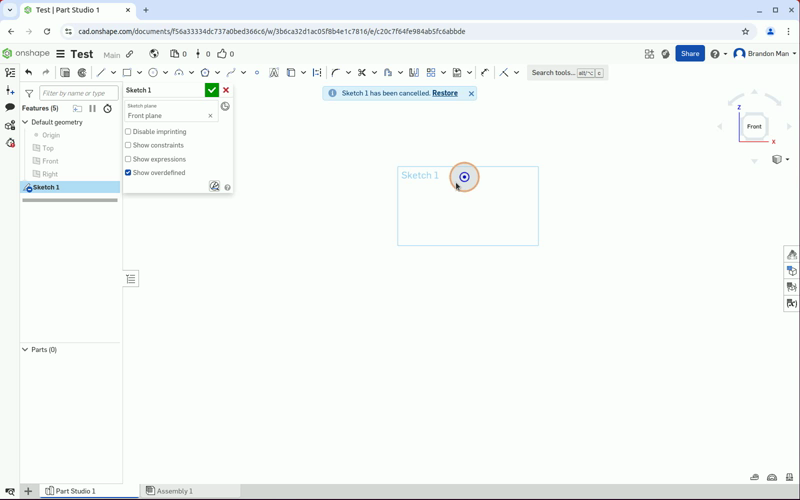
scroll(6)
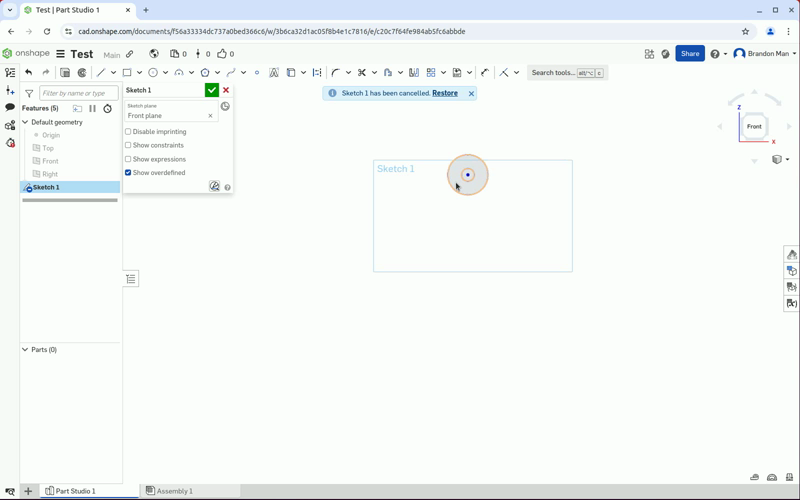
scroll(6)
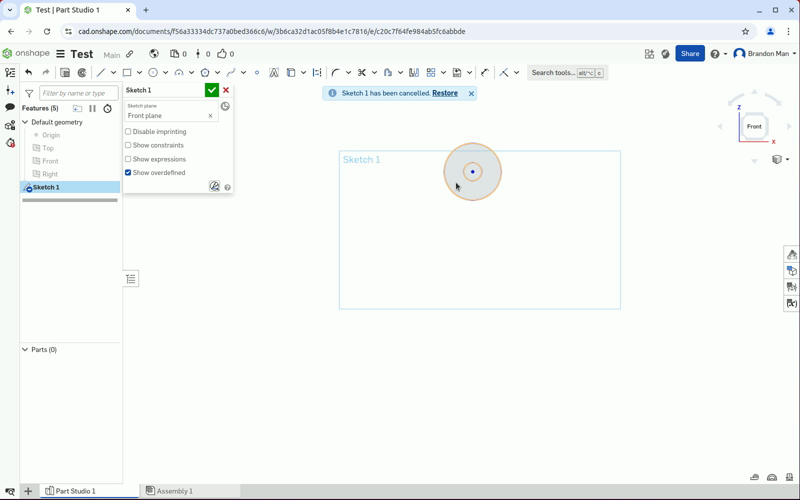
scroll(6)
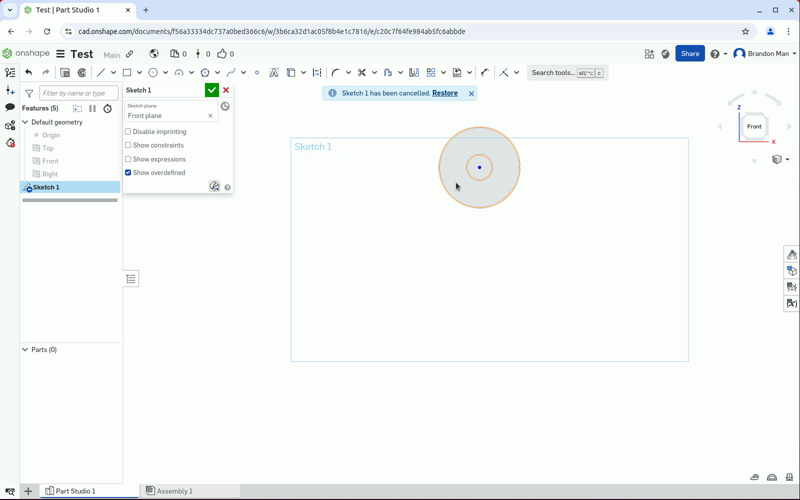
scroll(6)
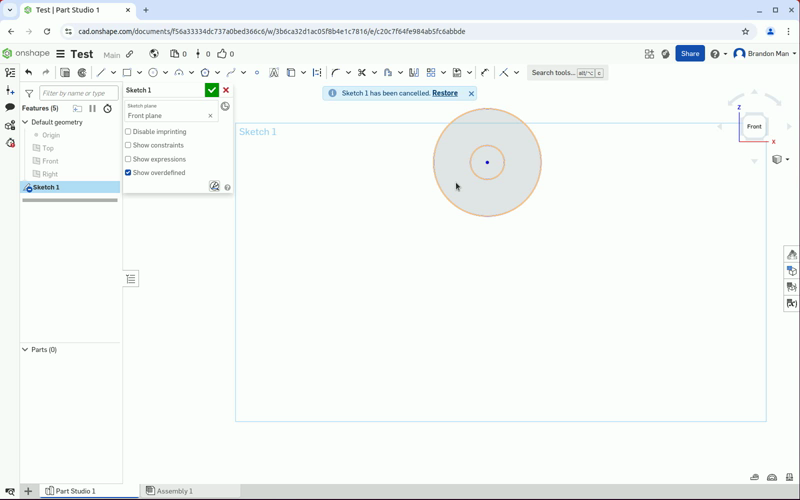
scroll(6)
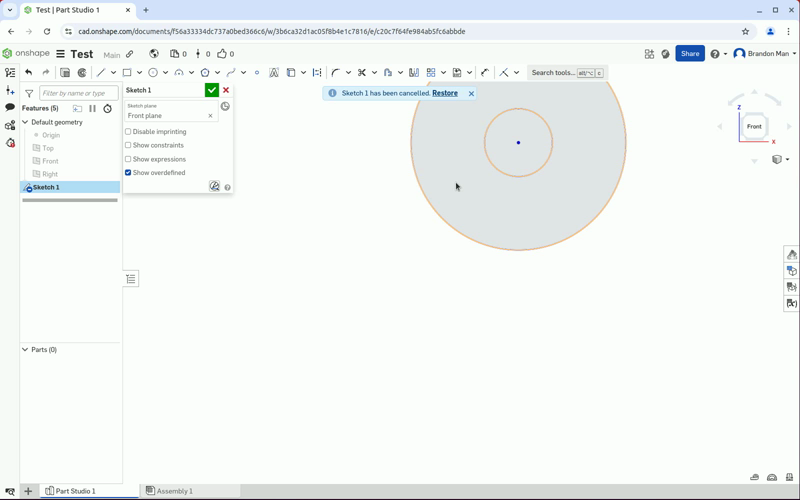
click(456, 182)
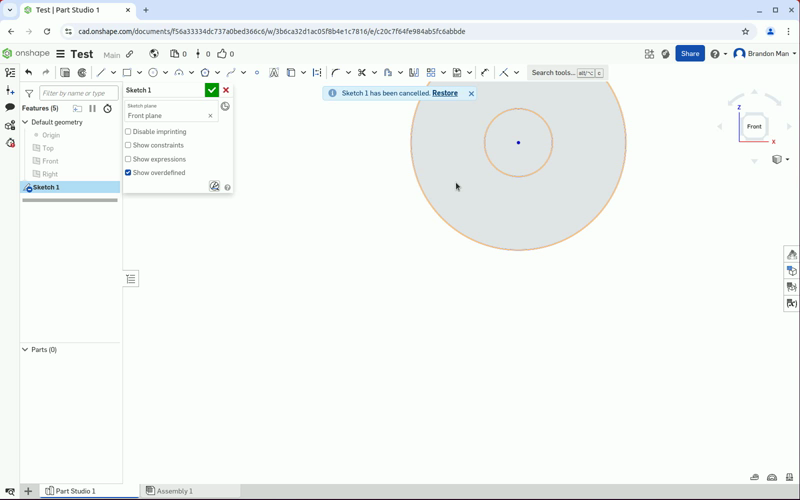
scroll(-6)
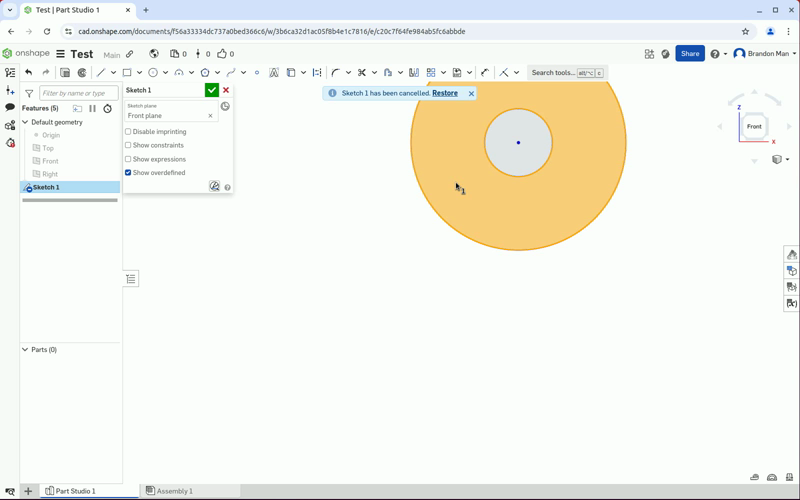
scroll(-6)
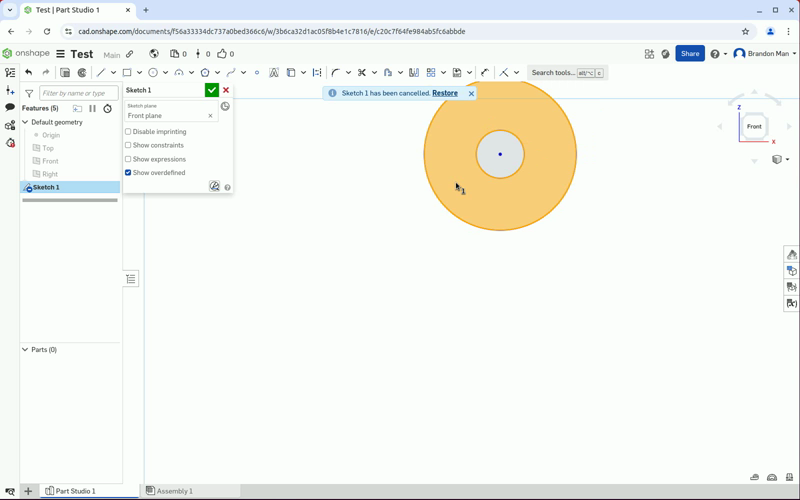
scroll(-6)
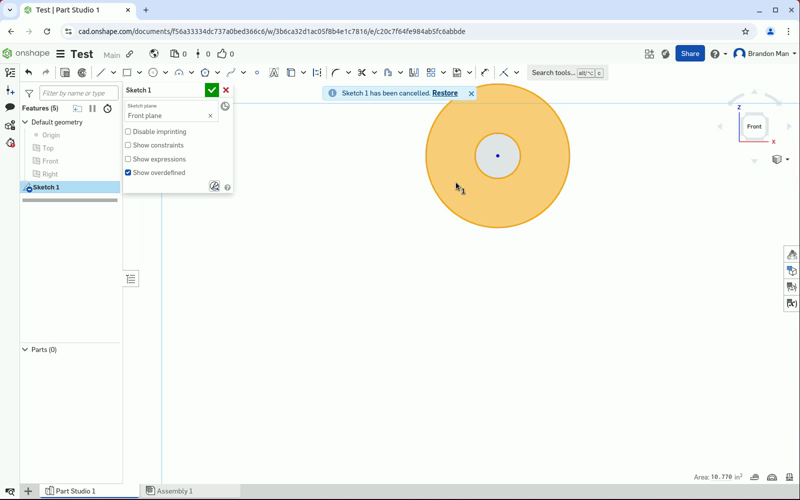
scroll(-6)
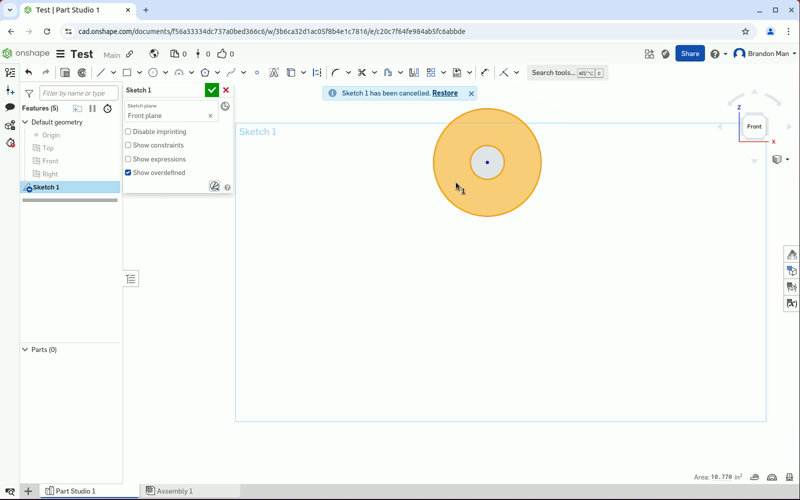
scroll(-6)
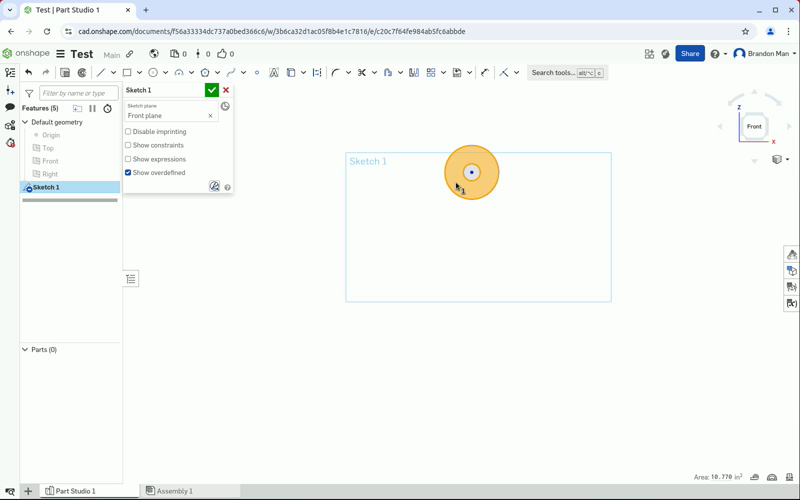
scroll(-6)
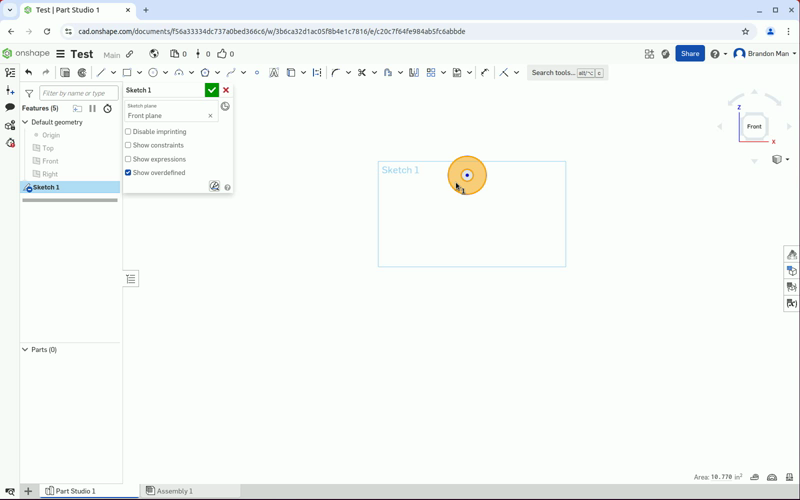
scroll(-6)
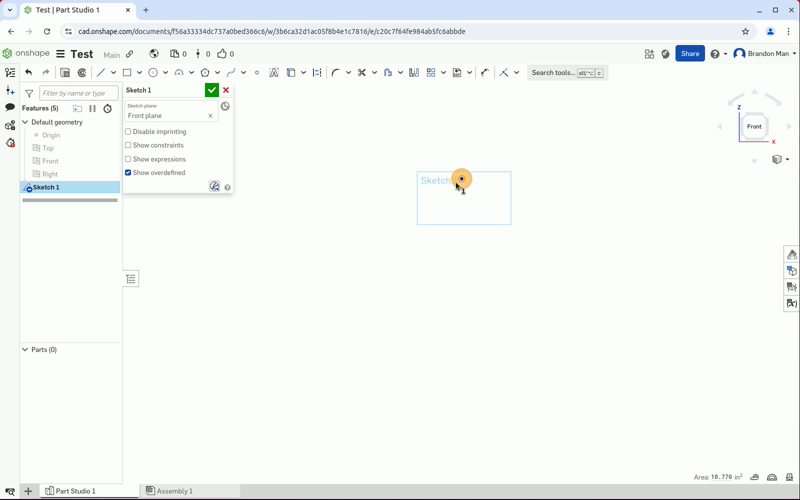
mouse_move(73, 352)
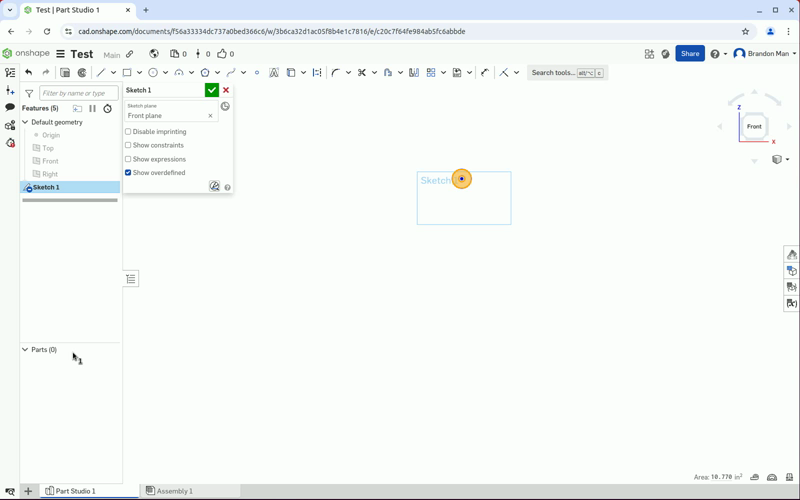
key(shift+y)
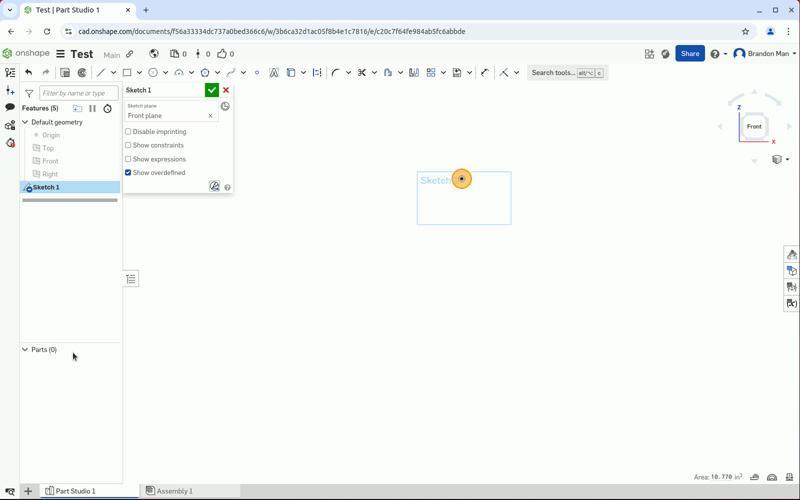
key(shift+e)
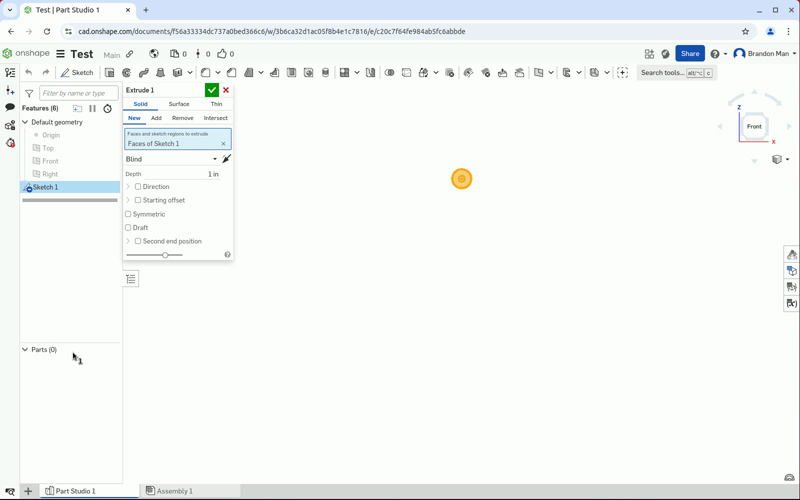
mouse_move(143, 106)
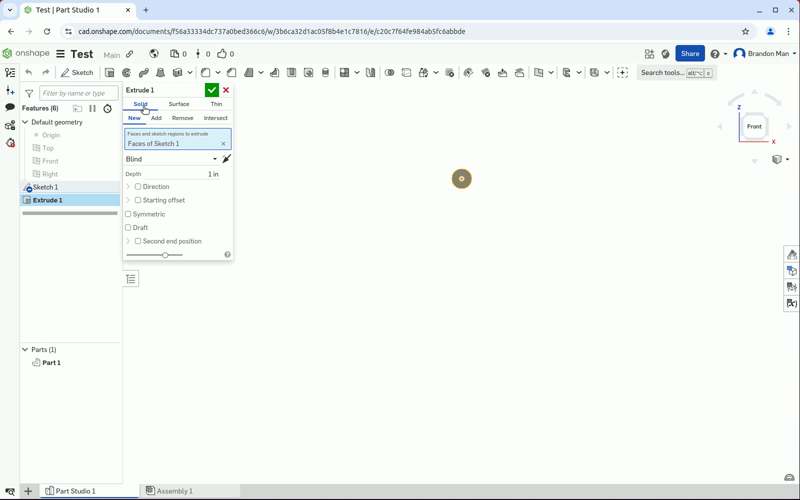
click(143, 106)
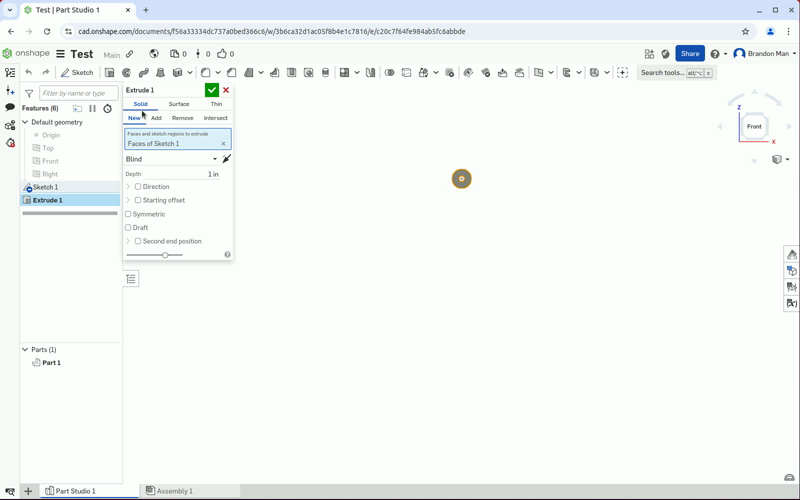
mouse_move(137, 120)
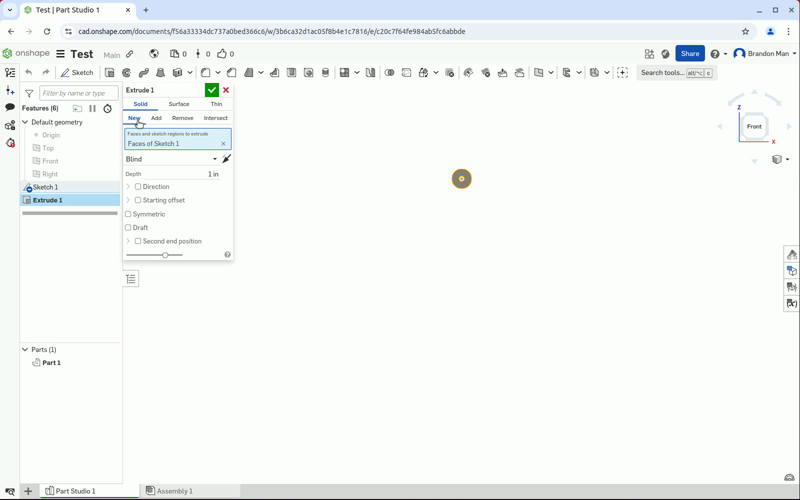
click(137, 120)
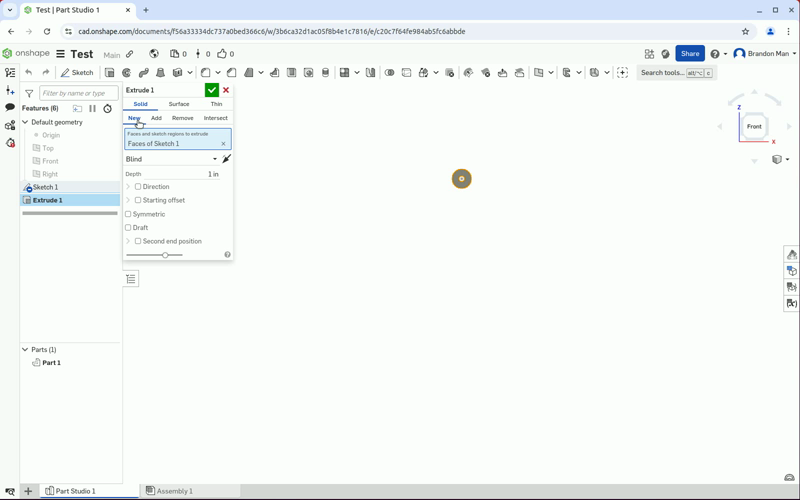
key(tab, 4)
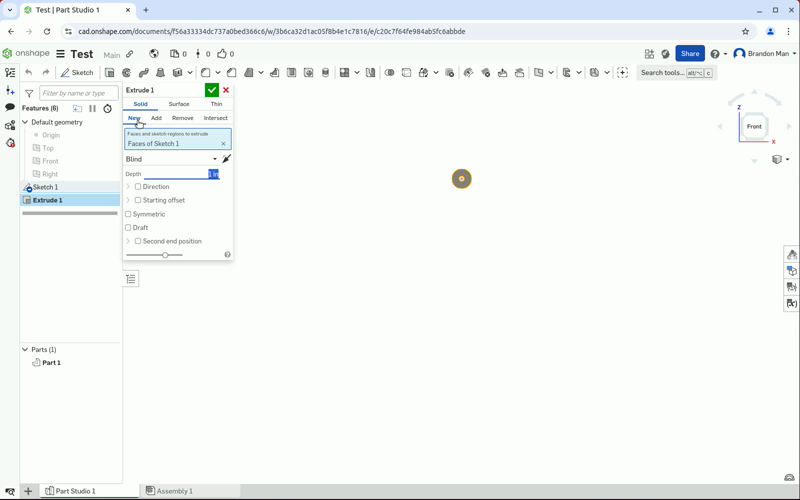
text(0.481)
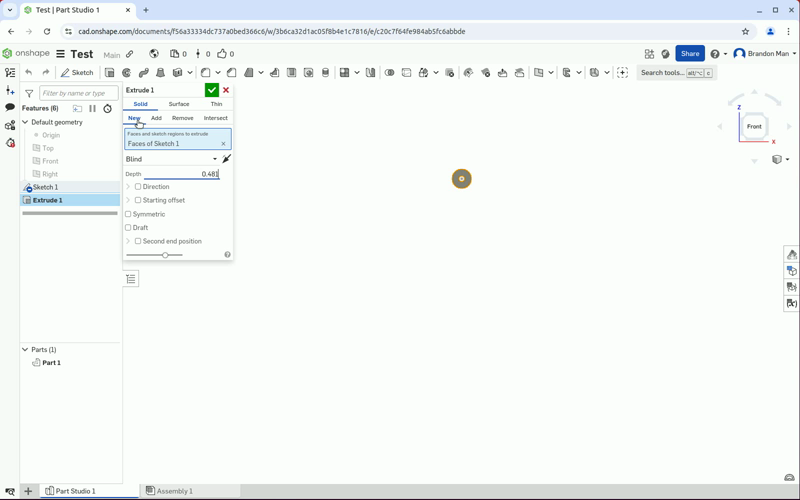
key(enter)
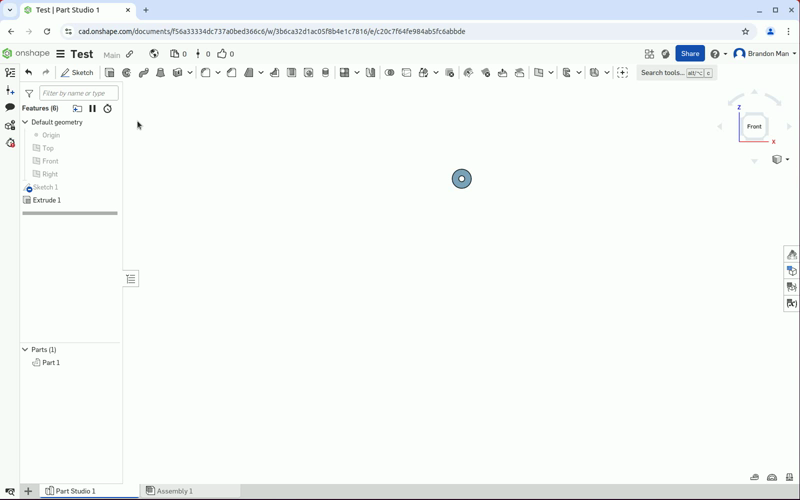
key(shift+h)
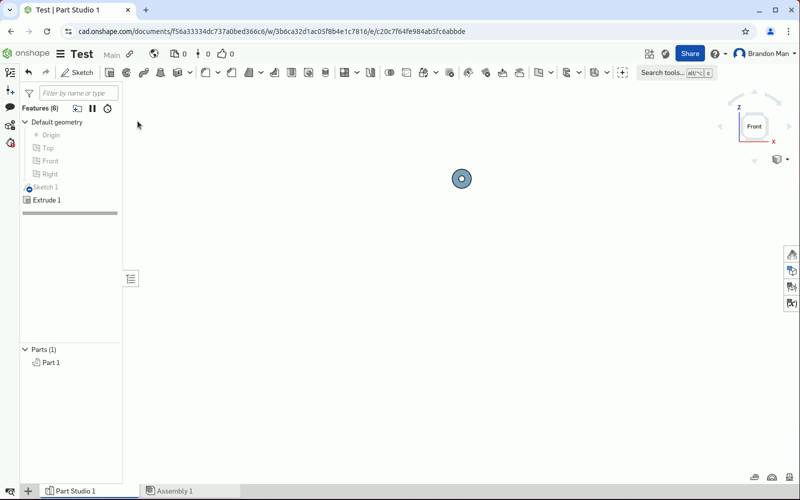
key(shift+h)
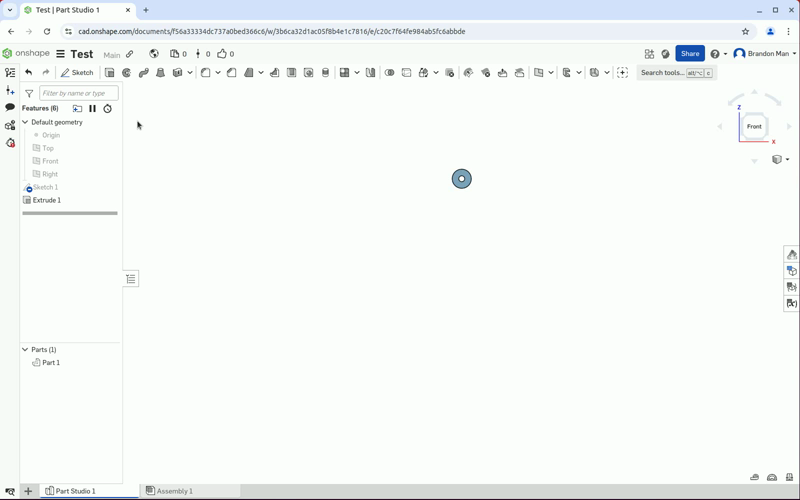
mouse_move(73, 189)
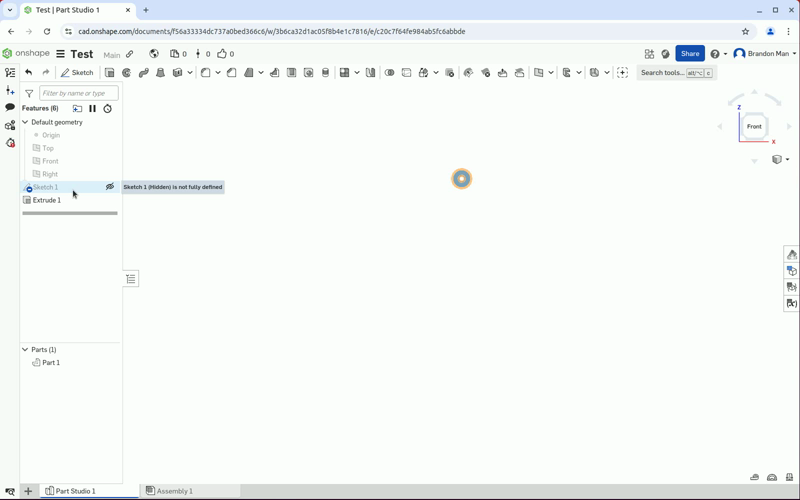
click(73, 189)
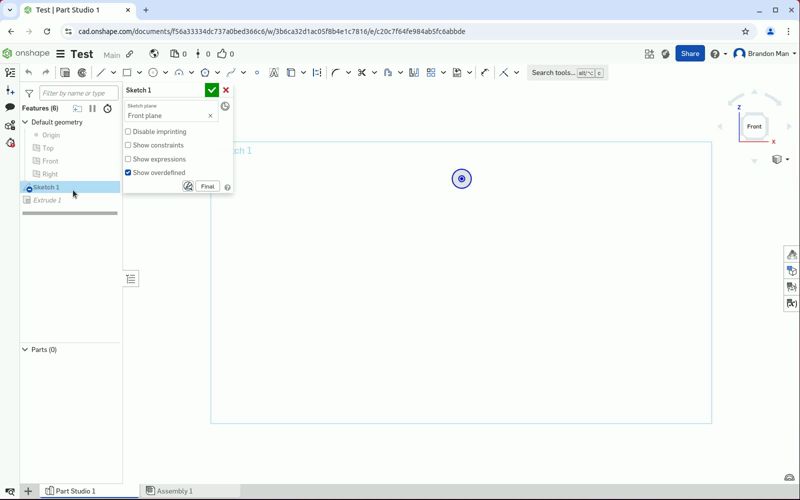
mouse_move(229, 92)
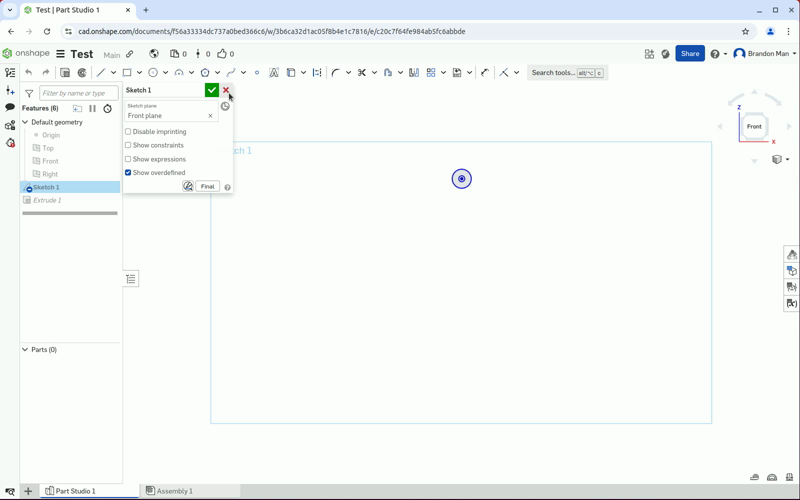
click(229, 92)
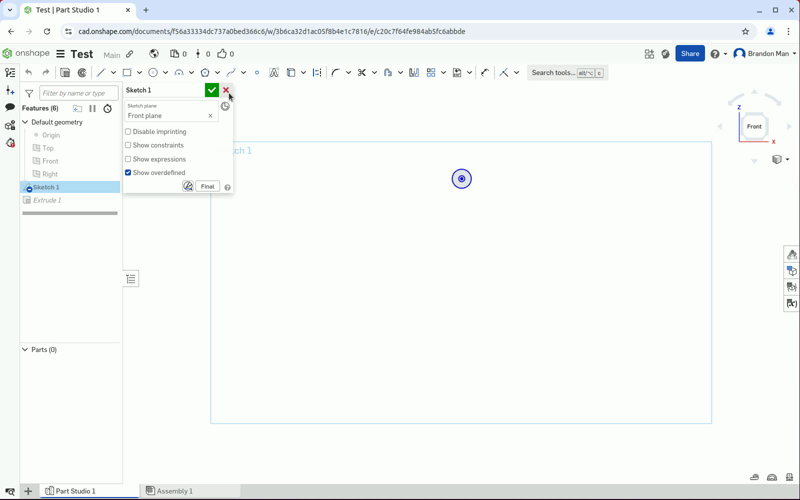
key(shift+s)
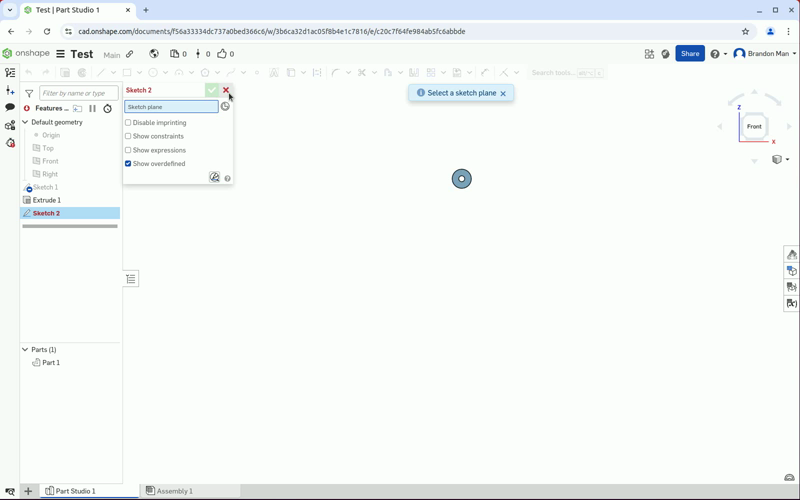
mouse_move(73, 163)
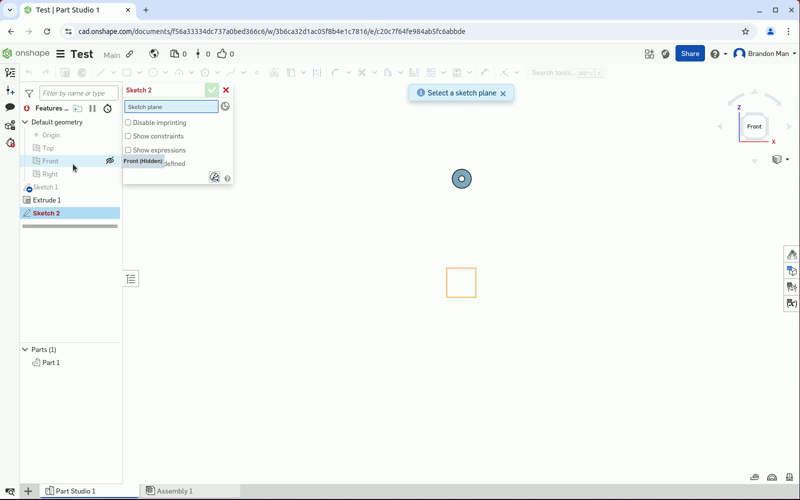
click(73, 163)
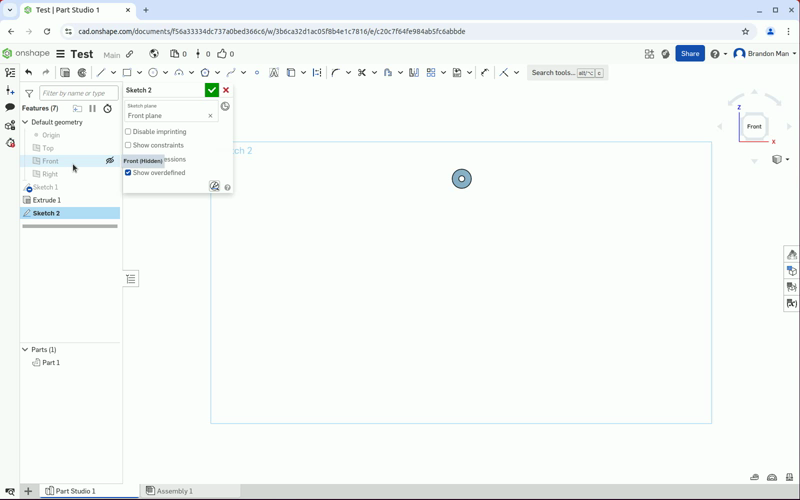
mouse_move(73, 352)
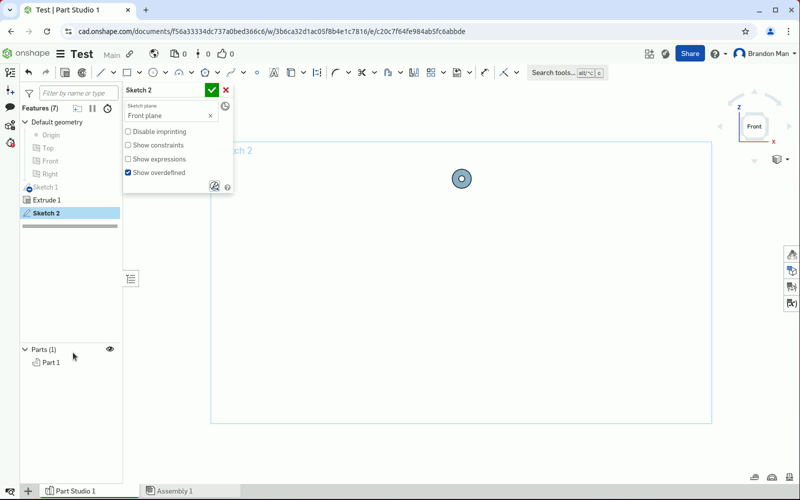
key(y)
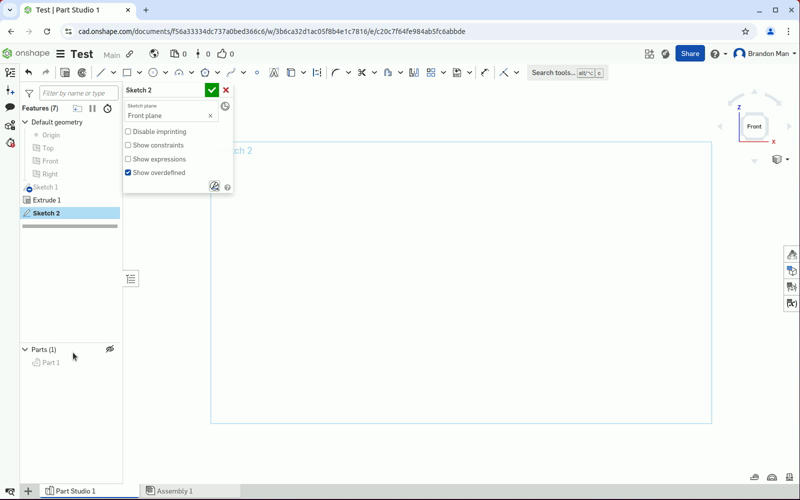
key(c)
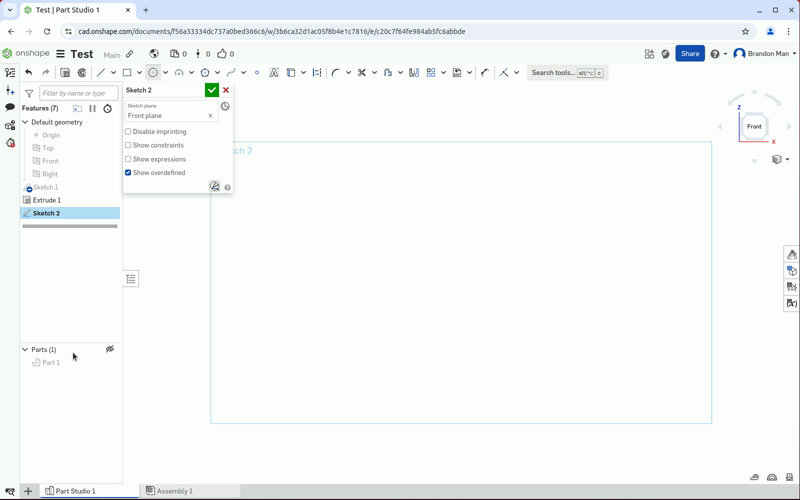
key_down(shift)
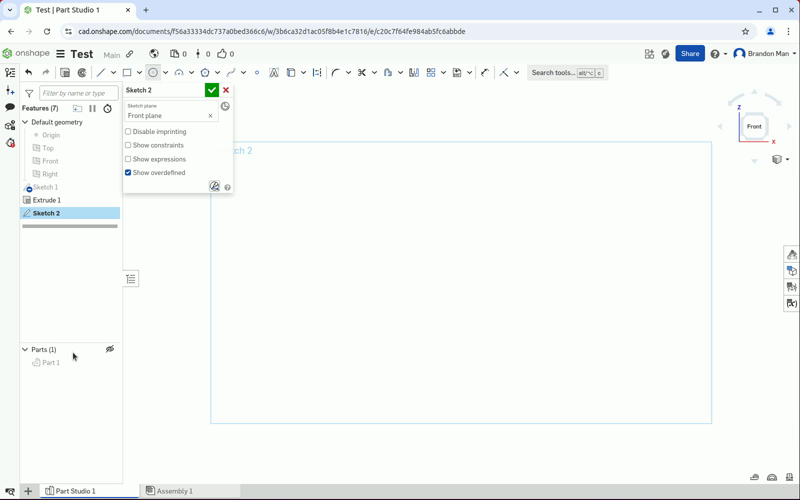
mouse_move(461, 282)
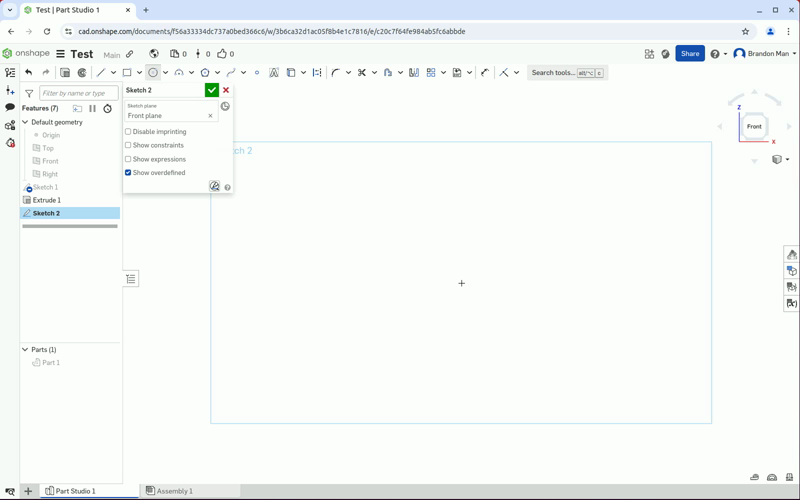
click(461, 282)
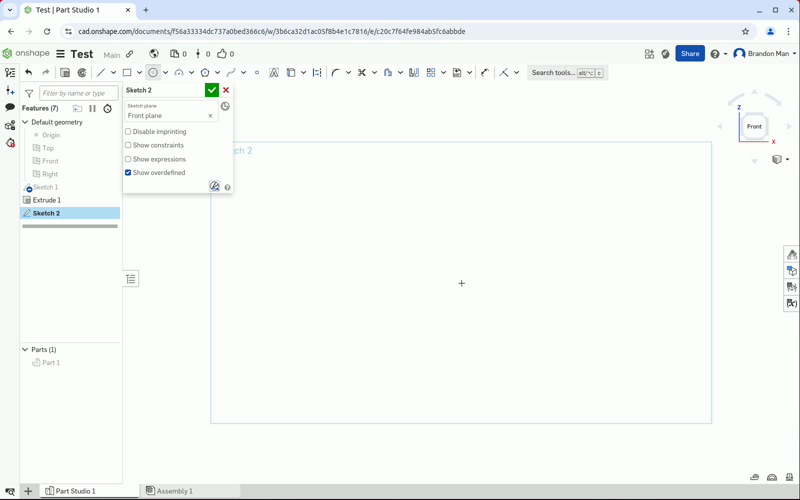
key_up(shift)
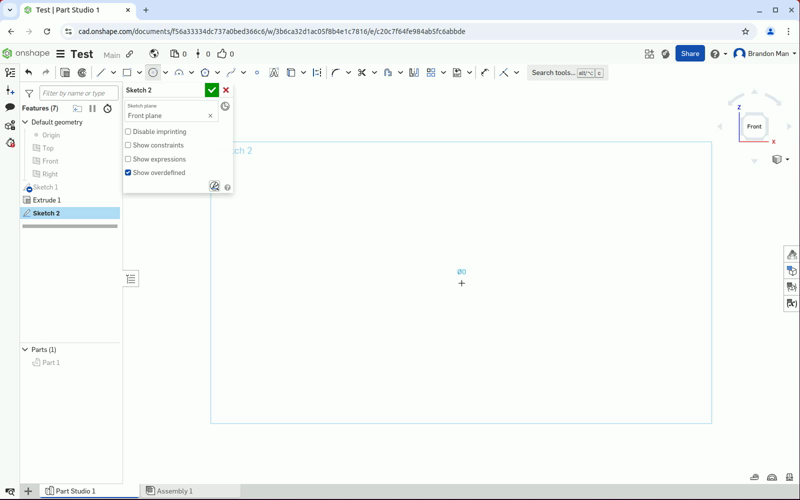
mouse_move(471, 282)
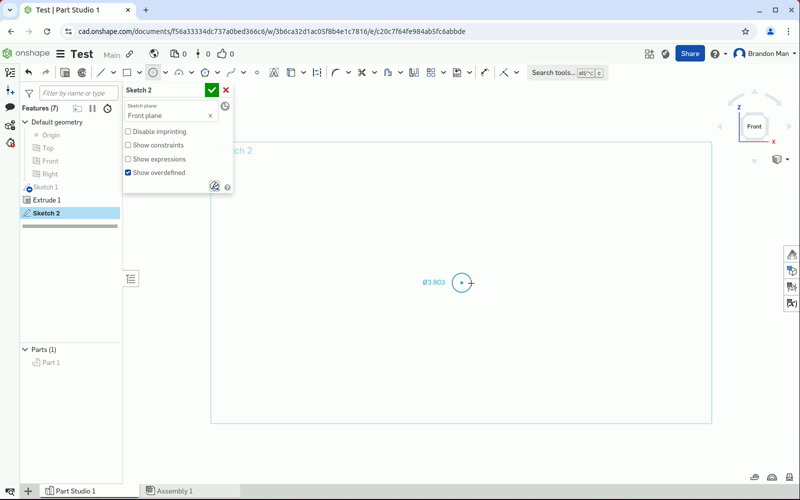
click(471, 282)
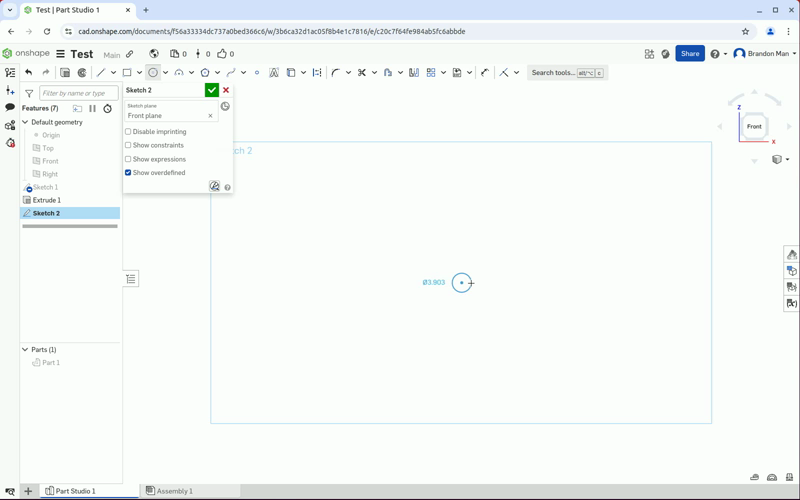
key(esc)
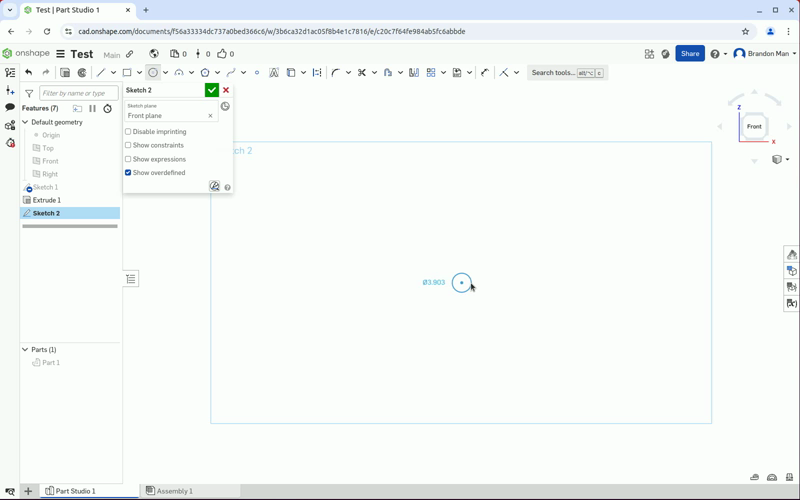
key(c)
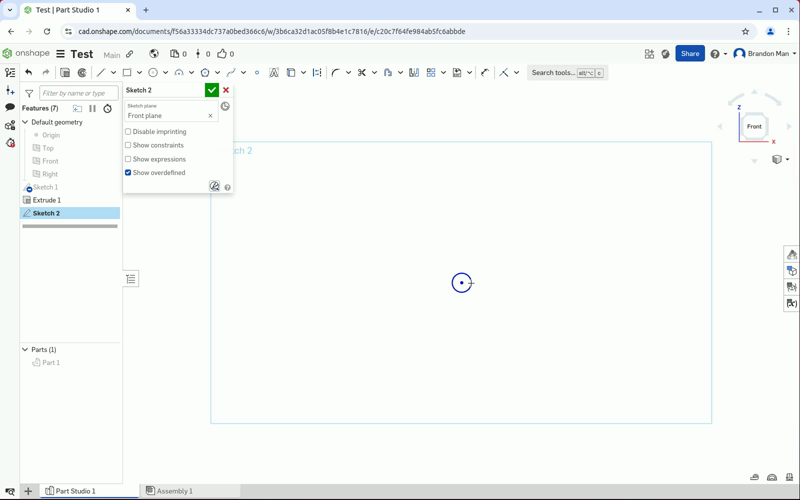
key_down(shift)
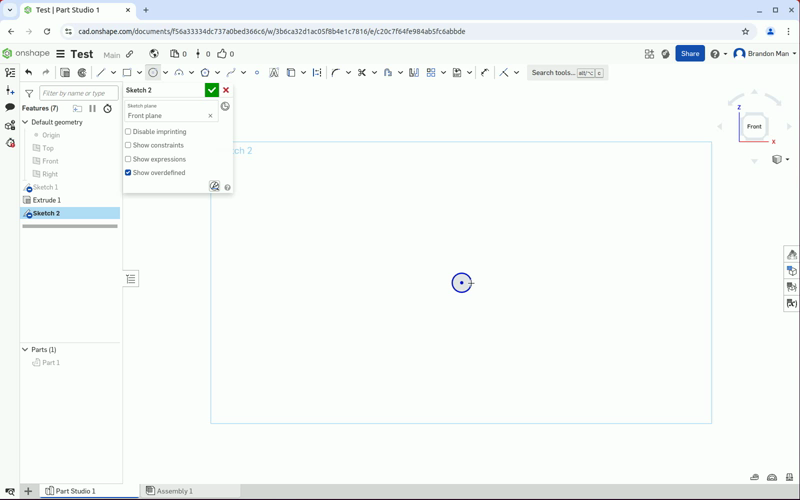
mouse_move(461, 282)
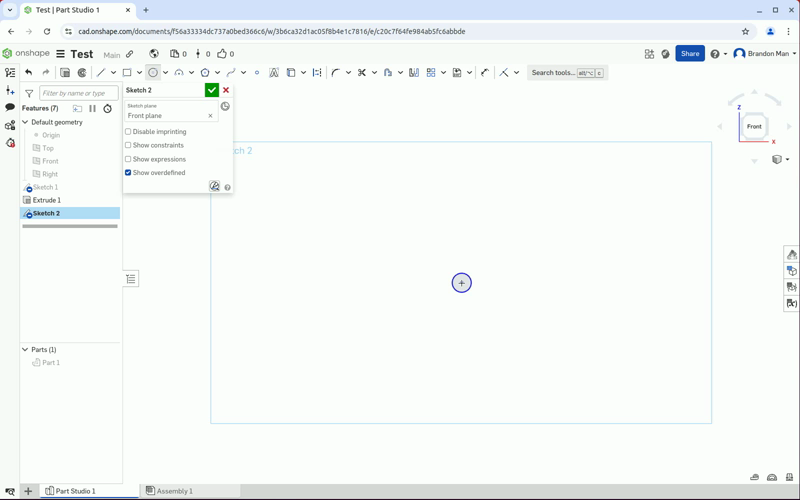
click(461, 282)
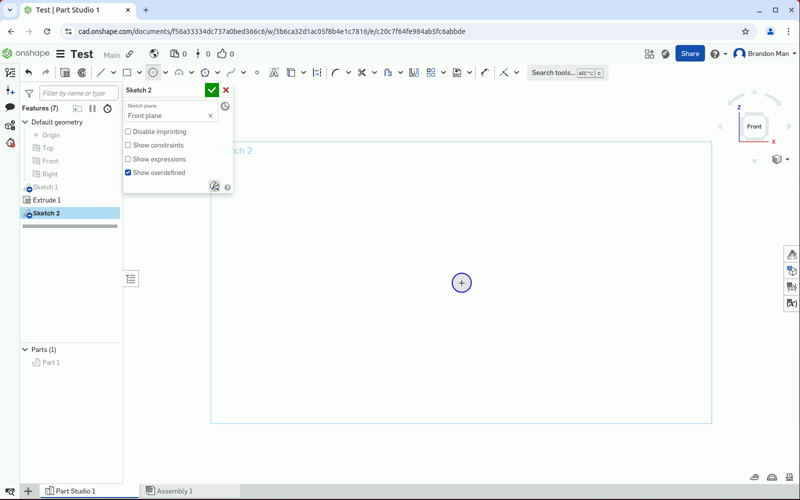
key_up(shift)
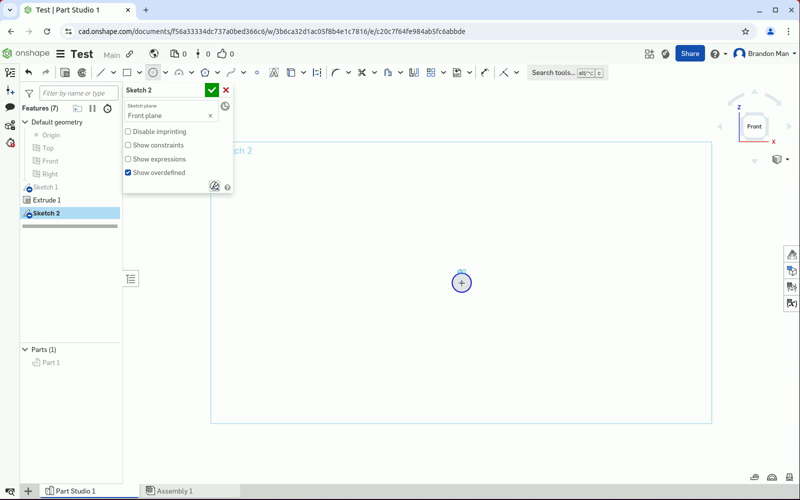
mouse_move(464, 282)
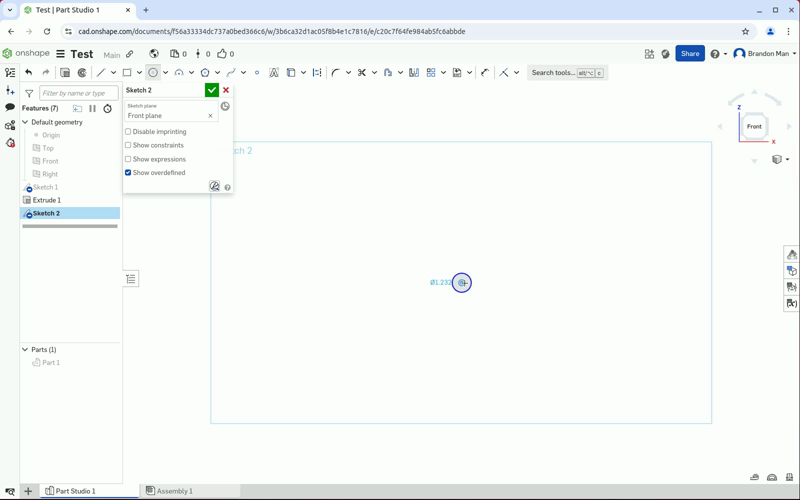
scroll(6)
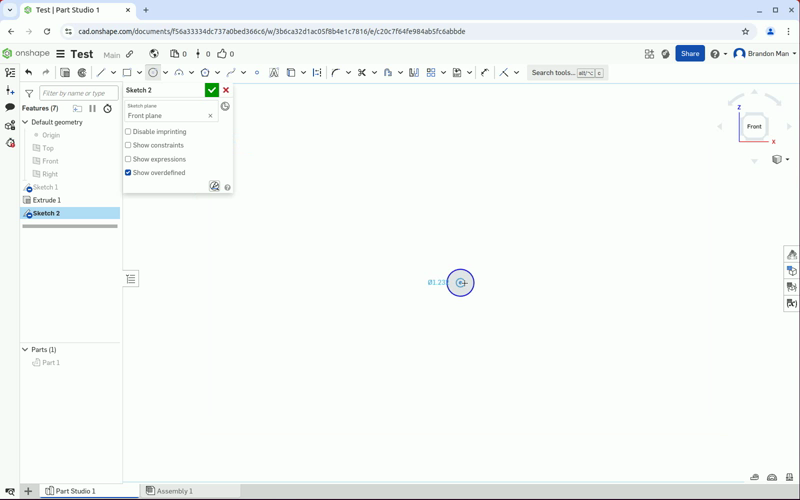
scroll(6)
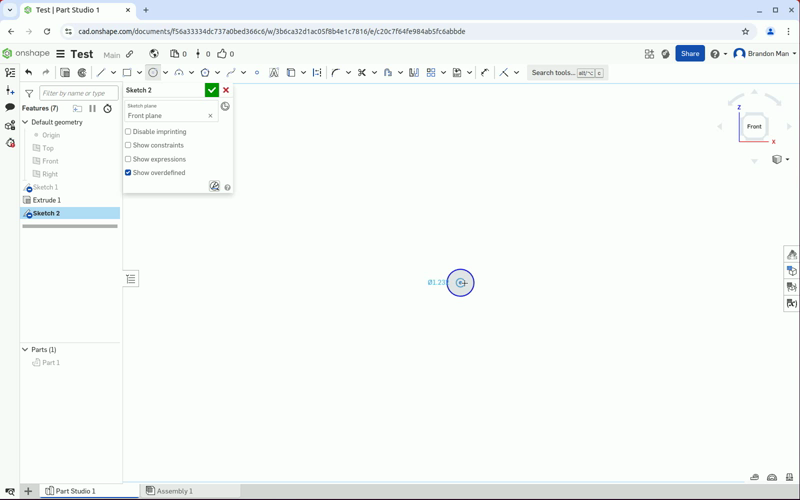
scroll(6)
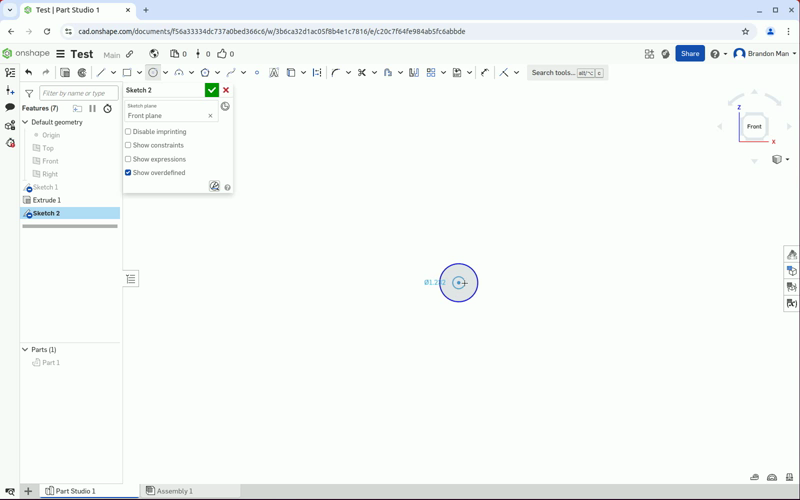
scroll(6)
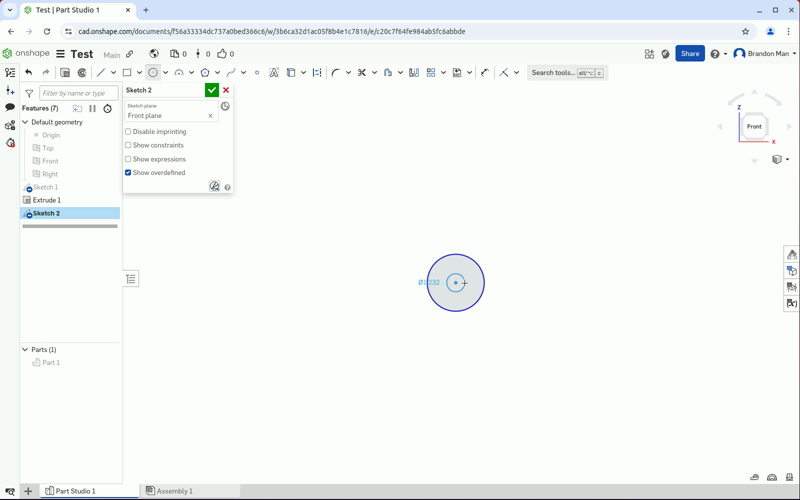
scroll(6)
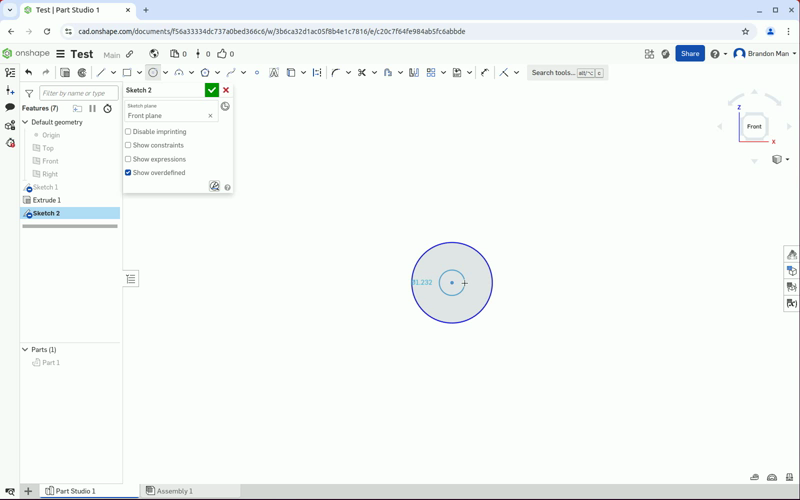
scroll(6)
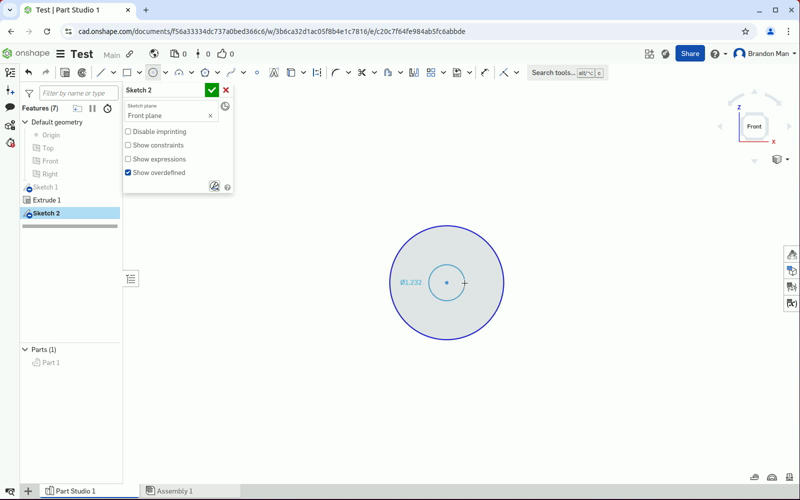
scroll(6)
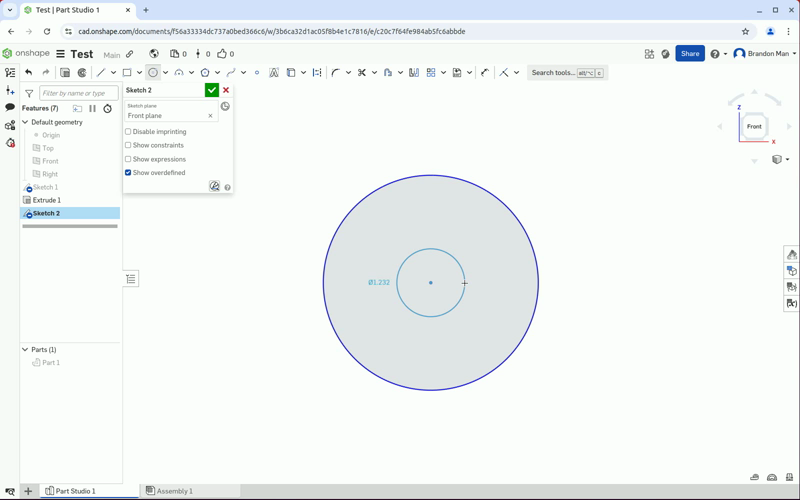
click(464, 282)
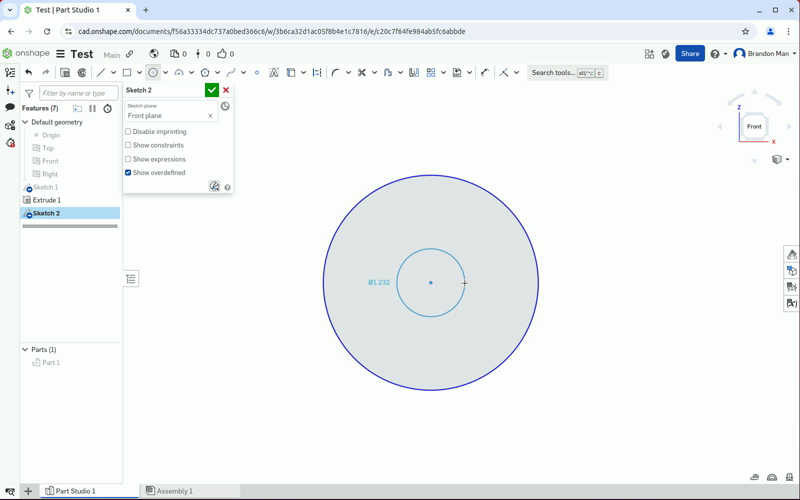
scroll(-6)
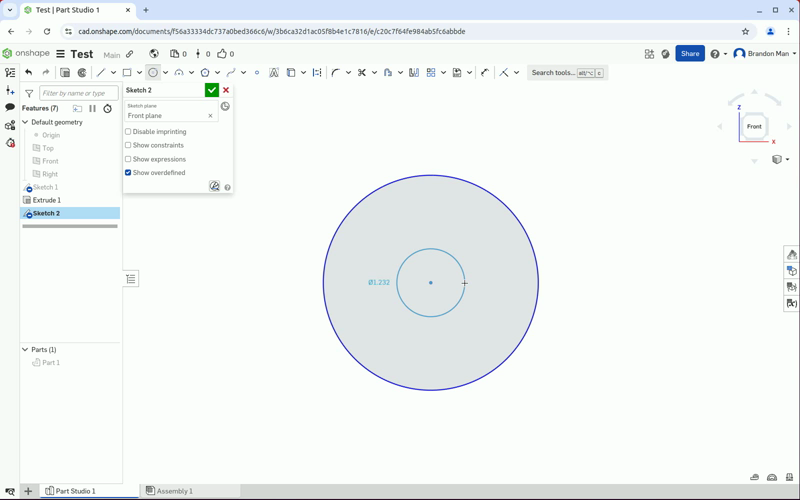
scroll(-6)
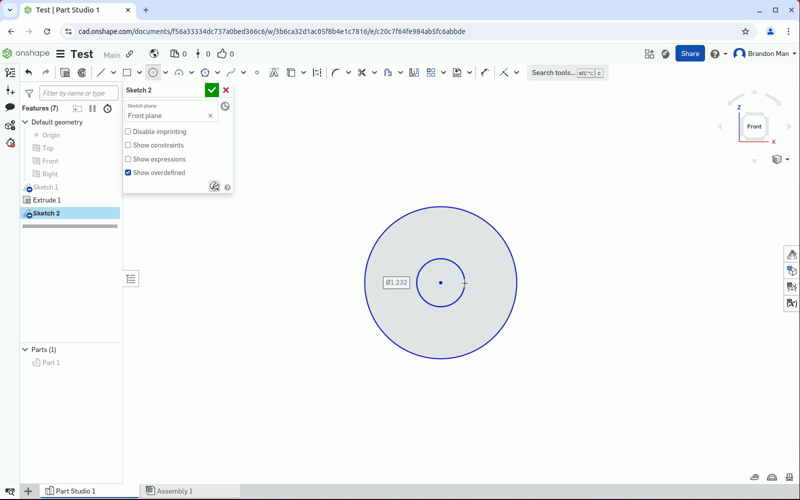
scroll(-6)
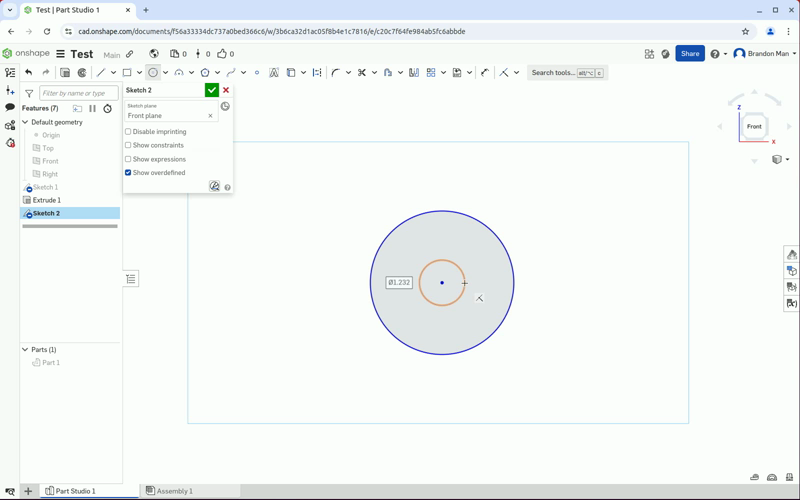
scroll(-6)
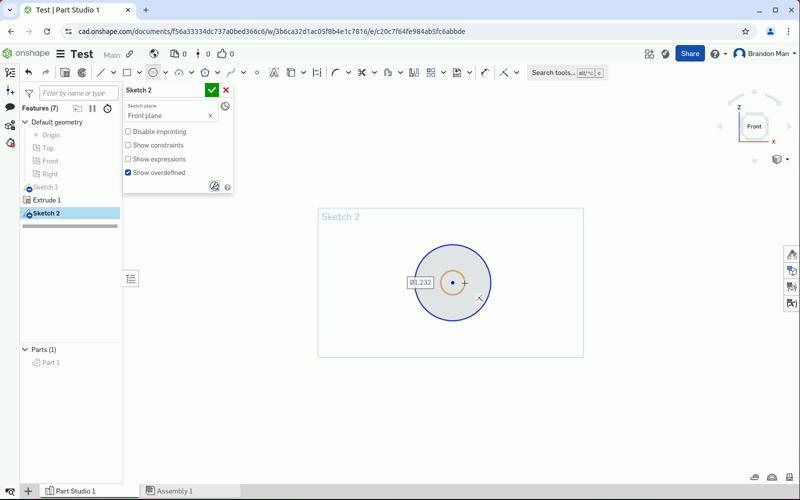
scroll(-6)
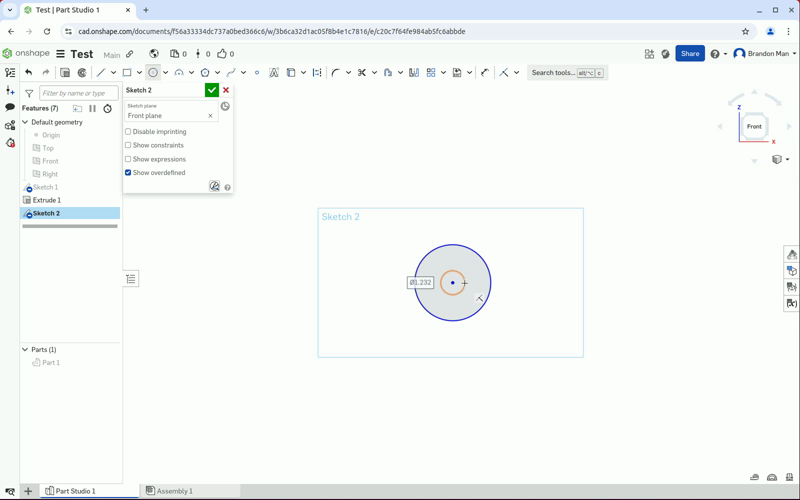
scroll(-6)
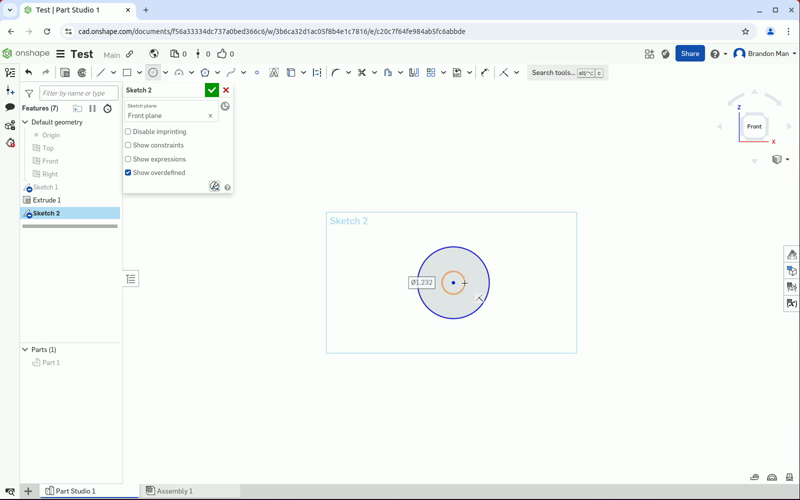
scroll(-6)
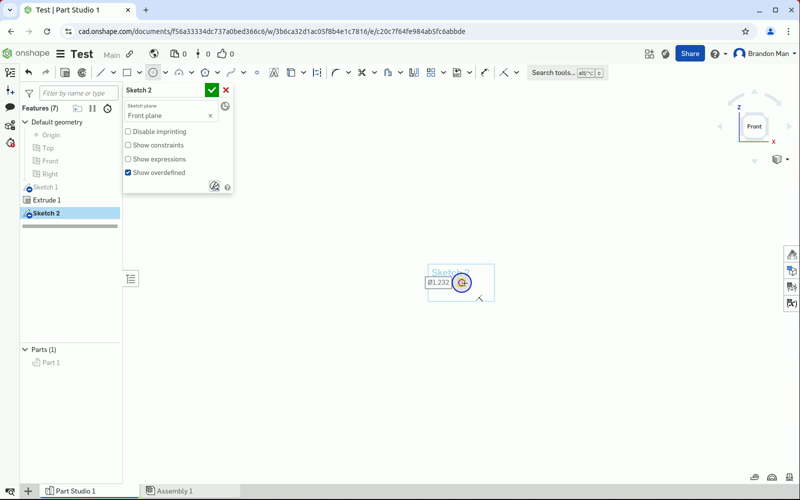
key(esc)
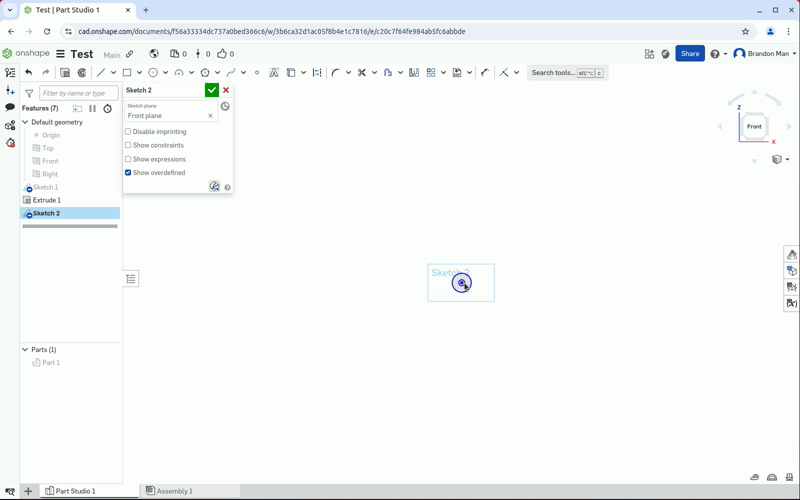
mouse_move(467, 286)
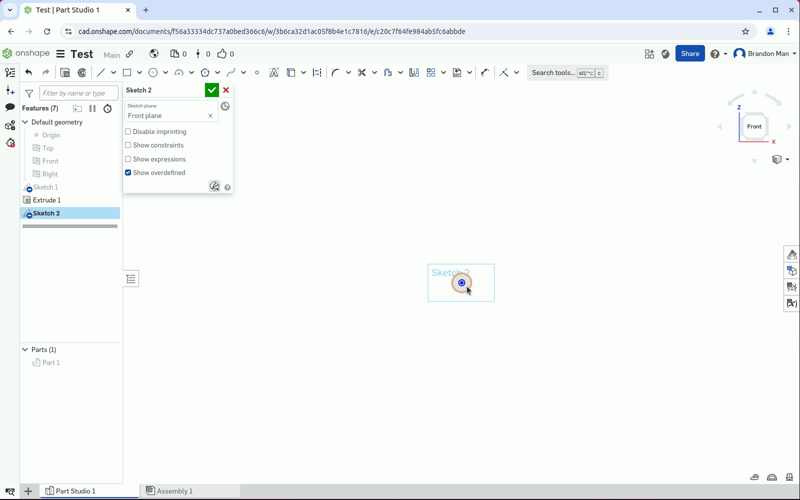
scroll(6)
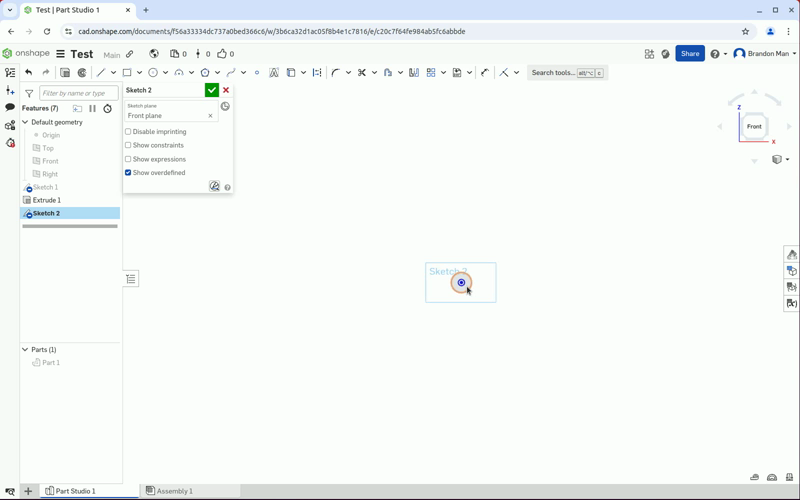
scroll(6)
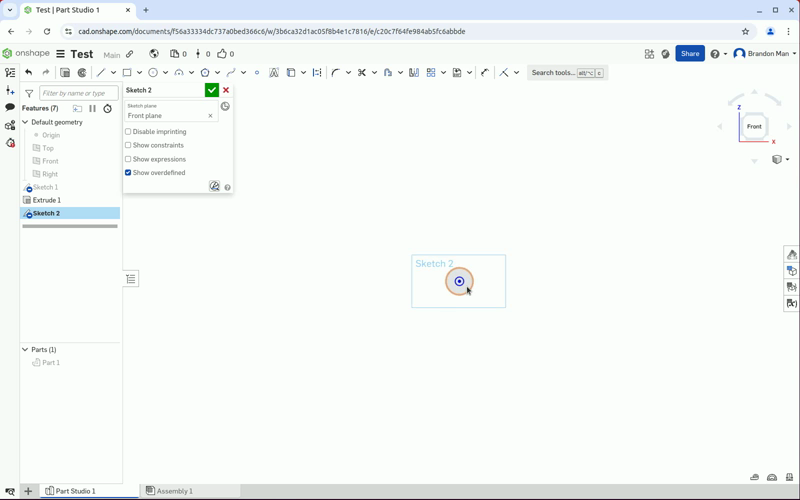
scroll(6)
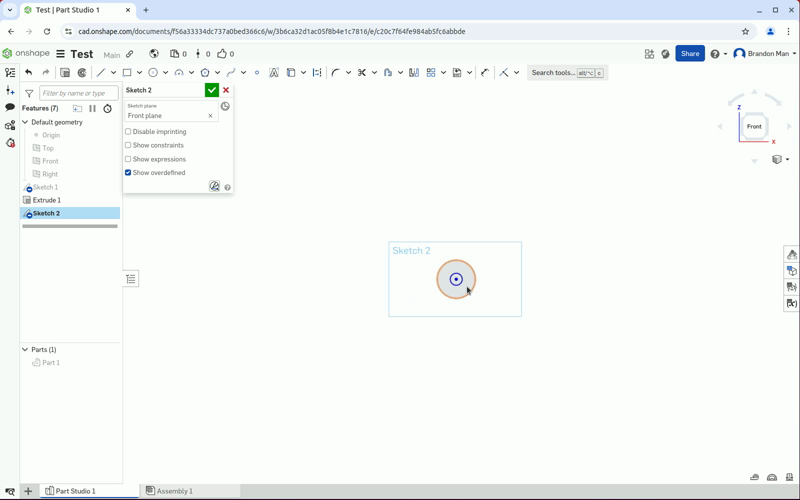
scroll(6)
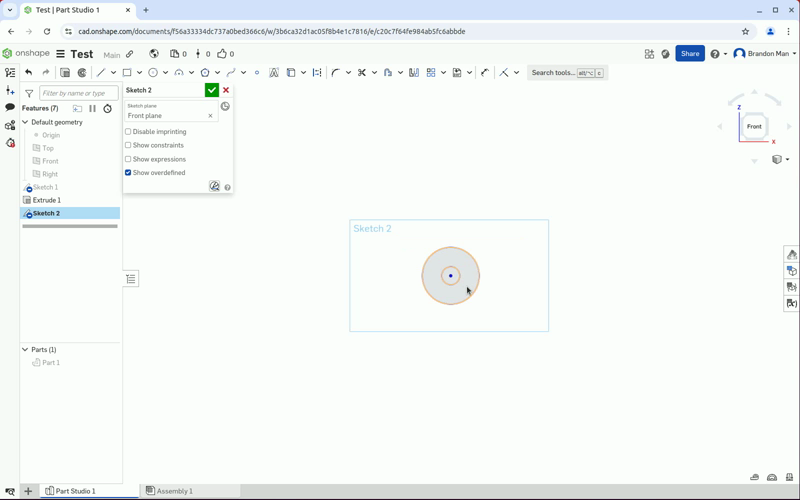
scroll(6)
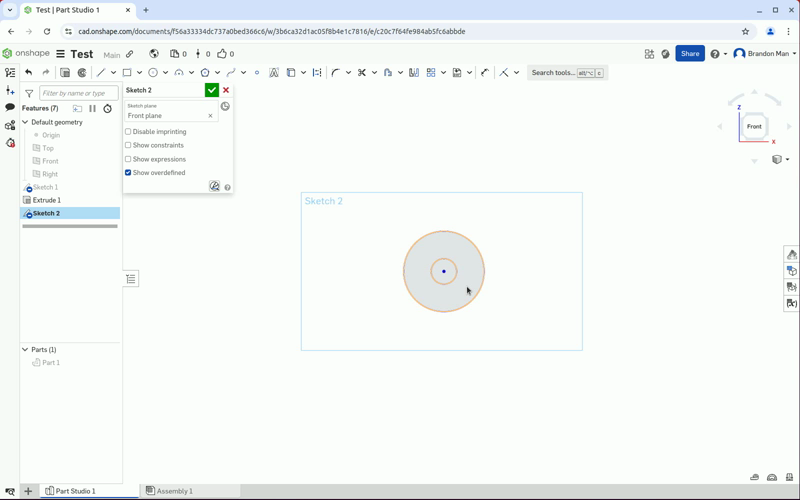
scroll(6)
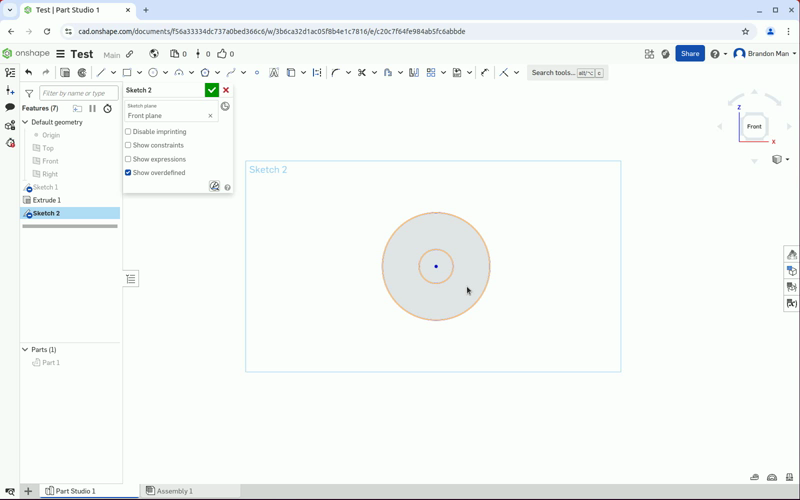
scroll(6)
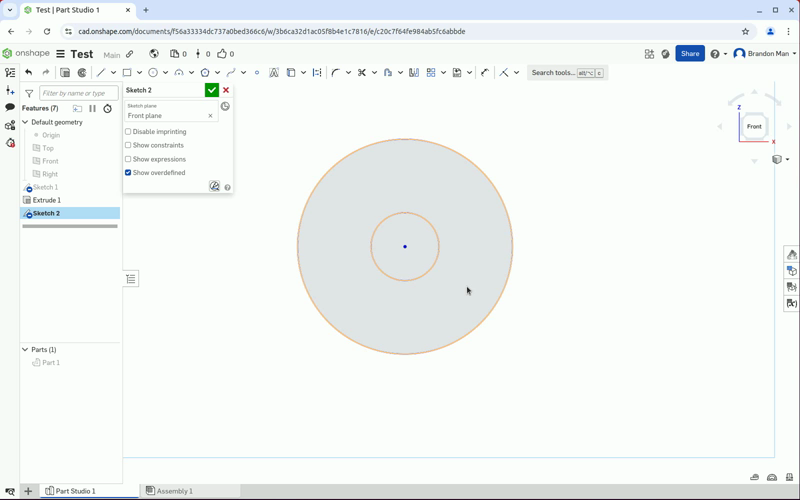
click(467, 286)
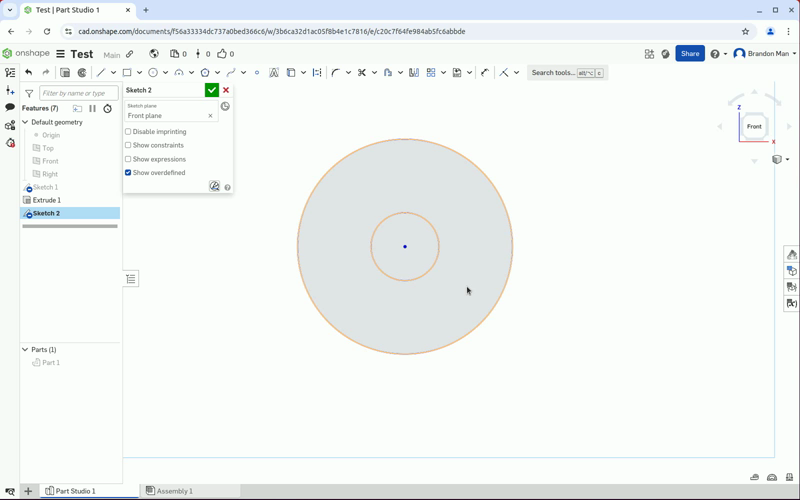
scroll(-6)
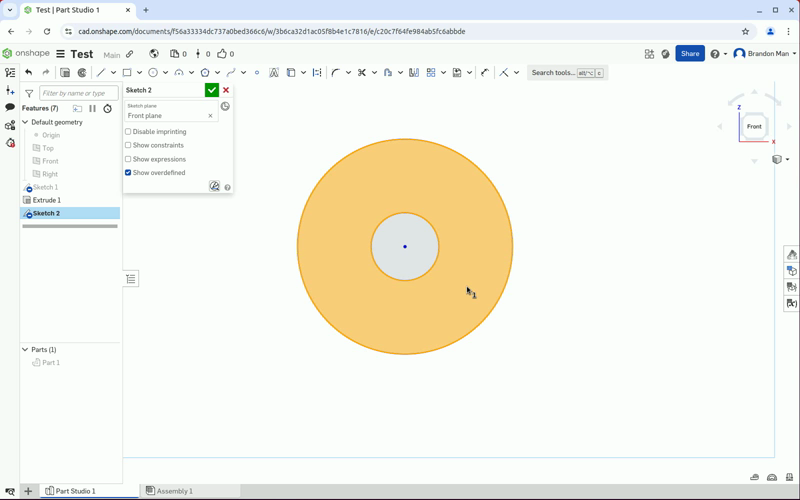
scroll(-6)
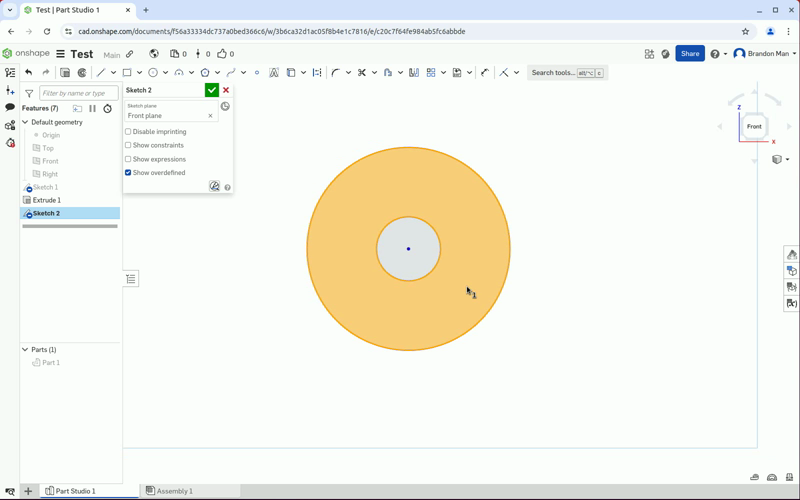
scroll(-6)
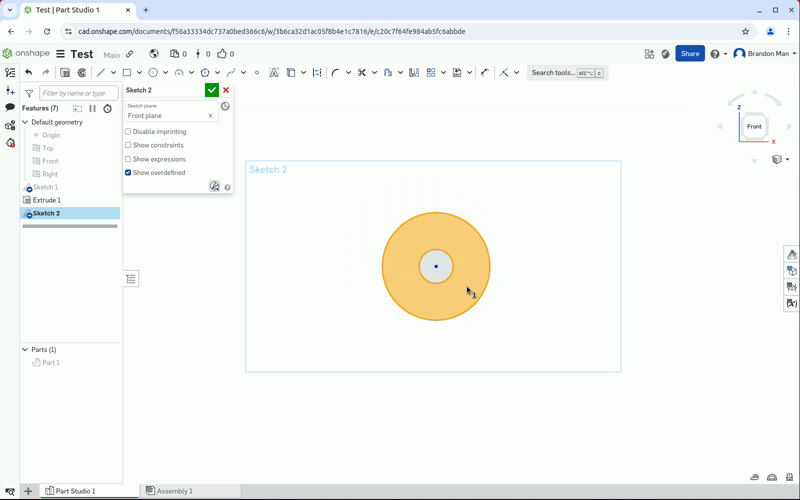
scroll(-6)
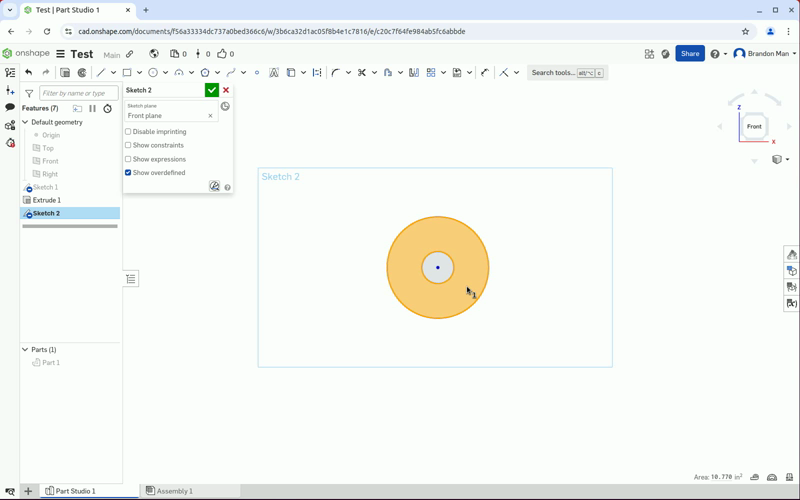
scroll(-6)
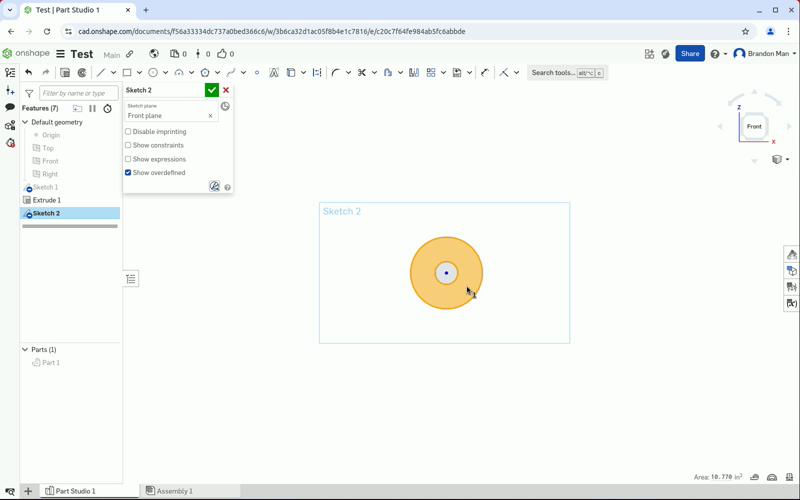
scroll(-6)
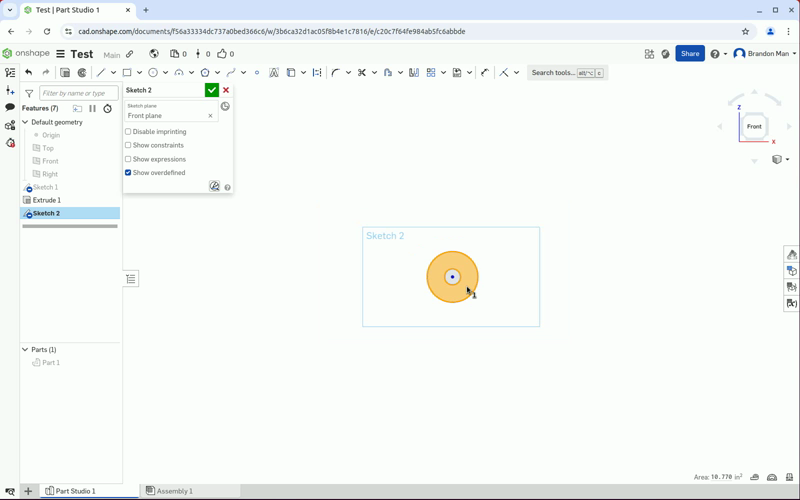
scroll(-6)
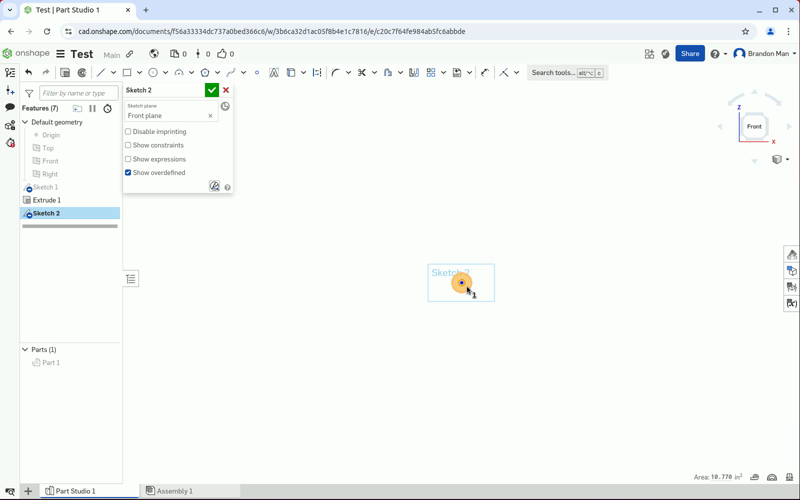
mouse_move(73, 352)
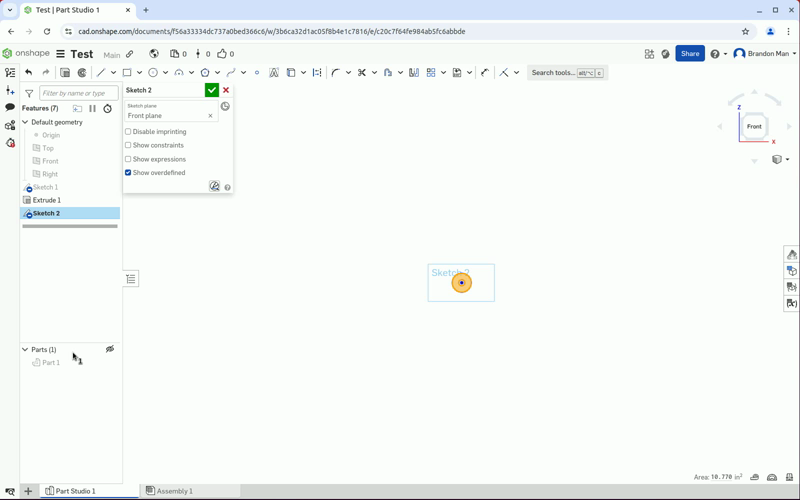
key(shift+y)
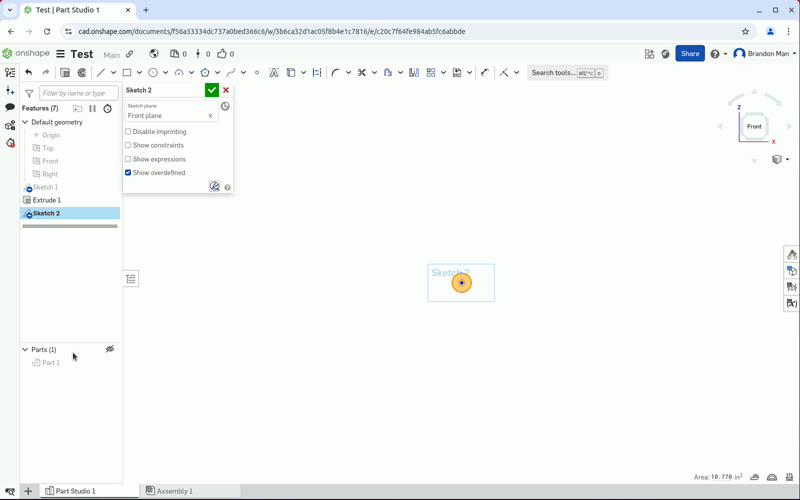
key(shift+e)
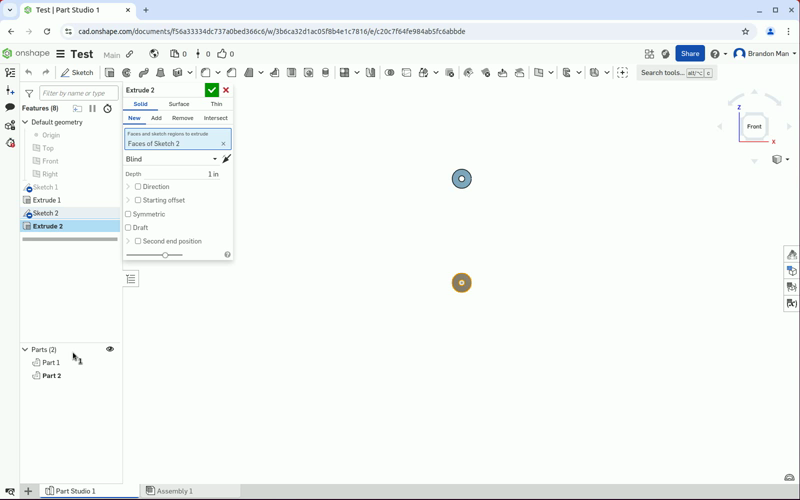
mouse_move(143, 106)
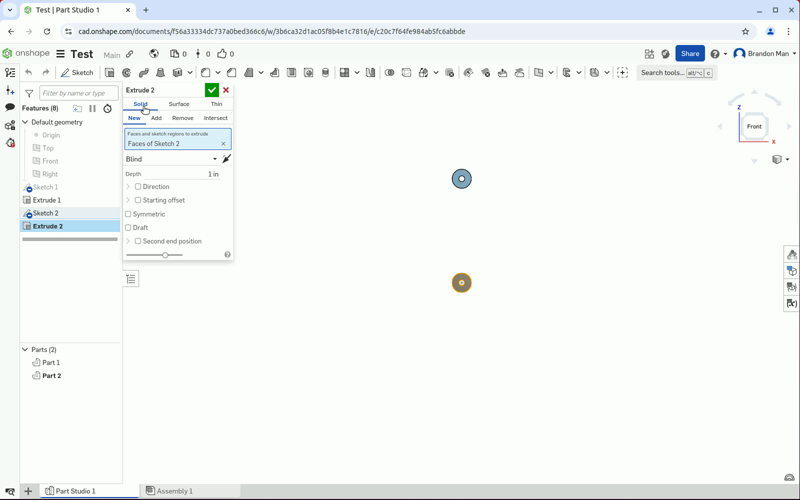
click(143, 106)
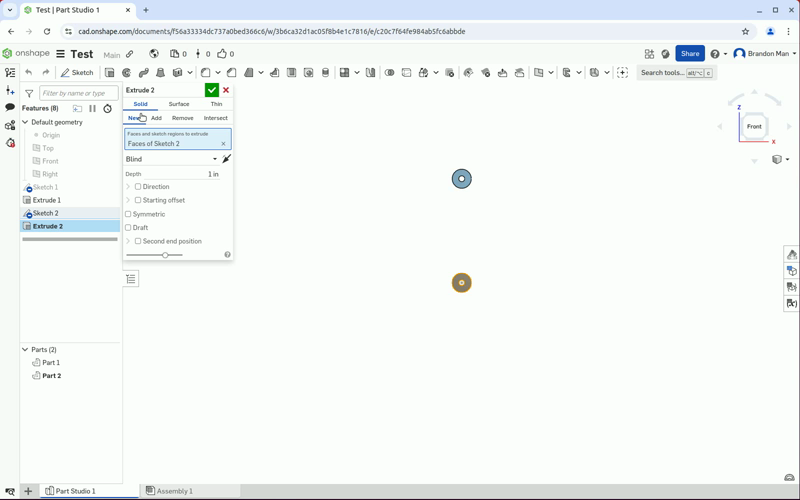
mouse_move(137, 120)
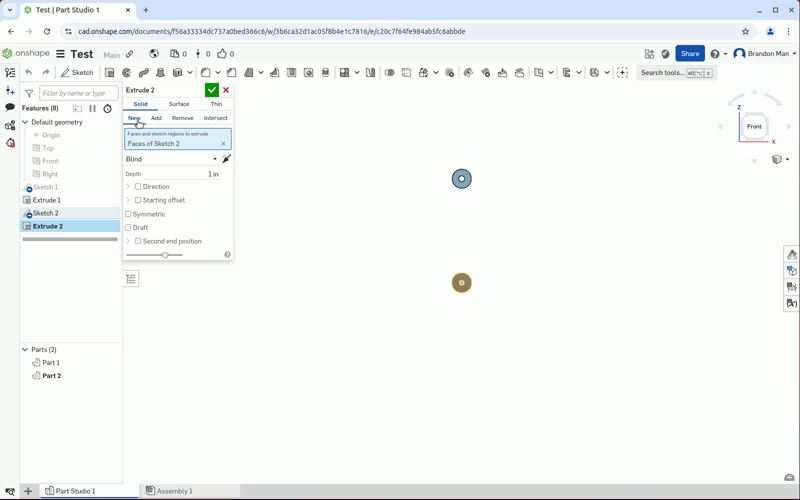
click(137, 120)
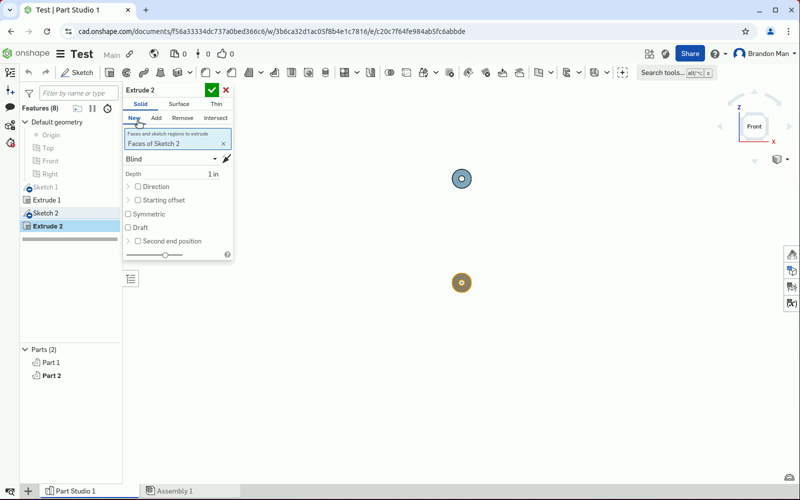
key(tab, 4)
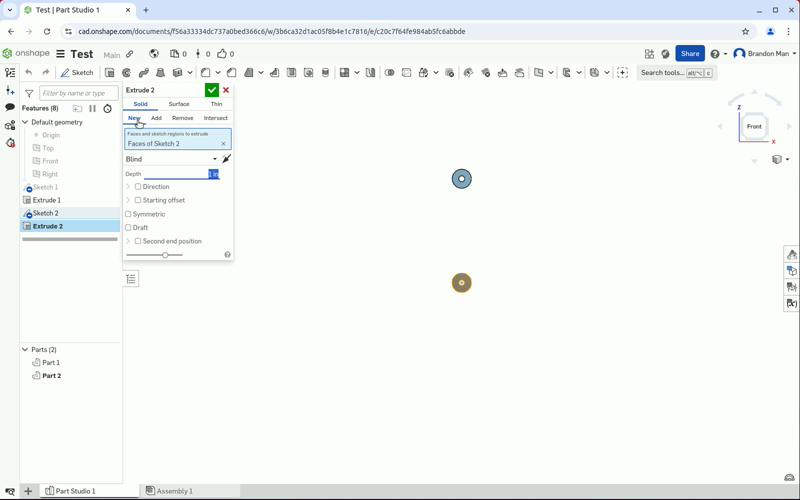
text(0.481)
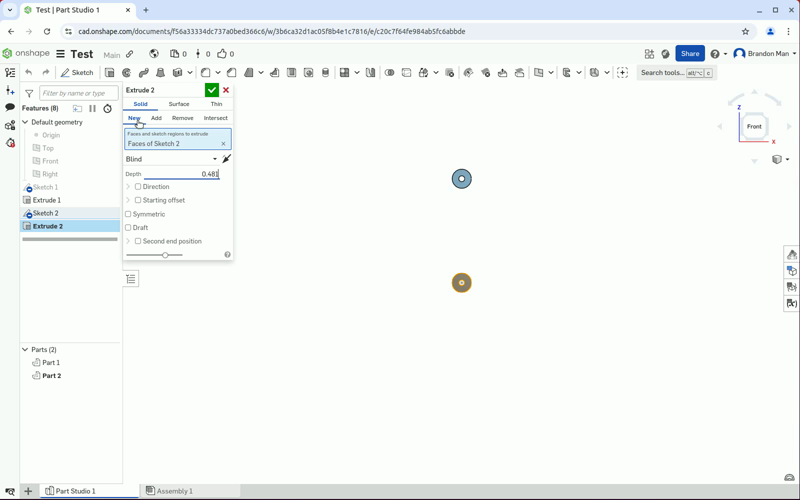
key(enter)
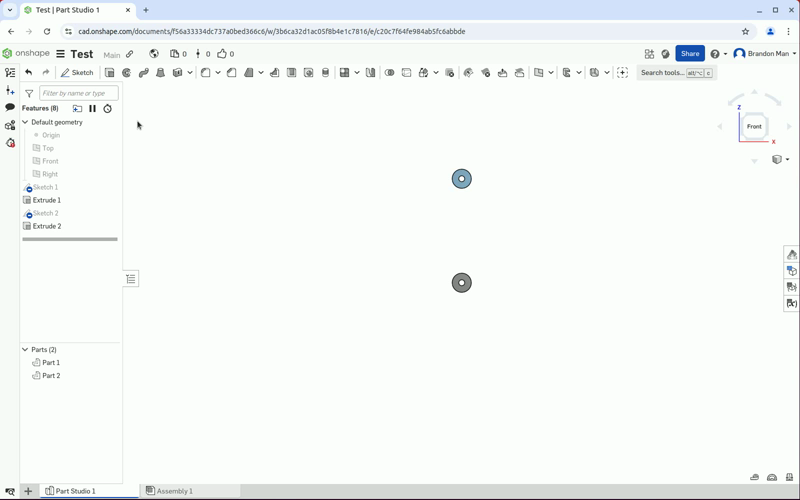
key(shift+h)
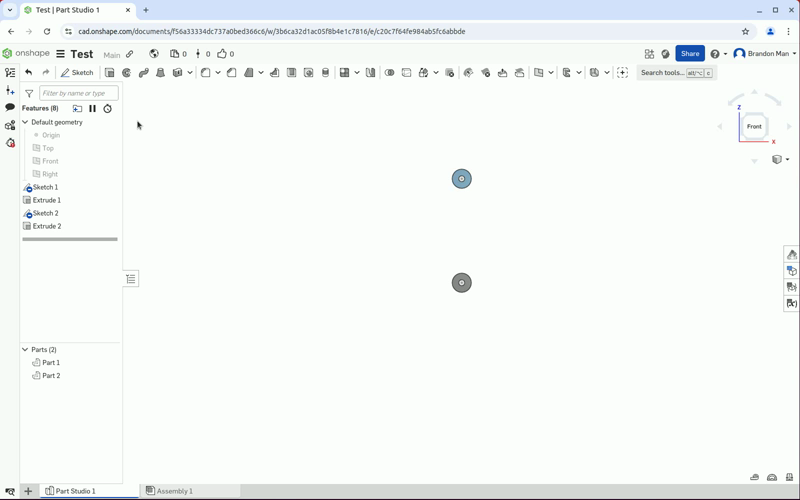
key(shift+h)
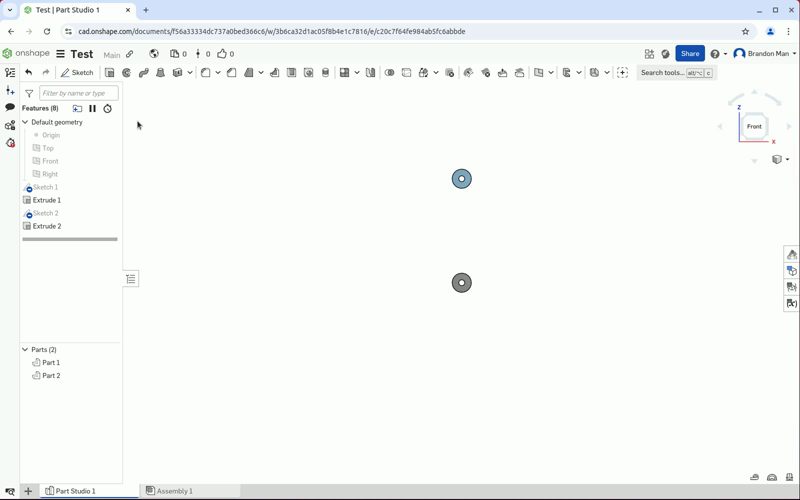
mouse_move(73, 189)
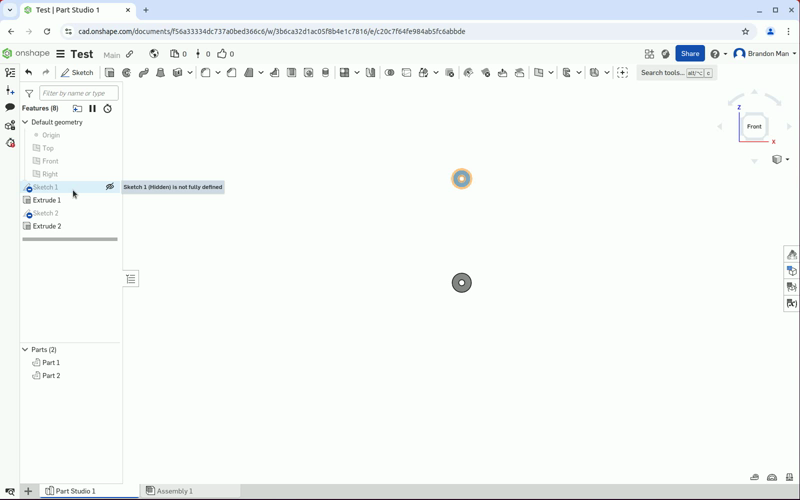
click(73, 189)
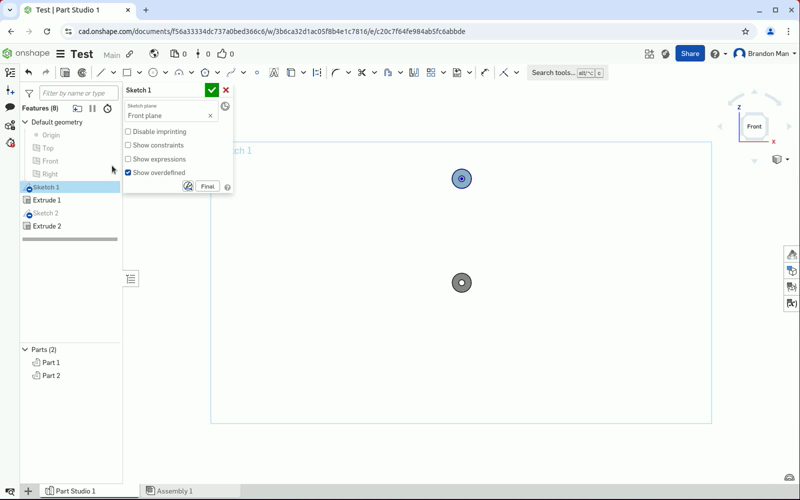
mouse_move(229, 92)
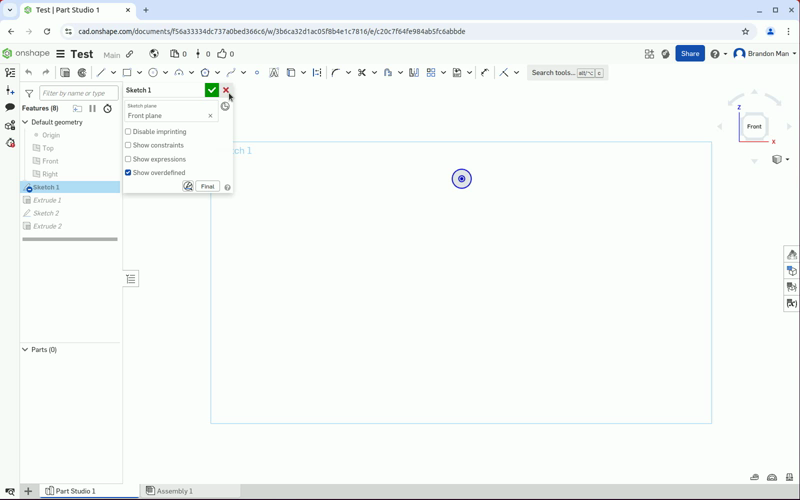
click(229, 92)
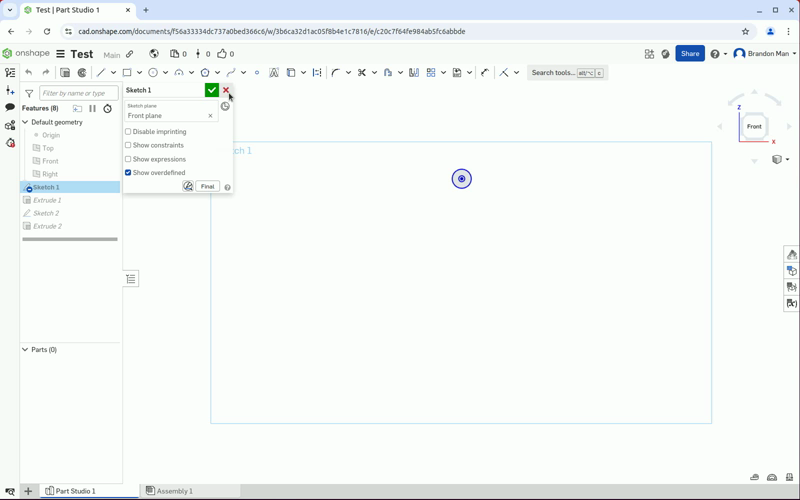
key(shift+s)
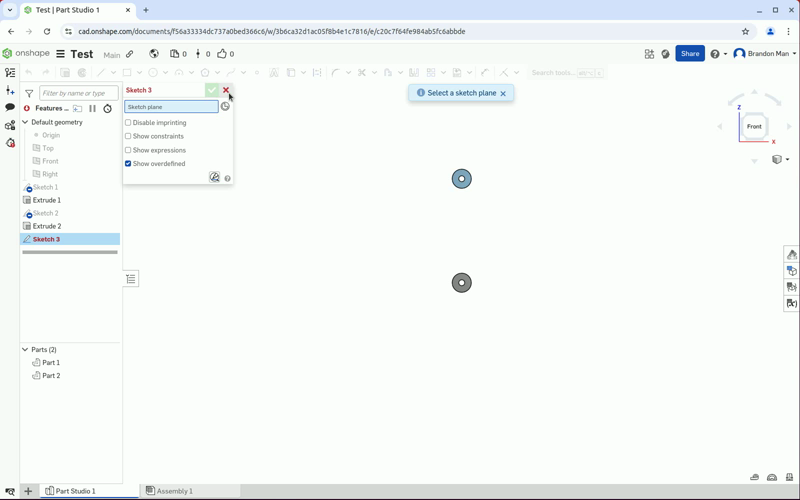
mouse_move(73, 163)
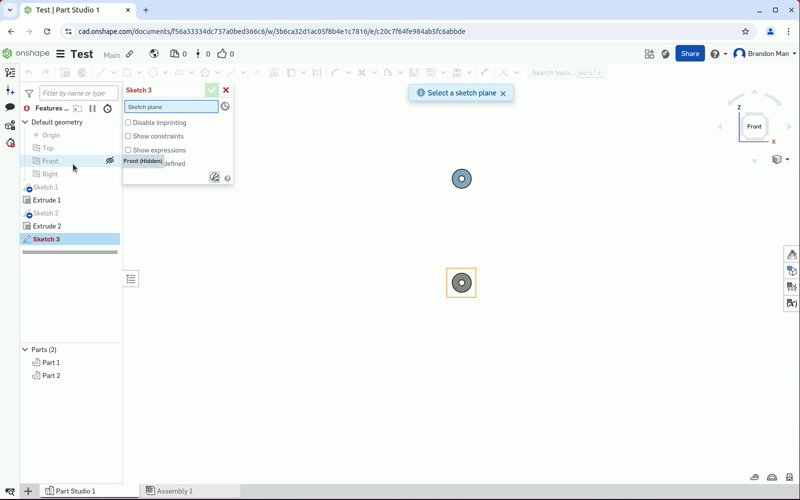
click(73, 163)
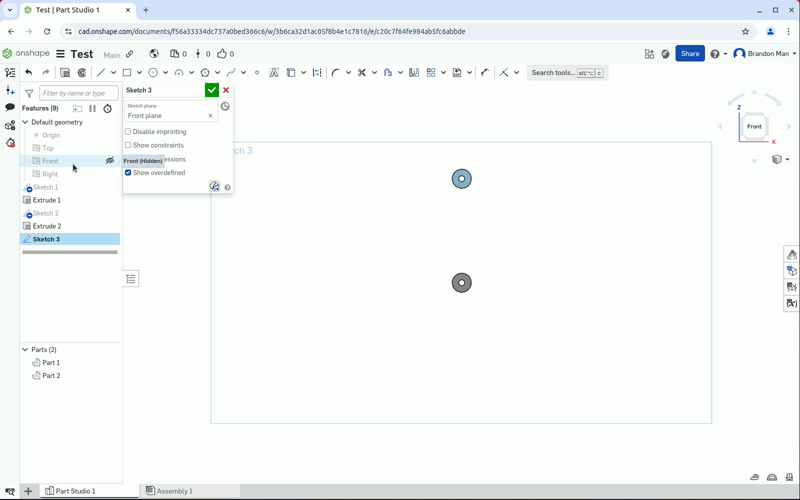
mouse_move(73, 352)
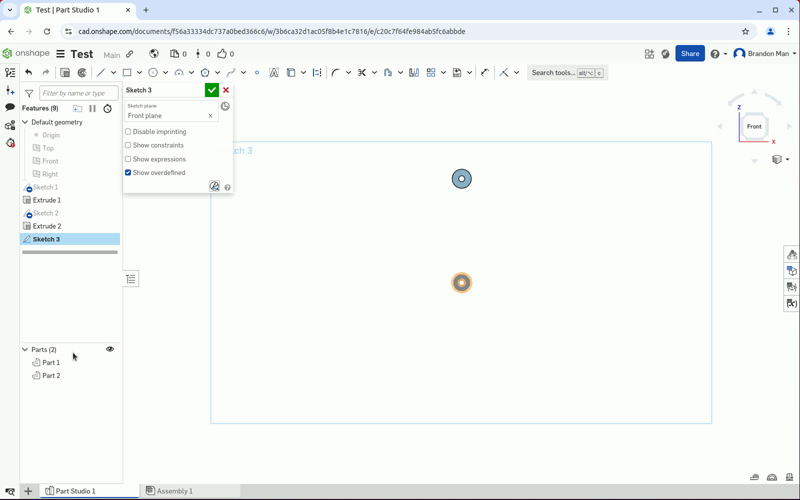
key(y)
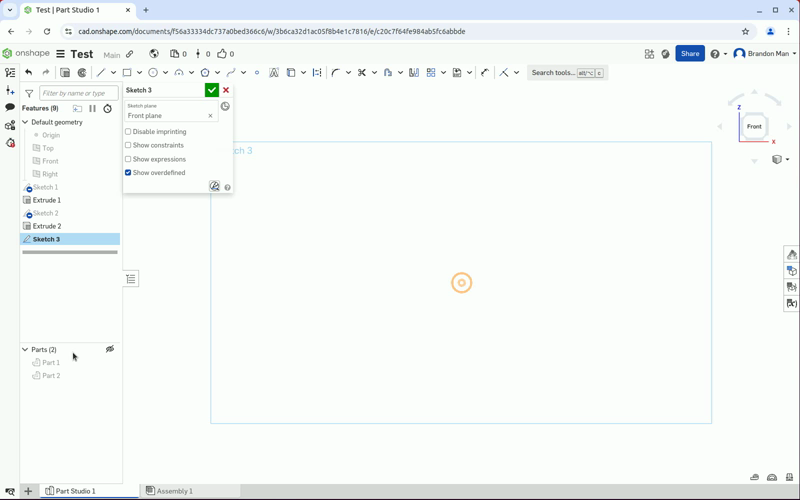
key(c)
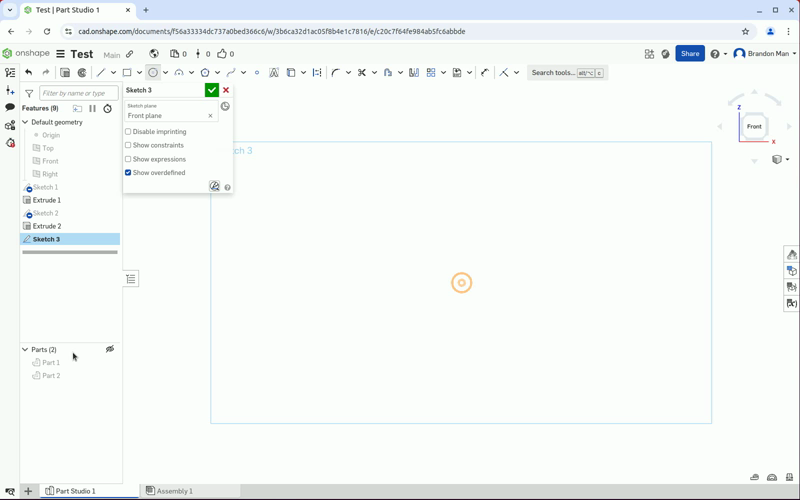
key_down(shift)
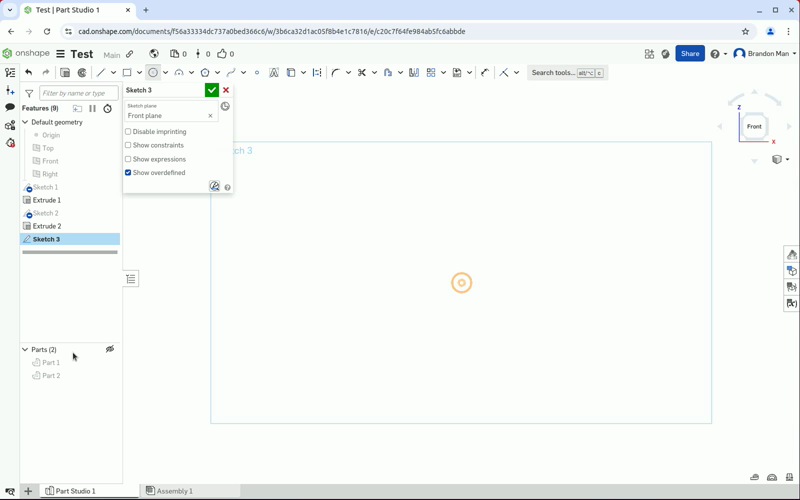
mouse_move(501, 282)
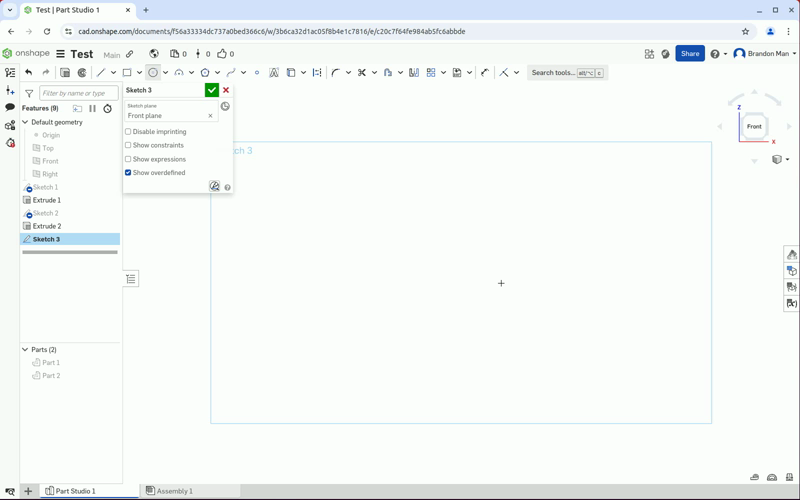
click(501, 282)
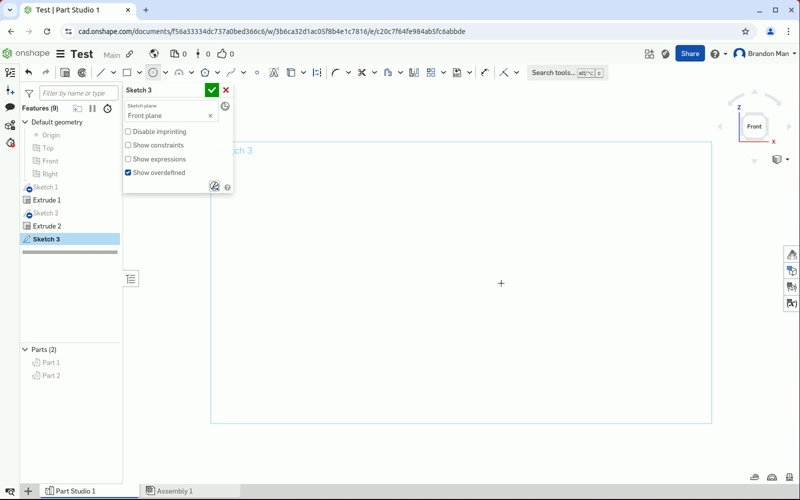
key_up(shift)
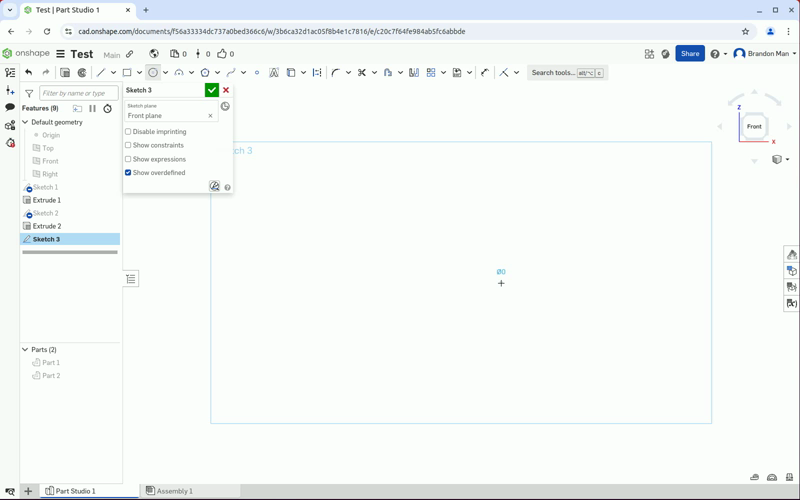
mouse_move(508, 282)
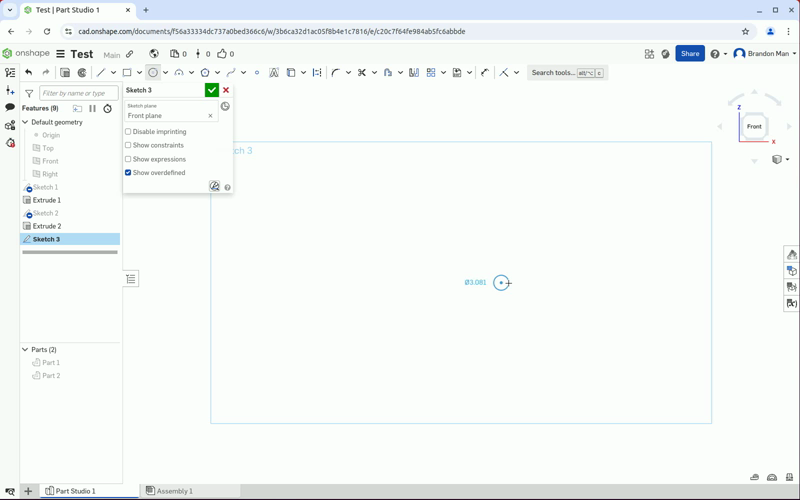
click(508, 282)
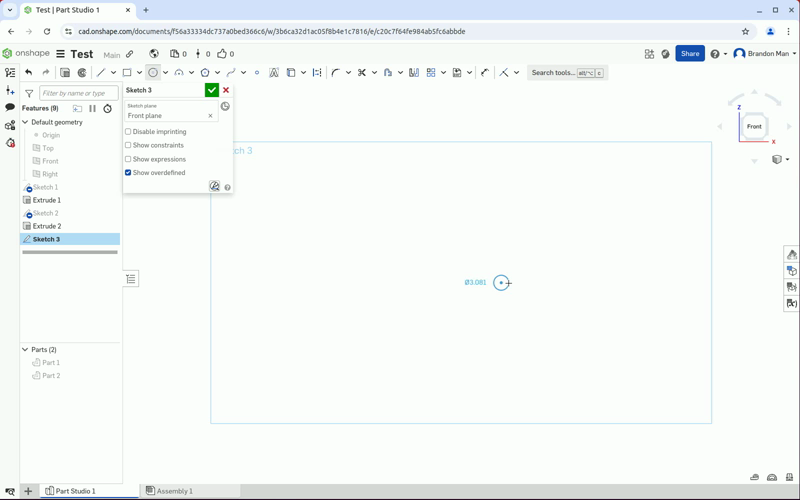
key(esc)
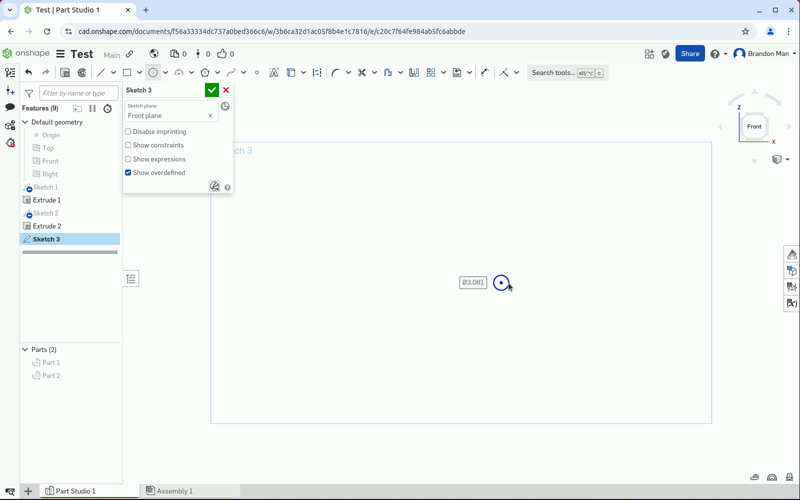
key(c)
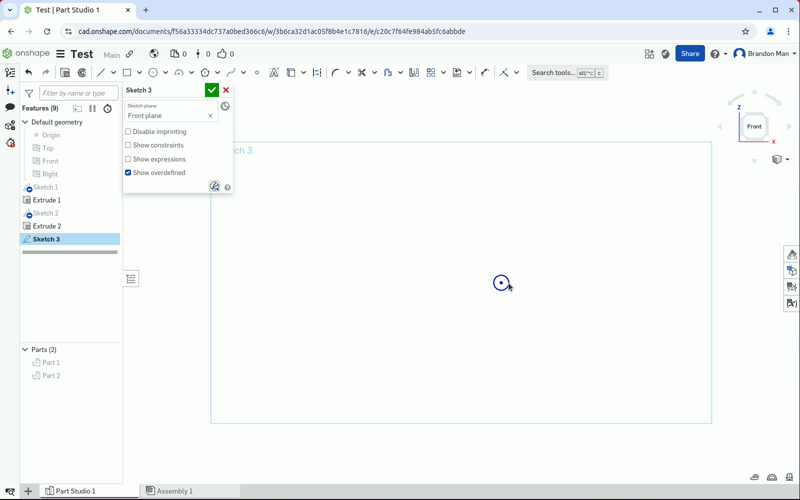
key_down(shift)
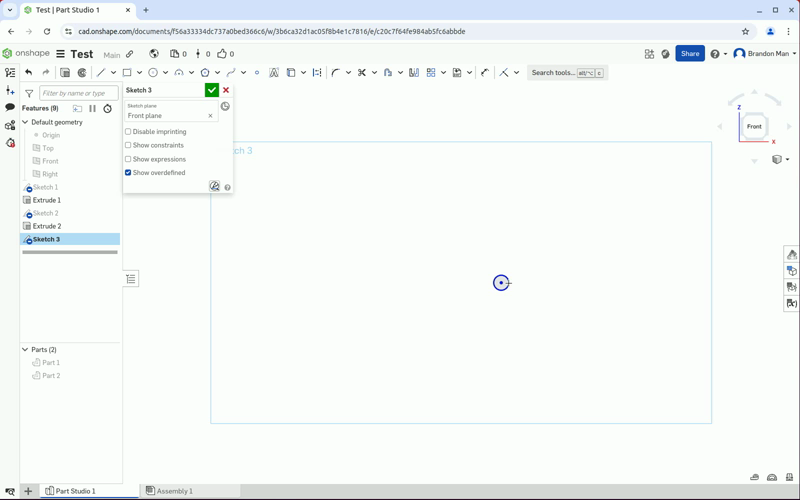
mouse_move(501, 282)
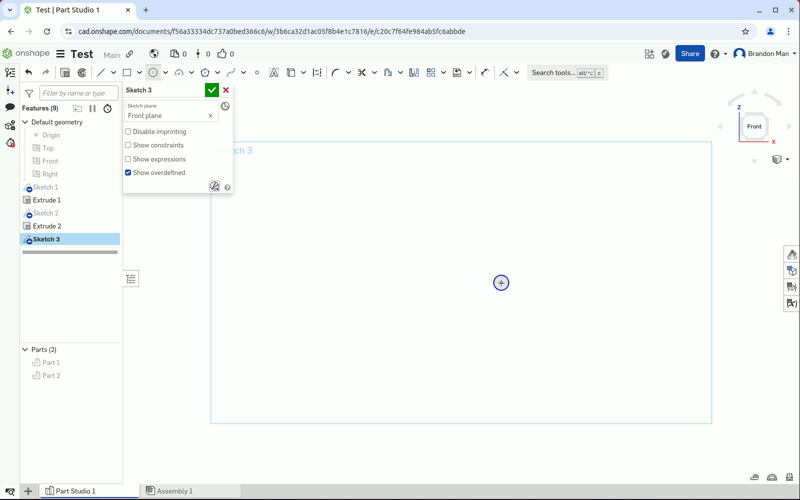
click(501, 282)
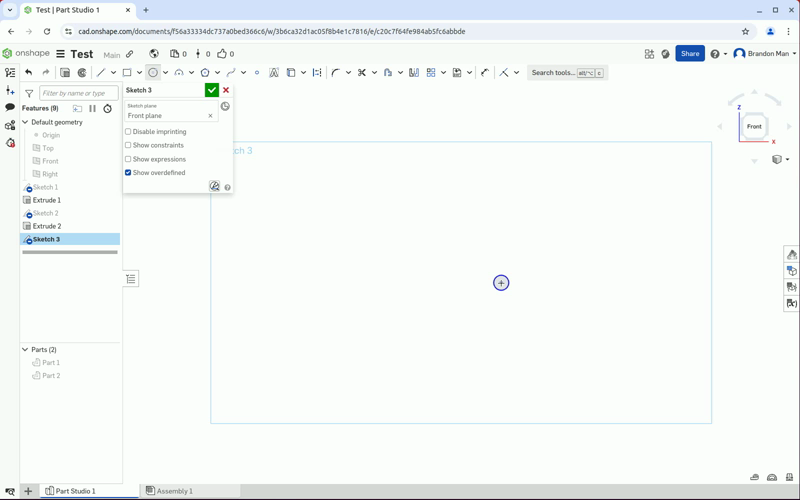
key_up(shift)
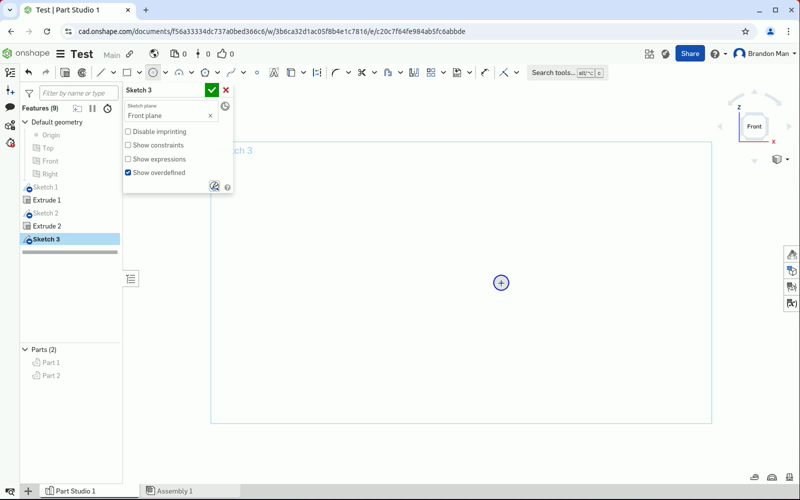
mouse_move(504, 282)
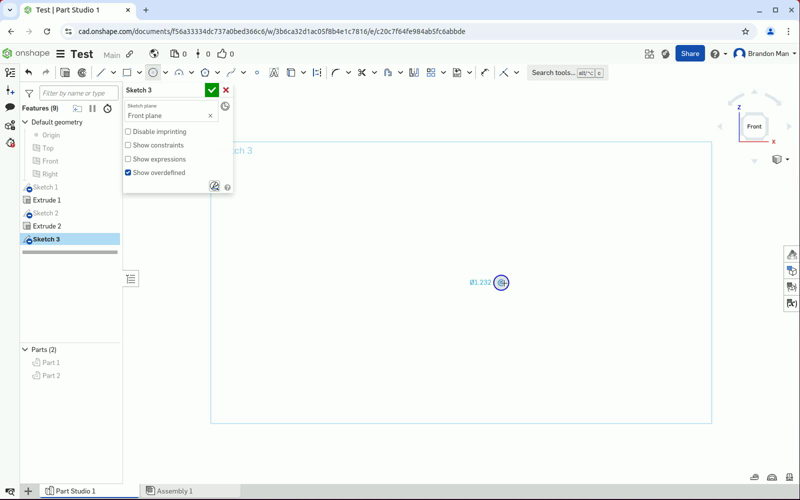
scroll(6)
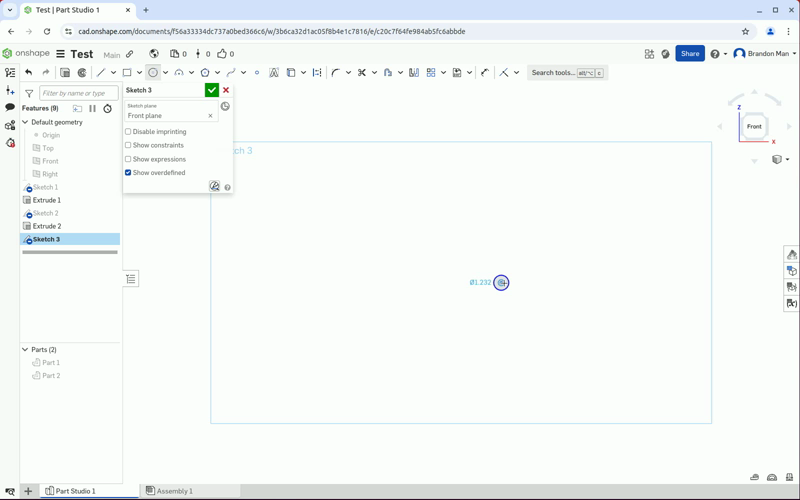
scroll(6)
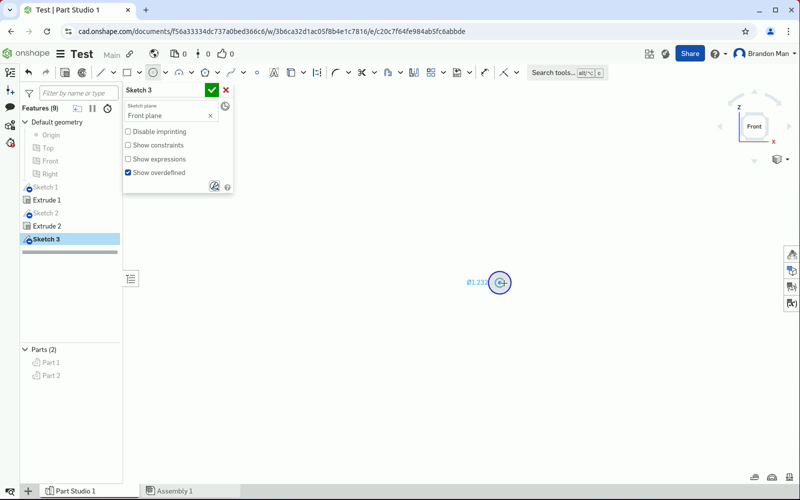
scroll(6)
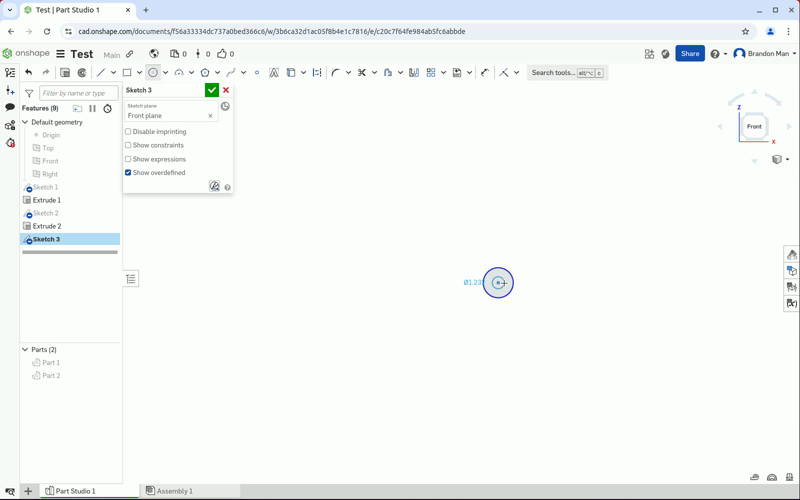
scroll(6)
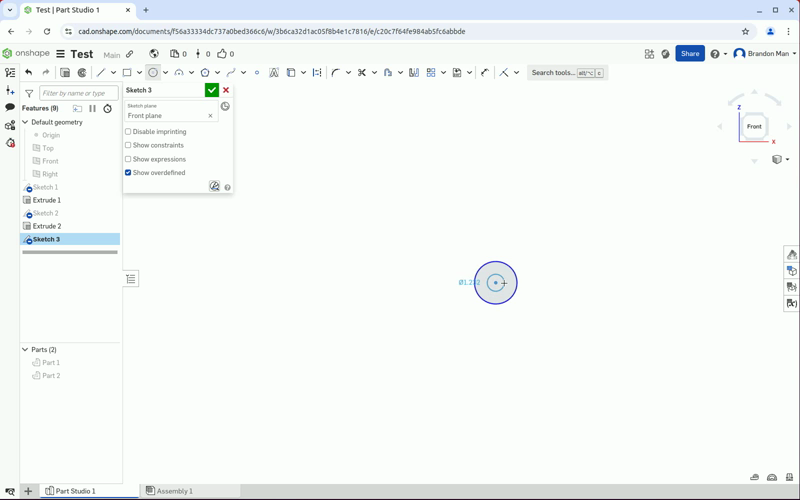
scroll(6)
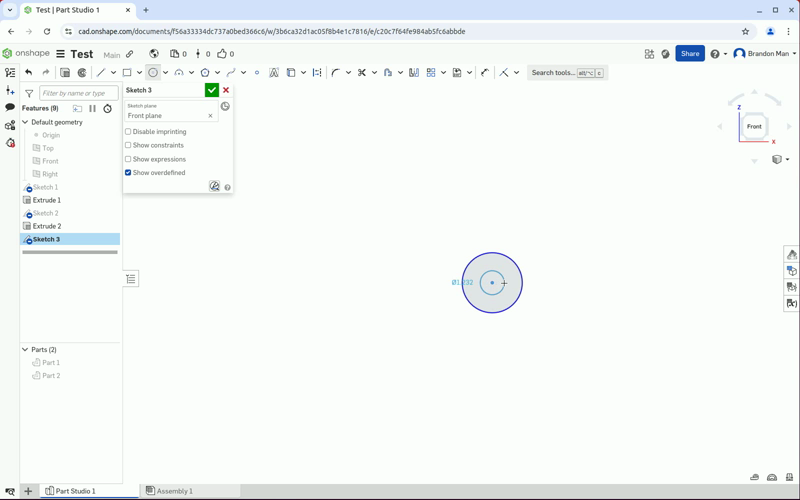
scroll(6)
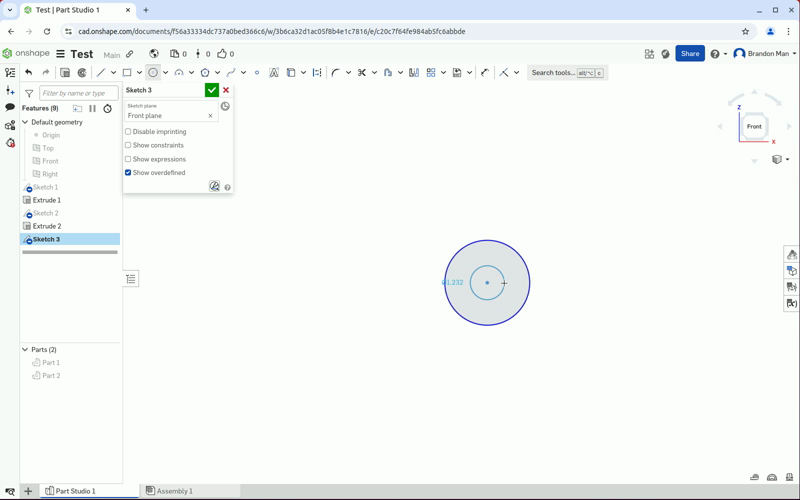
scroll(6)
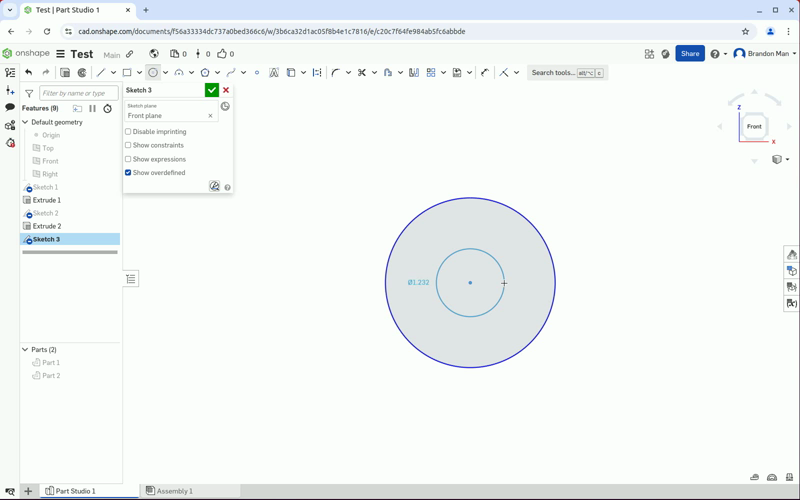
click(504, 282)
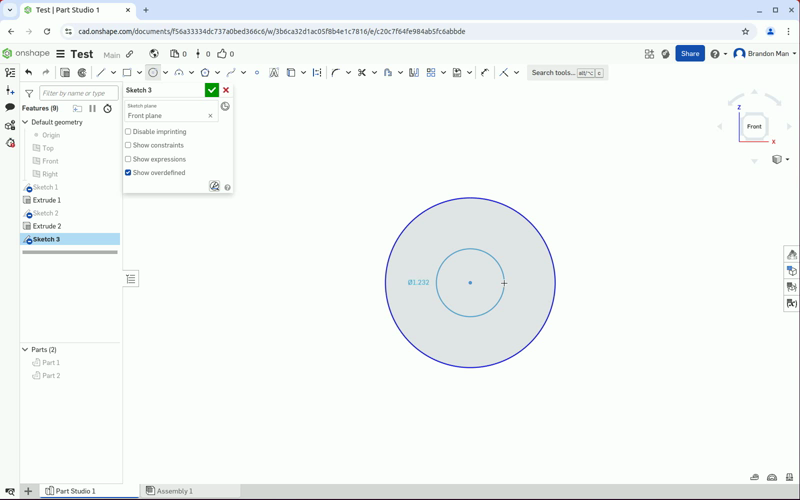
scroll(-6)
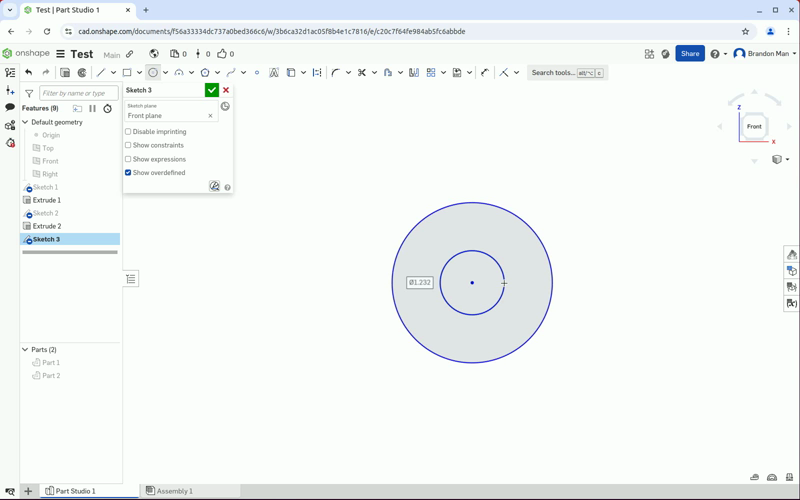
scroll(-6)
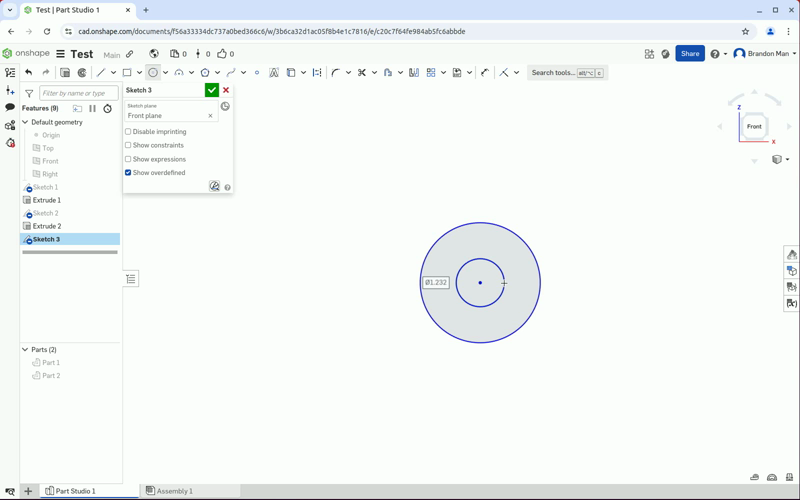
scroll(-6)
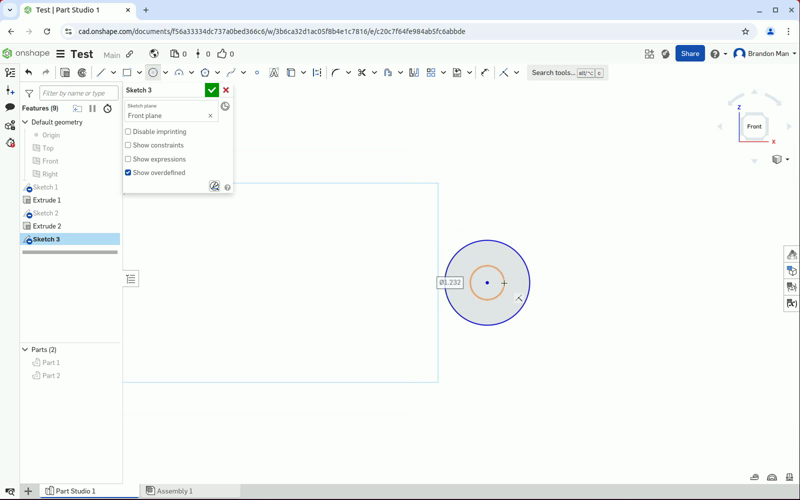
scroll(-6)
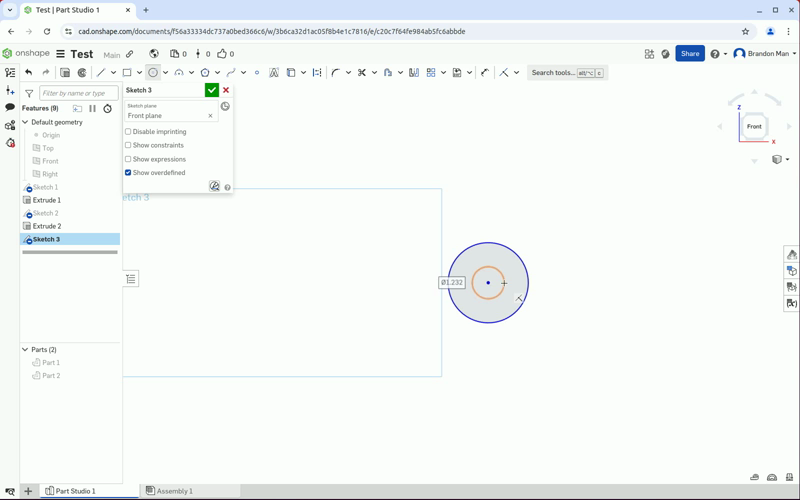
scroll(-6)
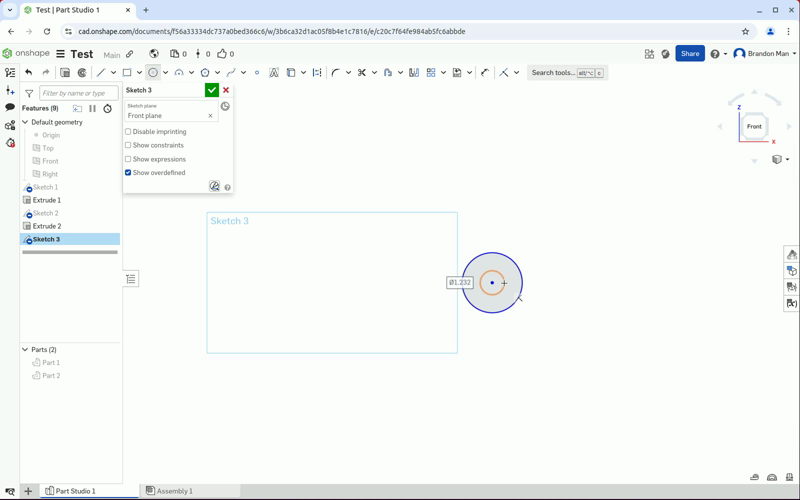
scroll(-6)
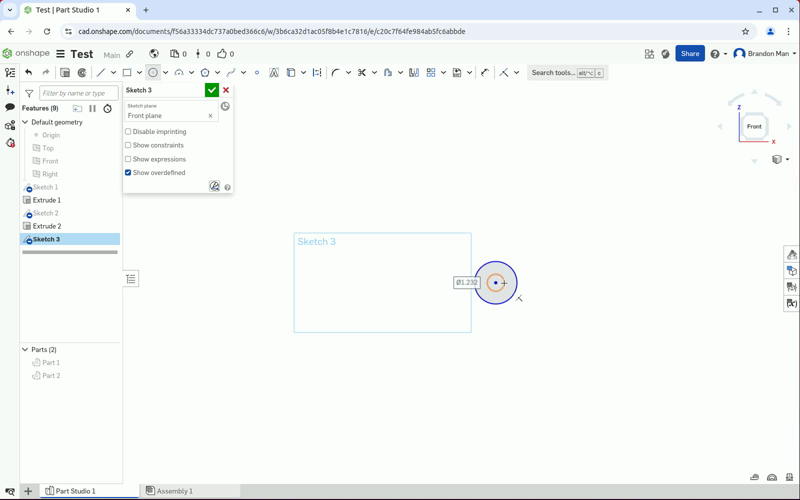
scroll(-6)
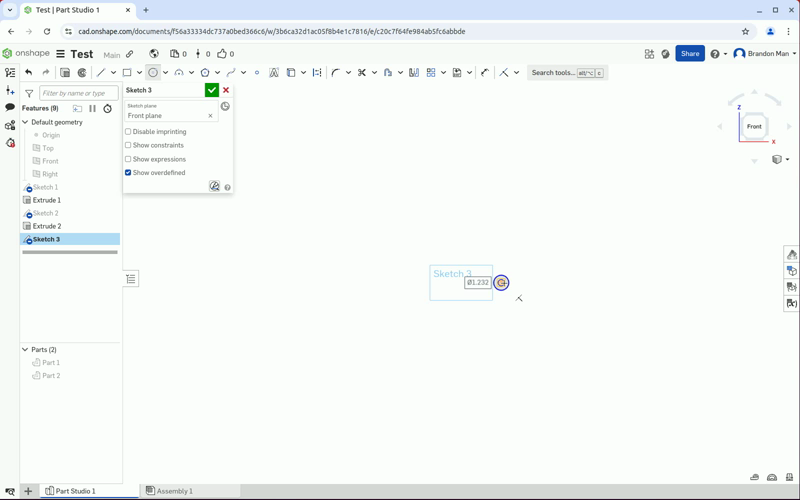
key(esc)
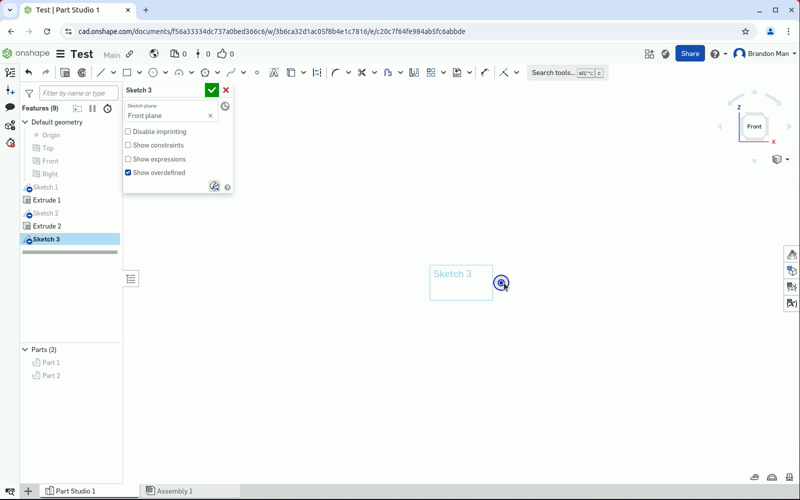
mouse_move(502, 280)
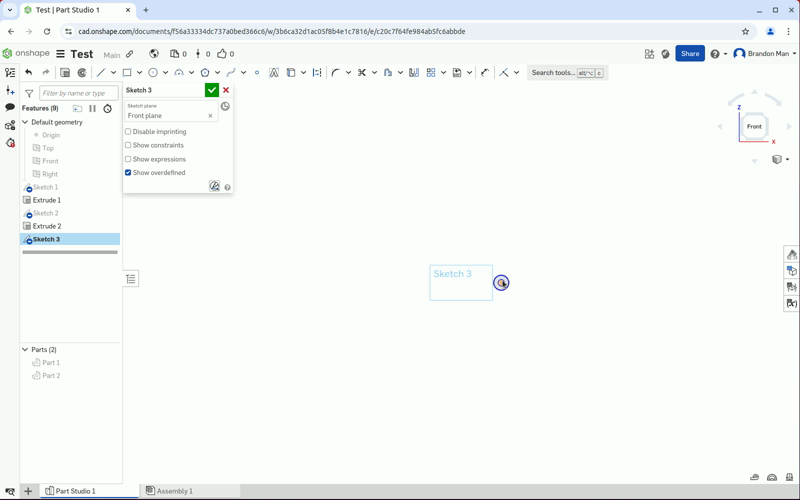
scroll(6)
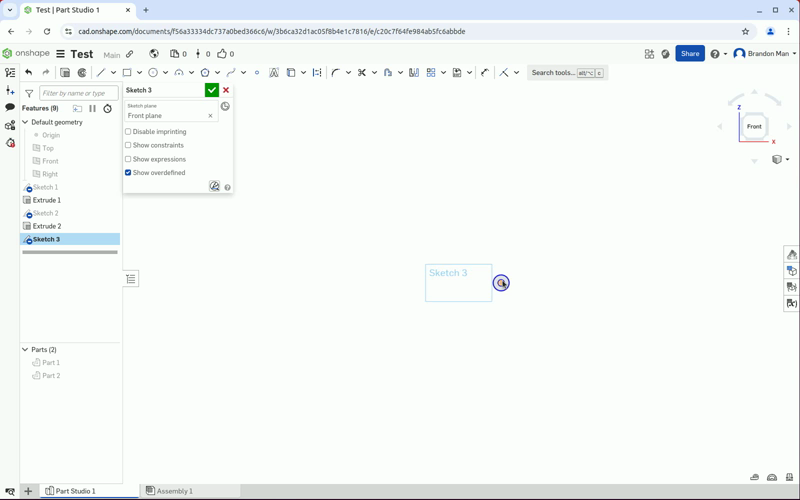
scroll(6)
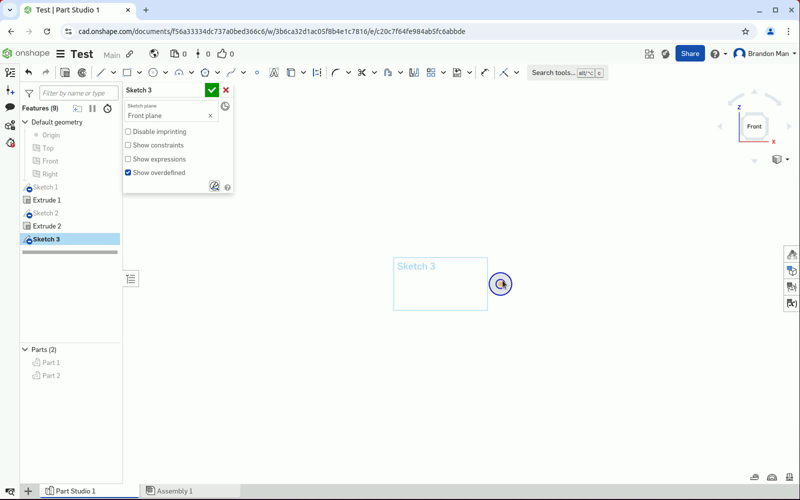
scroll(6)
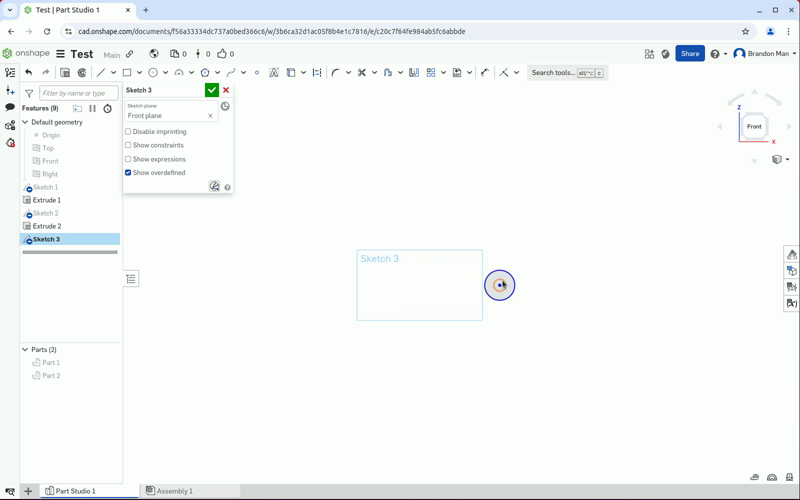
scroll(6)
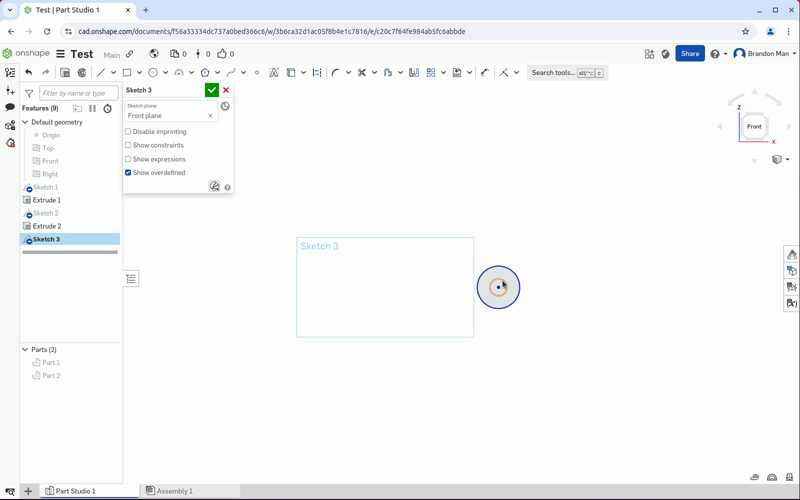
scroll(6)
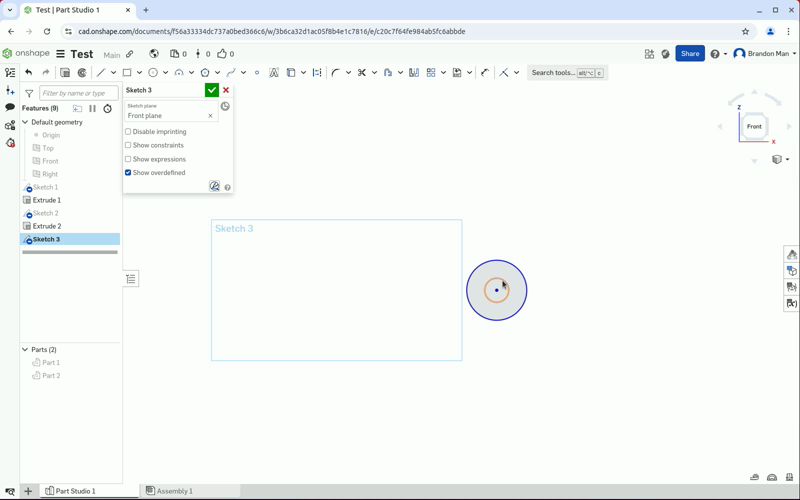
scroll(6)
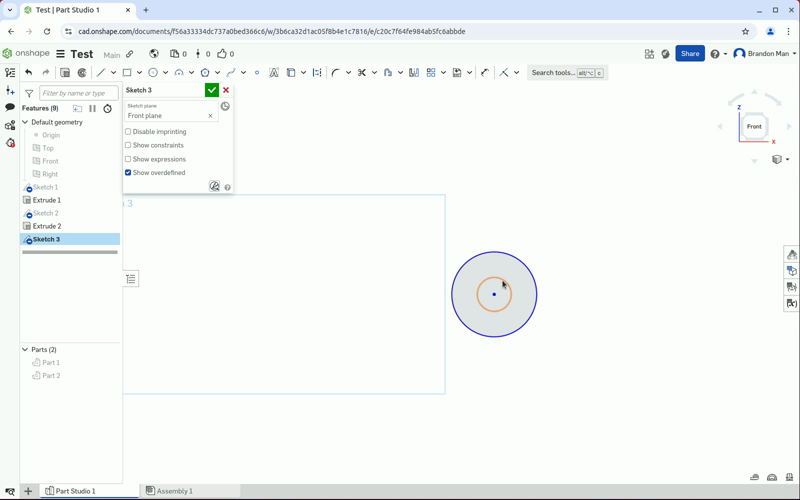
scroll(6)
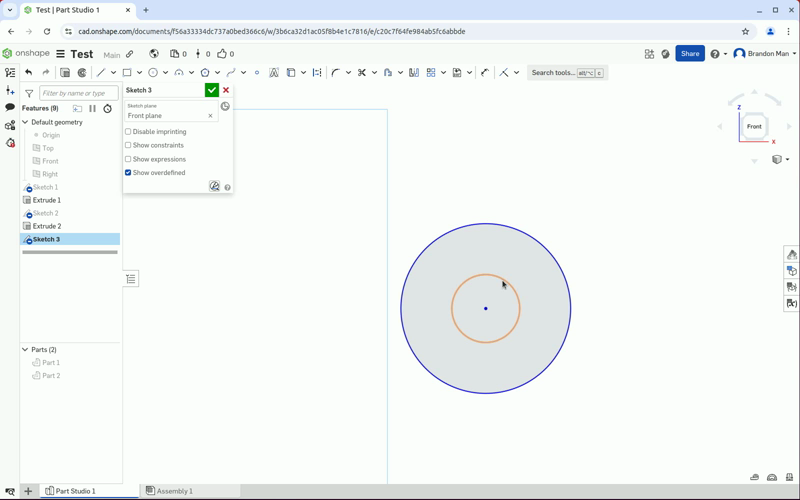
click(502, 280)
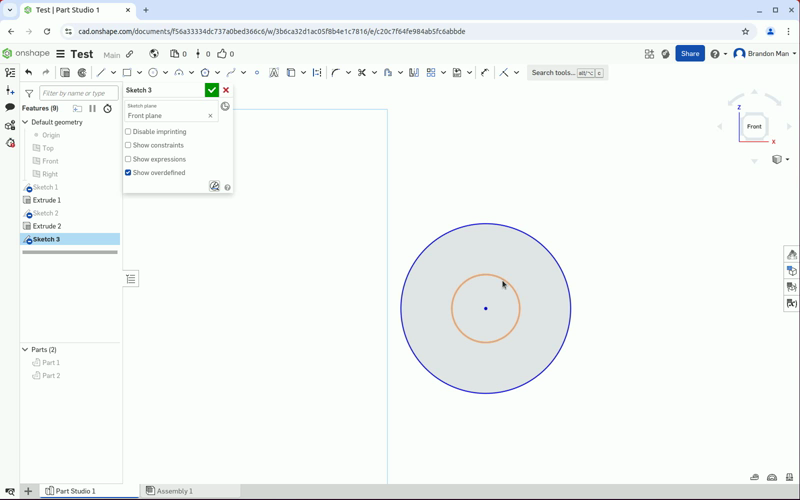
scroll(-6)
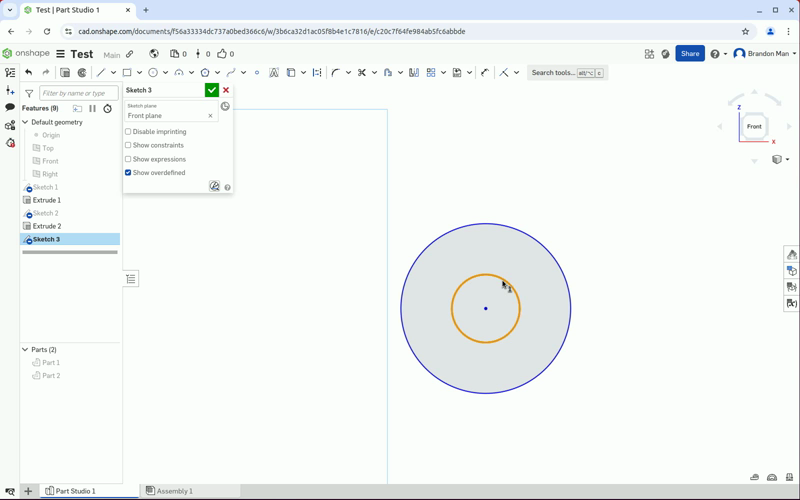
scroll(-6)
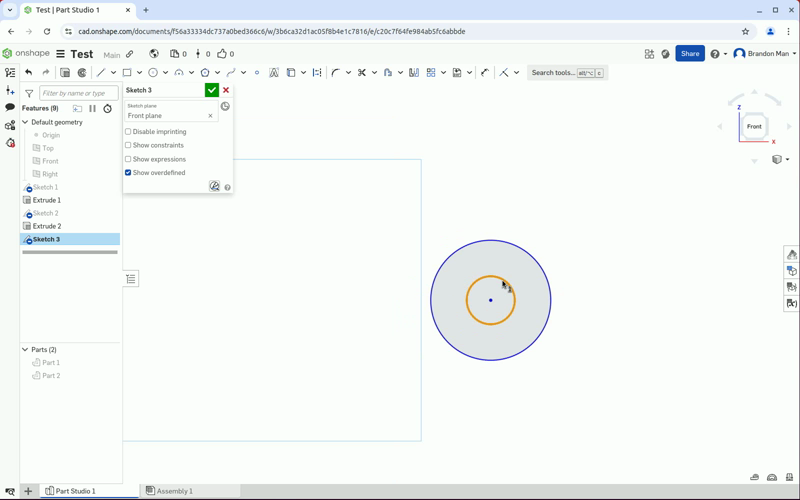
scroll(-6)
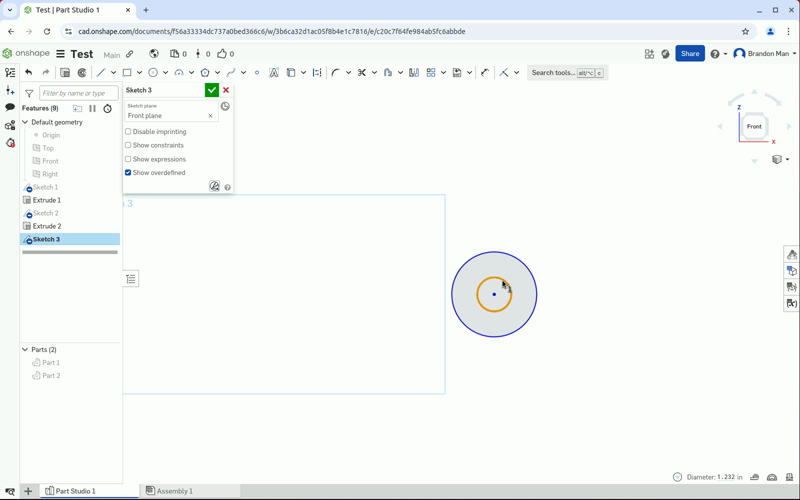
scroll(-6)
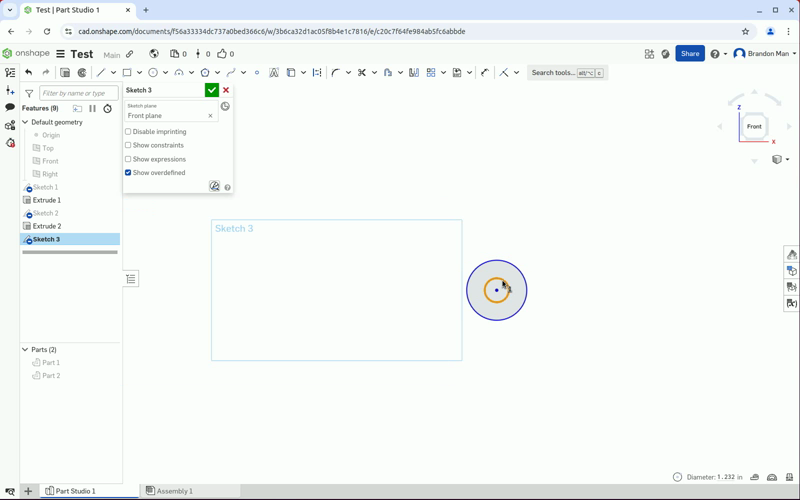
scroll(-6)
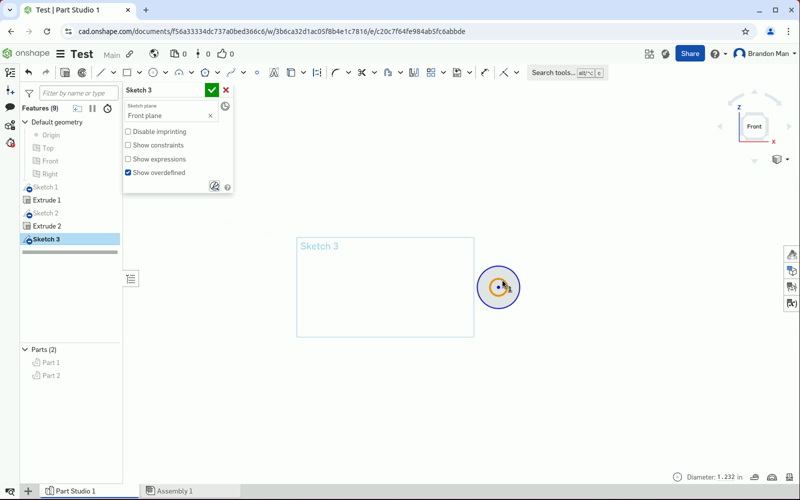
scroll(-6)
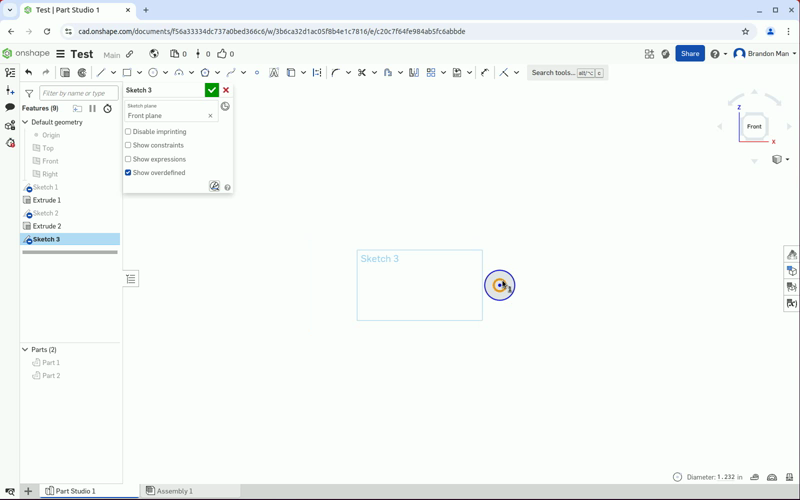
scroll(-6)
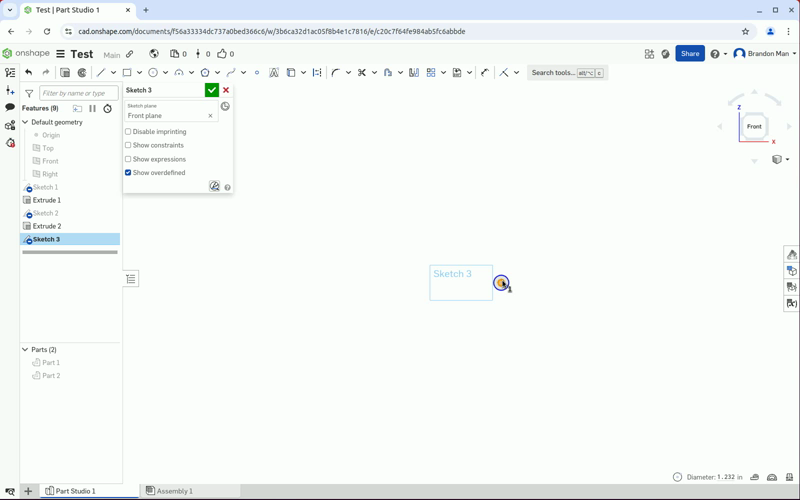
mouse_move(73, 352)
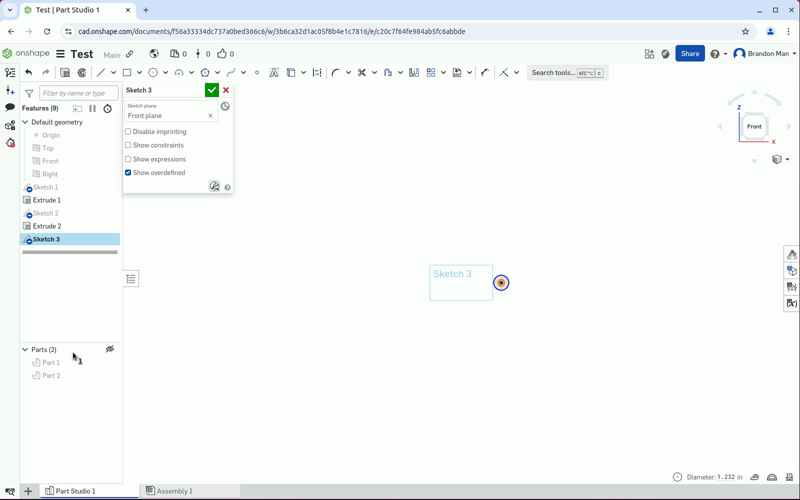
key(shift+y)
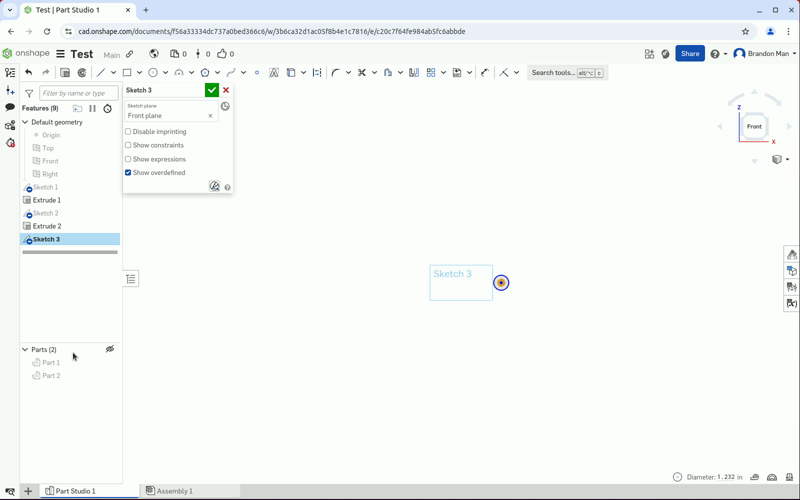
key(shift+e)
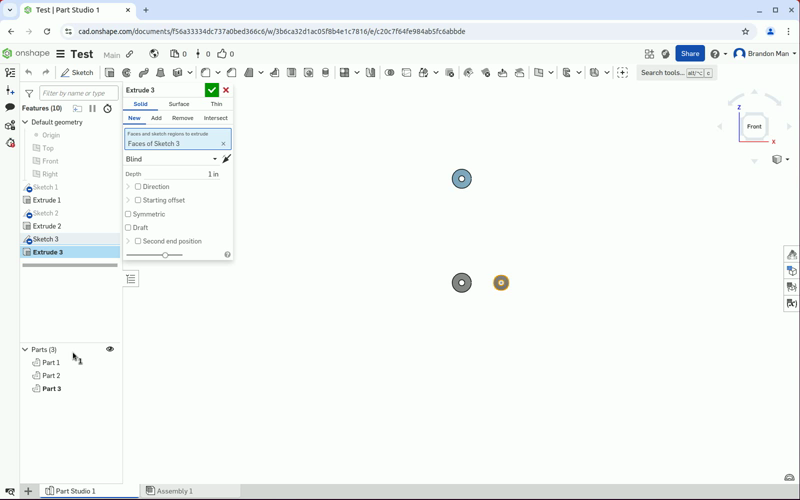
mouse_move(143, 106)
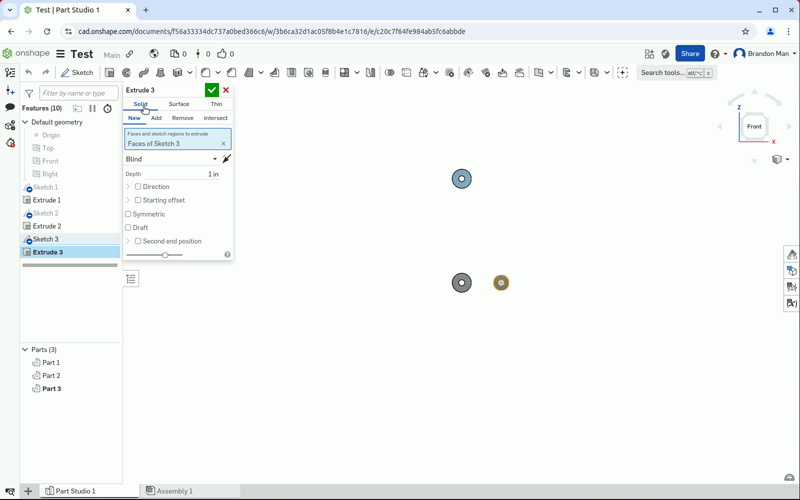
click(143, 106)
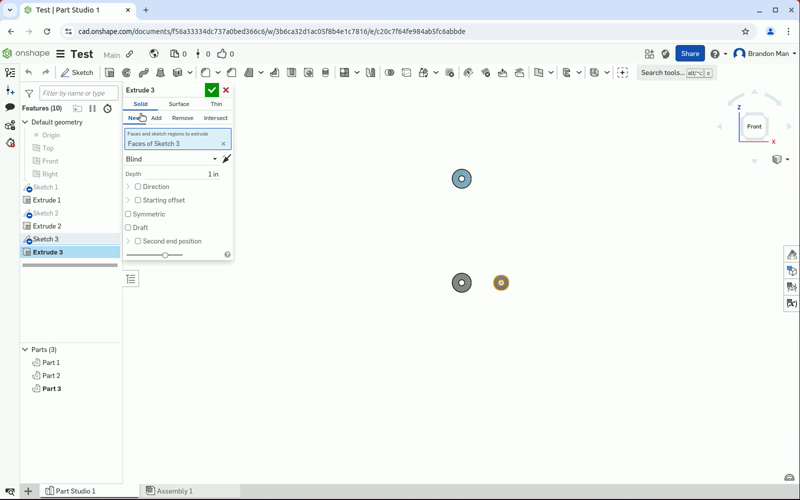
mouse_move(137, 120)
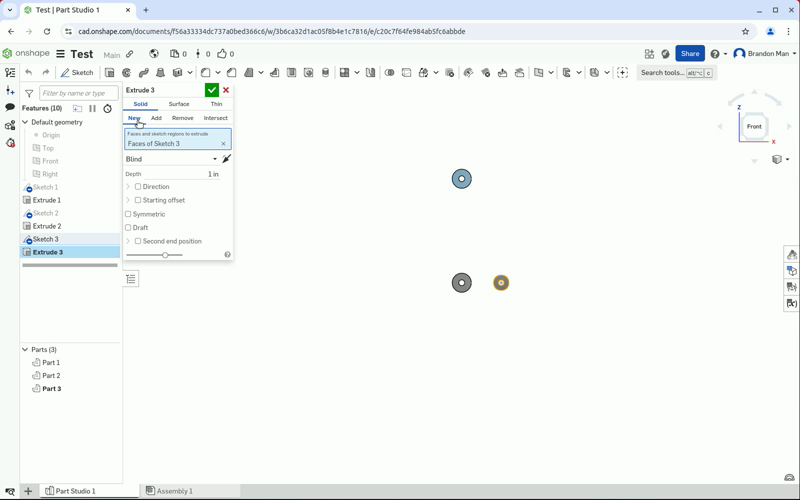
click(137, 120)
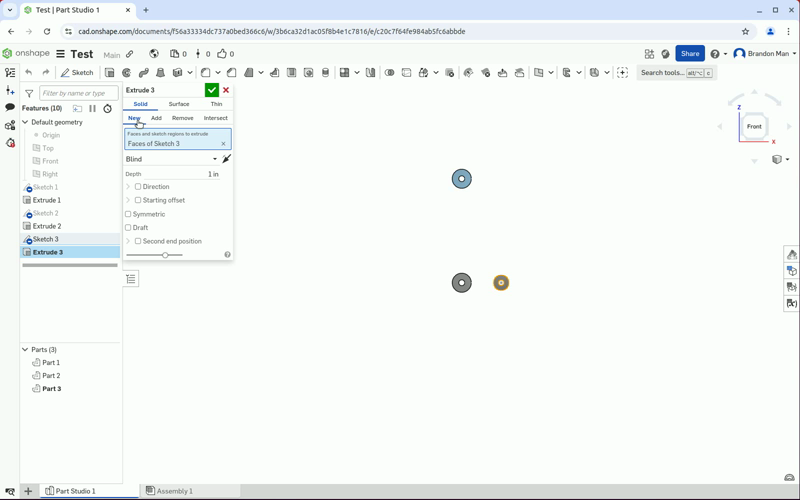
key(tab, 4)
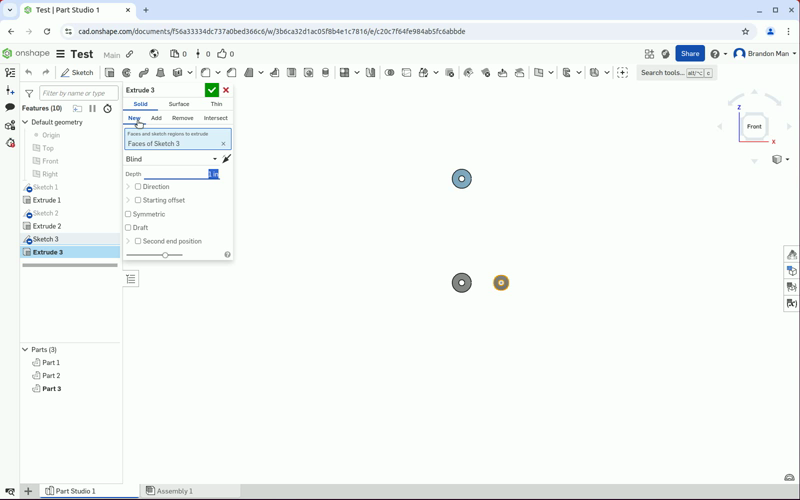
text(0.481)
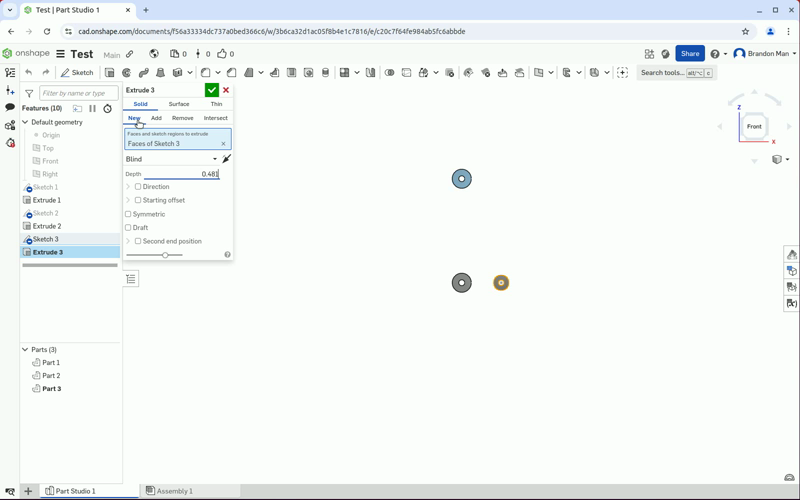
key(enter)
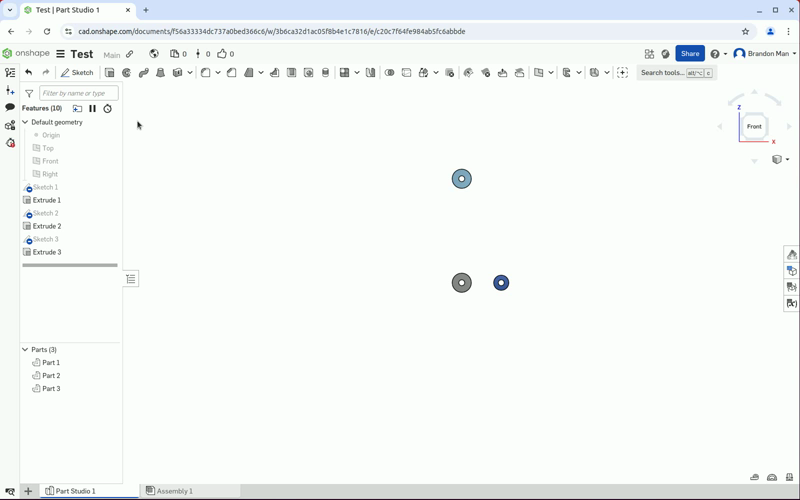
key(shift+h)
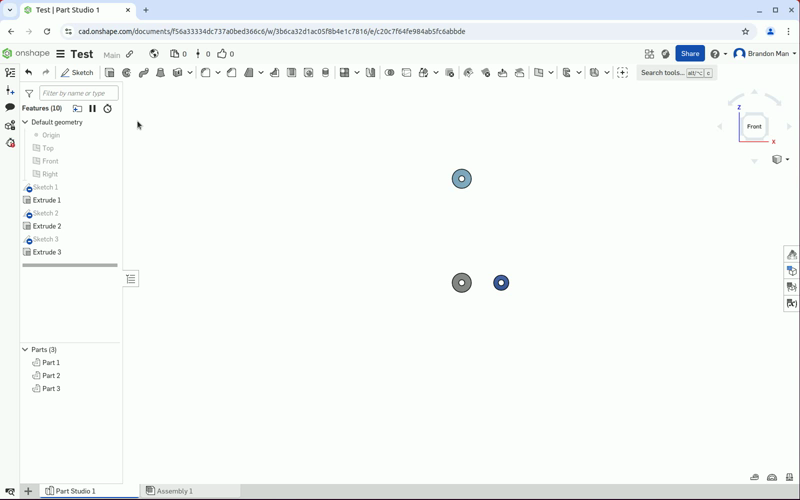
key(shift+h)
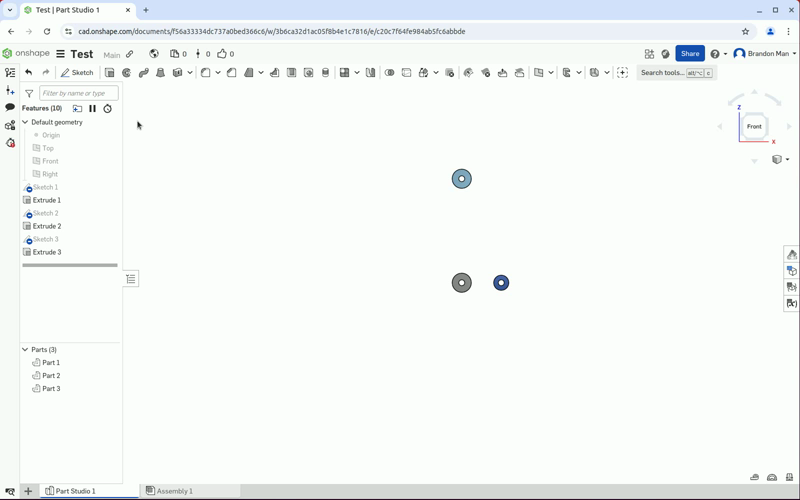
mouse_move(73, 189)
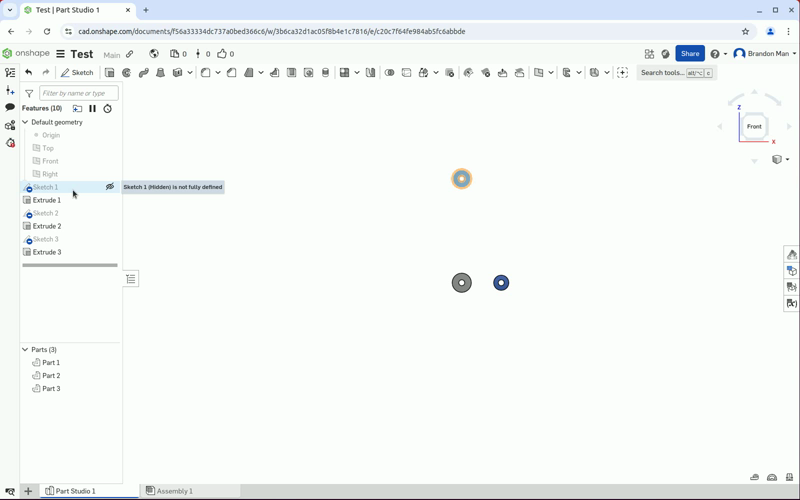
click(73, 189)
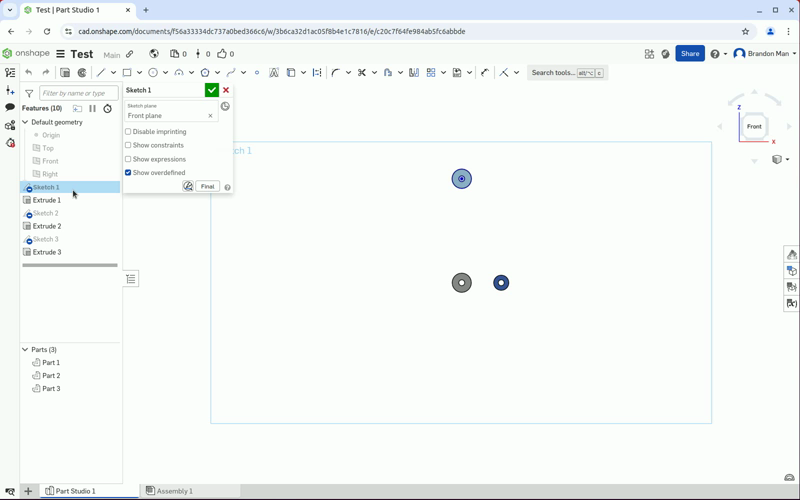
mouse_move(229, 92)
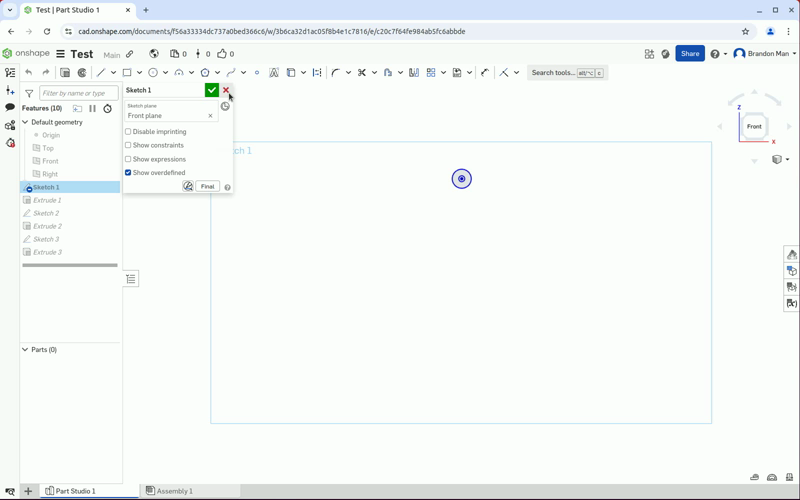
click(229, 92)
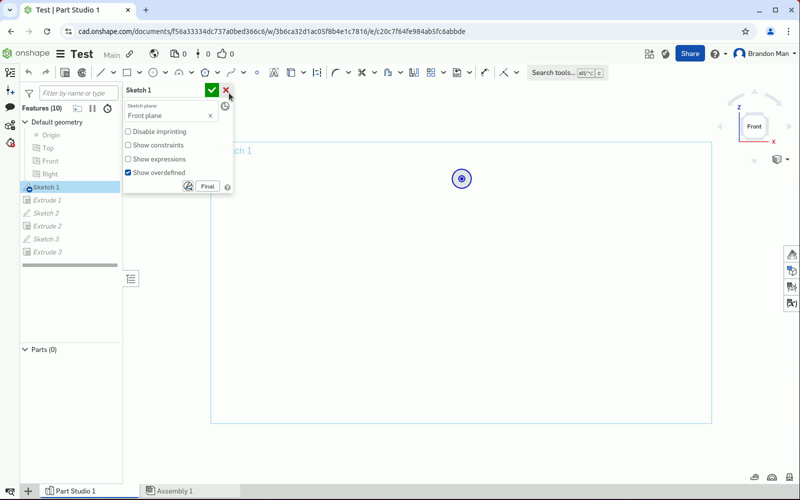
key(shift+s)
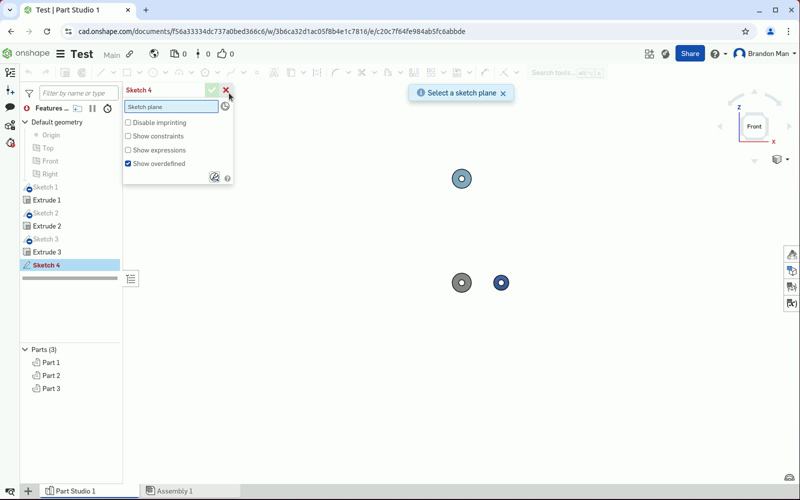
mouse_move(73, 163)
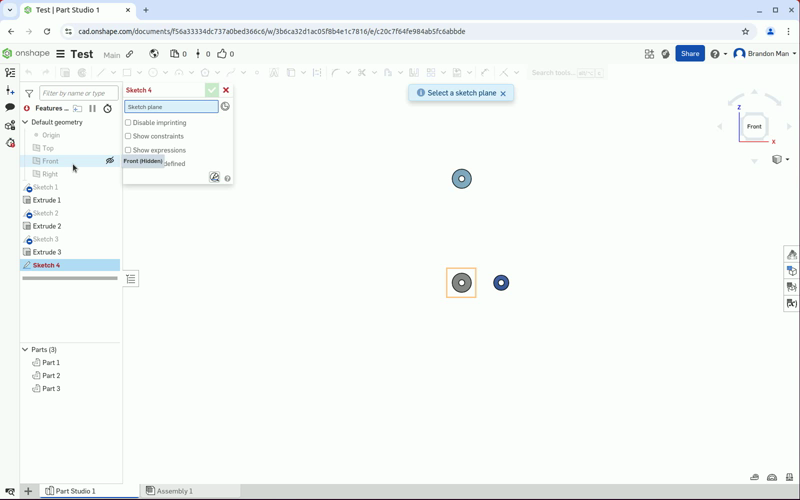
click(73, 163)
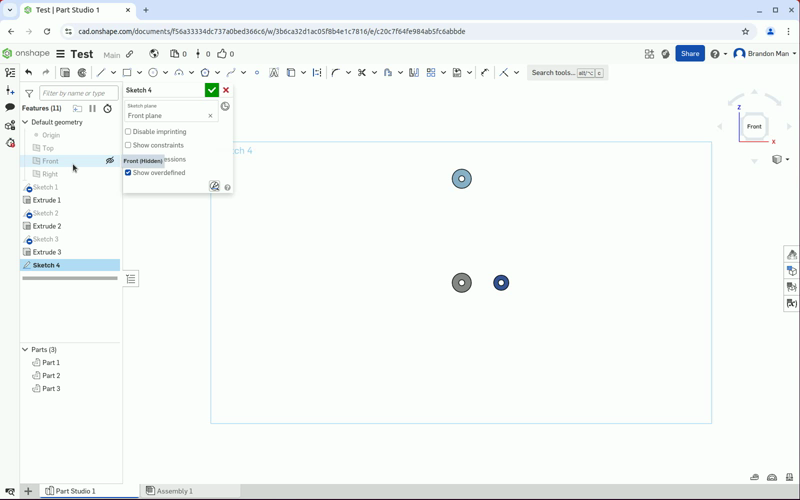
mouse_move(73, 352)
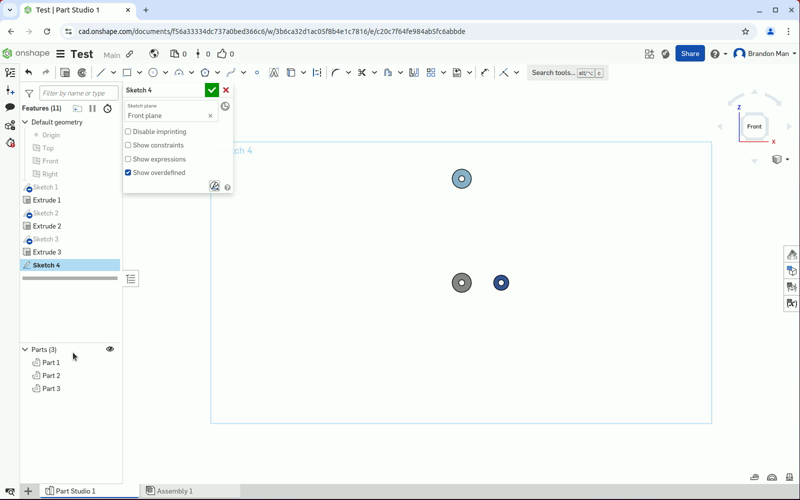
key(y)
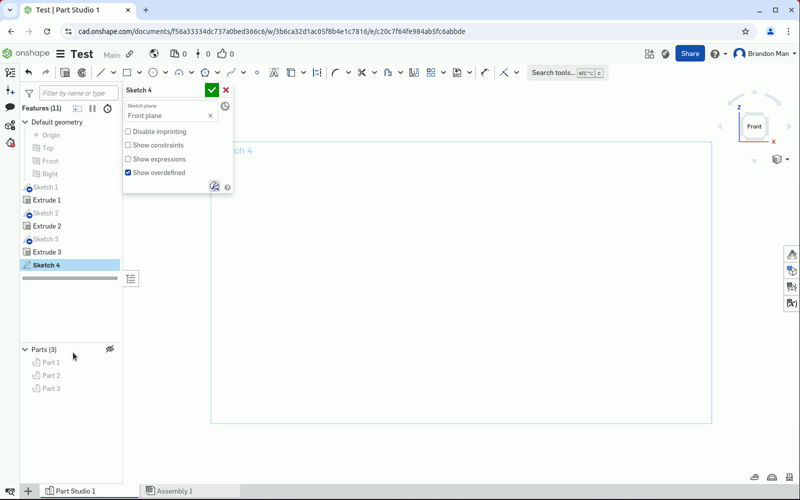
key(a)
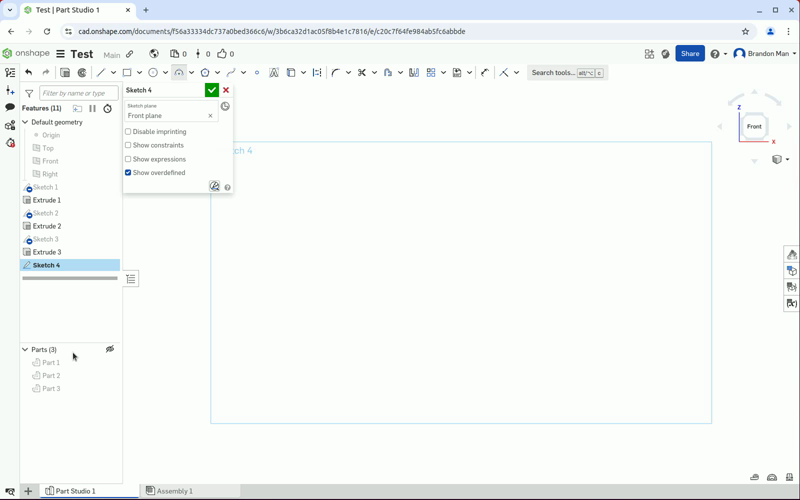
key_down(shift)
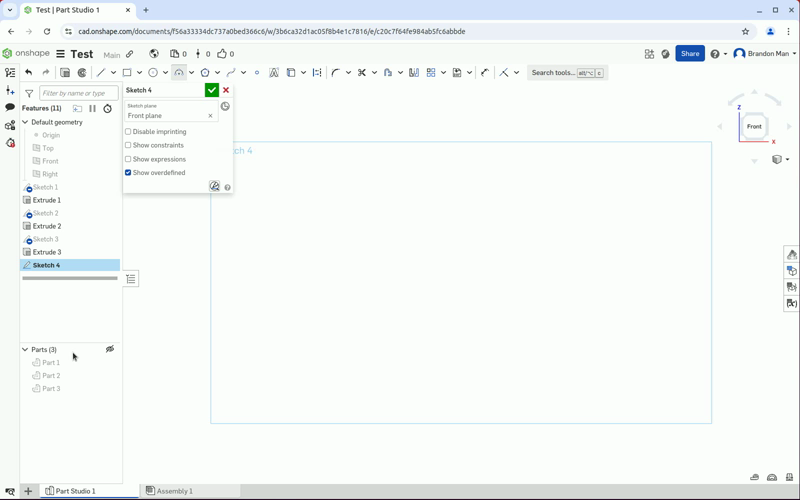
mouse_move(446, 223)
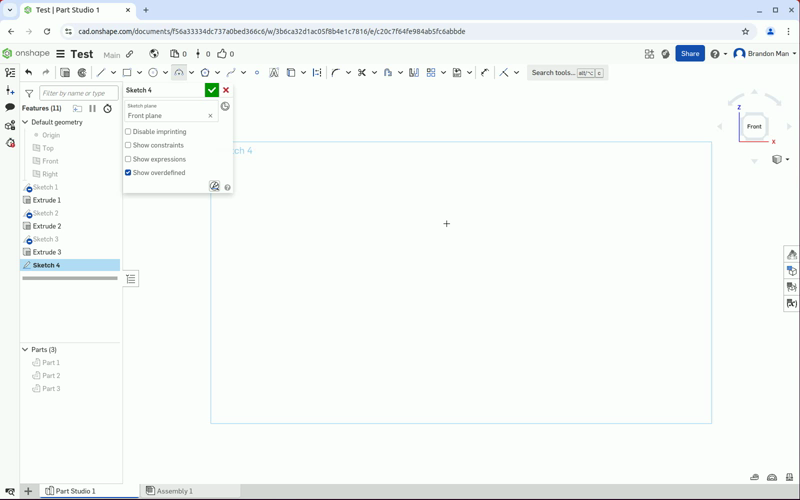
click(446, 223)
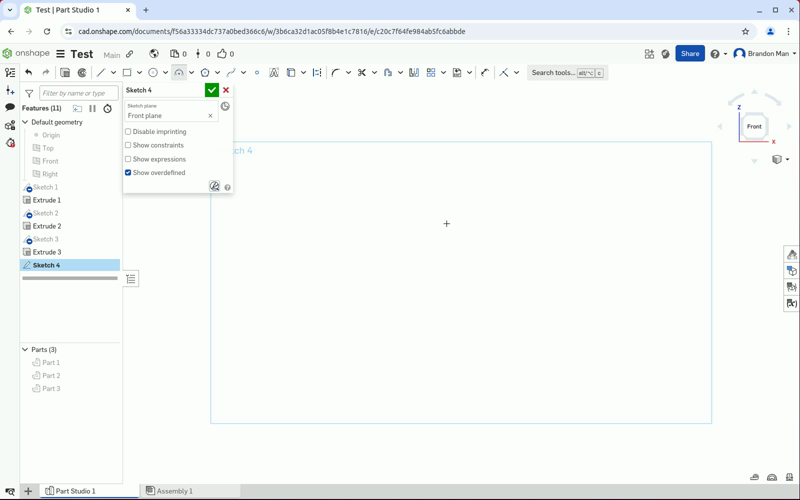
key_up(shift)
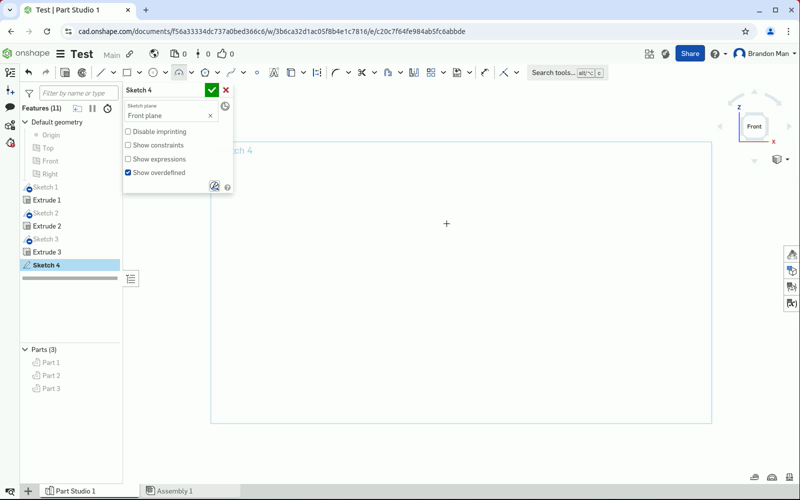
key_down(shift)
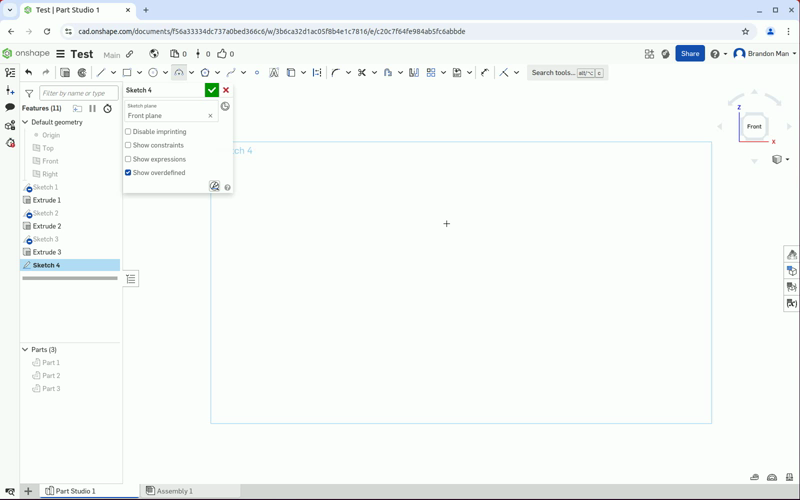
mouse_move(476, 223)
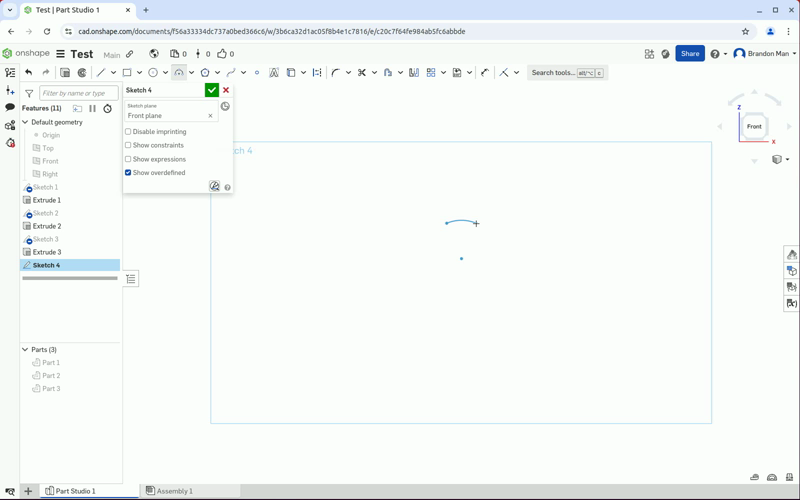
click(476, 223)
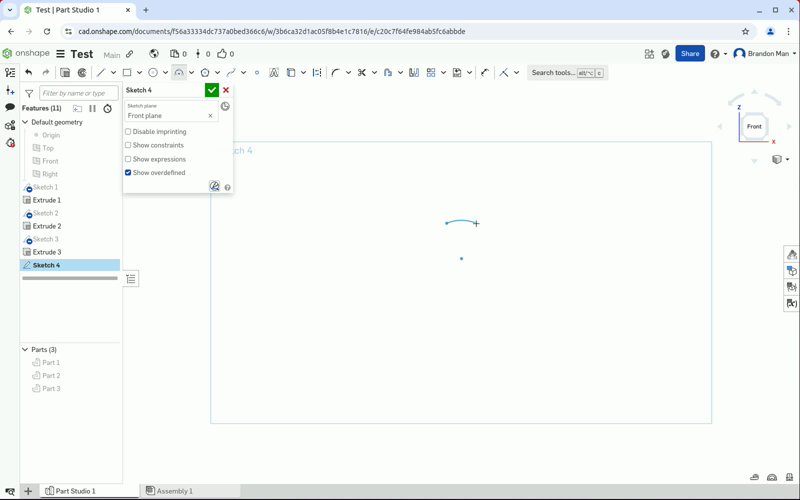
mouse_move(461, 210)
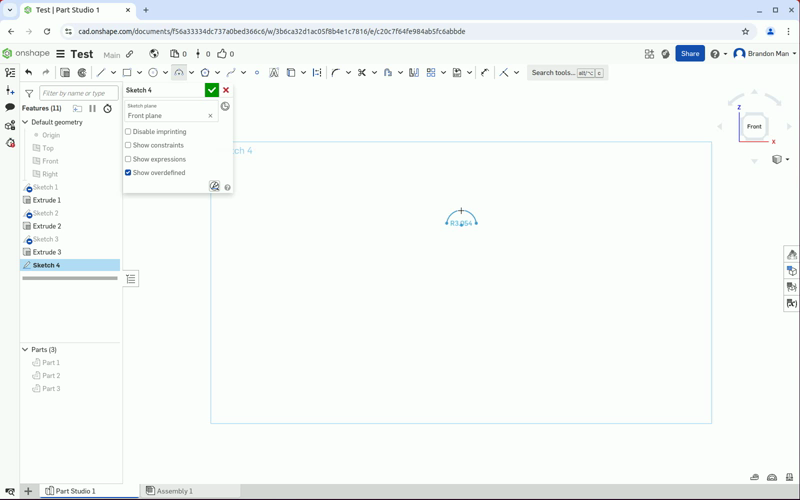
click(461, 210)
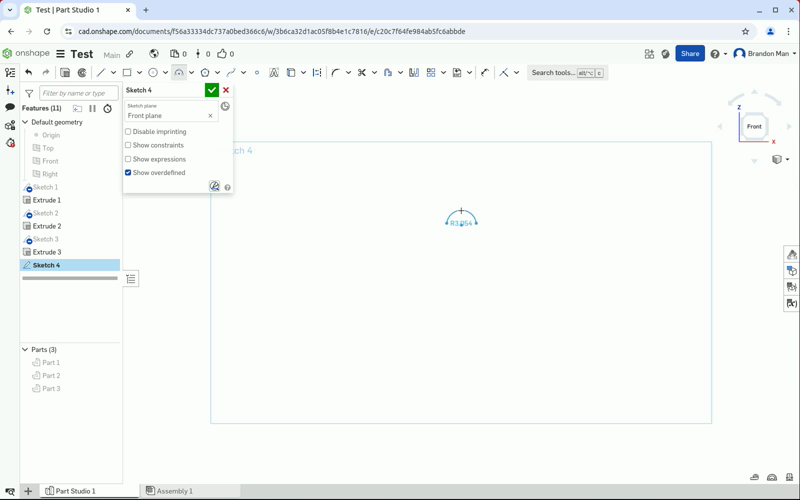
key_up(shift)
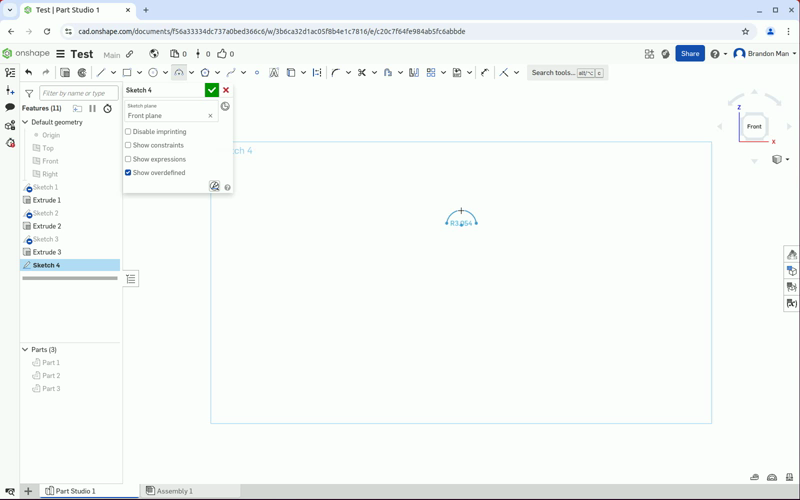
key(esc)
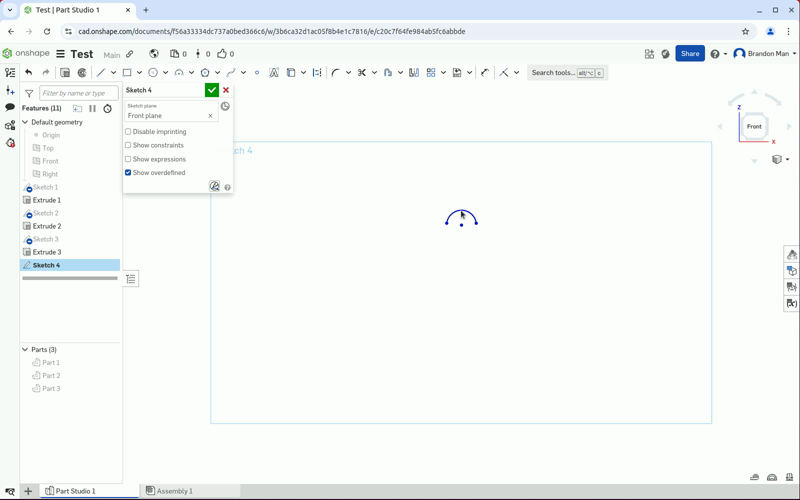
key(l)
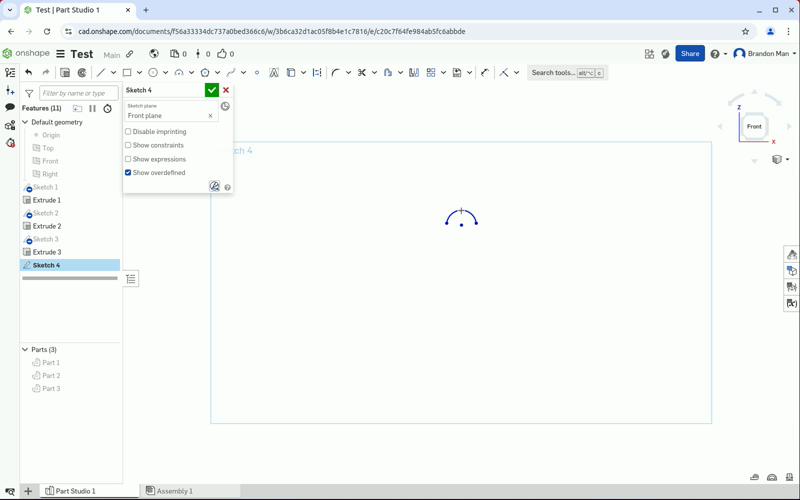
mouse_move(476, 223)
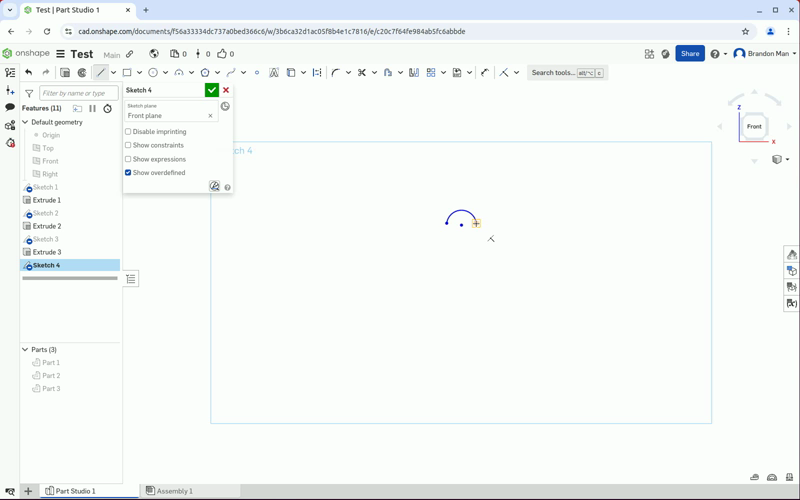
click(476, 223)
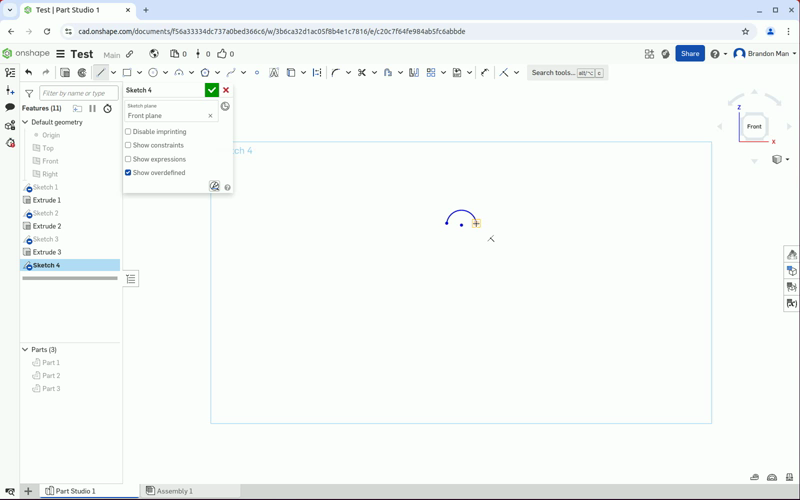
key_down(shift)
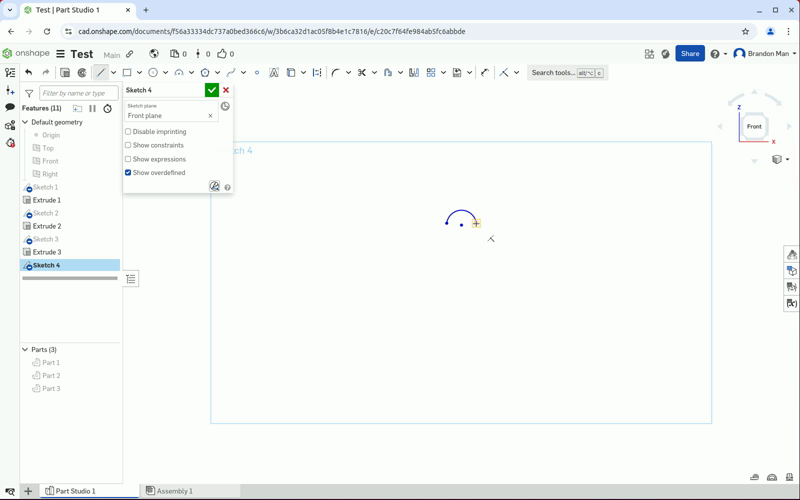
mouse_move(506, 223)
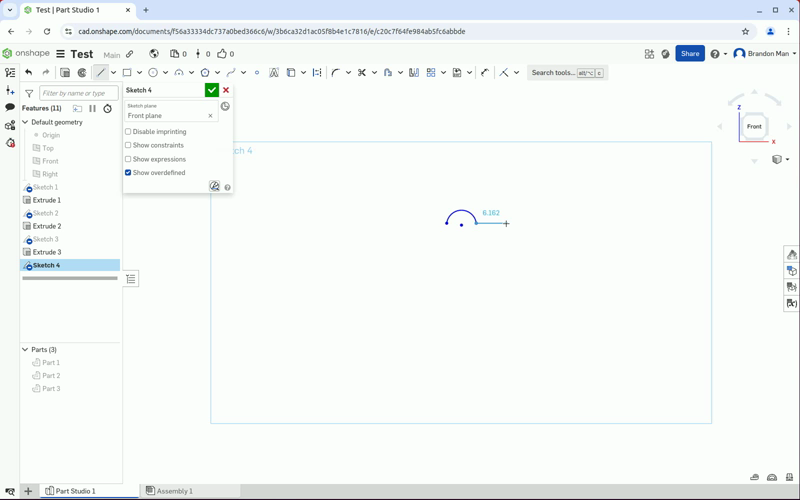
mouse_move(470, 176)
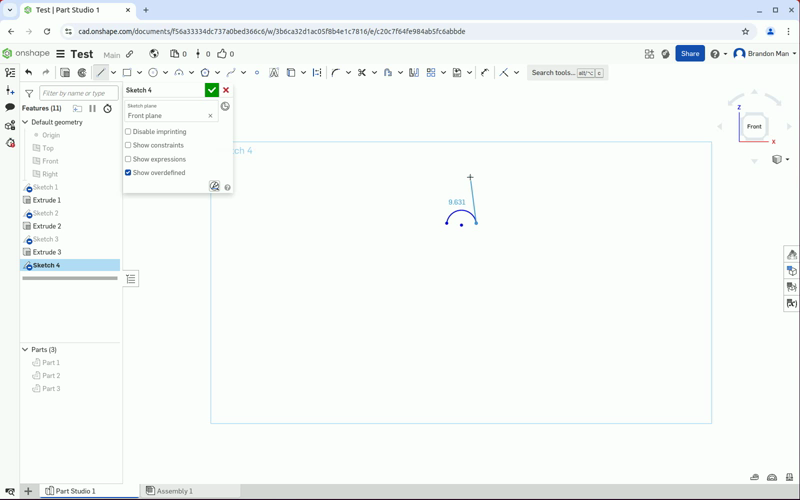
click(470, 176)
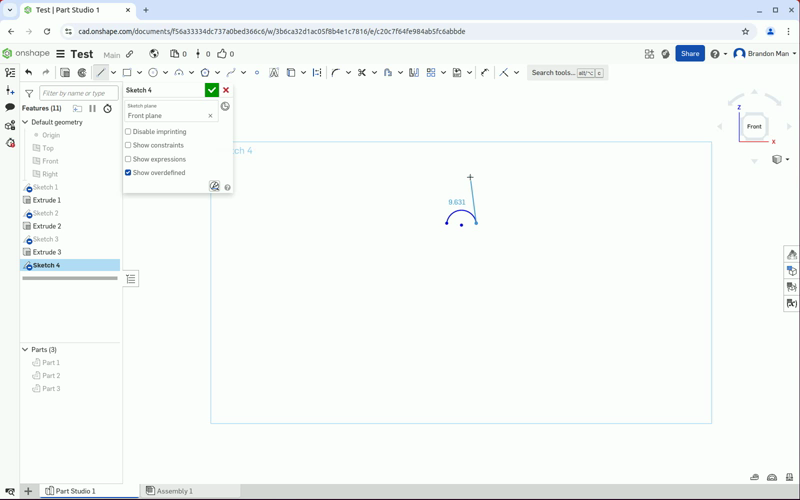
key_up(shift)
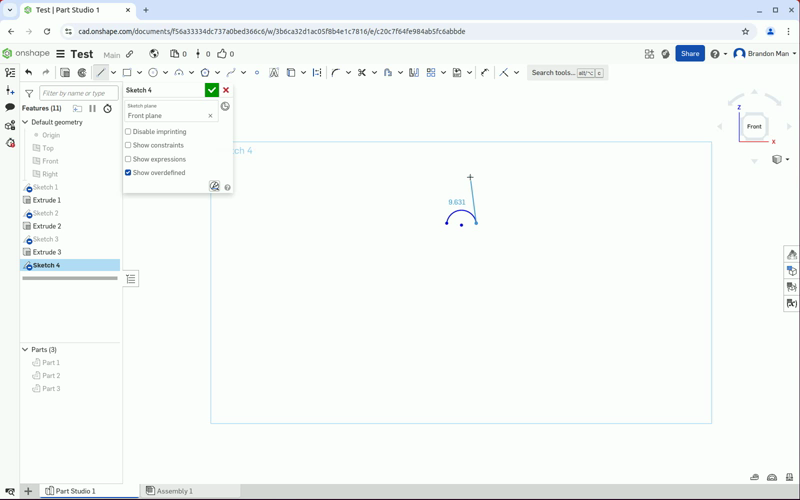
key(esc)
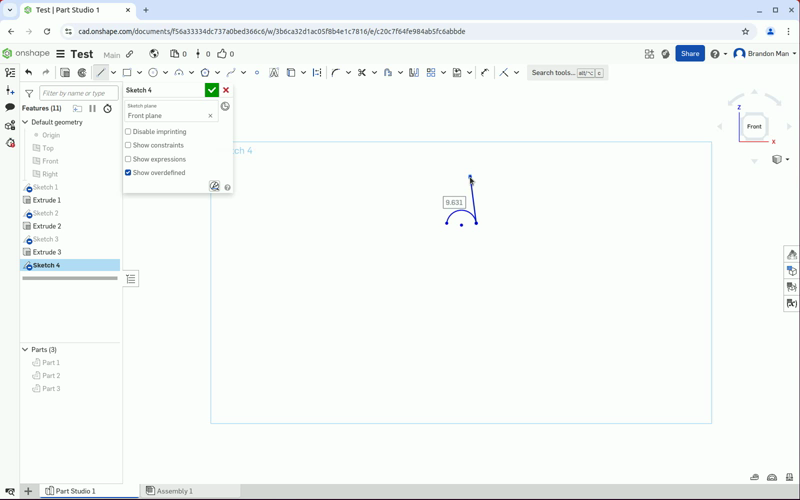
key(a)
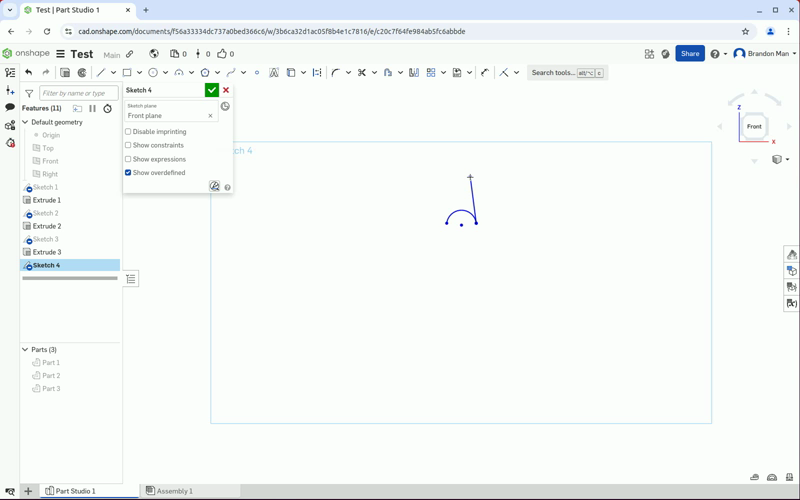
mouse_move(470, 176)
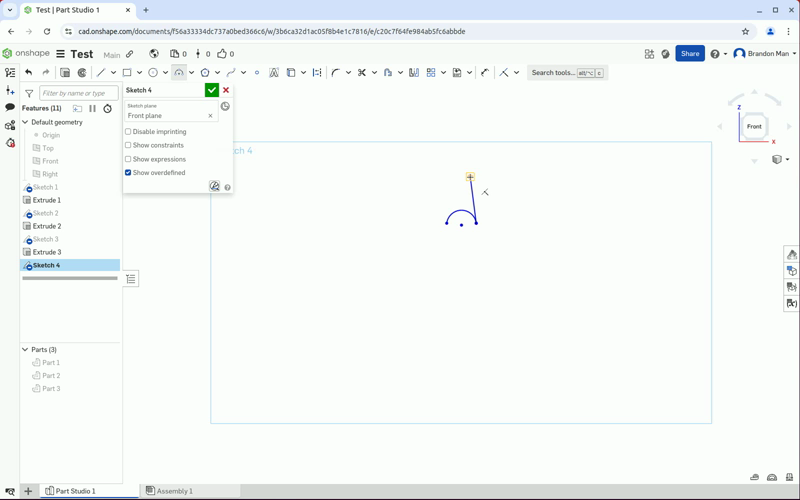
click(470, 176)
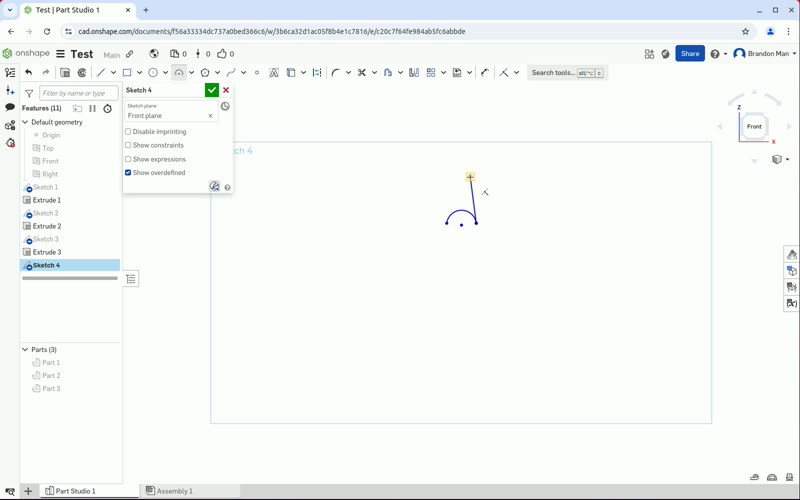
key_down(shift)
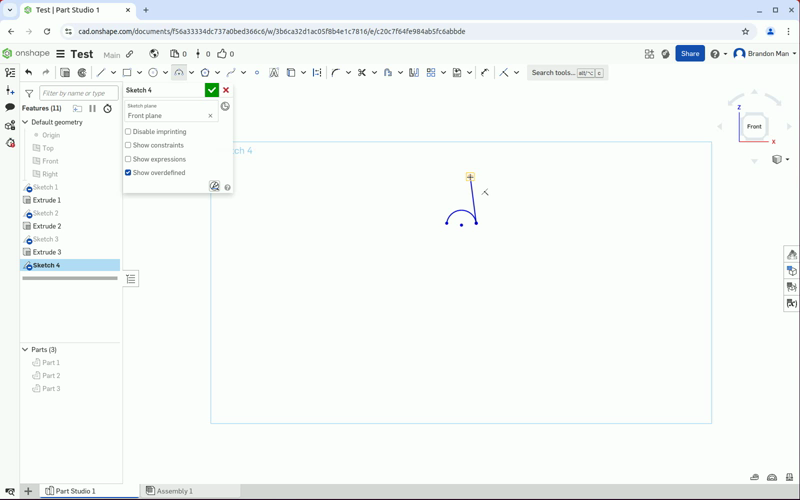
mouse_move(452, 176)
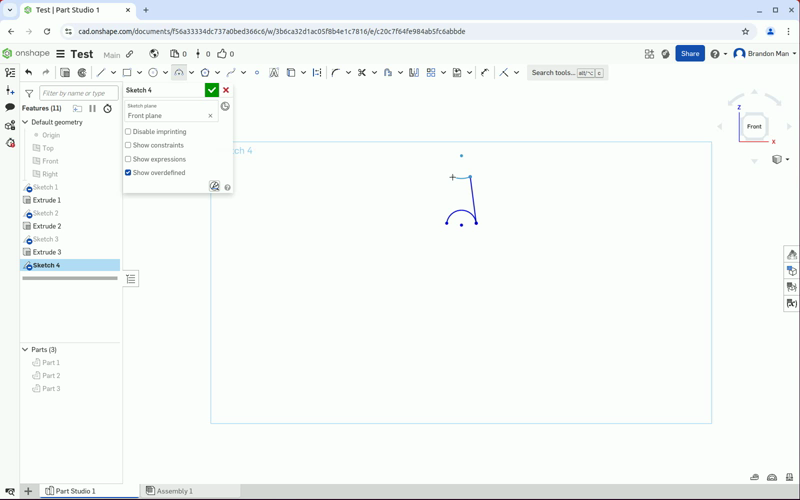
click(452, 176)
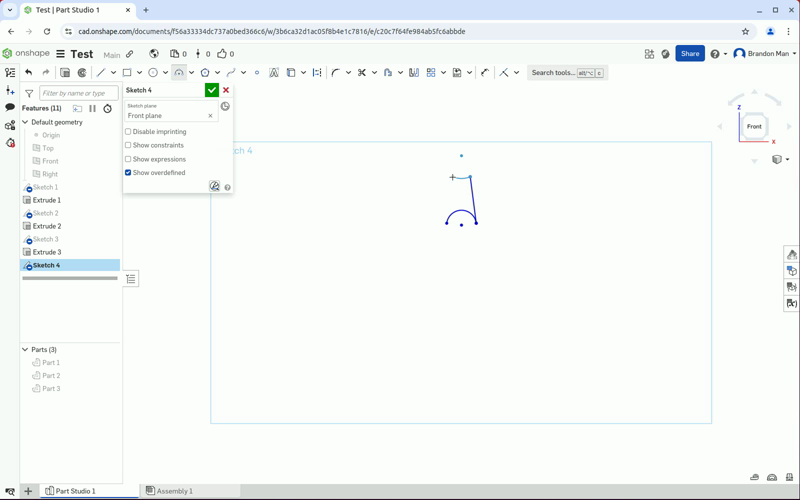
mouse_move(461, 186)
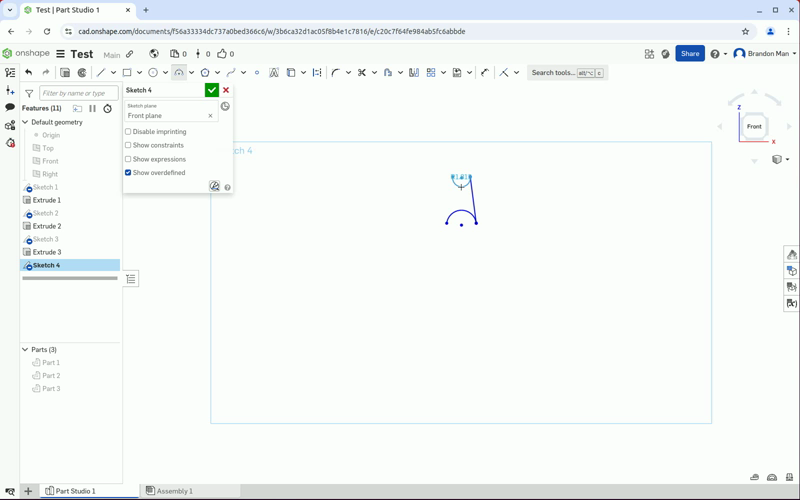
click(461, 186)
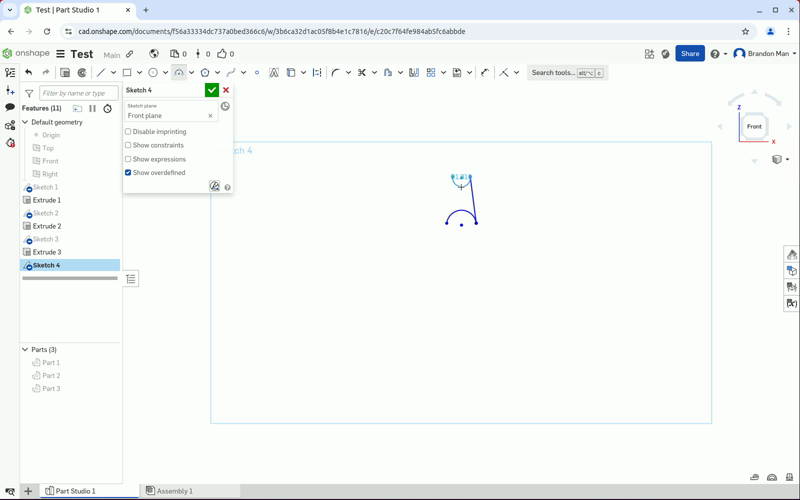
key_up(shift)
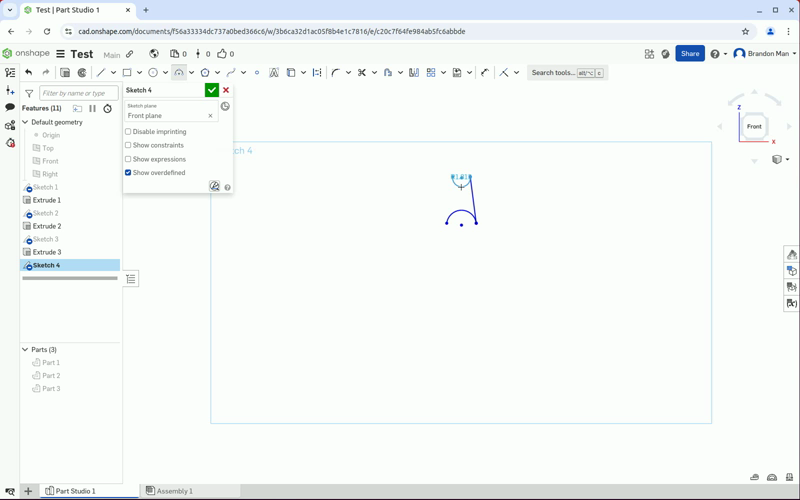
key(esc)
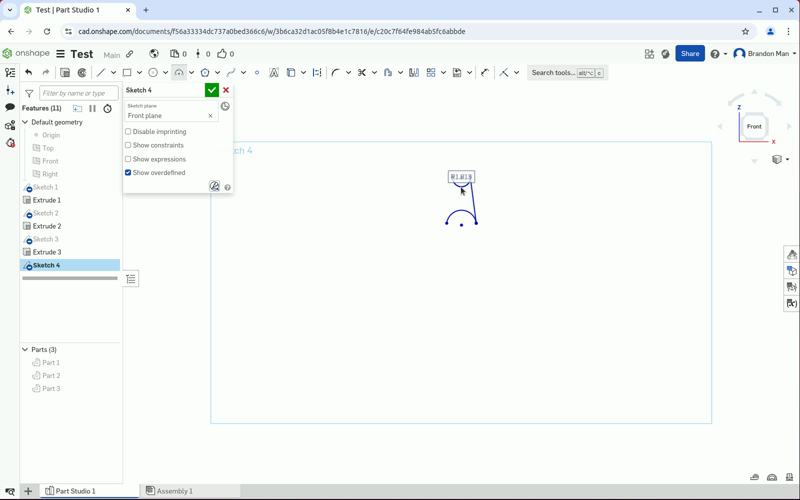
key(l)
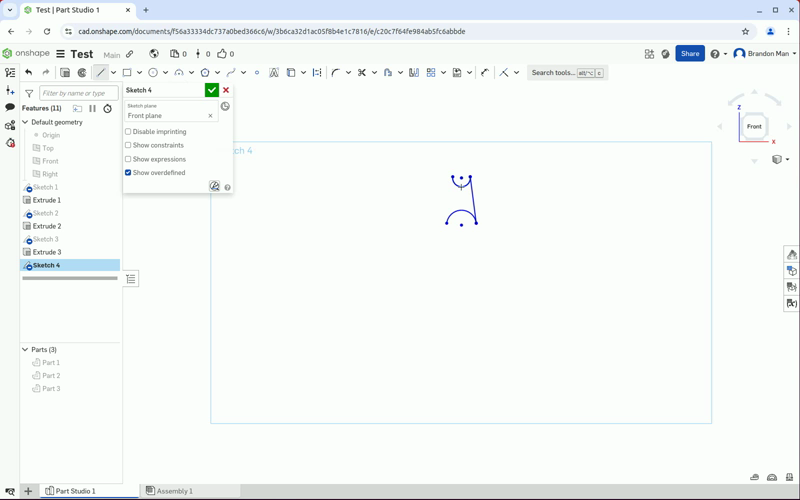
mouse_move(452, 176)
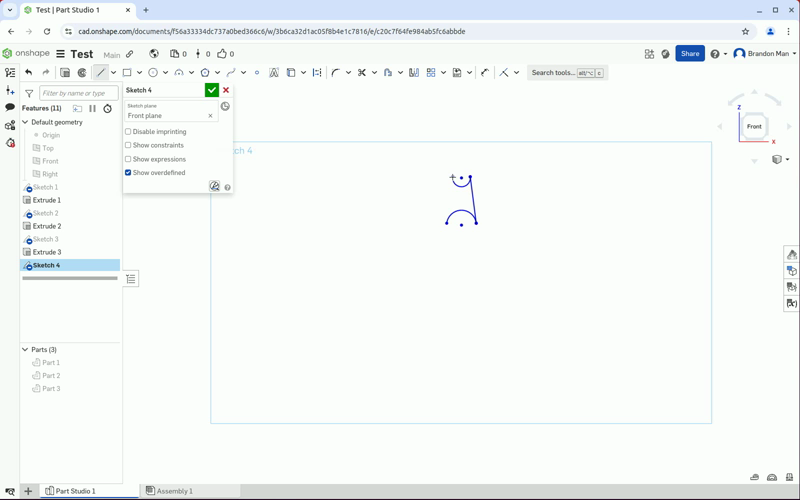
click(452, 176)
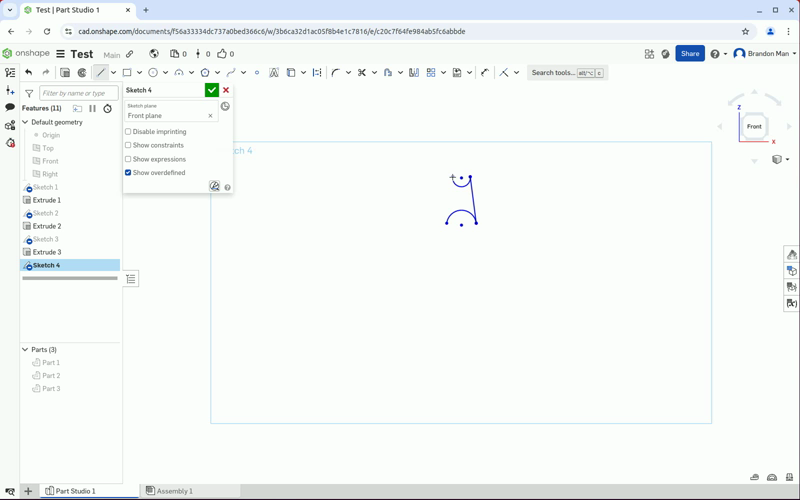
mouse_move(482, 176)
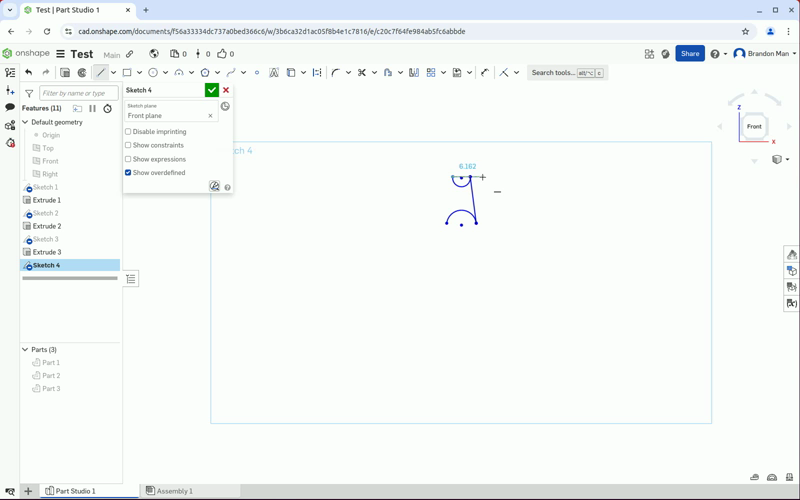
key_down(shift)
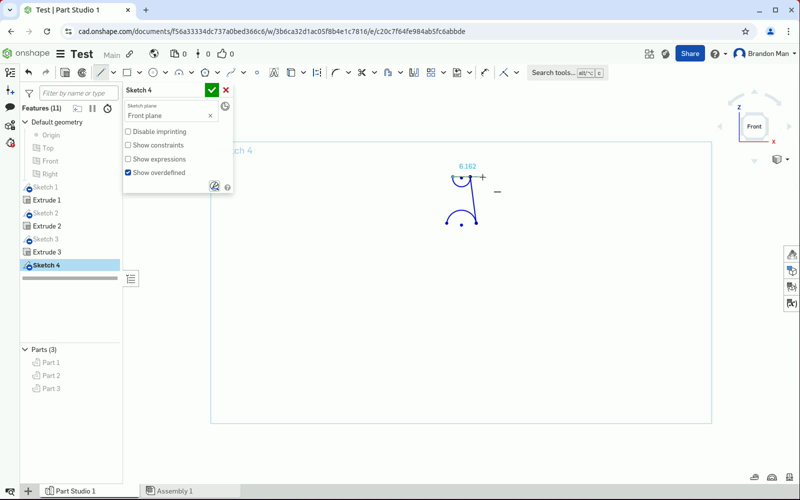
mouse_move(446, 223)
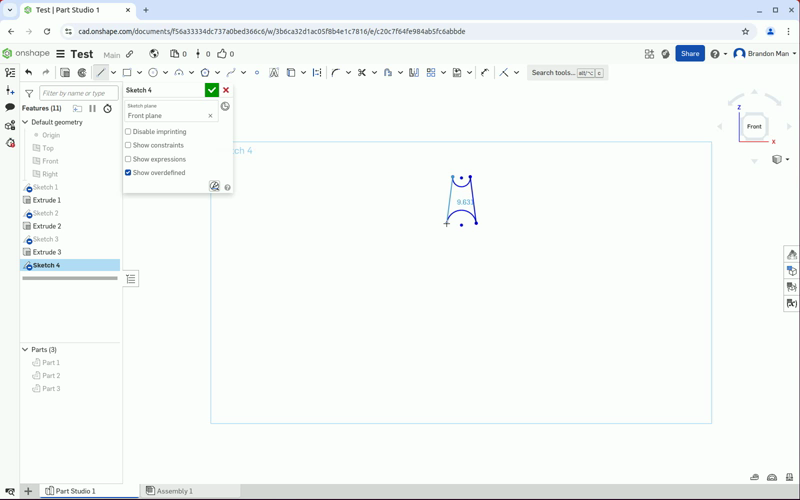
key_up(shift)
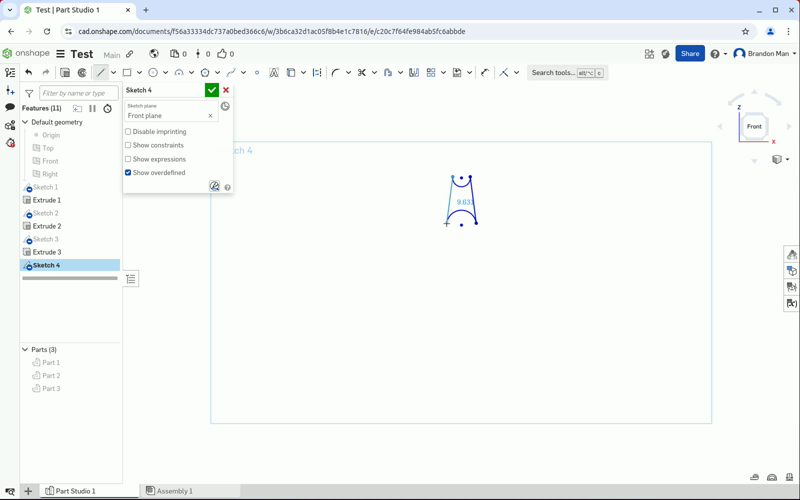
click(446, 223)
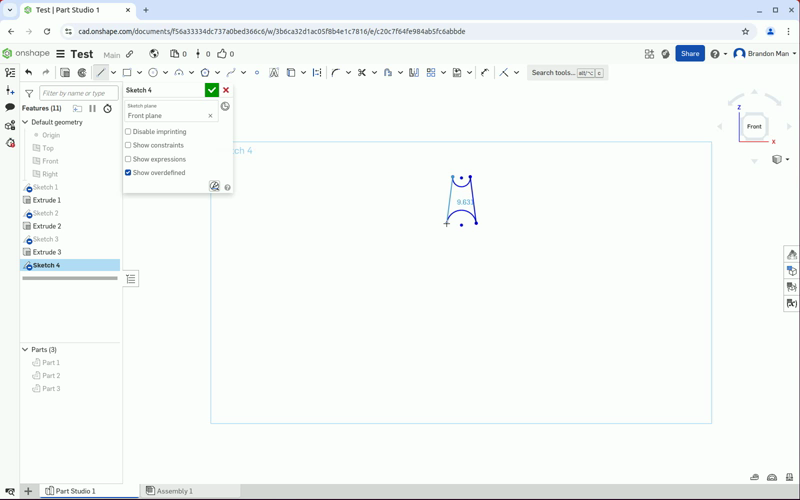
key(esc)
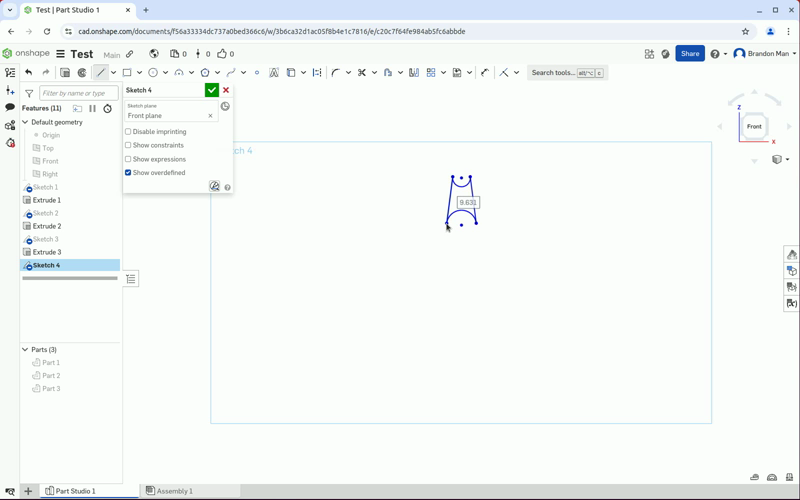
key(c)
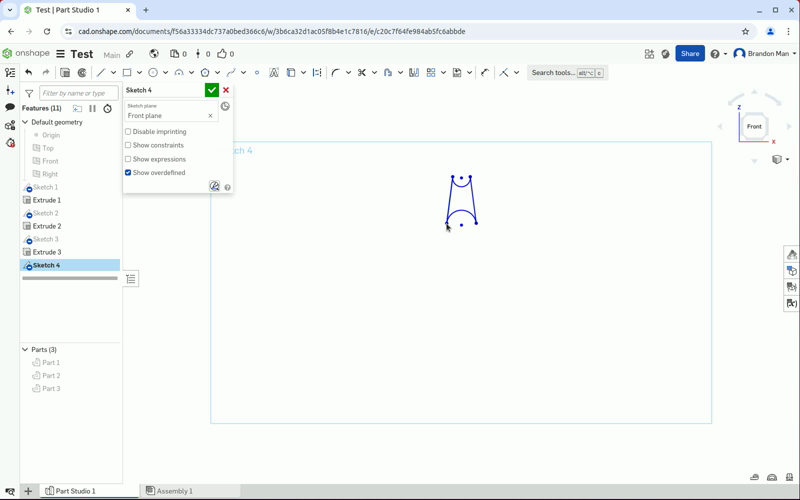
key_down(shift)
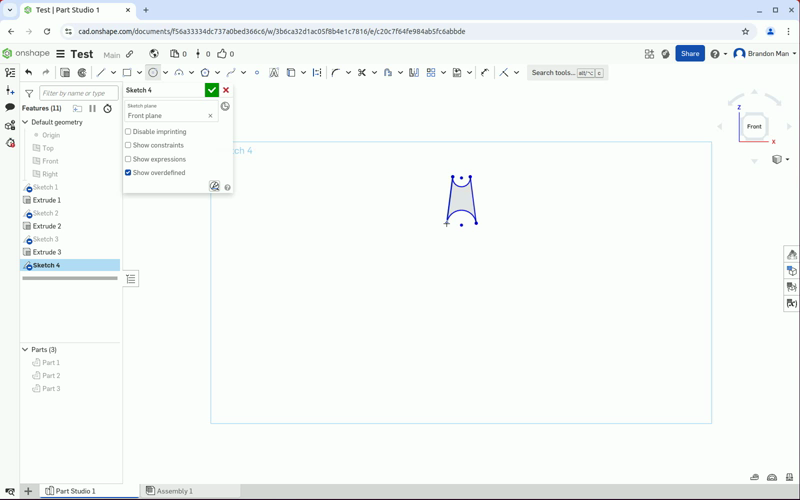
mouse_move(458, 191)
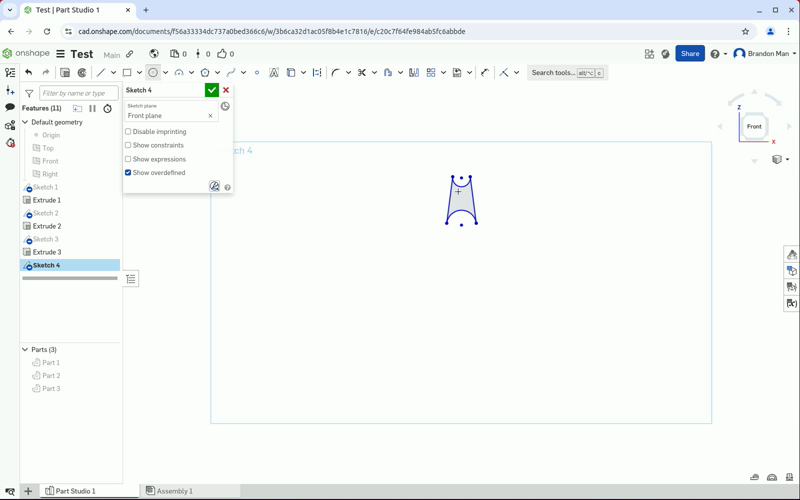
click(458, 191)
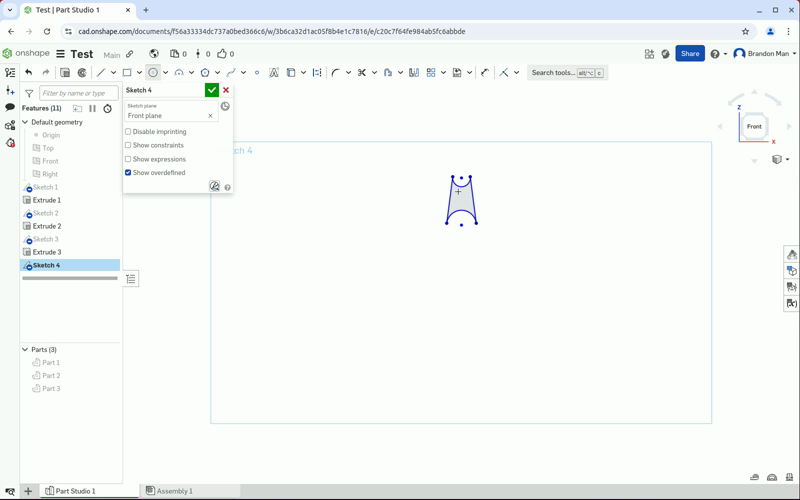
key_up(shift)
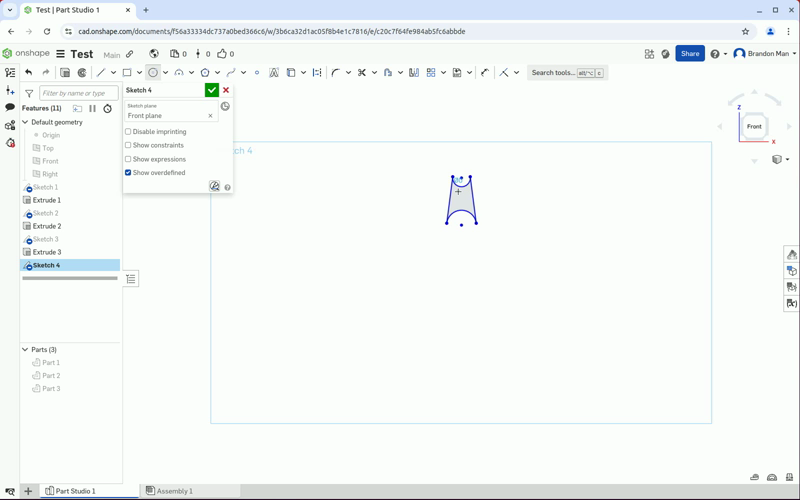
mouse_move(461, 191)
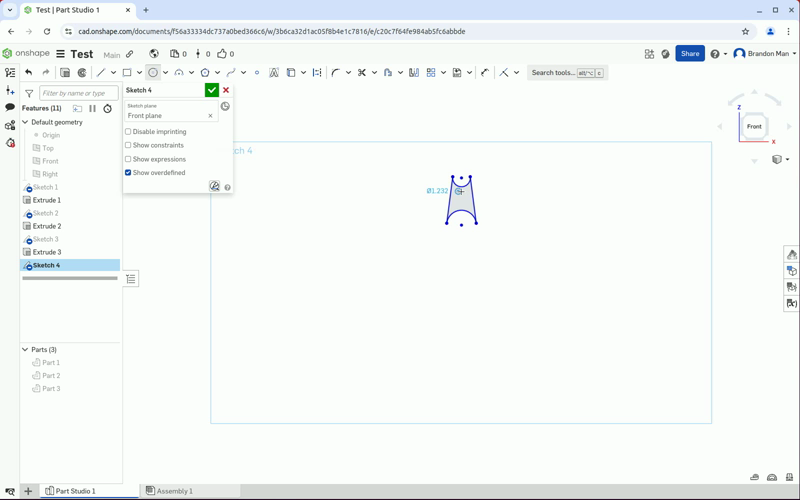
scroll(6)
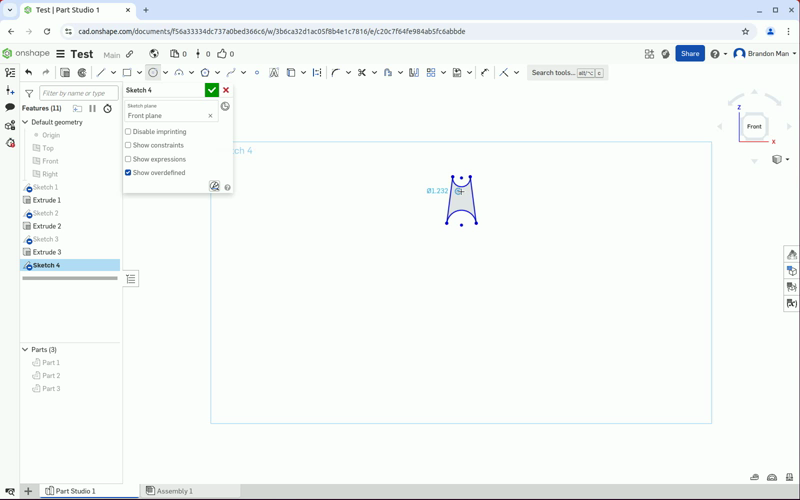
scroll(6)
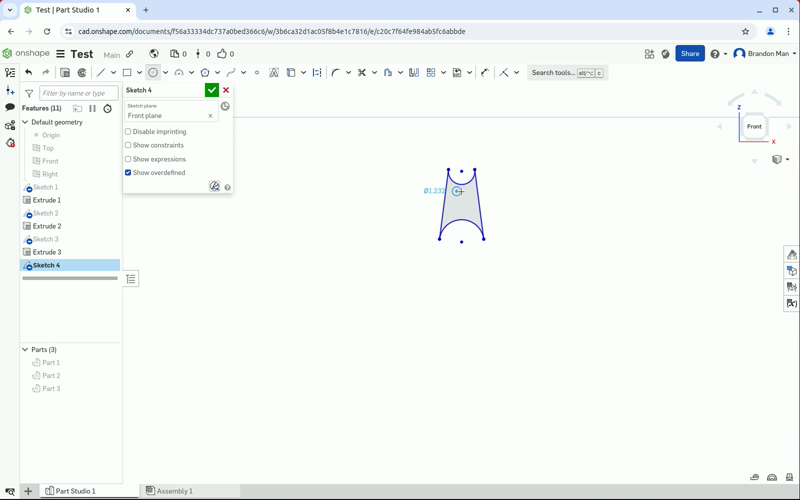
scroll(6)
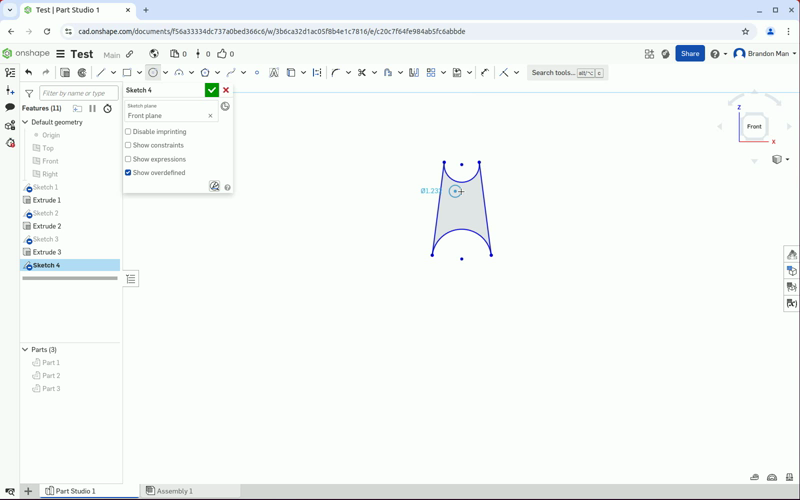
scroll(6)
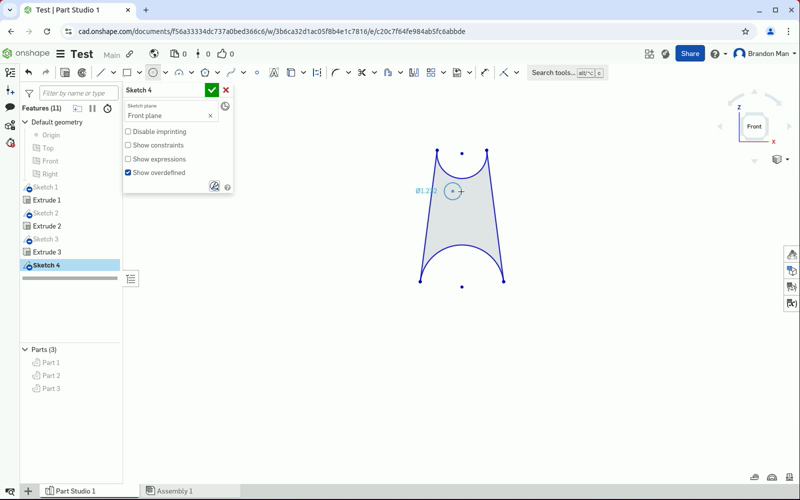
scroll(6)
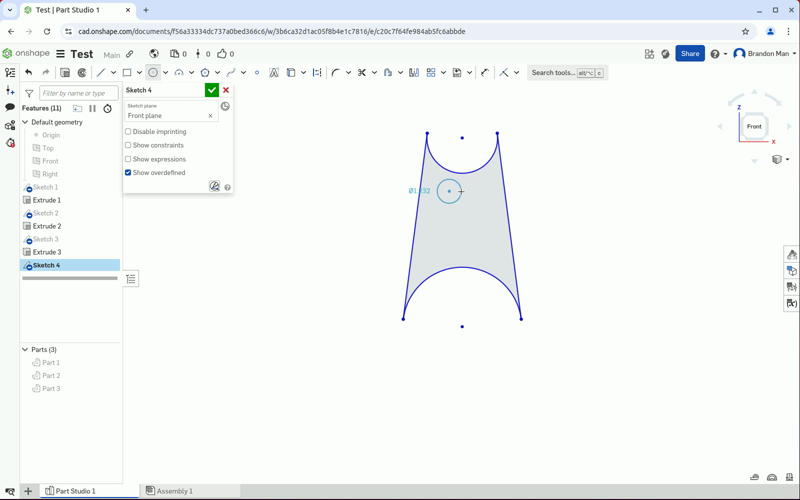
scroll(6)
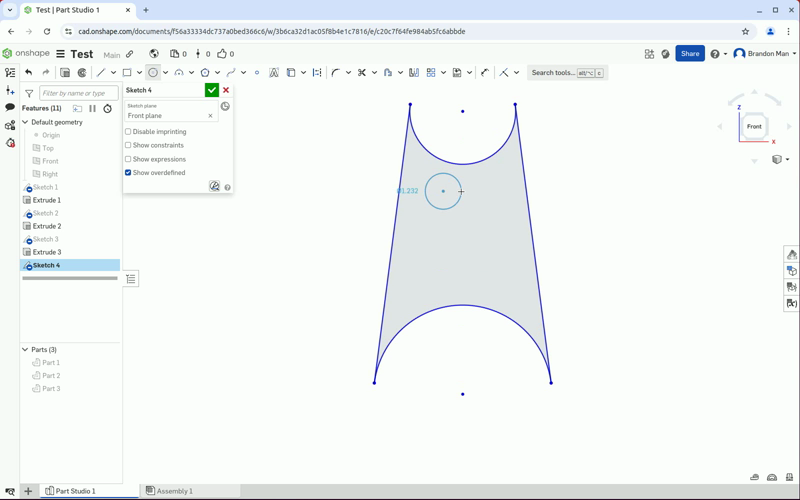
scroll(6)
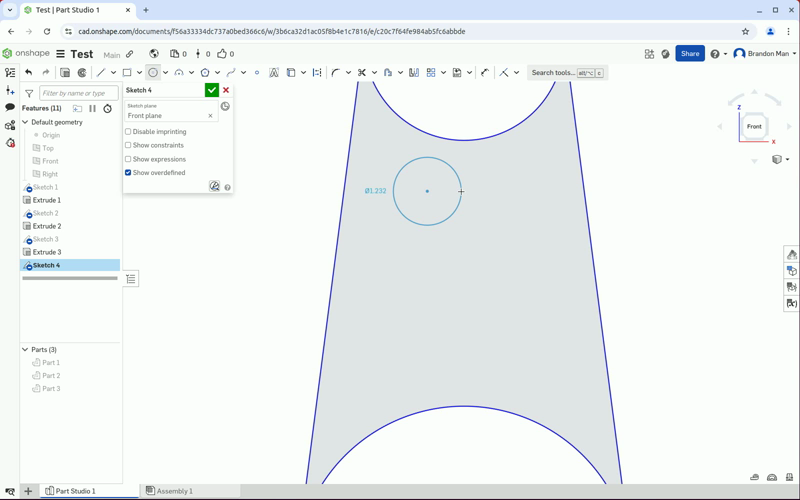
click(461, 191)
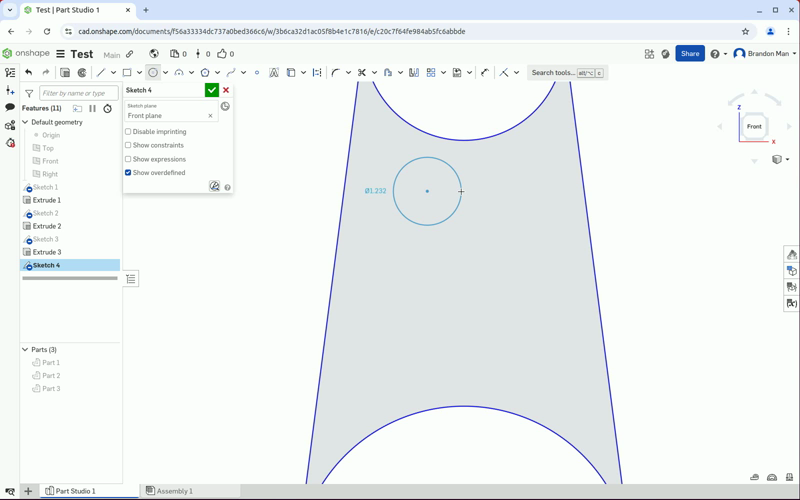
scroll(-6)
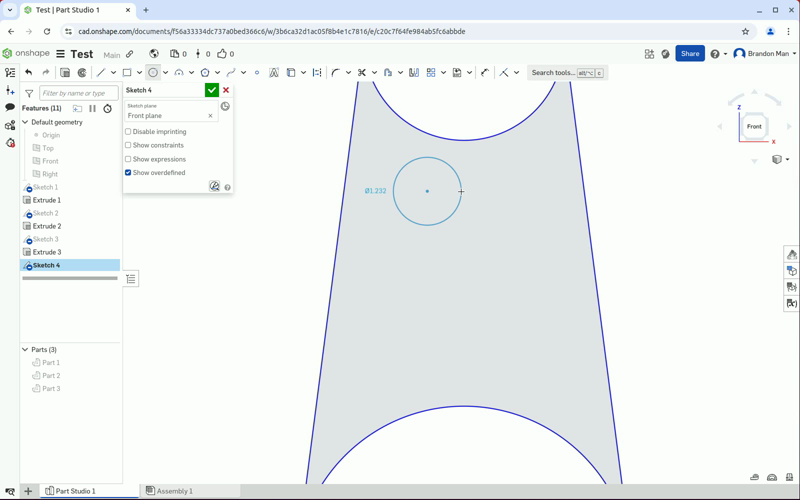
scroll(-6)
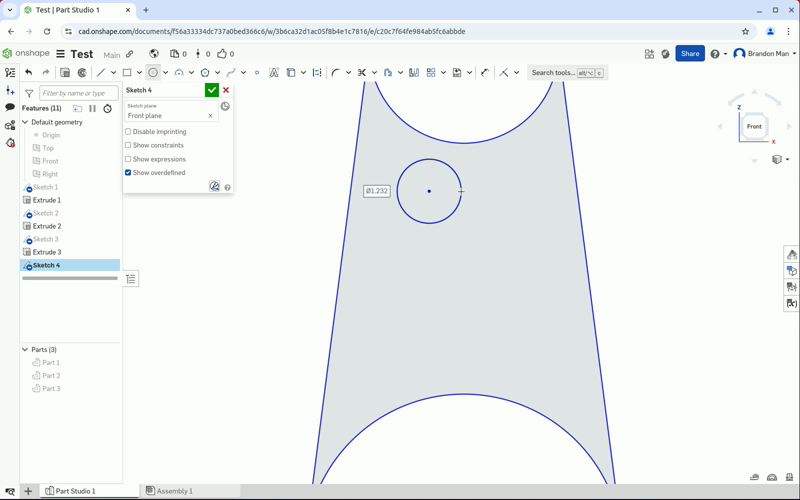
scroll(-6)
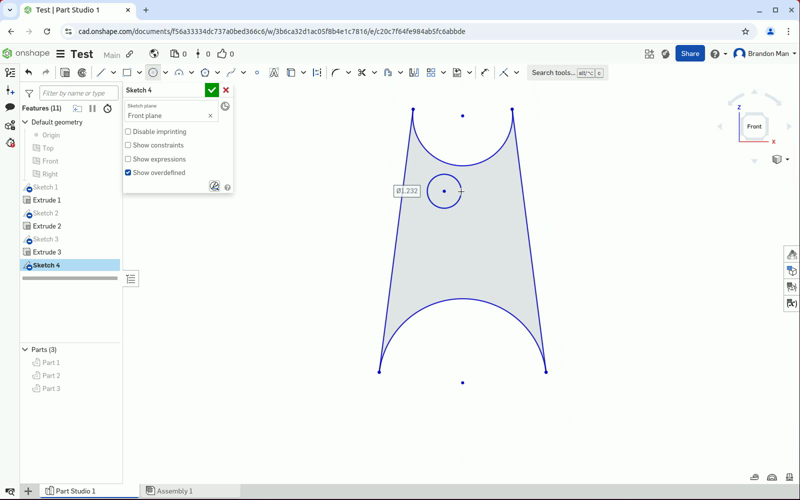
scroll(-6)
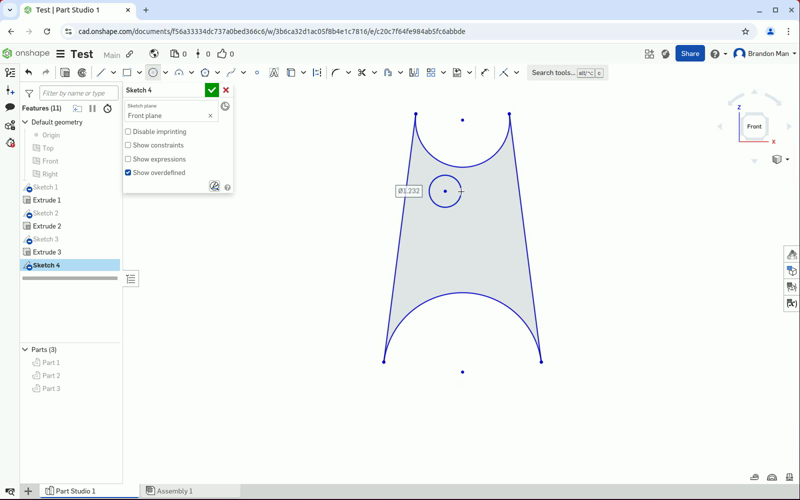
scroll(-6)
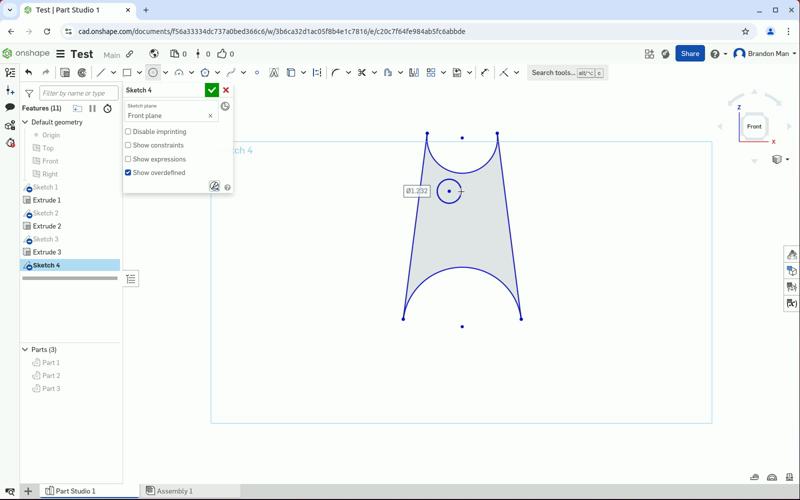
scroll(-6)
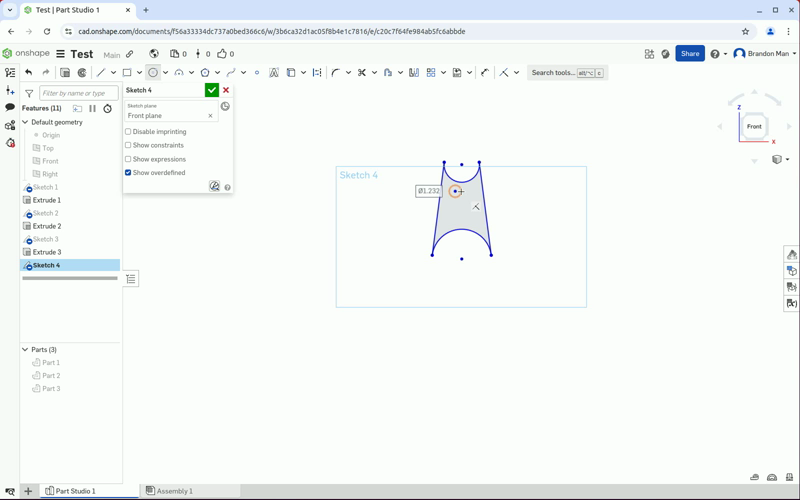
scroll(-6)
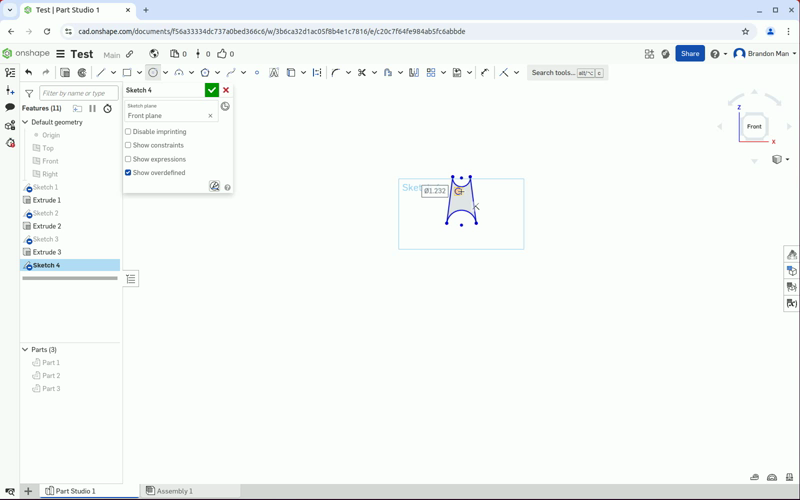
key(esc)
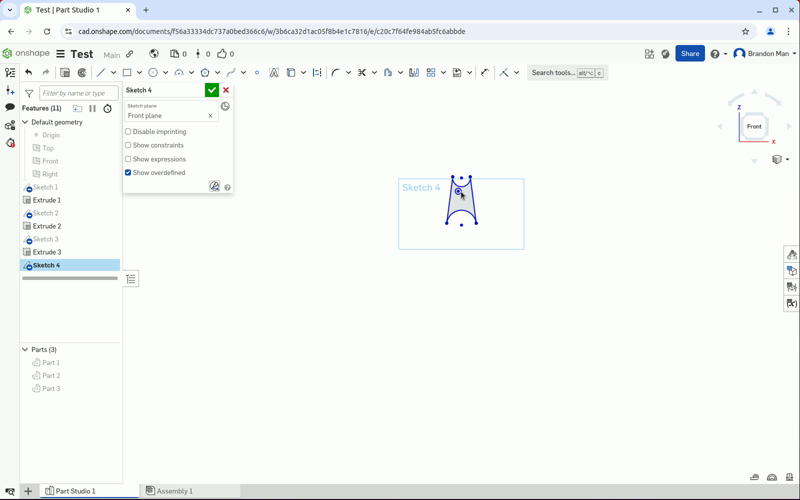
mouse_move(463, 194)
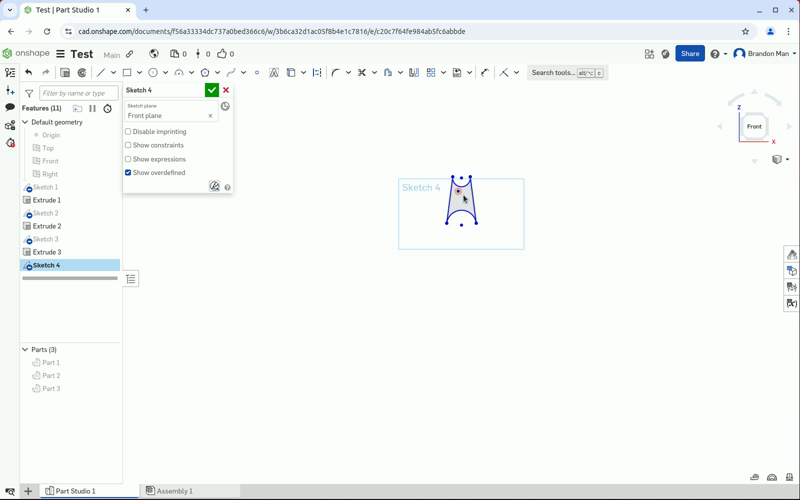
scroll(6)
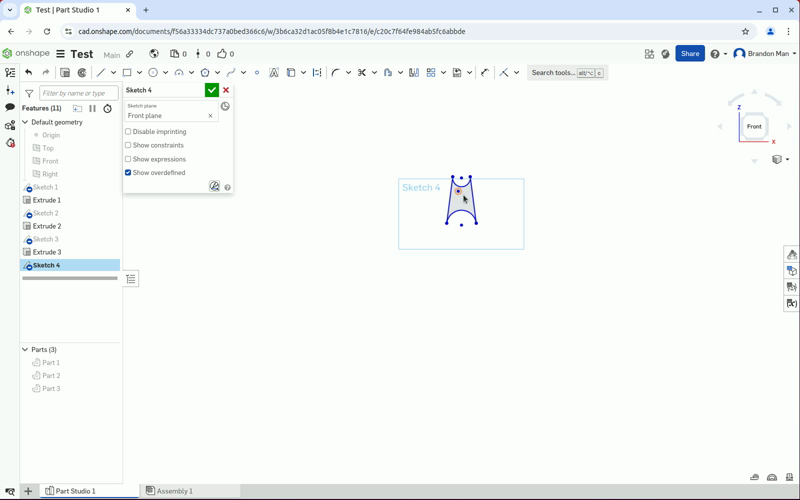
scroll(6)
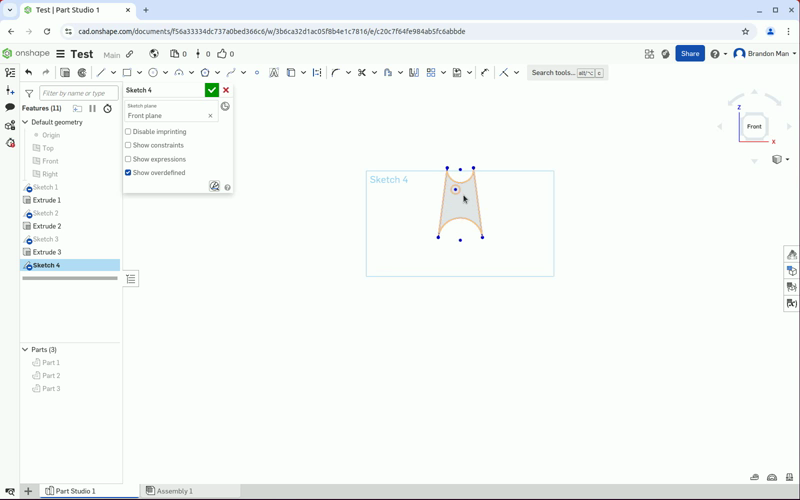
scroll(6)
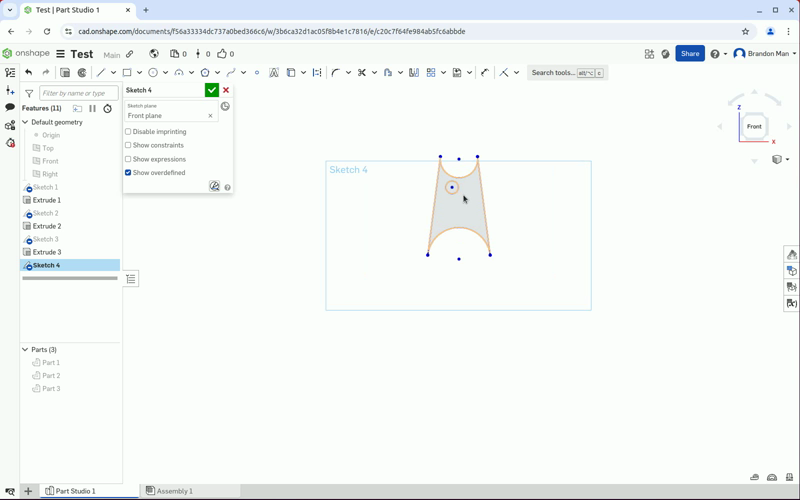
scroll(6)
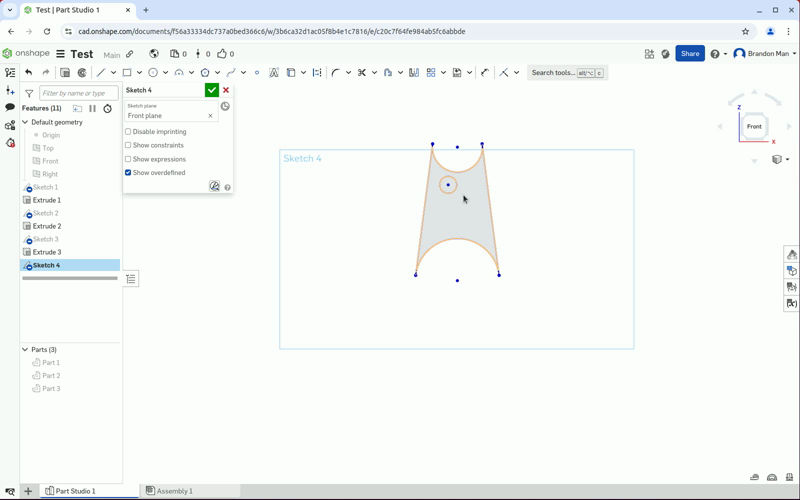
scroll(6)
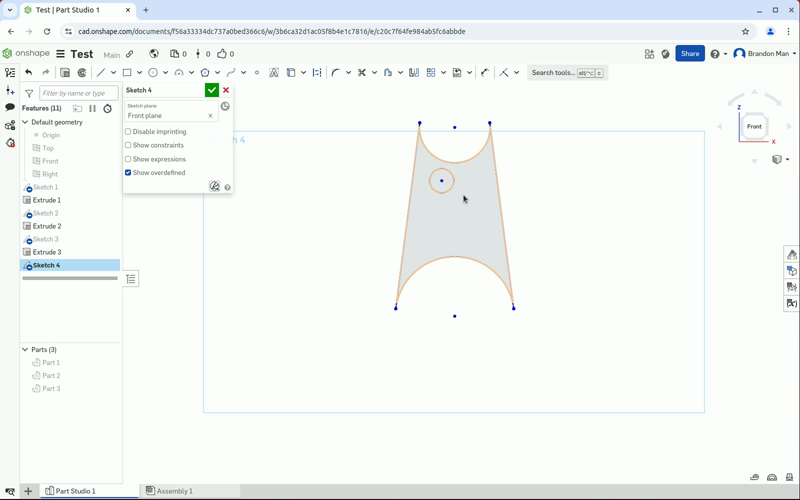
scroll(6)
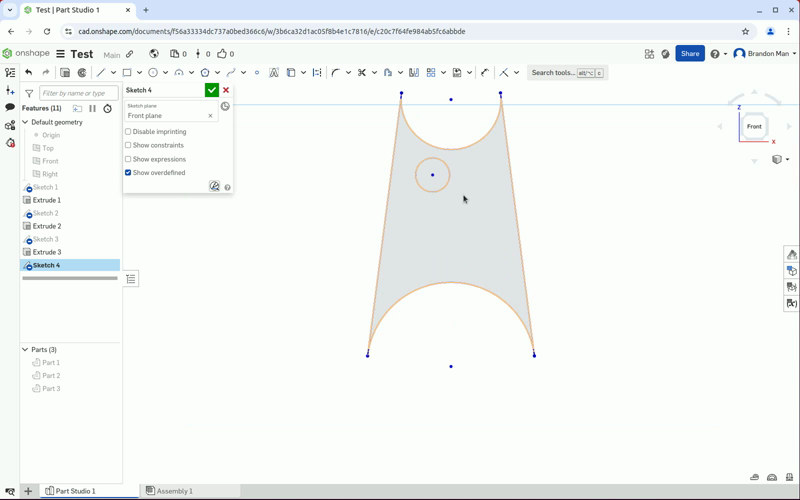
scroll(6)
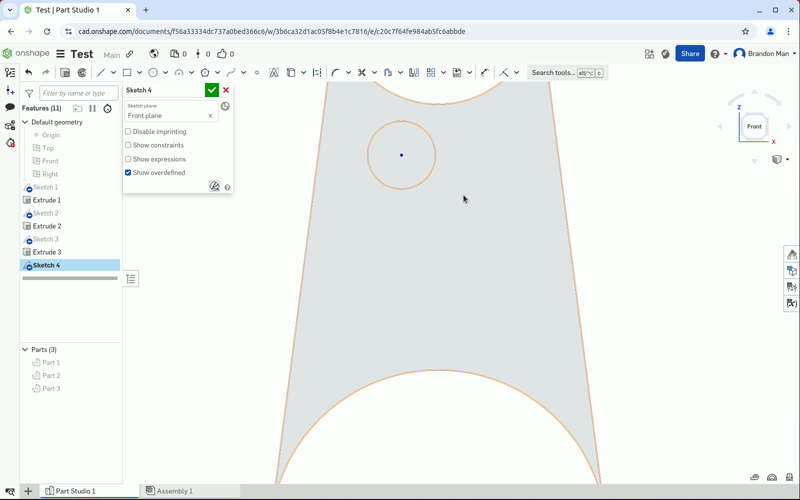
click(463, 194)
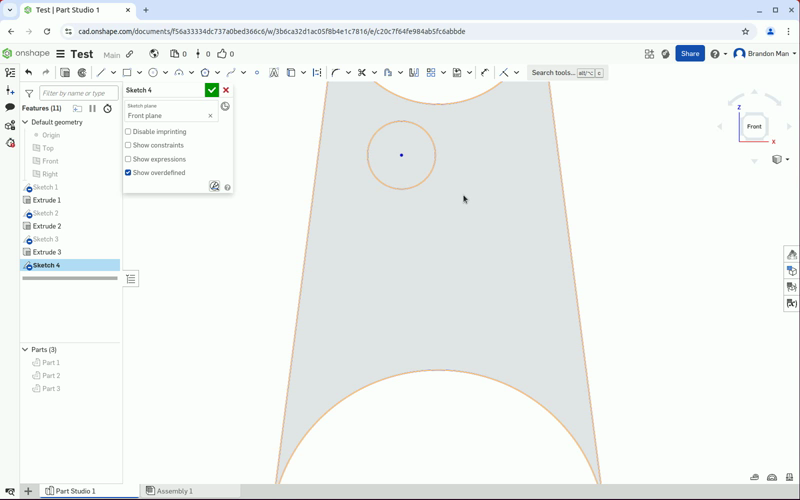
scroll(-6)
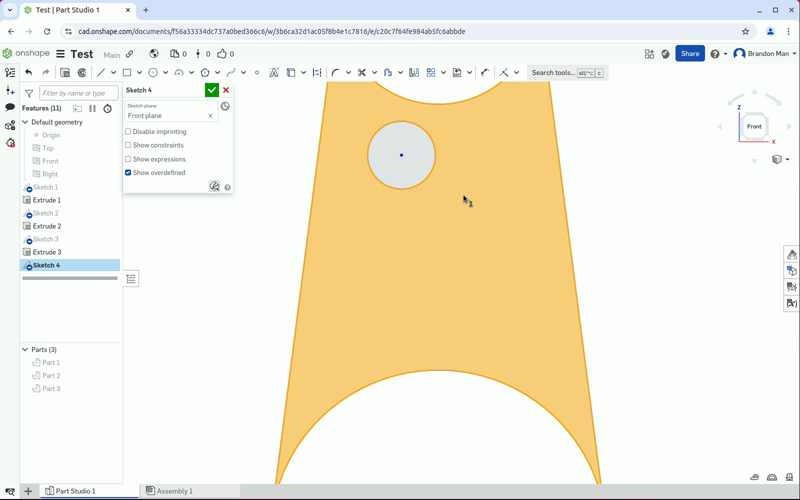
scroll(-6)
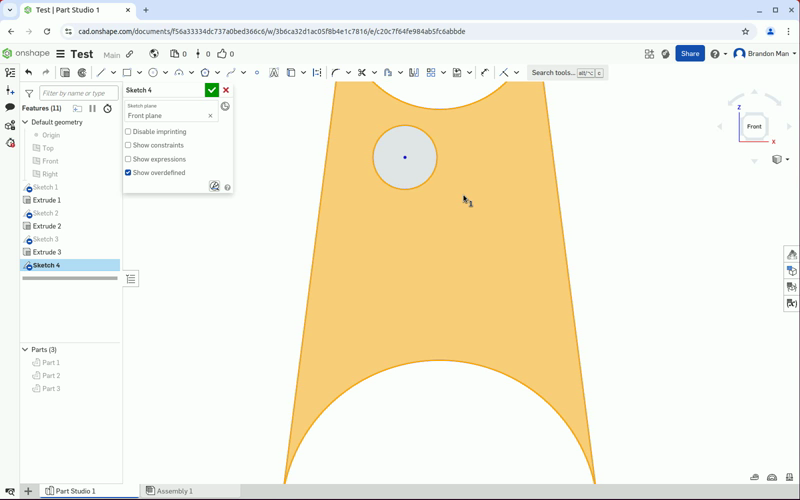
scroll(-6)
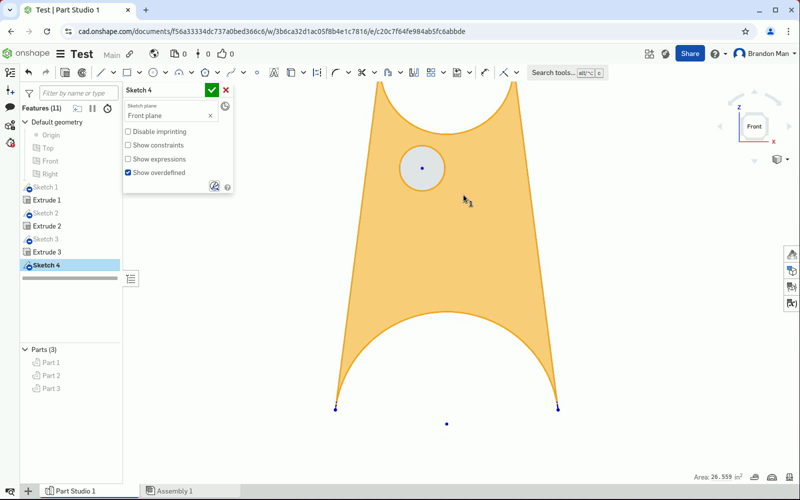
scroll(-6)
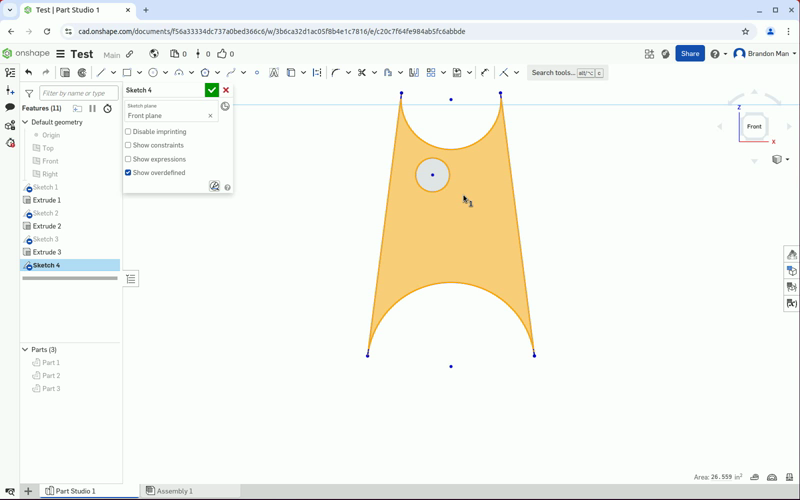
scroll(-6)
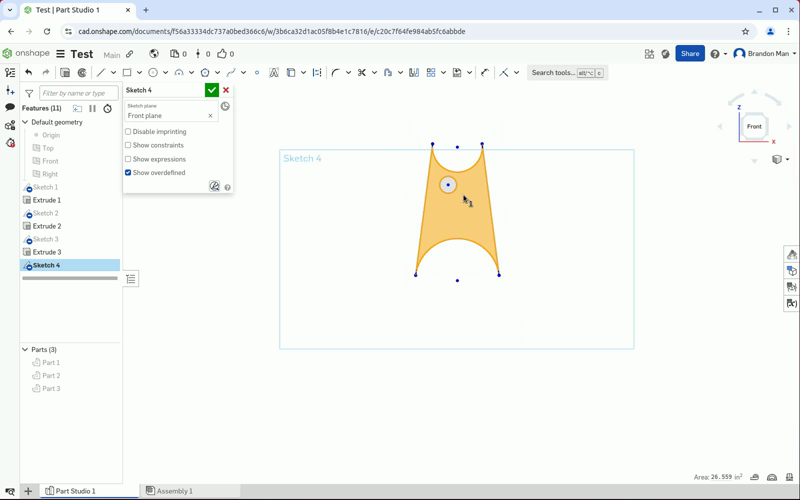
scroll(-6)
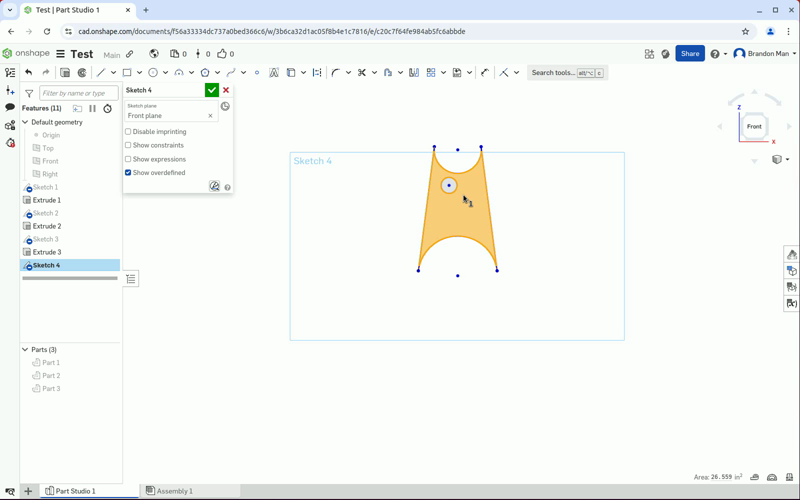
scroll(-6)
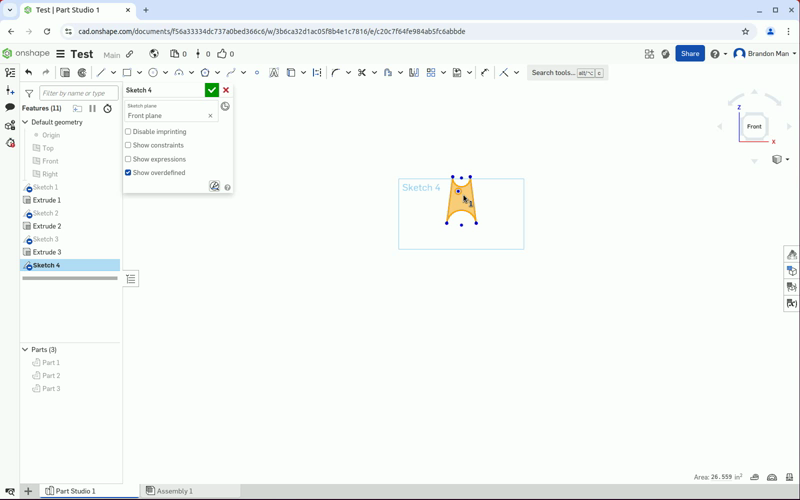
mouse_move(73, 352)
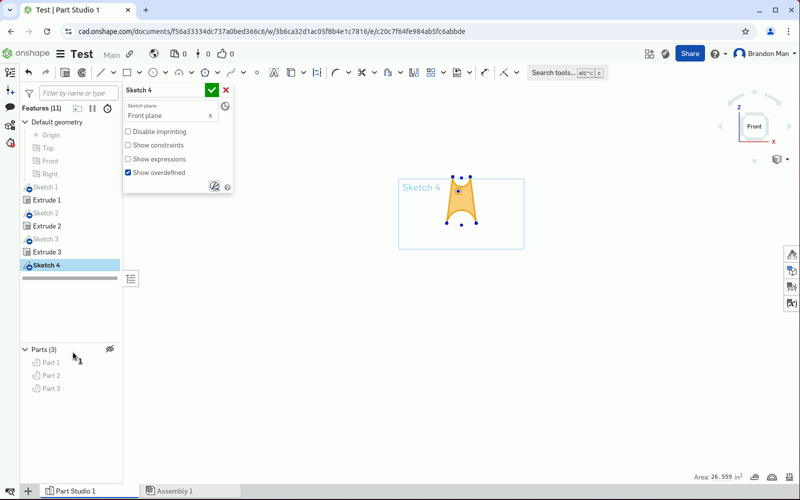
key(shift+y)
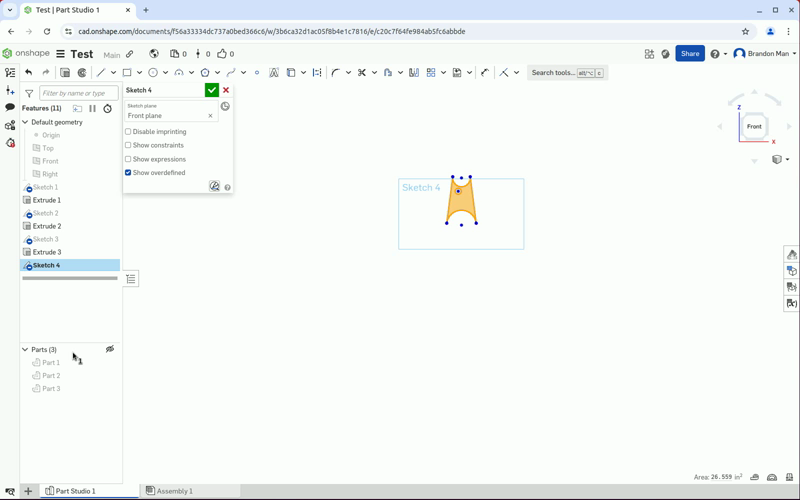
key(shift+e)
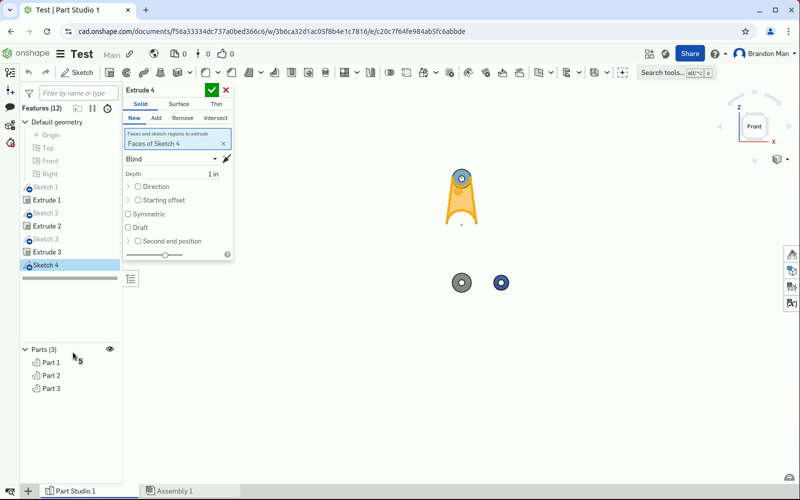
mouse_move(143, 106)
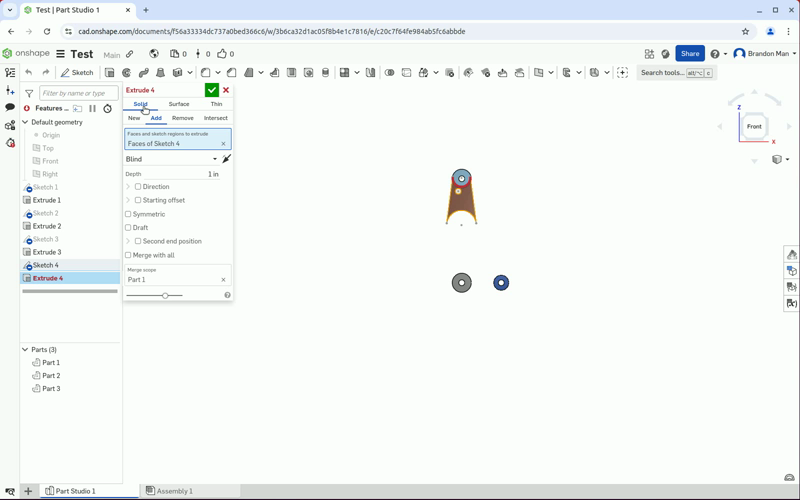
click(143, 106)
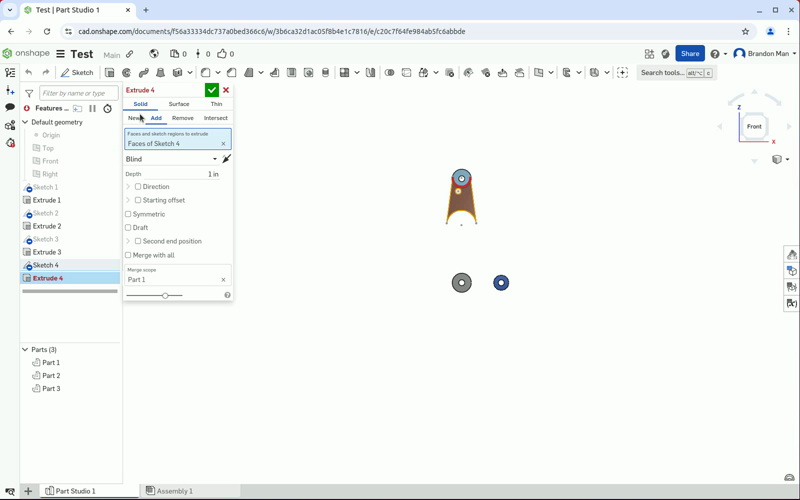
mouse_move(137, 120)
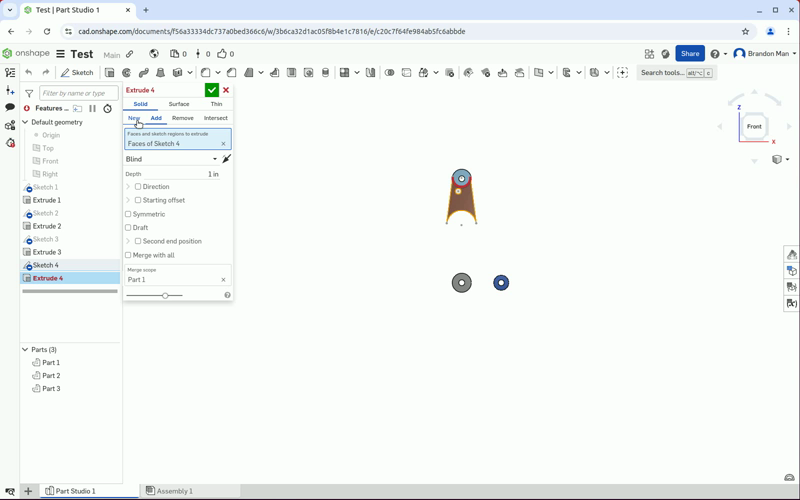
click(137, 120)
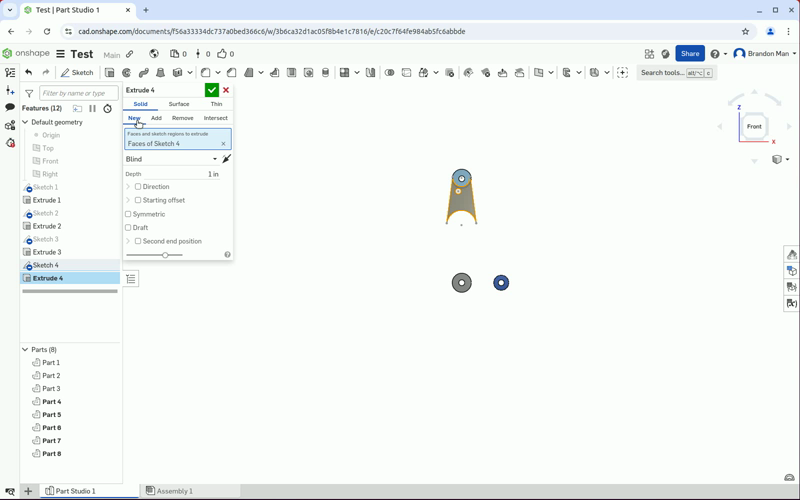
key(tab, 4)
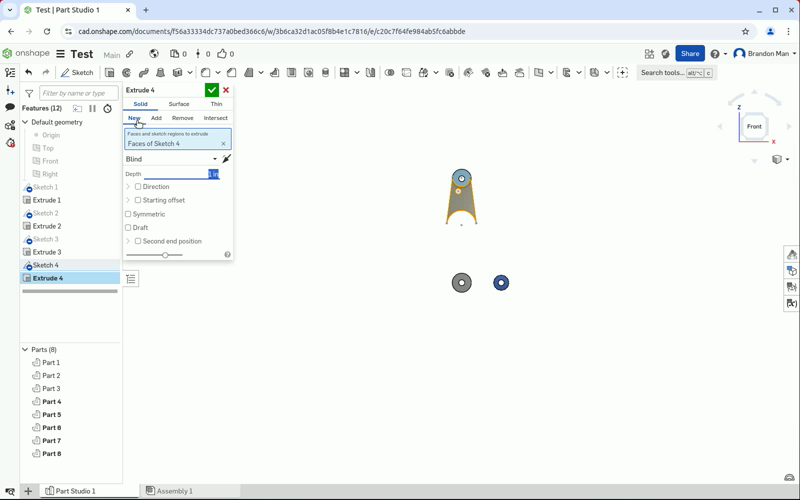
text(0.481)
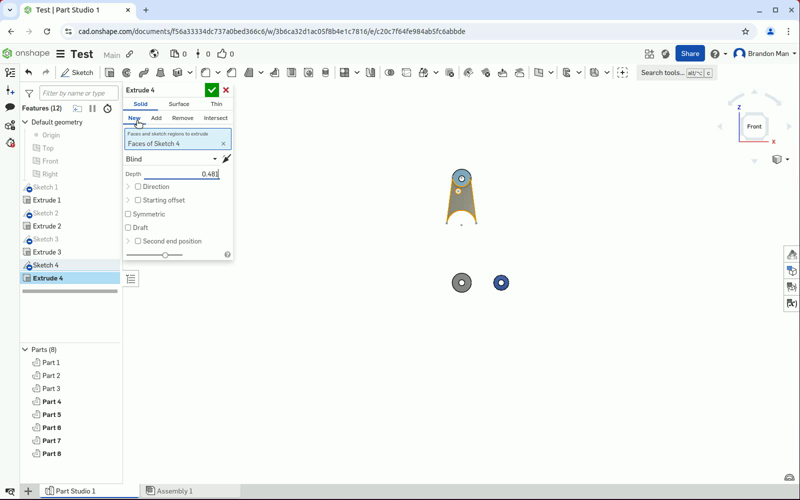
key(enter)
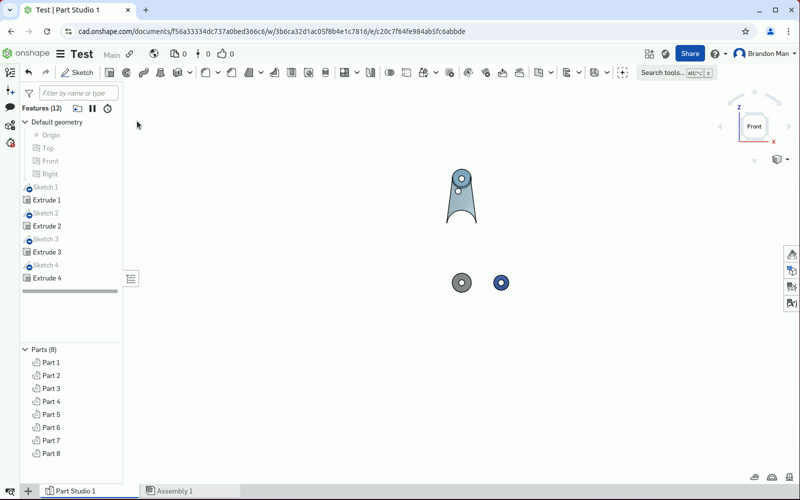
key(shift+h)
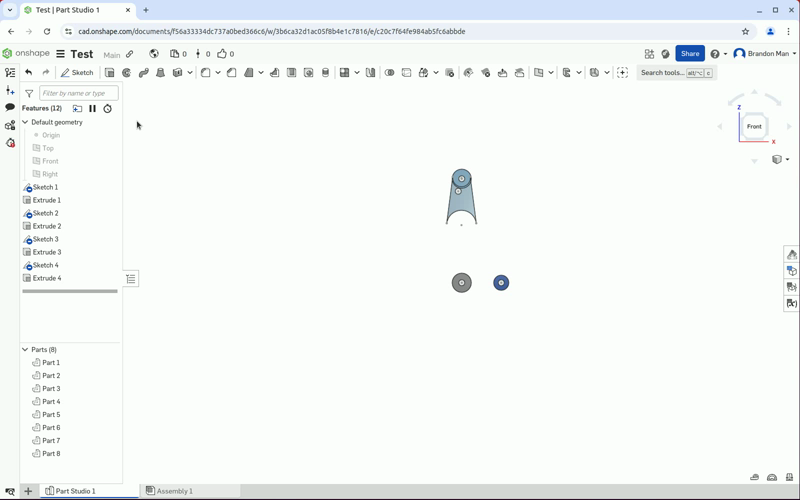
key(shift+h)
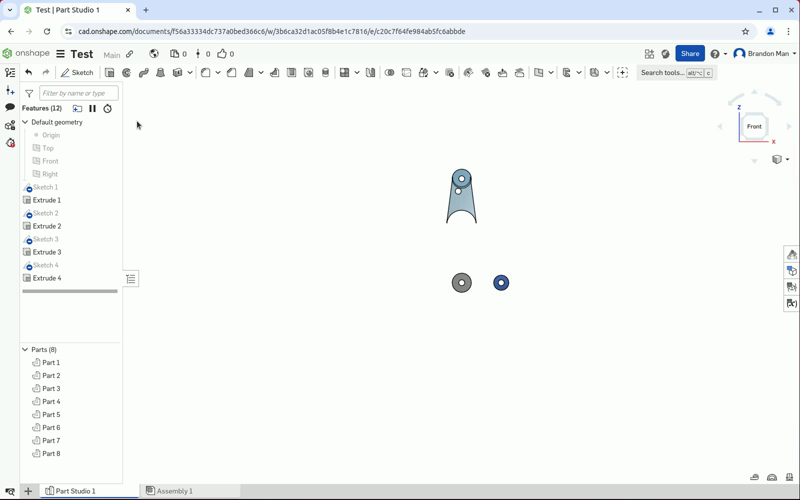
mouse_move(73, 189)
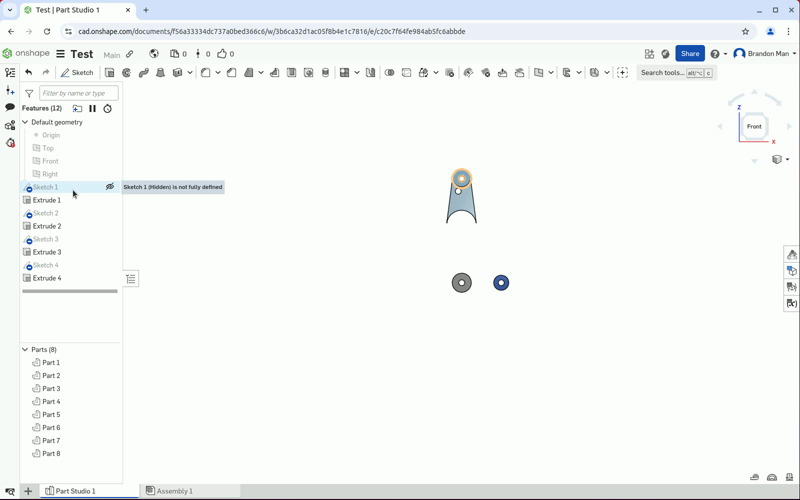
click(73, 189)
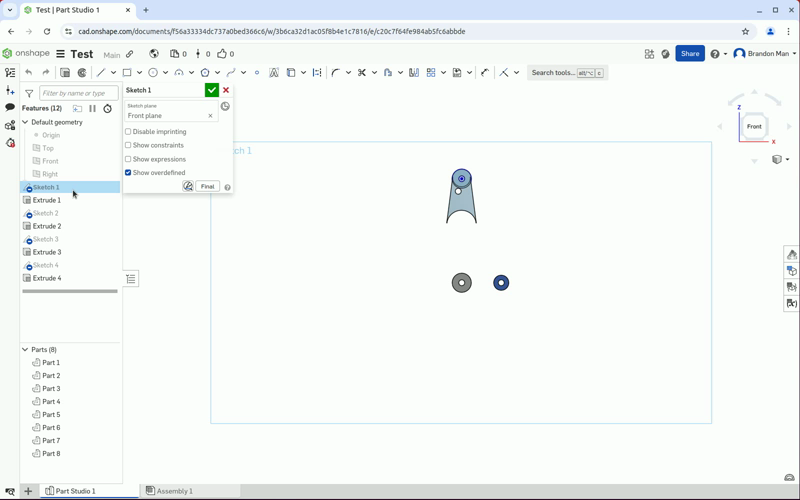
mouse_move(229, 92)
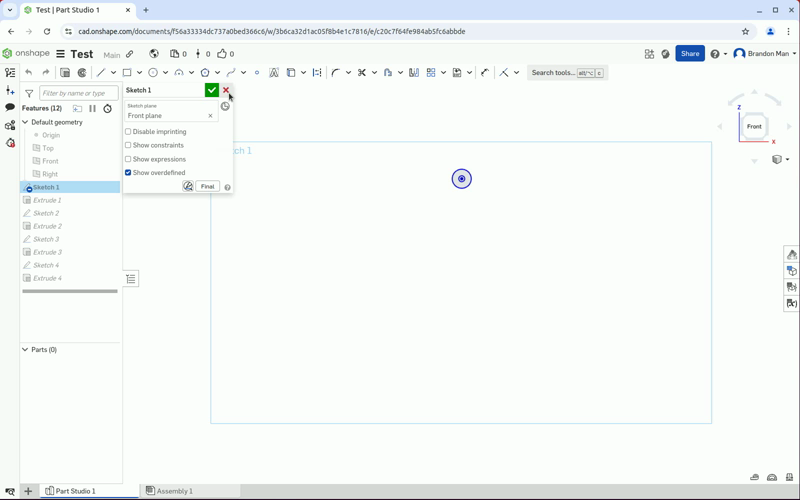
click(229, 92)
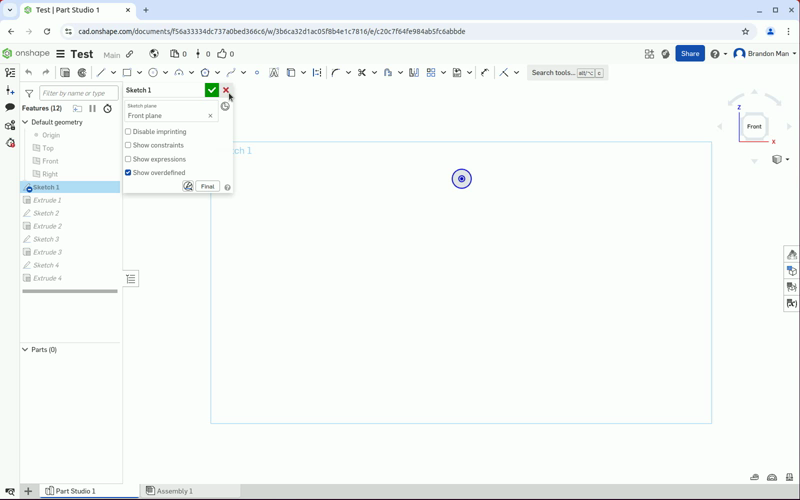
key(shift+s)
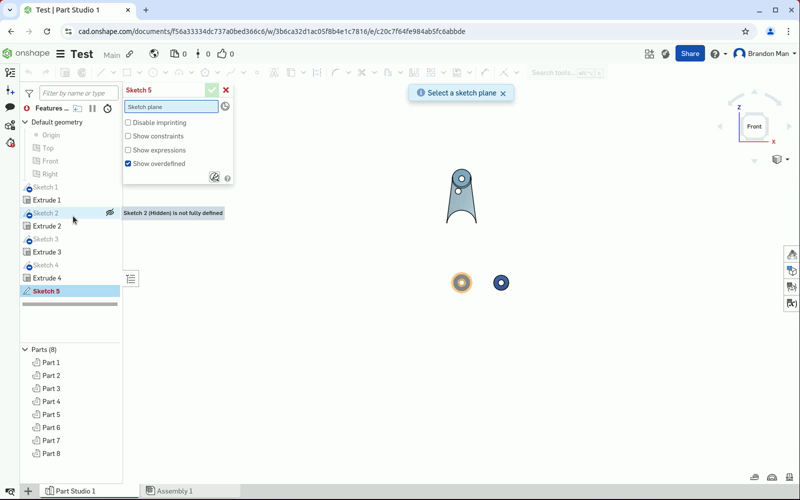
scroll(3)
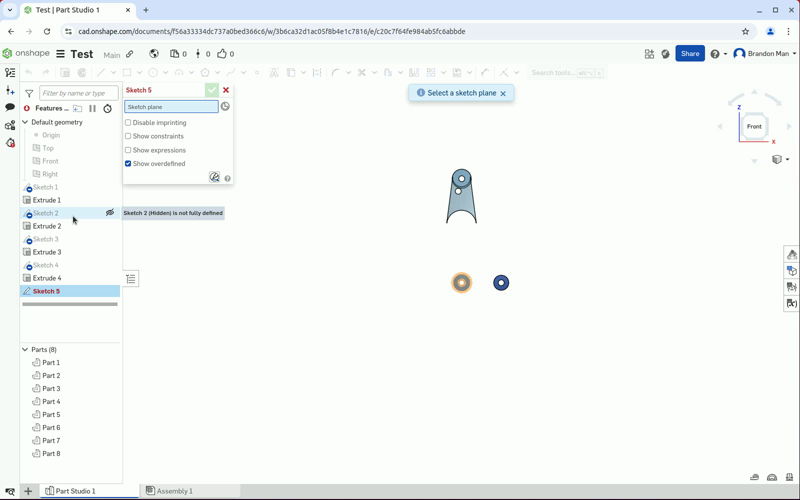
mouse_move(73, 163)
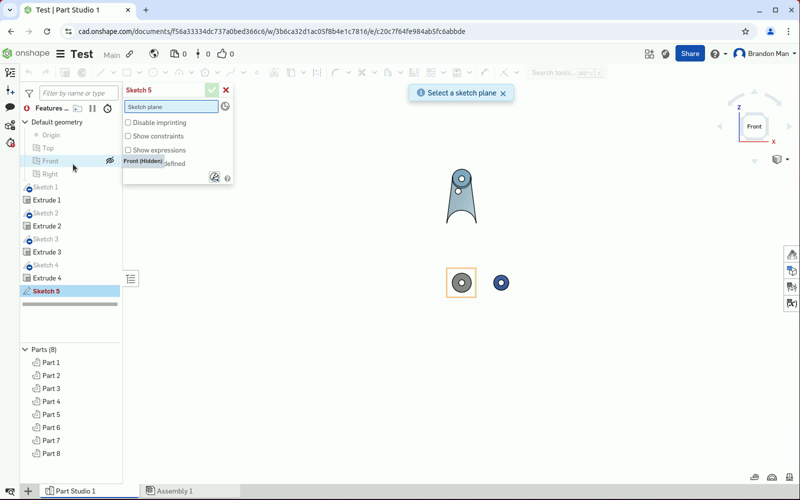
click(73, 163)
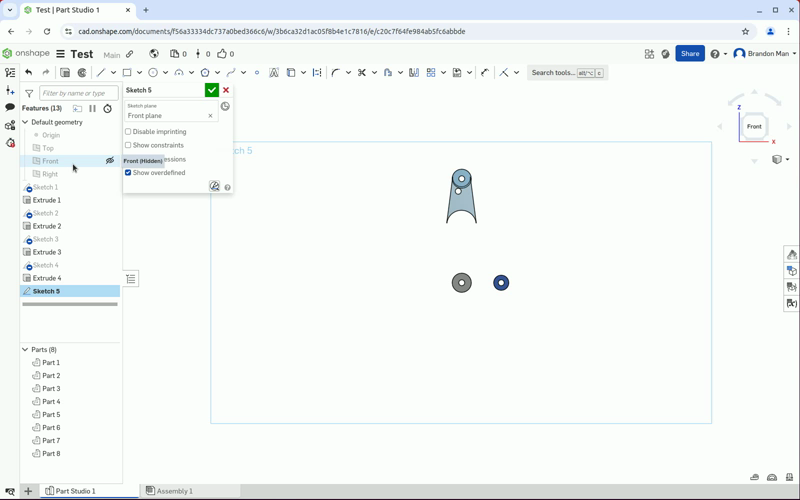
mouse_move(73, 352)
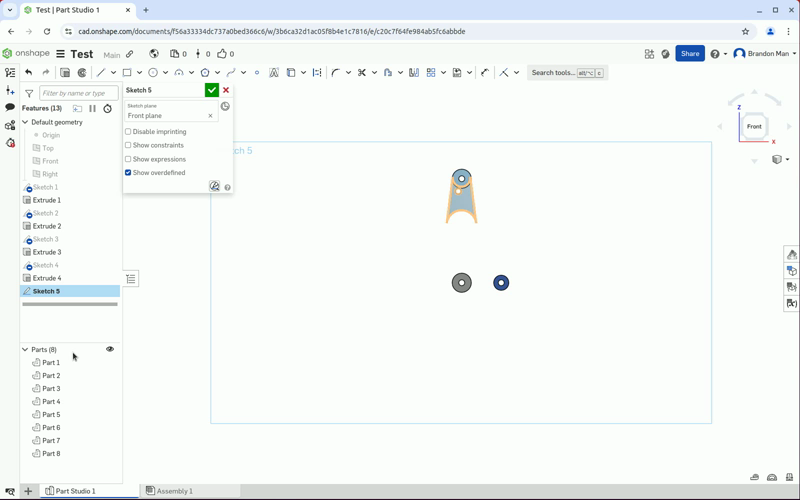
key(y)
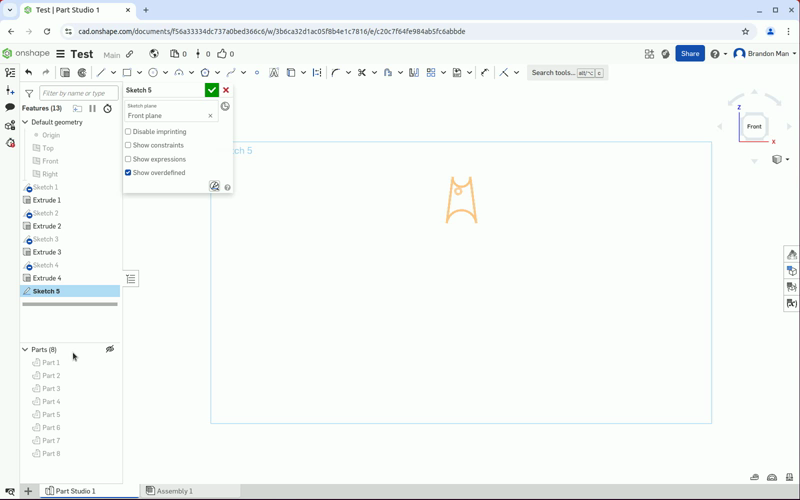
key(c)
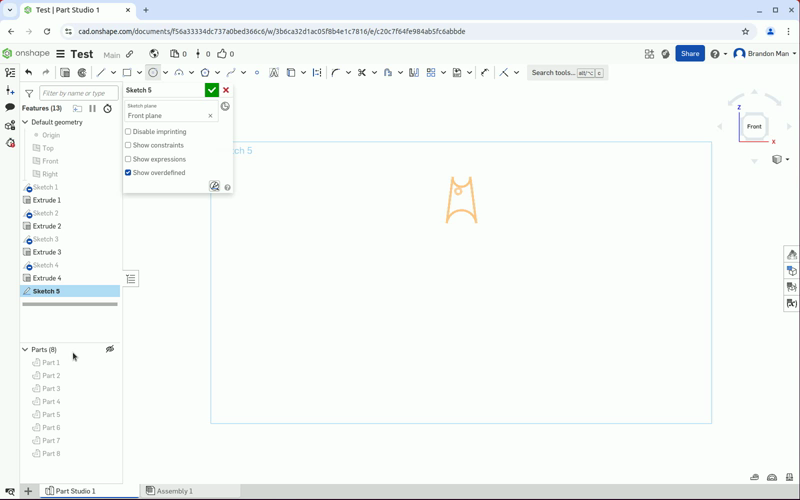
key_down(shift)
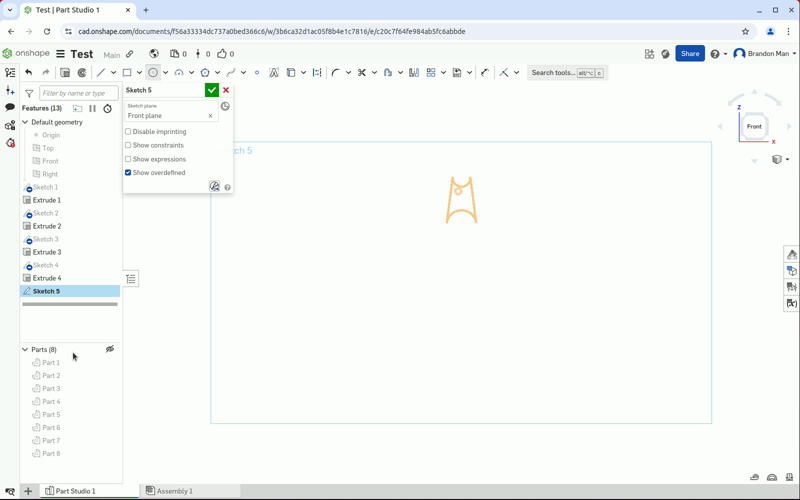
mouse_move(461, 225)
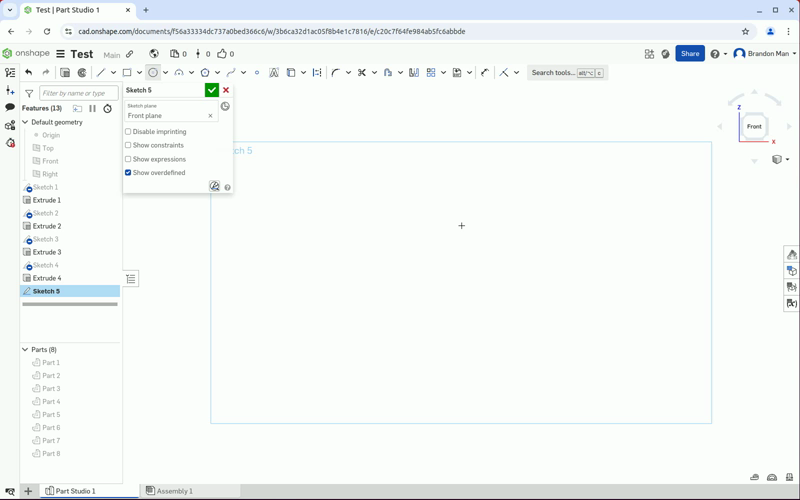
click(461, 225)
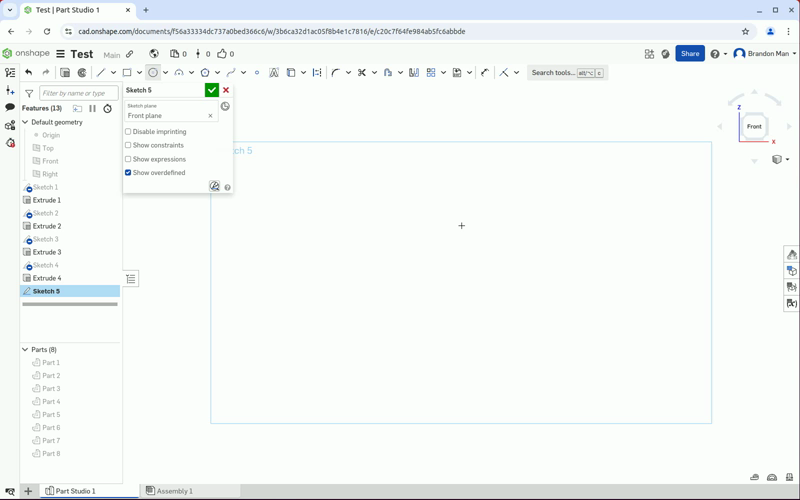
key_up(shift)
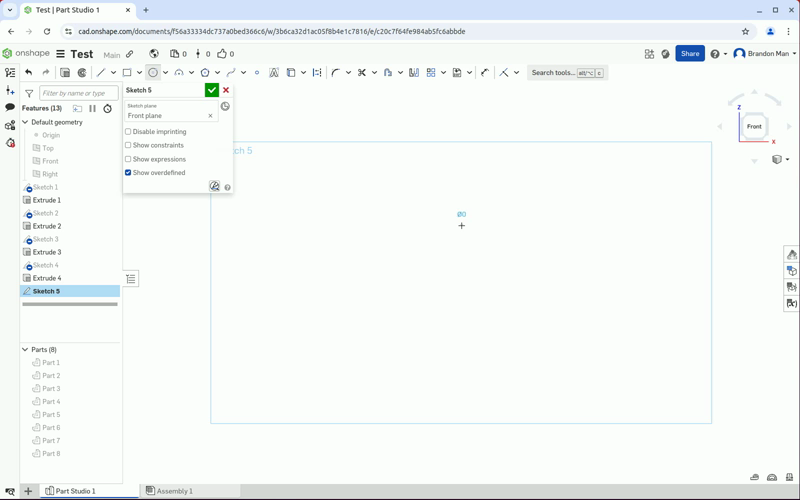
mouse_move(477, 225)
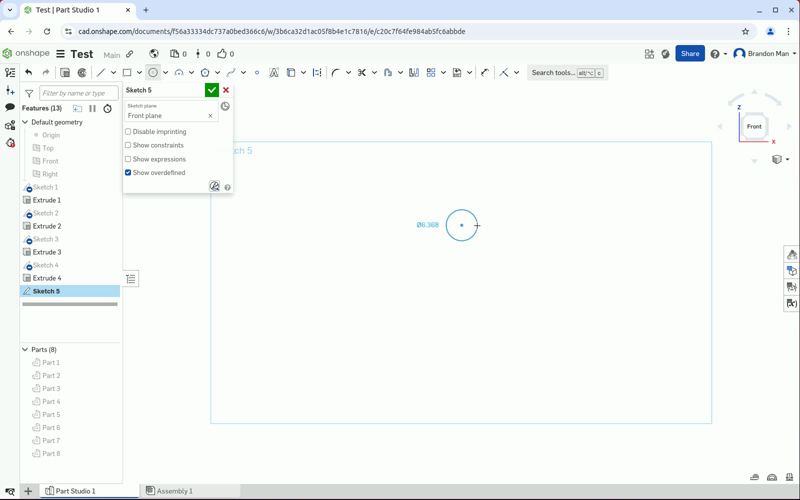
click(477, 225)
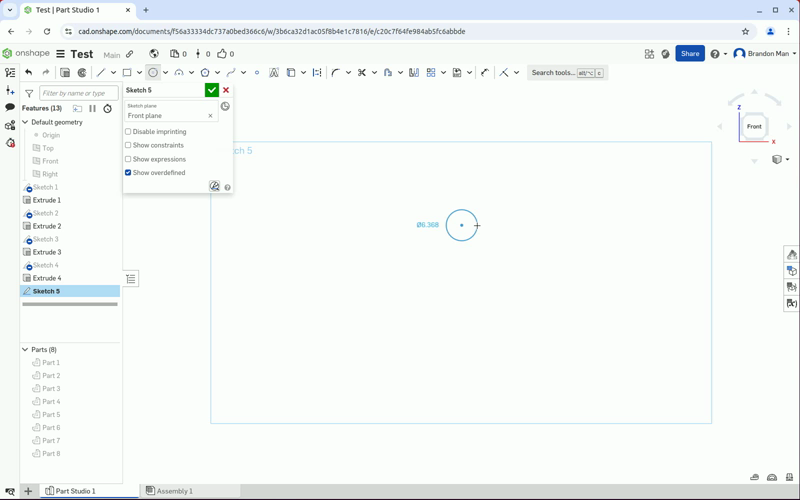
key(esc)
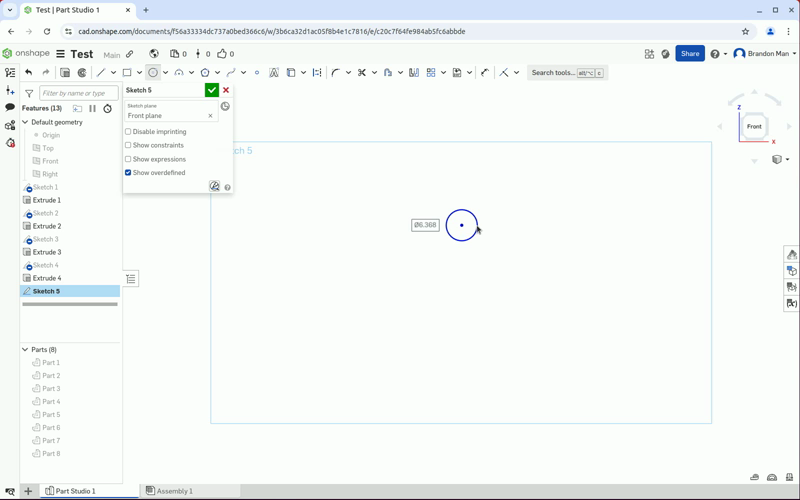
key(c)
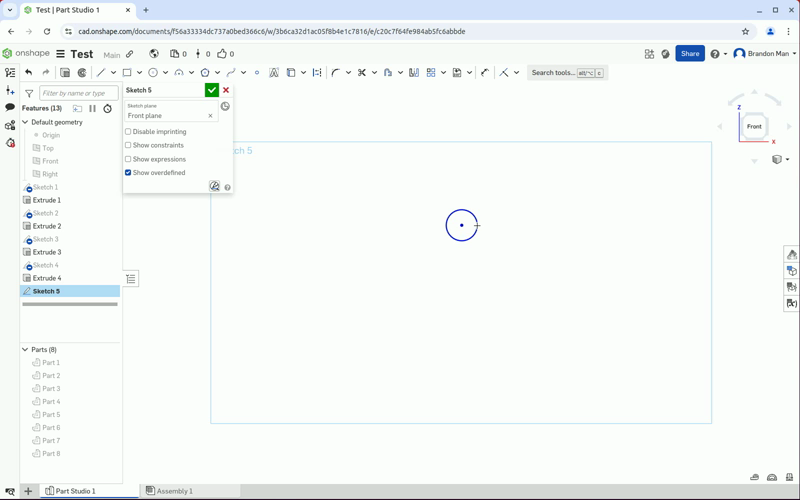
key_down(shift)
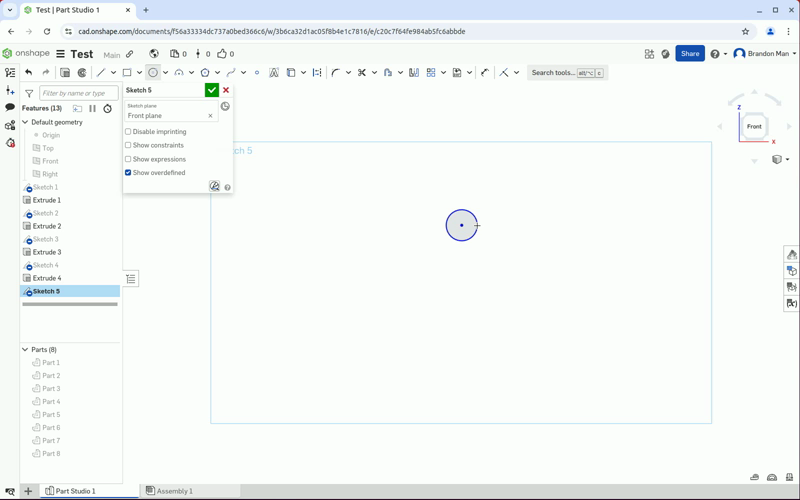
mouse_move(461, 225)
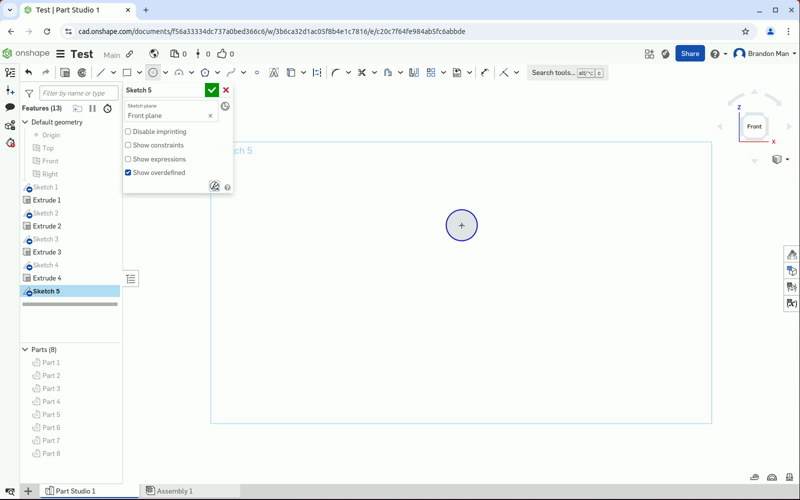
click(461, 225)
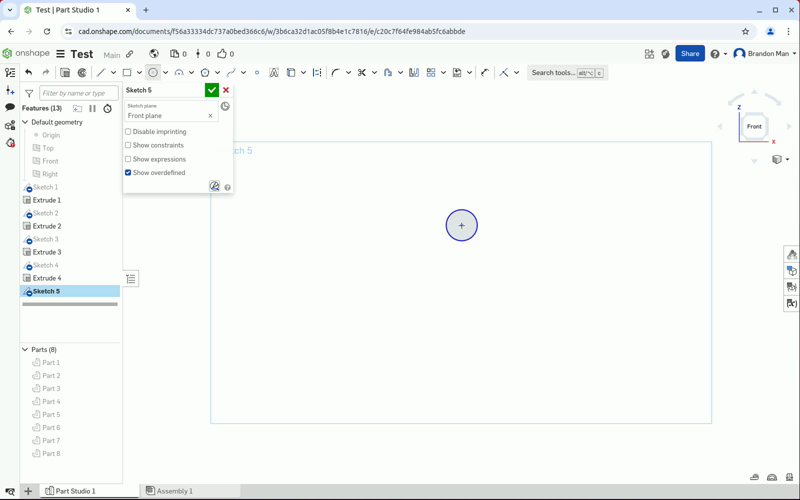
key_up(shift)
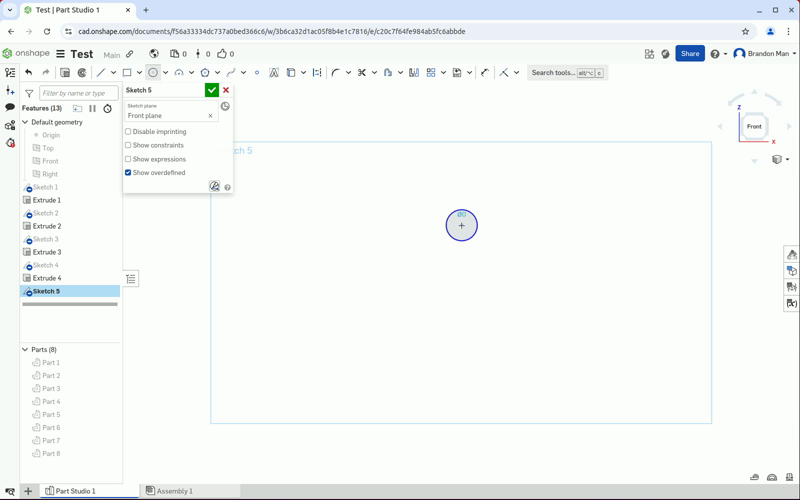
mouse_move(465, 225)
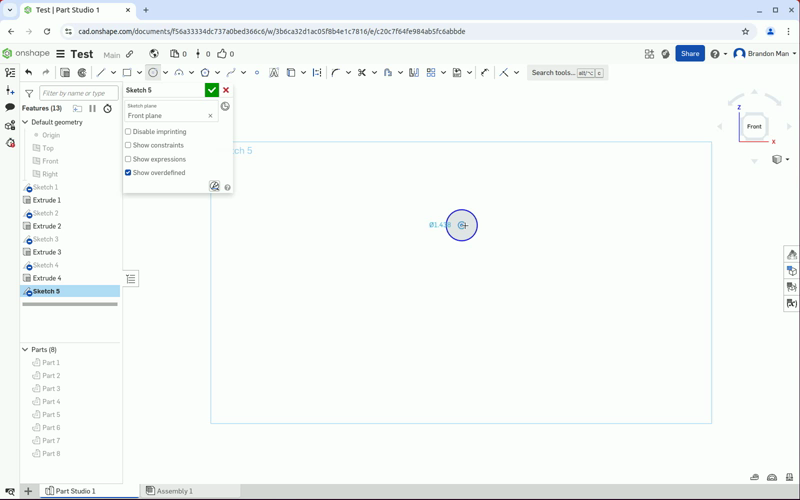
scroll(6)
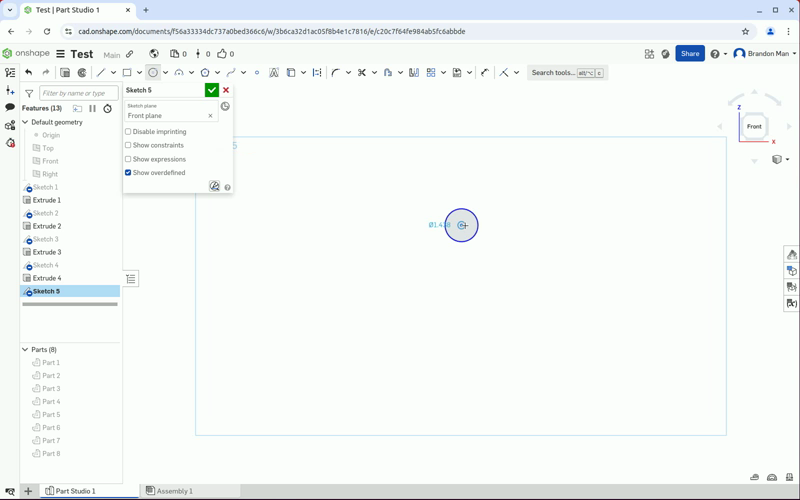
scroll(6)
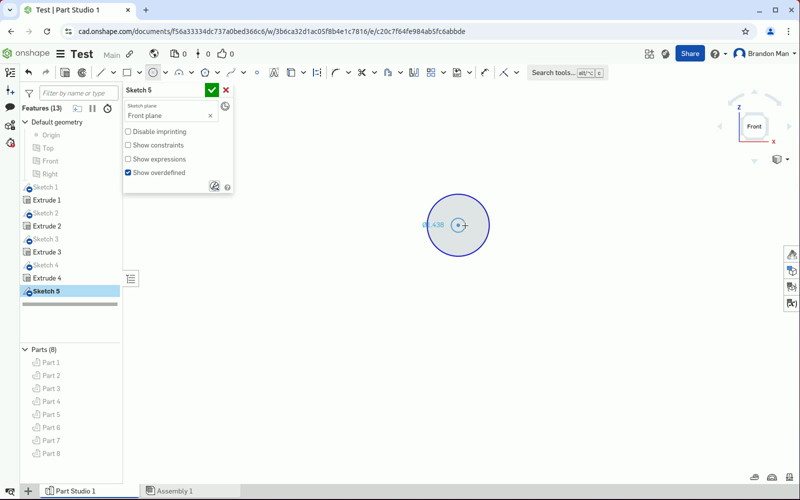
scroll(6)
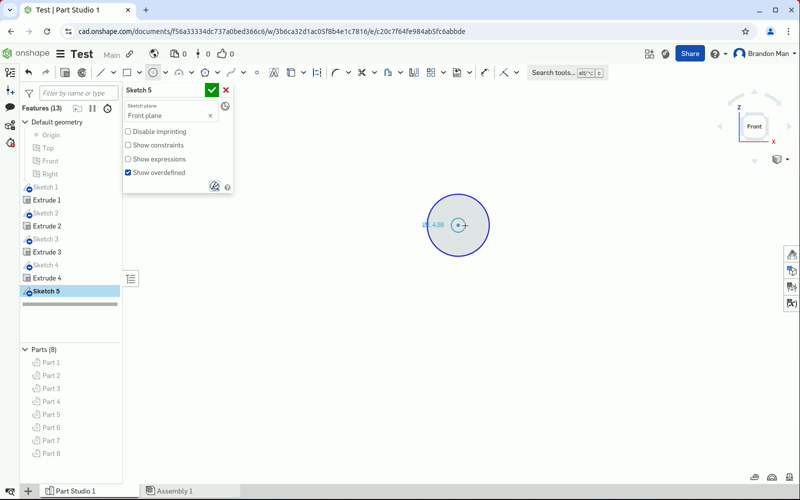
scroll(6)
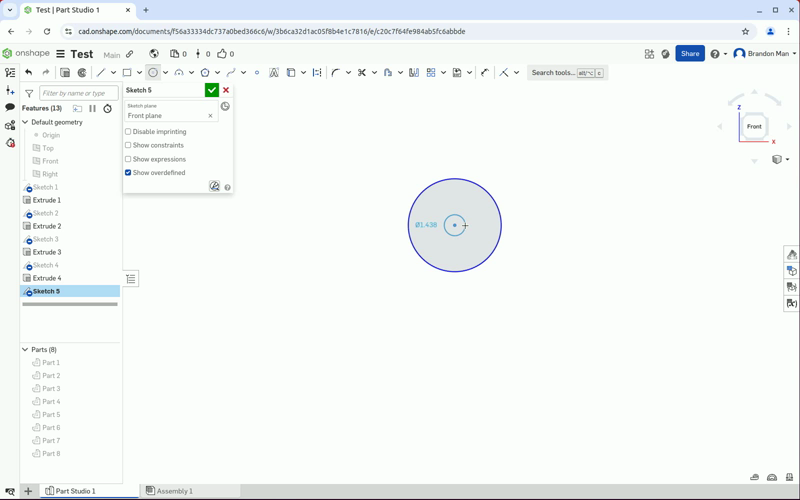
scroll(6)
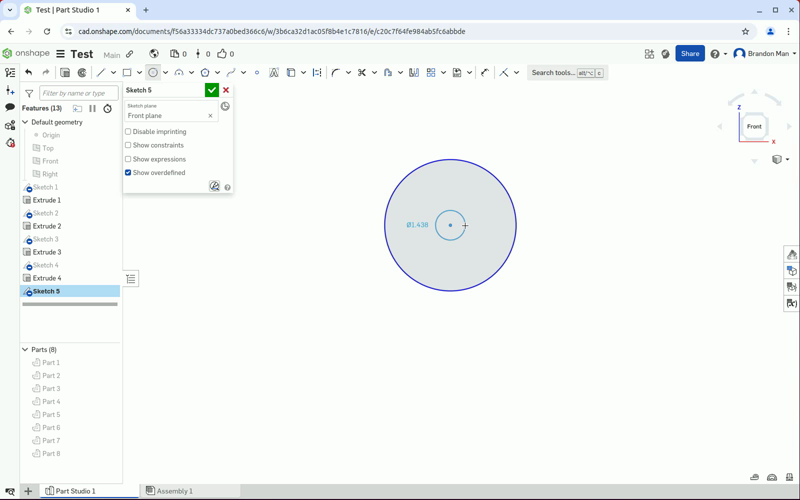
scroll(6)
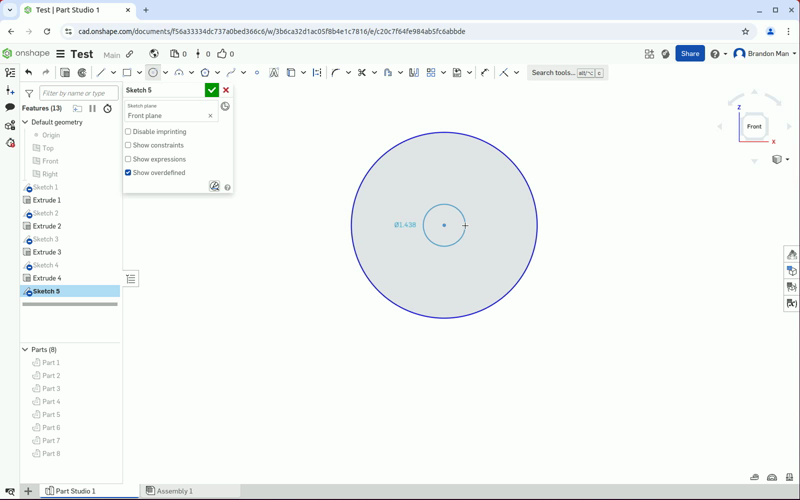
scroll(6)
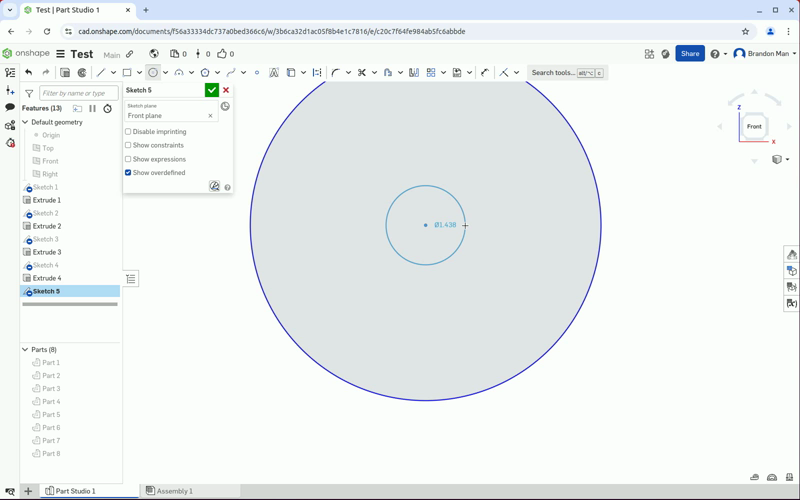
click(465, 225)
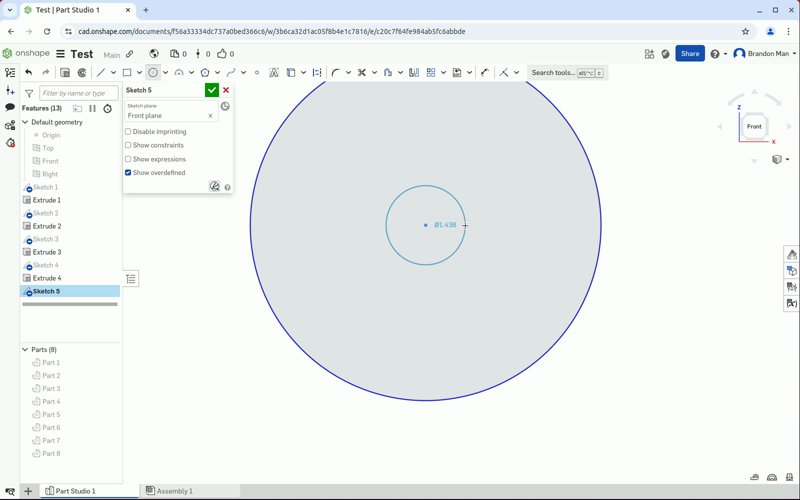
scroll(-6)
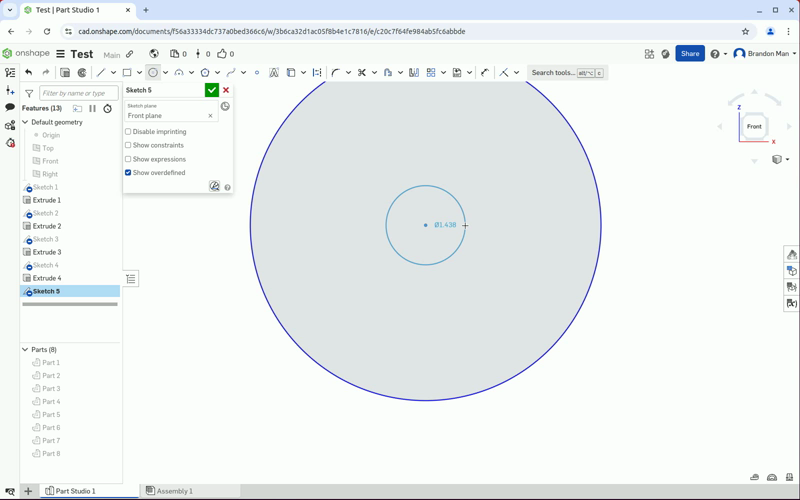
scroll(-6)
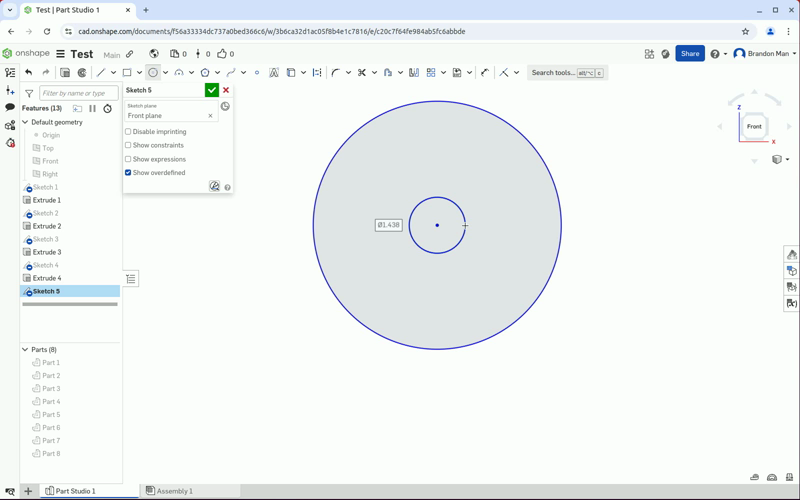
scroll(-6)
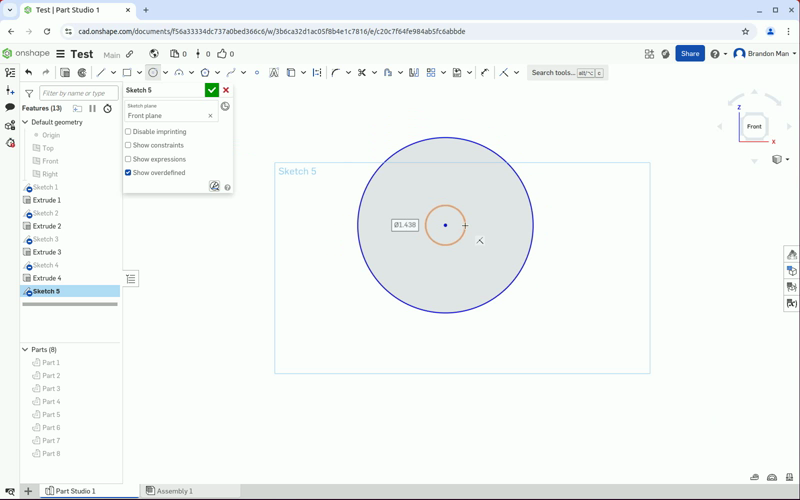
scroll(-6)
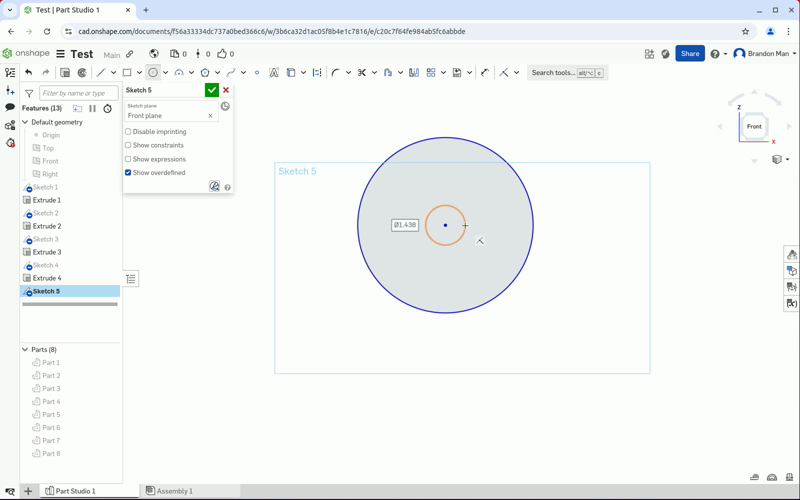
scroll(-6)
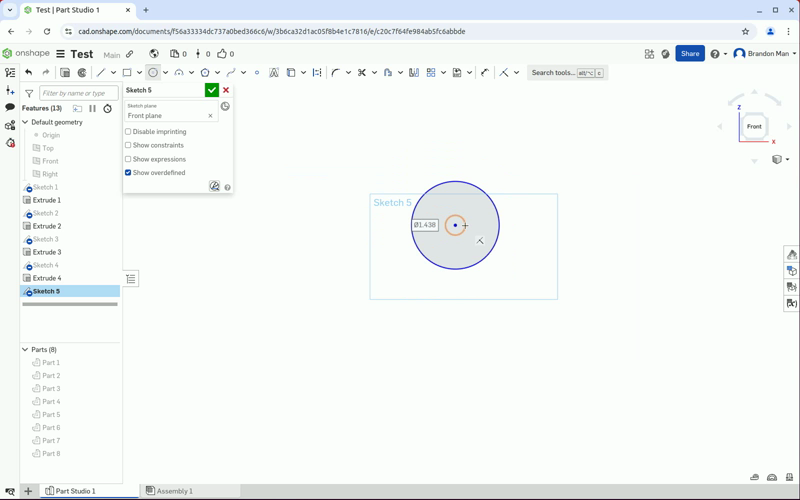
scroll(-6)
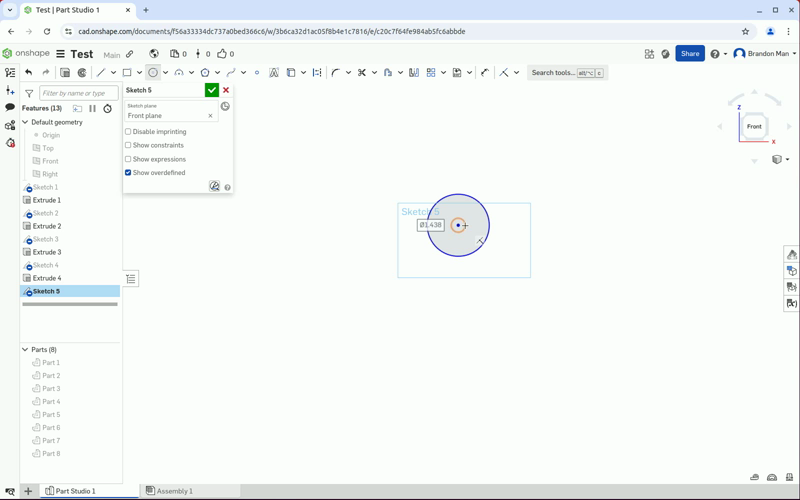
scroll(-6)
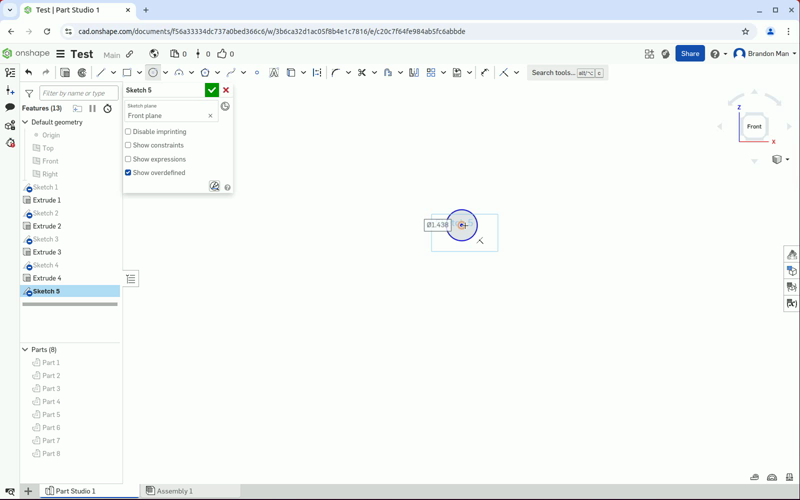
key(esc)
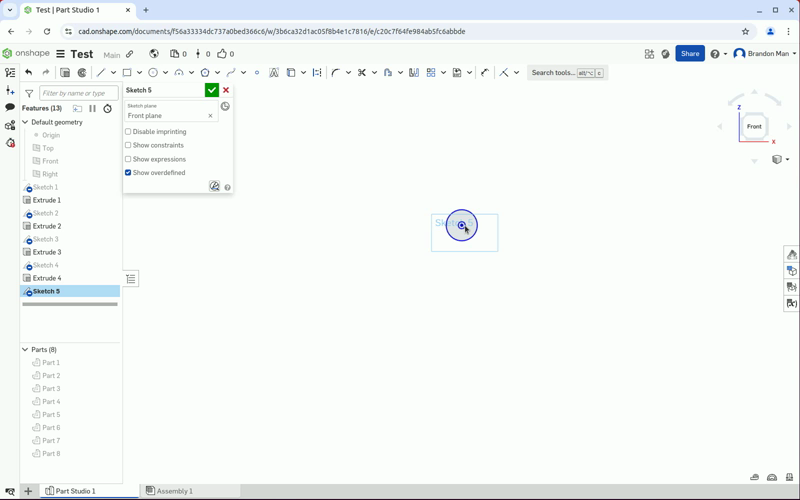
mouse_move(447, 225)
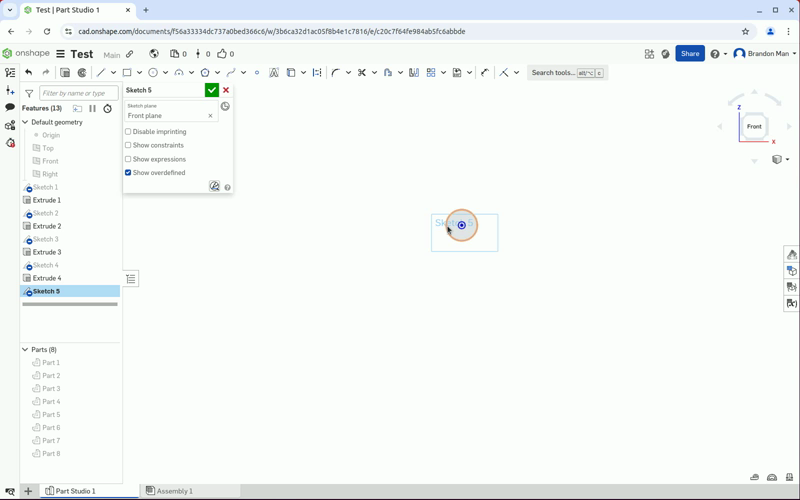
scroll(6)
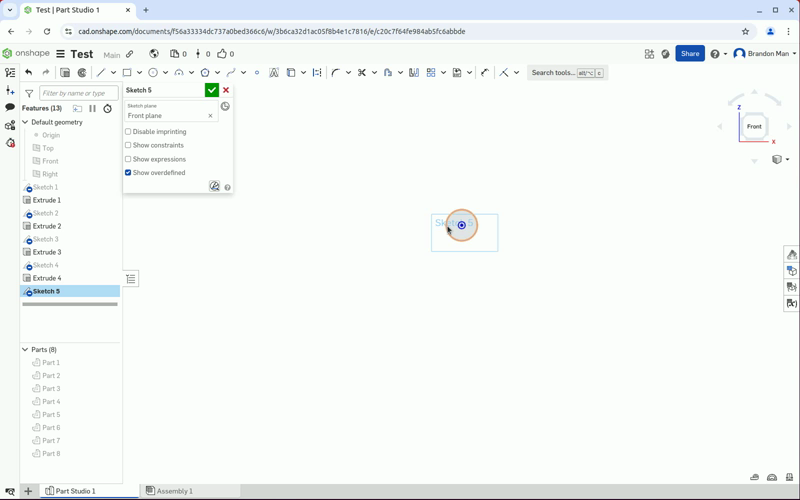
scroll(6)
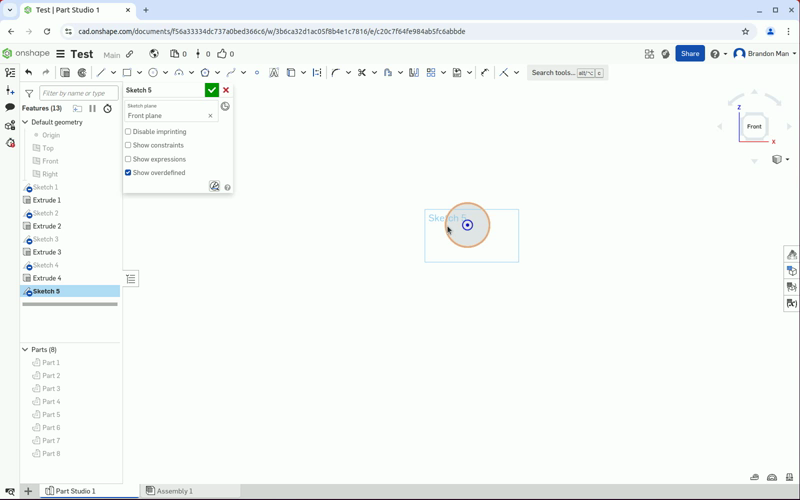
scroll(6)
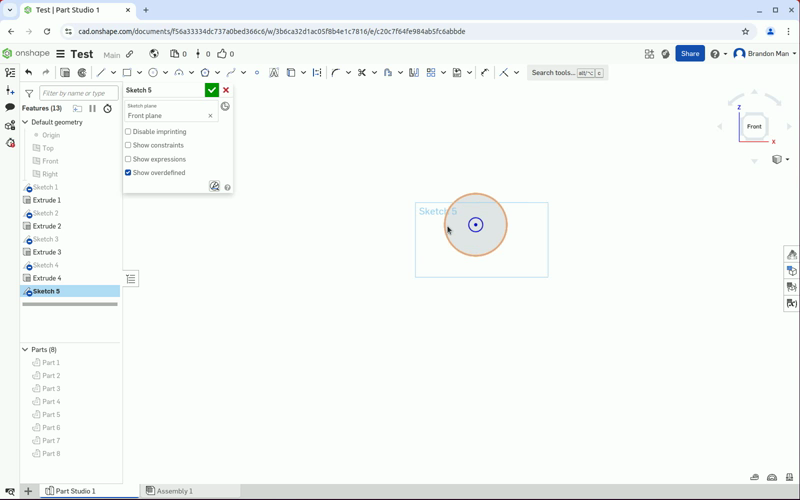
scroll(6)
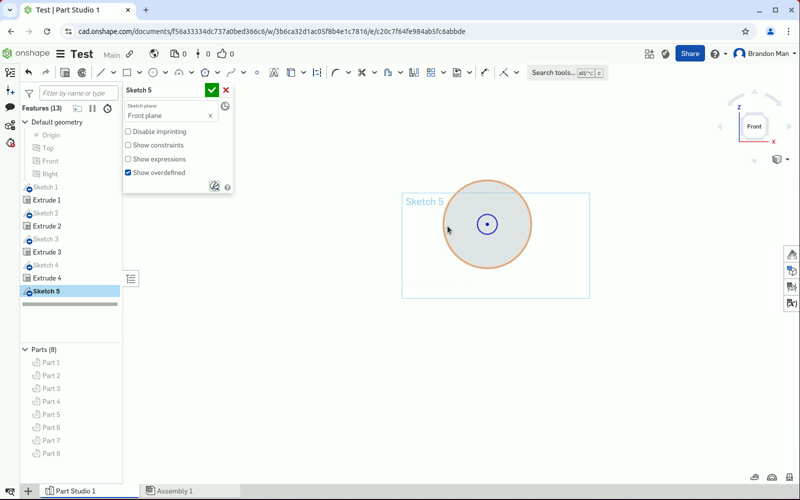
scroll(6)
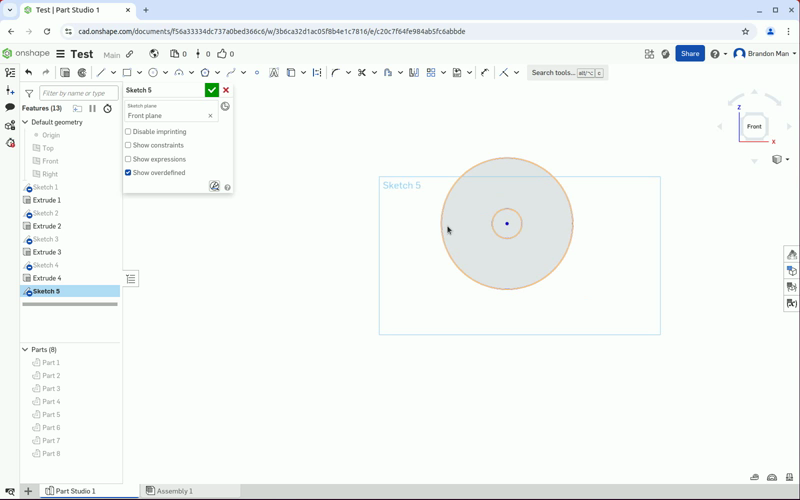
scroll(6)
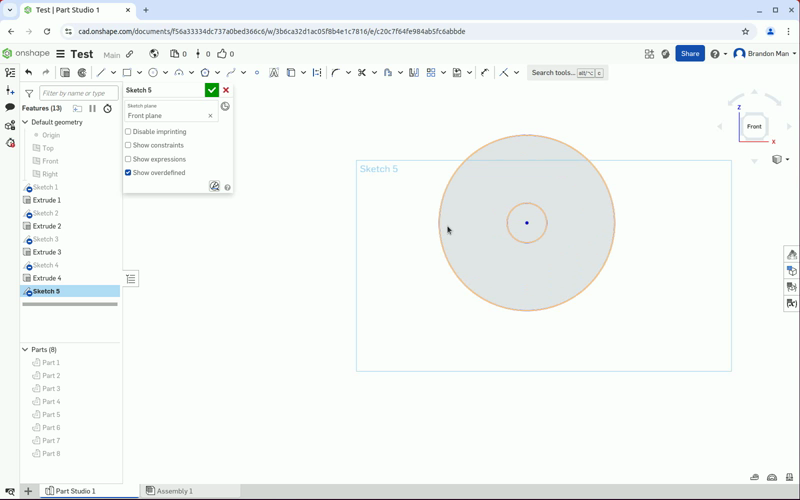
scroll(6)
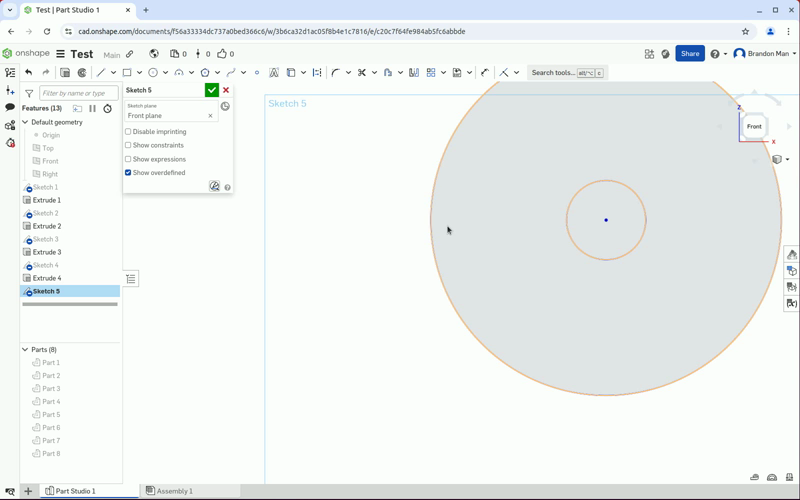
click(447, 225)
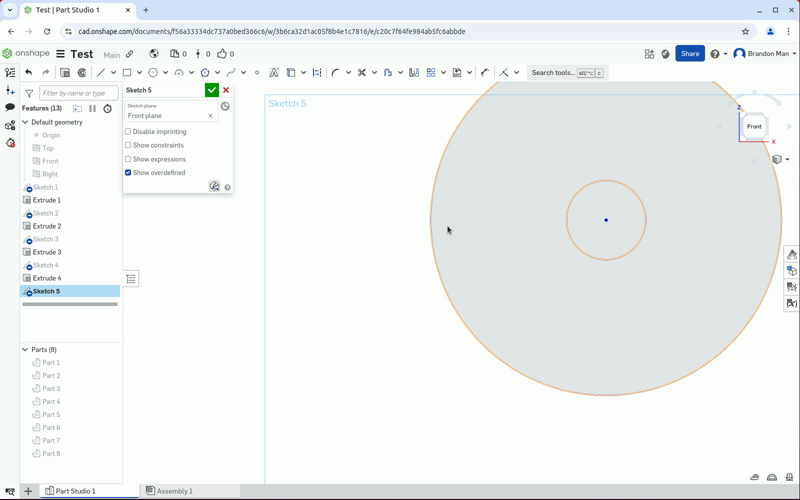
scroll(-6)
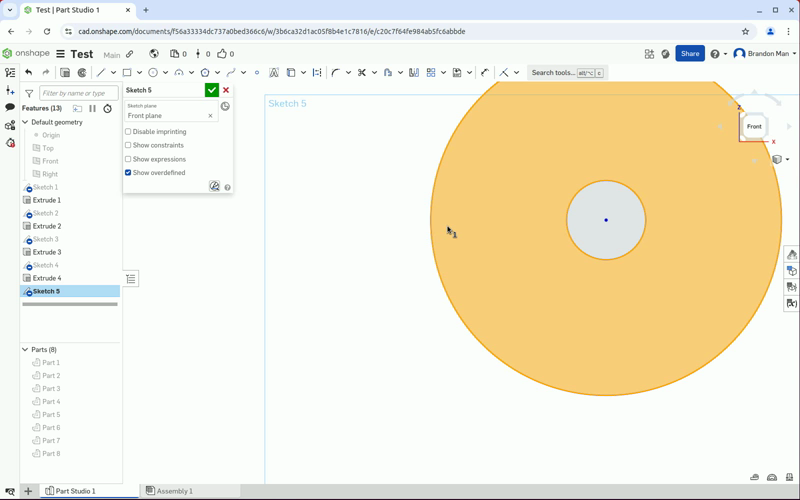
scroll(-6)
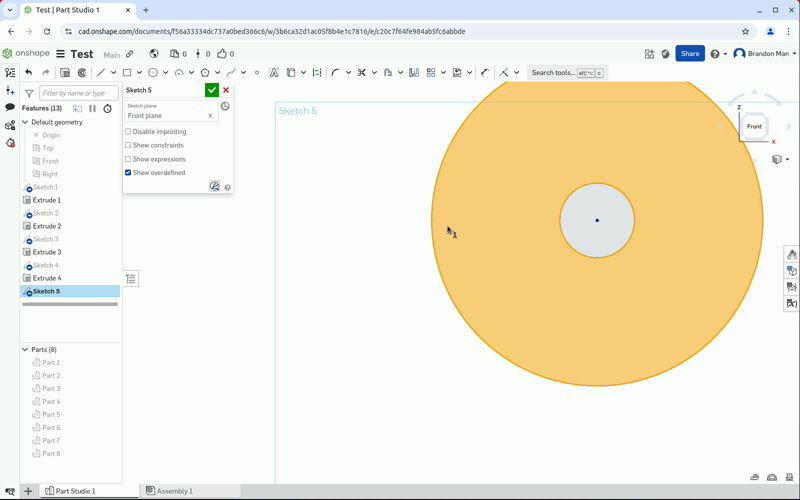
scroll(-6)
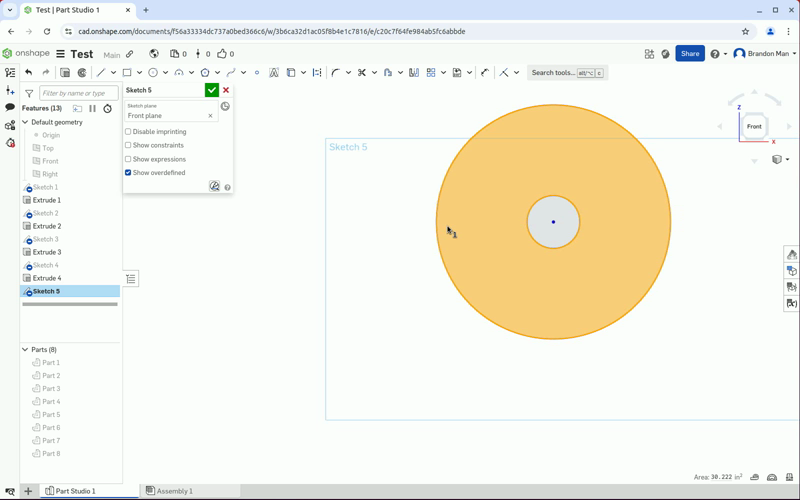
scroll(-6)
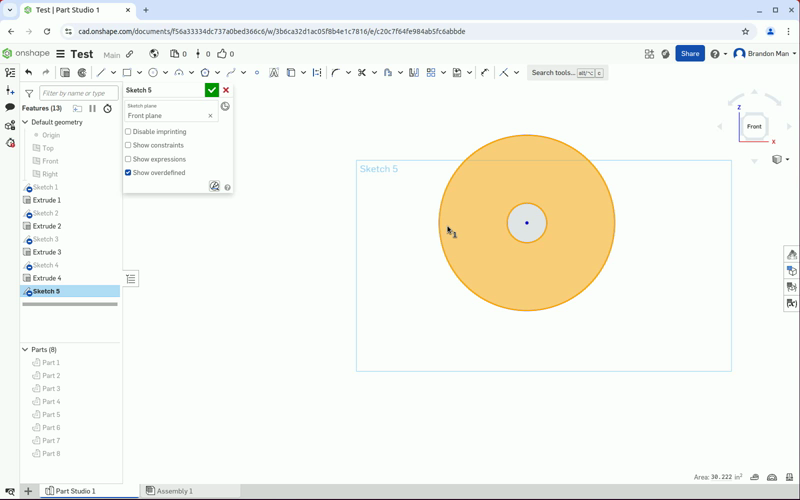
scroll(-6)
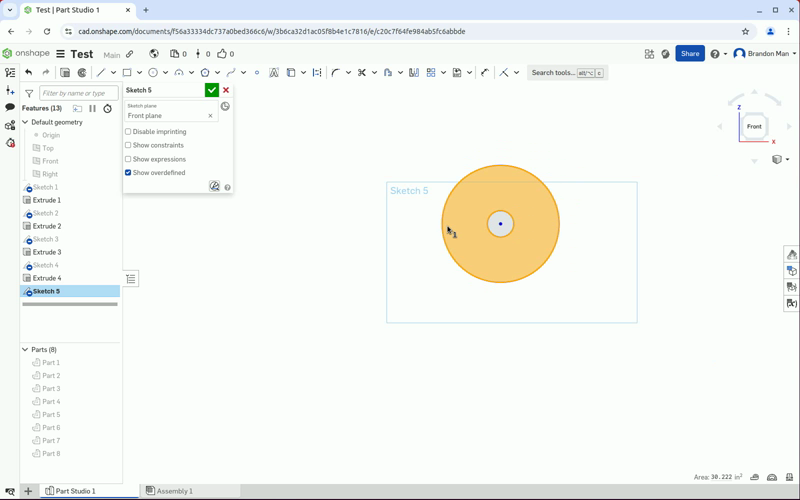
scroll(-6)
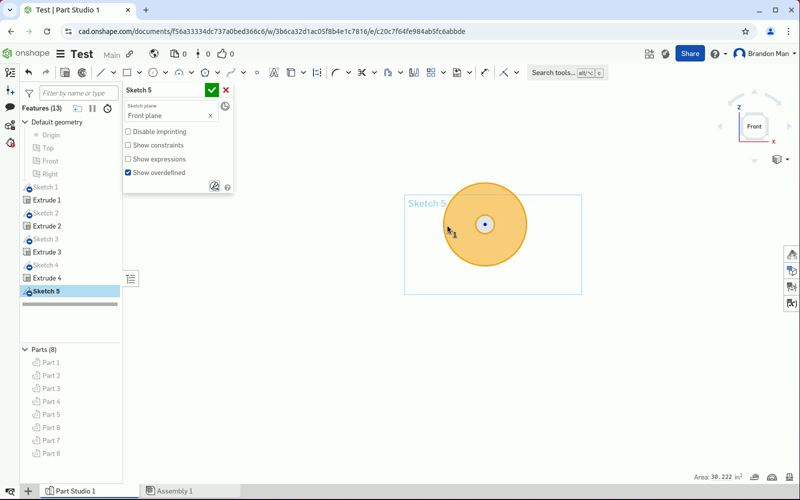
scroll(-6)
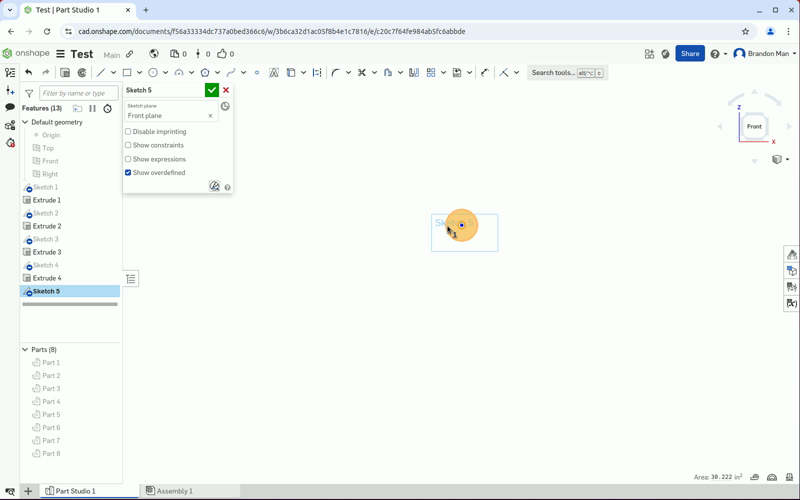
mouse_move(73, 352)
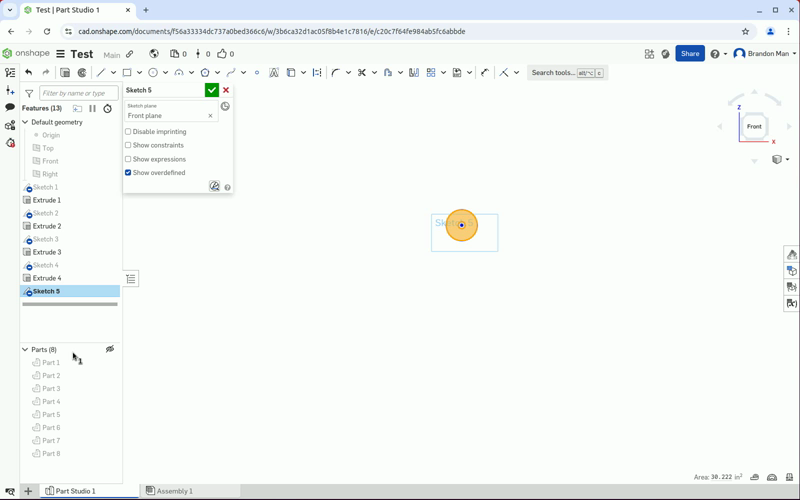
key(shift+y)
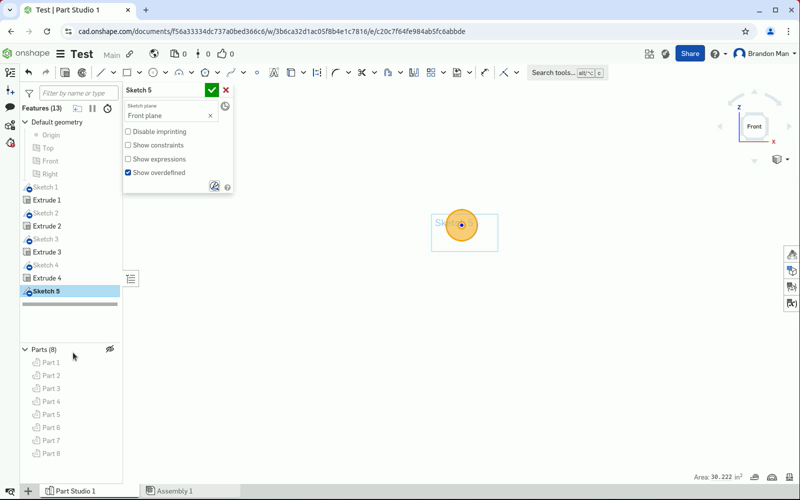
key(shift+e)
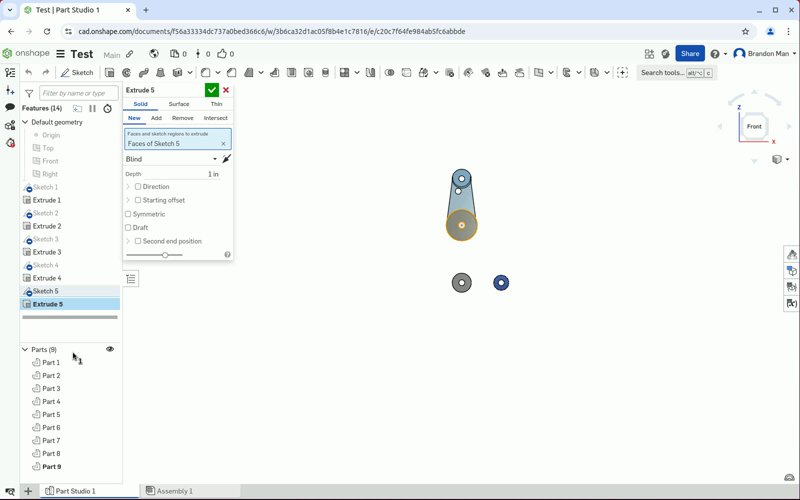
mouse_move(143, 106)
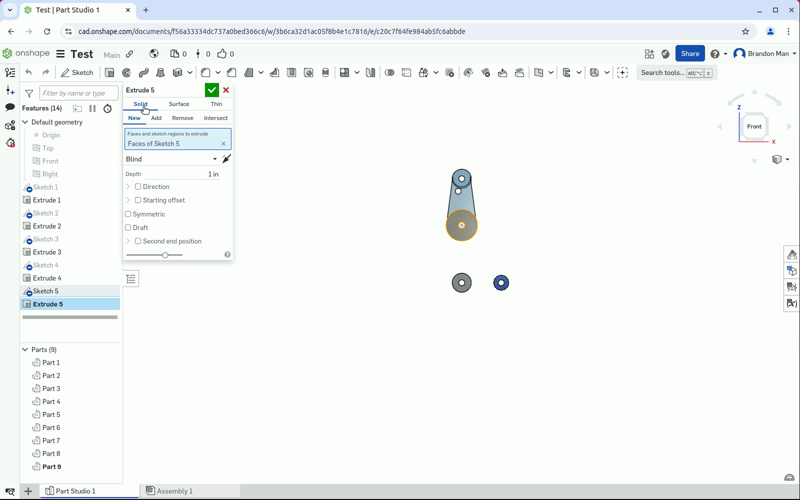
click(143, 106)
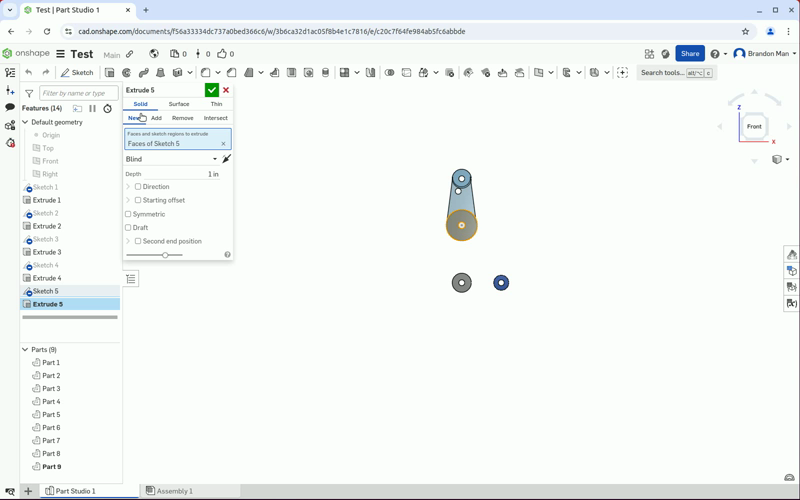
mouse_move(137, 120)
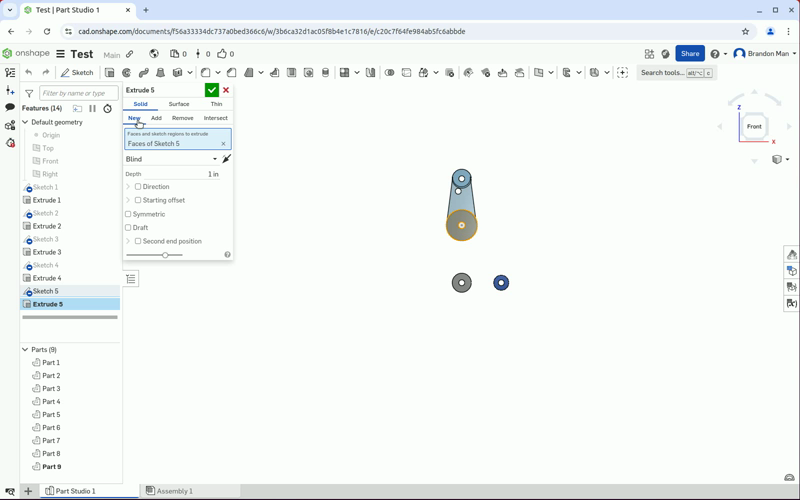
click(137, 120)
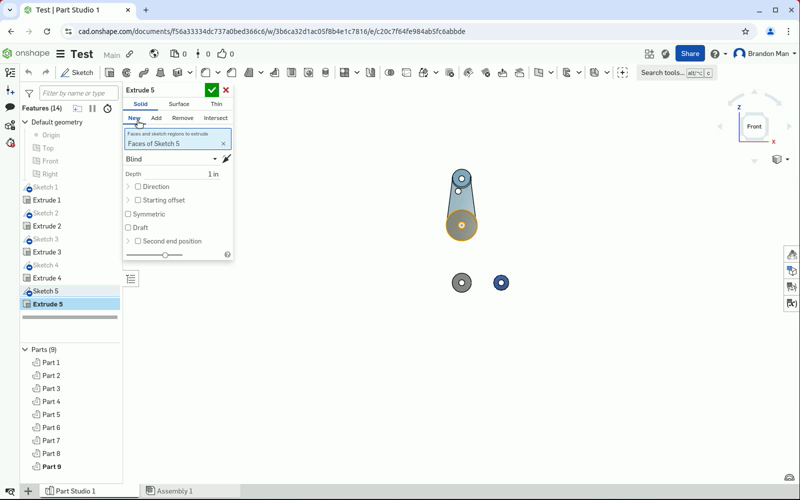
key(tab, 4)
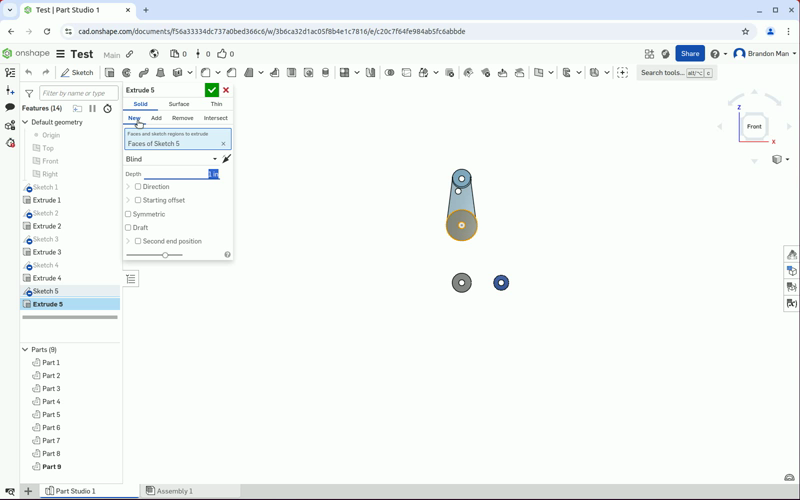
text(0.481)
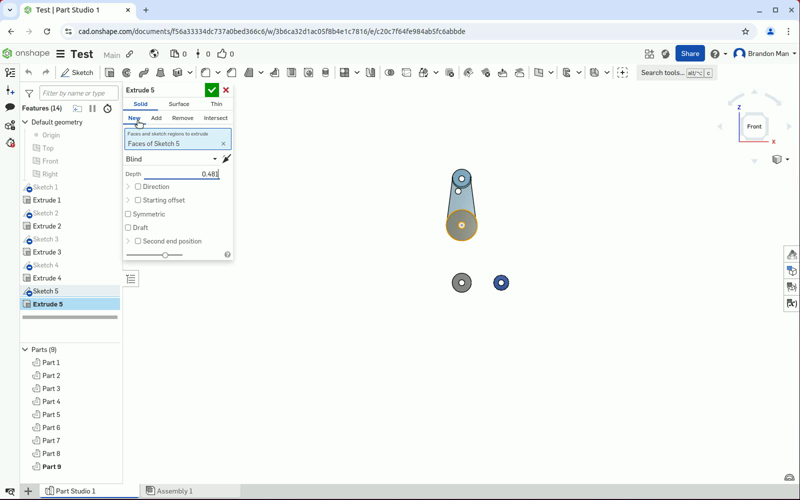
key(enter)
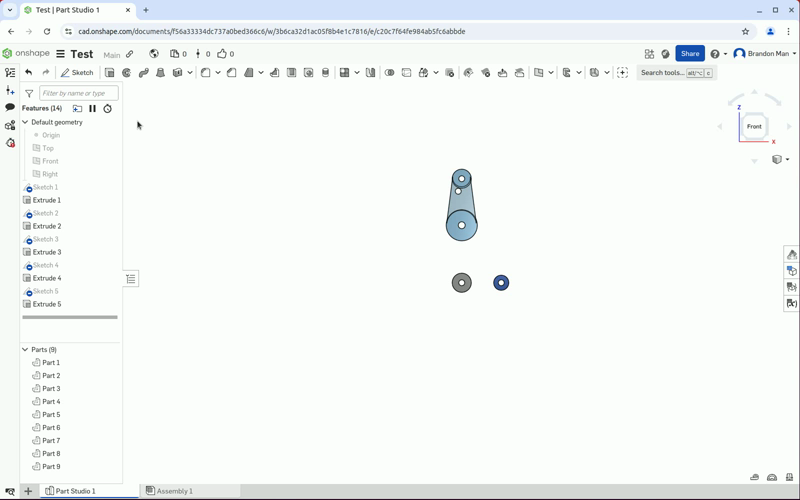
key(shift+h)
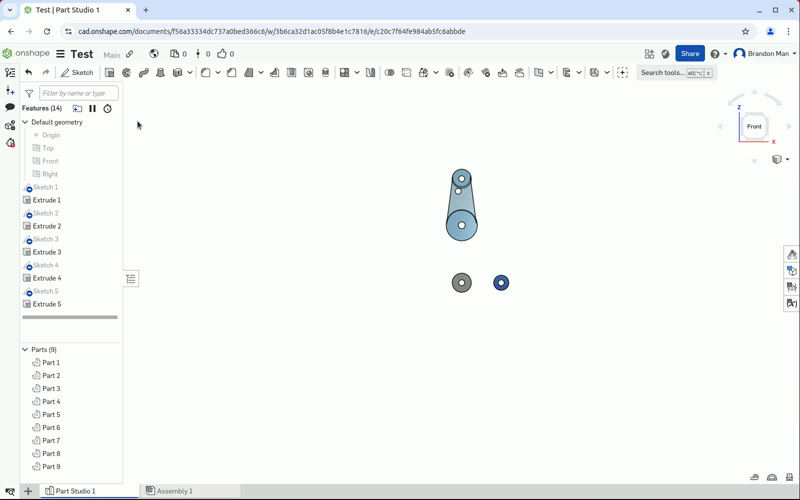
key(shift+h)
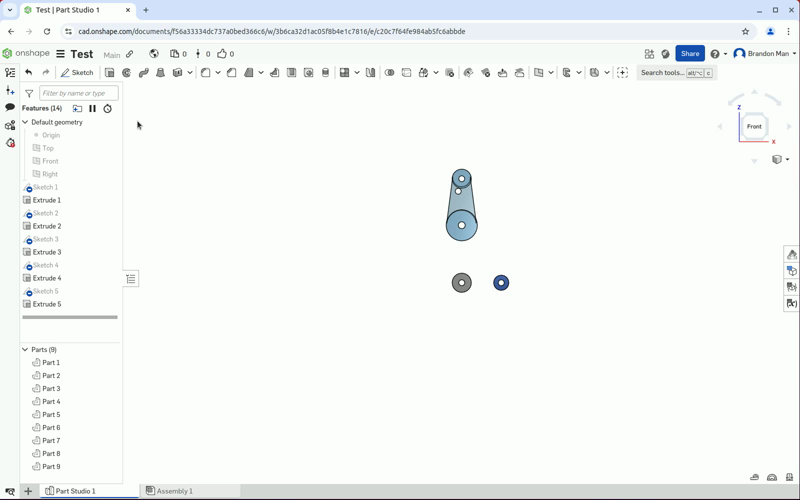
mouse_move(73, 189)
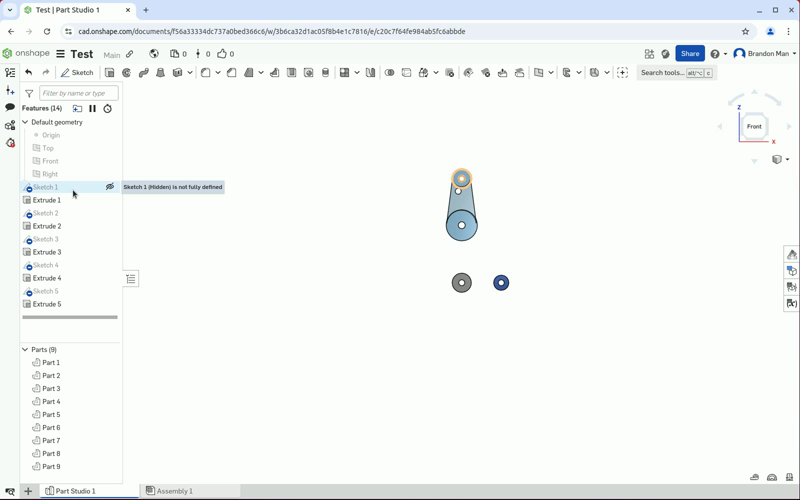
click(73, 189)
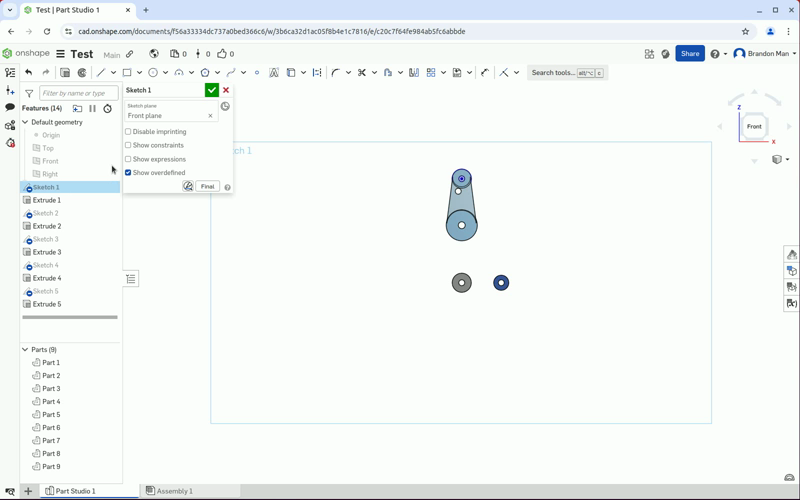
mouse_move(229, 92)
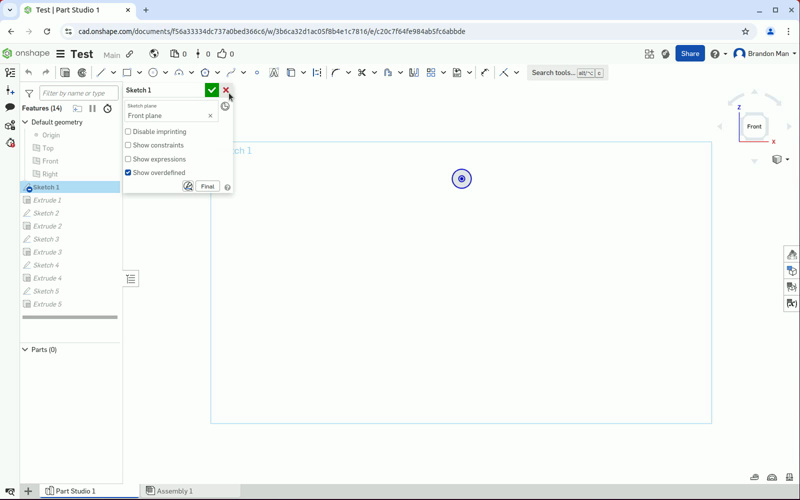
click(229, 92)
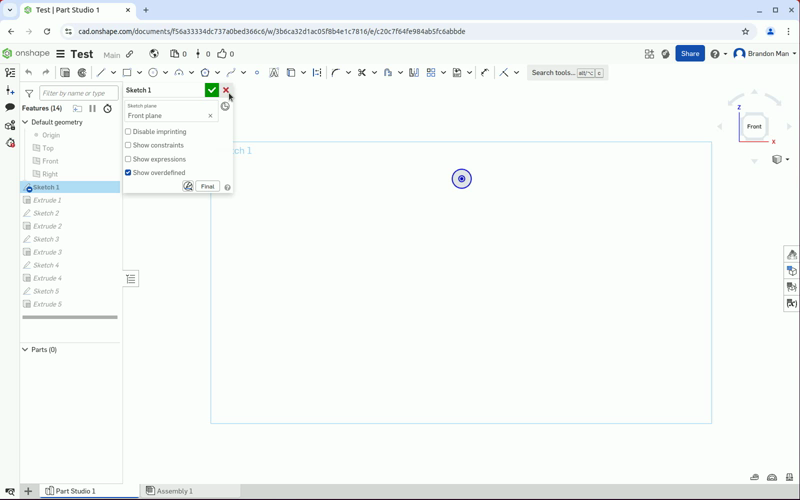
key(shift+s)
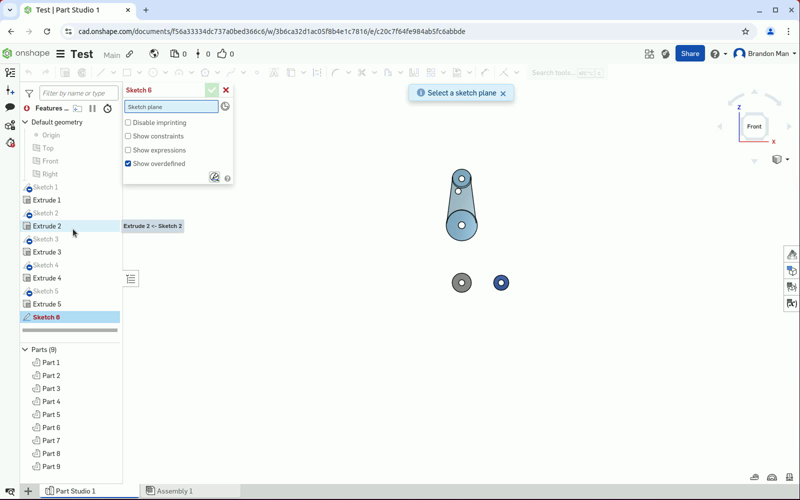
scroll(3)
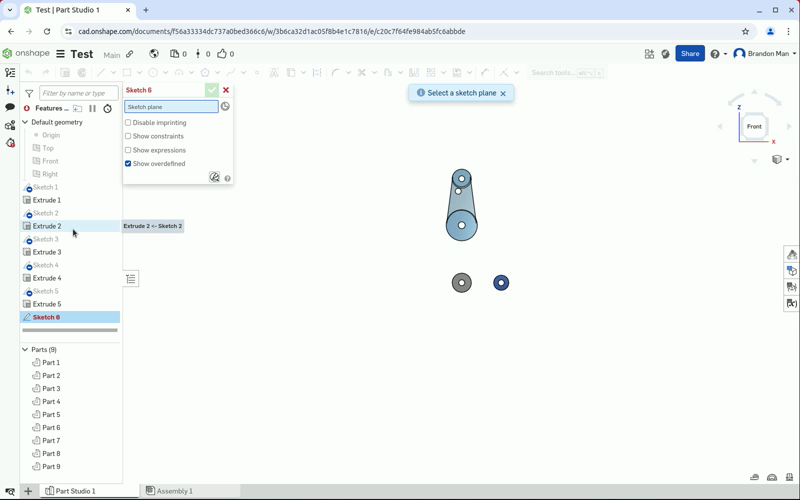
mouse_move(73, 163)
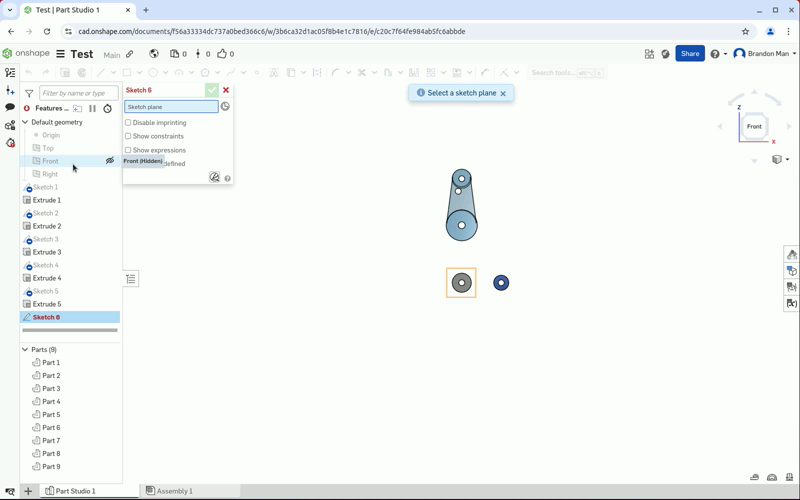
click(73, 163)
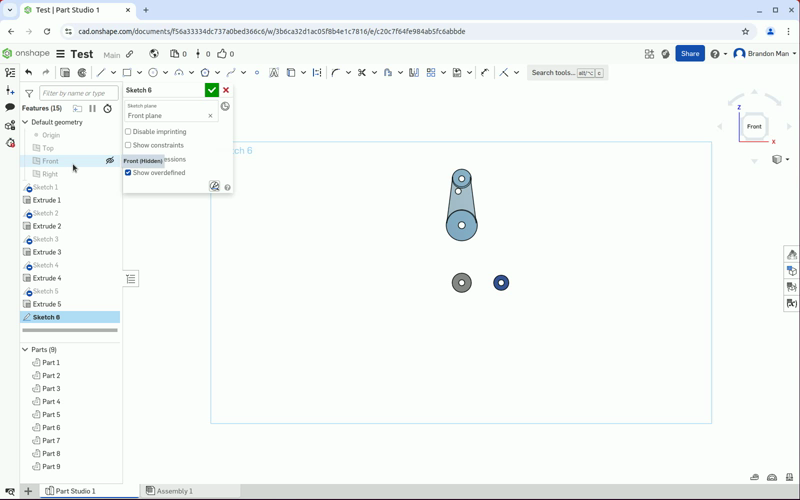
mouse_move(73, 352)
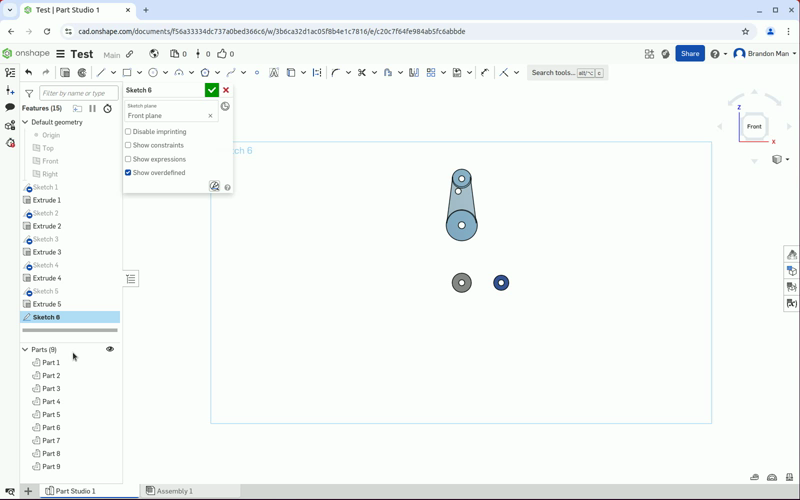
key(y)
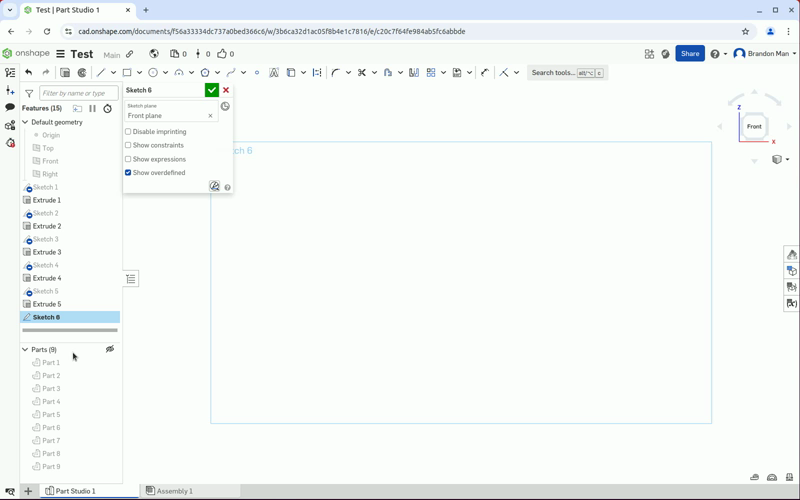
key(l)
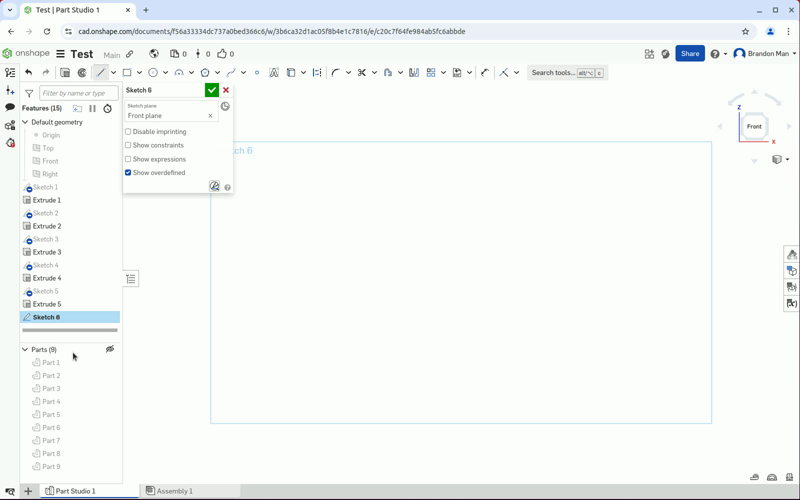
key_down(shift)
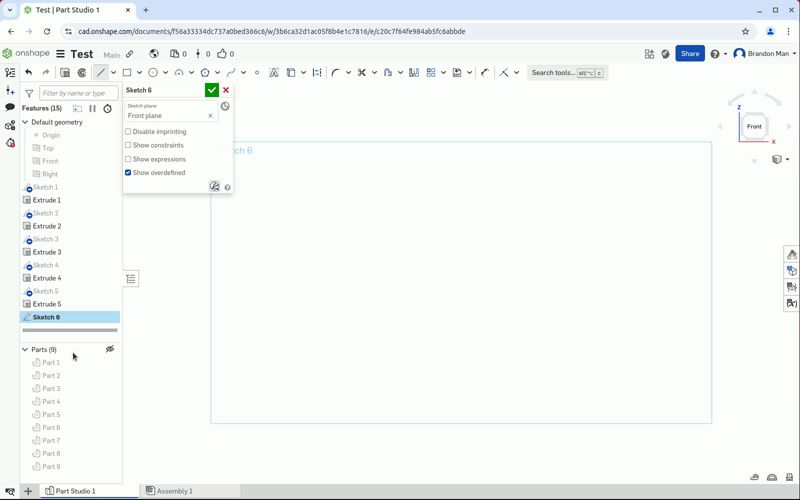
mouse_move(446, 226)
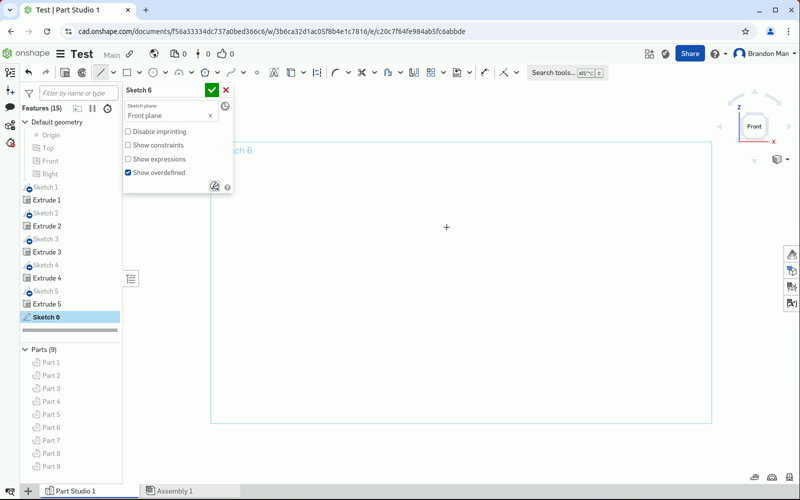
click(446, 226)
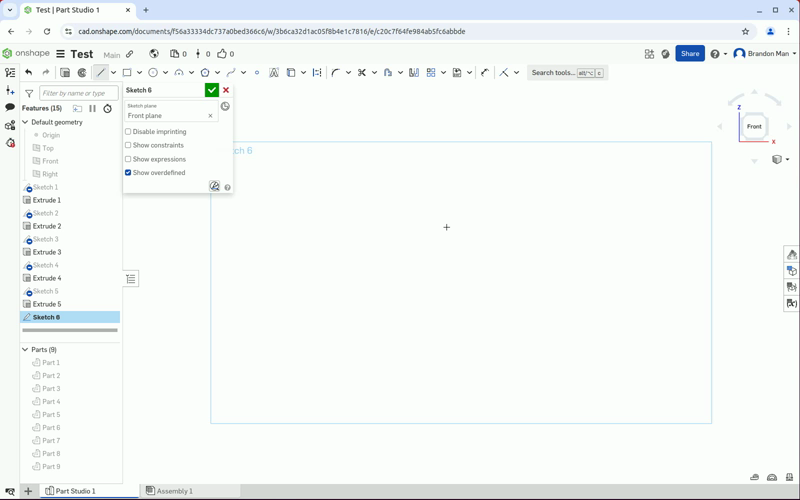
key_up(shift)
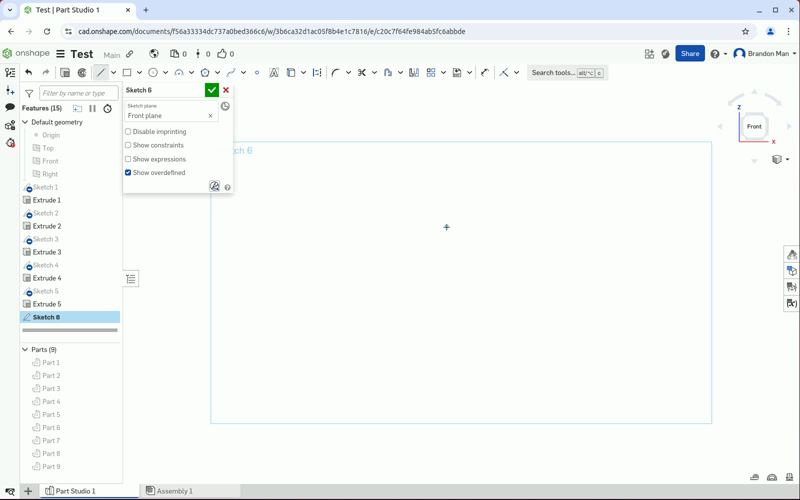
key_down(shift)
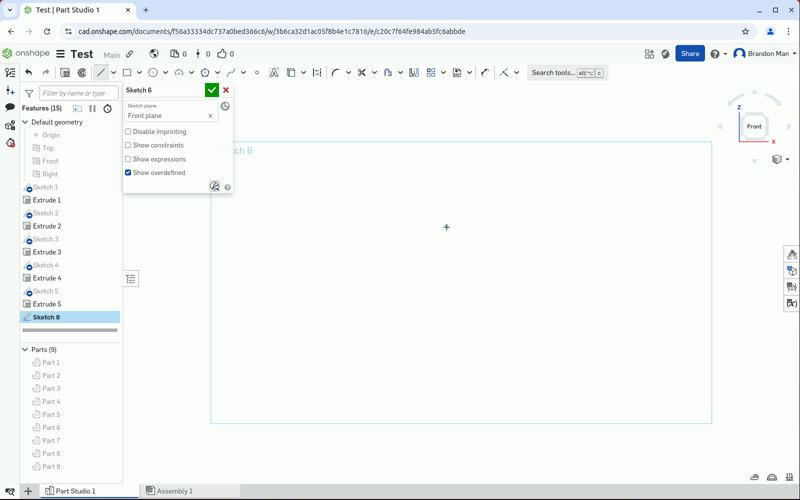
mouse_move(476, 226)
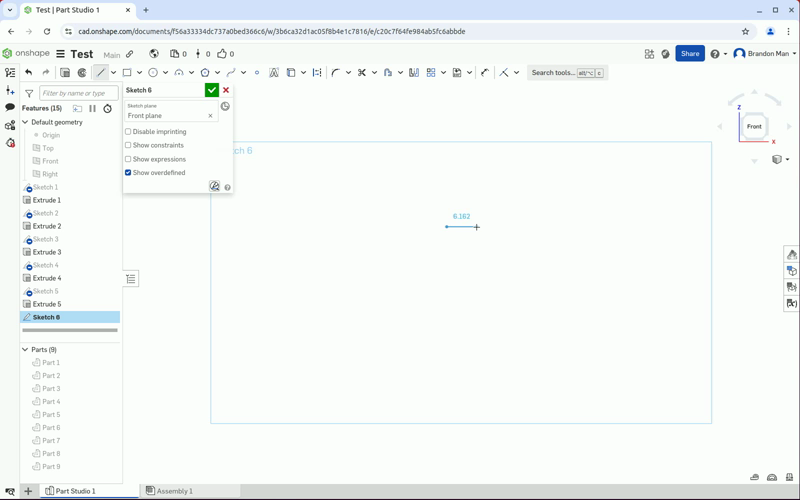
mouse_move(452, 284)
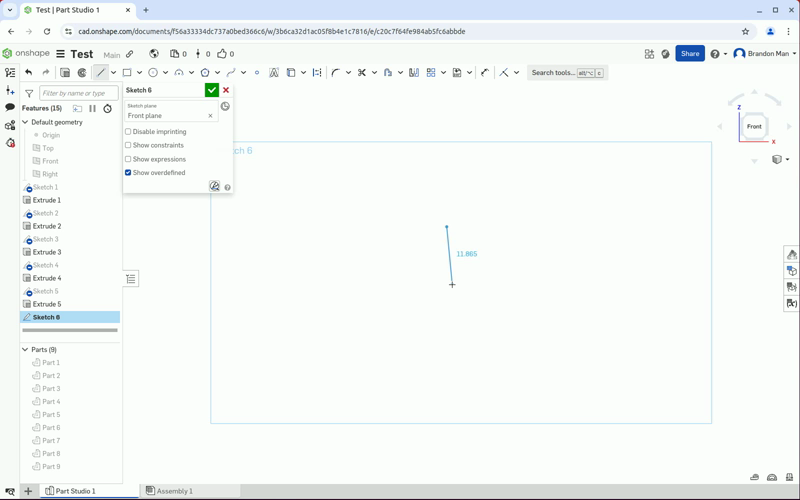
click(452, 284)
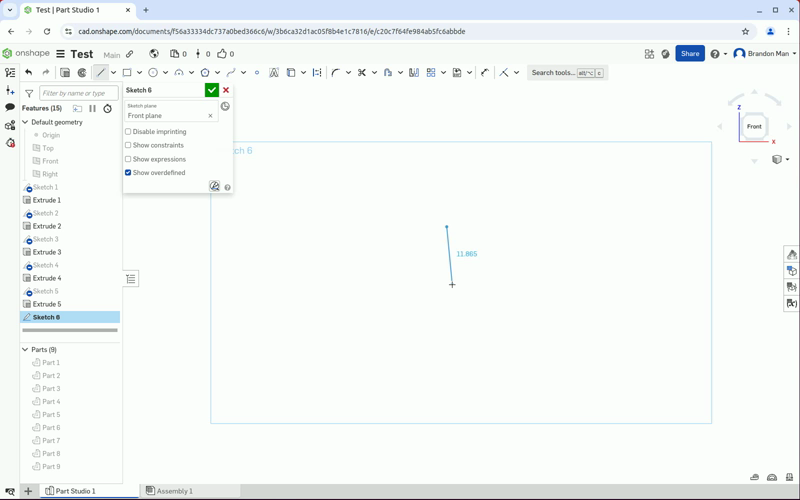
key_up(shift)
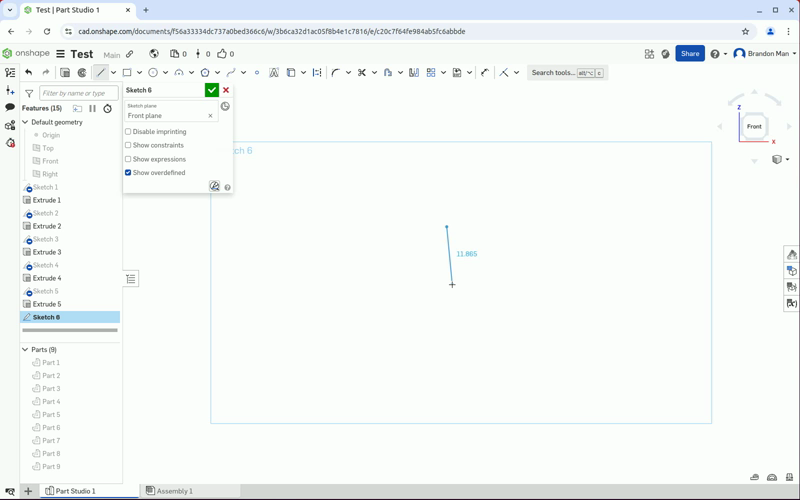
key(esc)
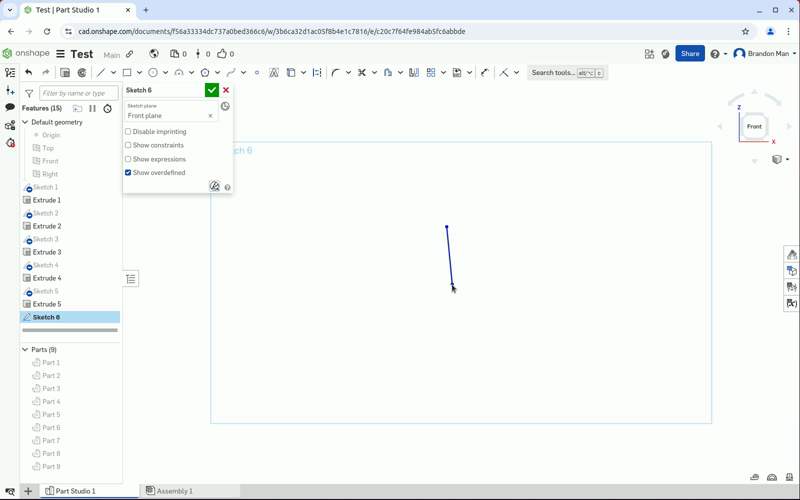
key(a)
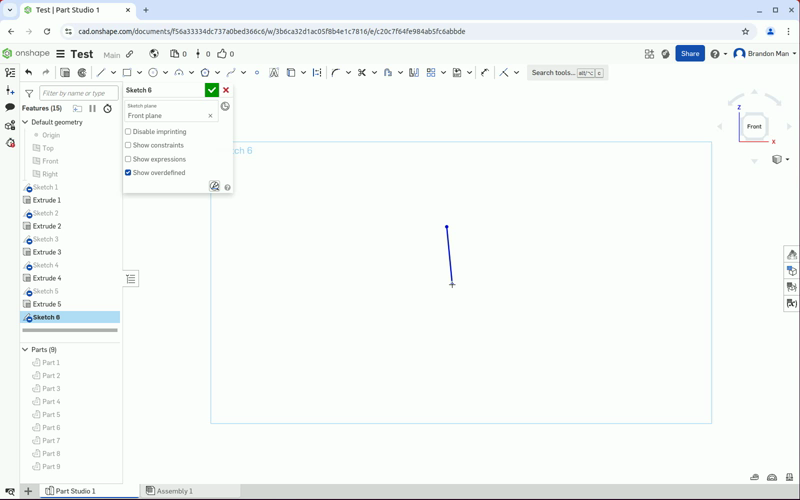
mouse_move(452, 284)
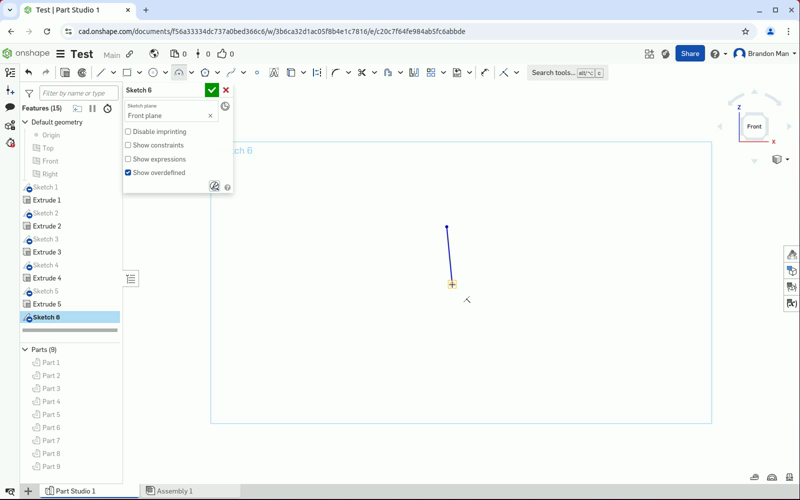
click(452, 284)
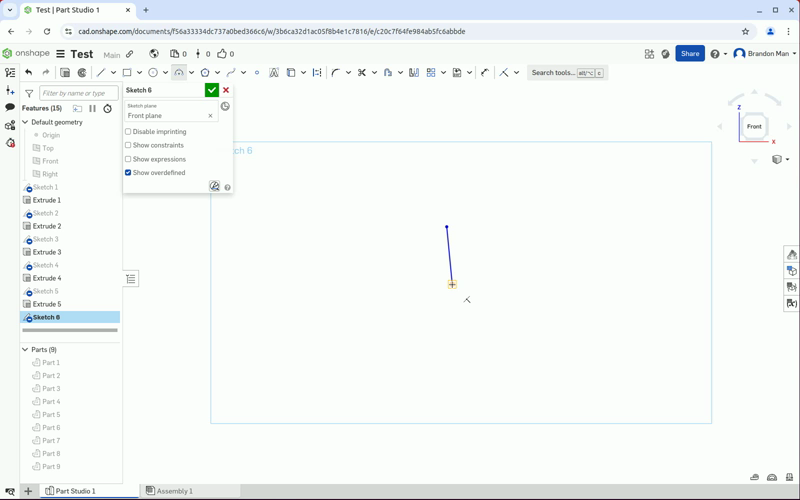
key_down(shift)
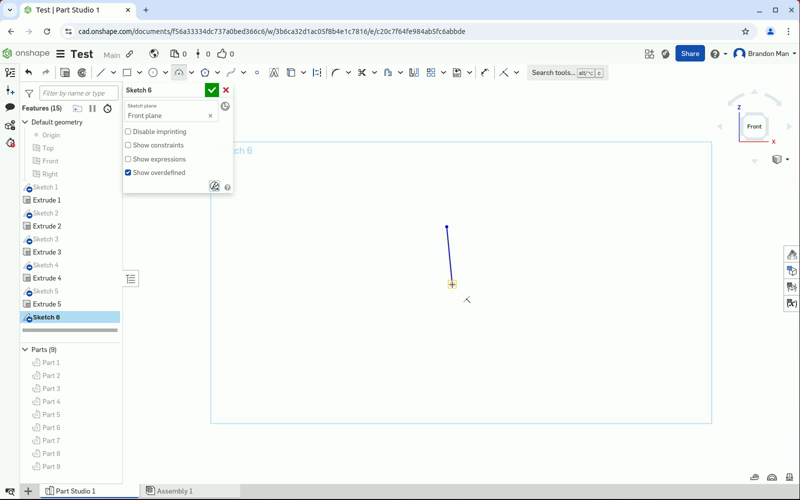
mouse_move(461, 291)
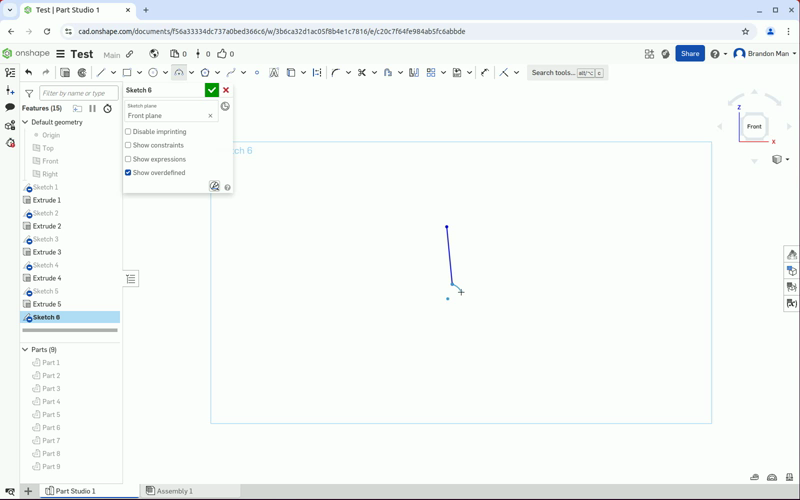
click(461, 291)
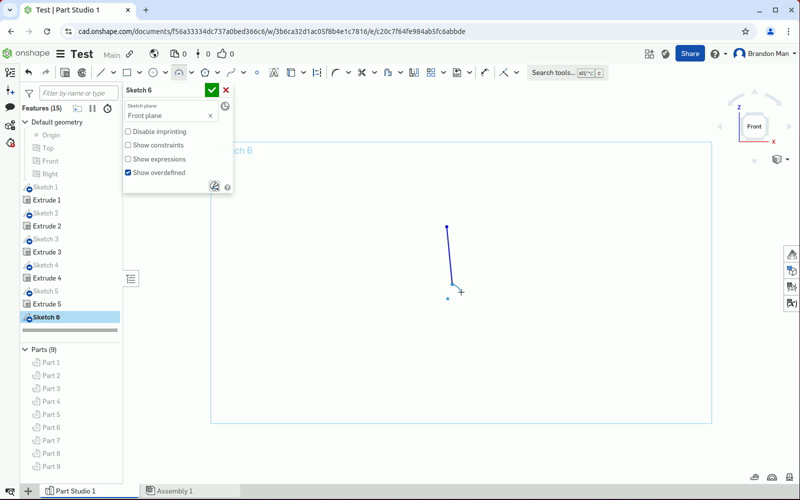
mouse_move(466, 276)
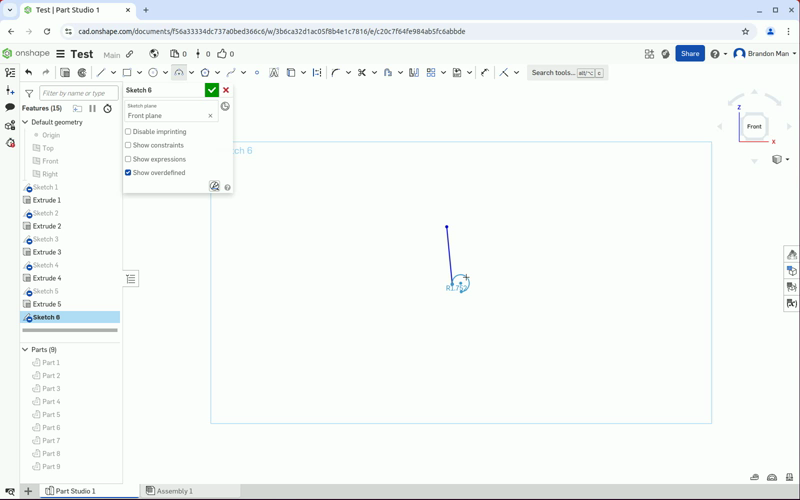
click(466, 276)
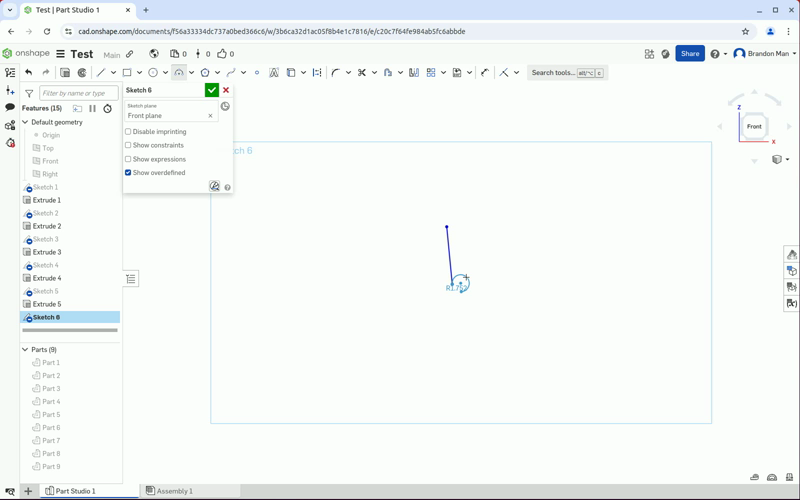
key_up(shift)
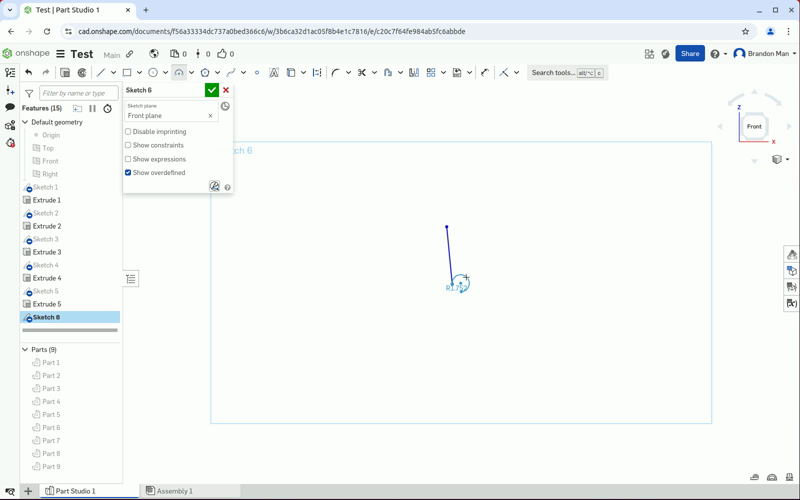
key(esc)
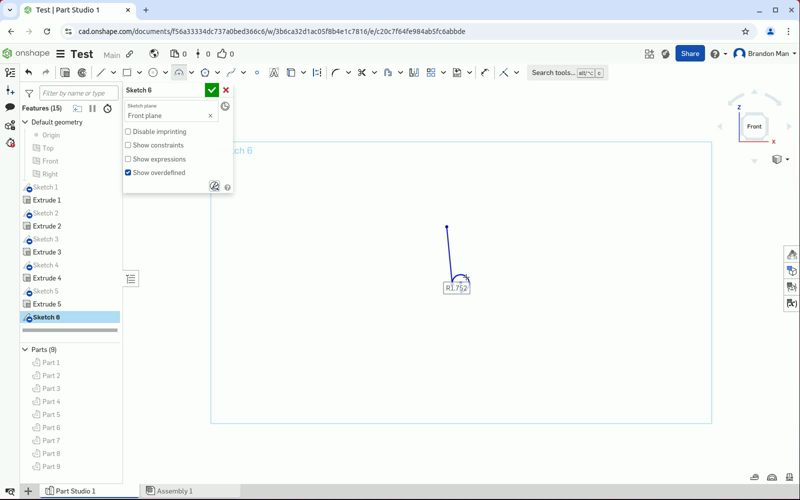
key(l)
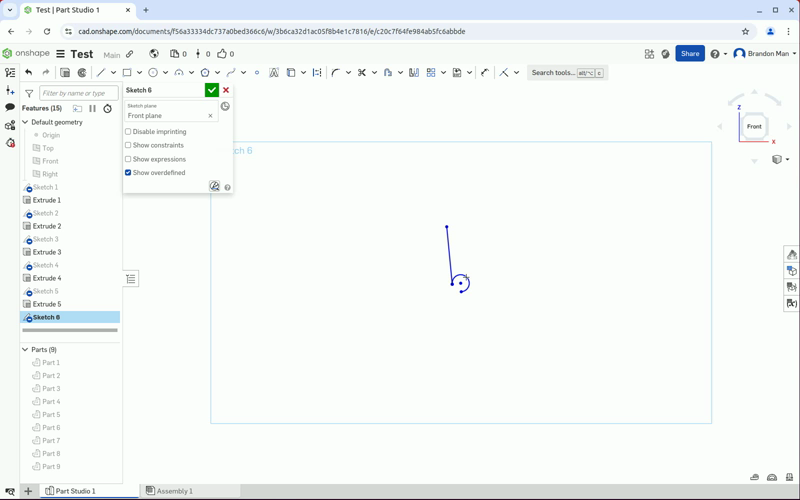
mouse_move(461, 291)
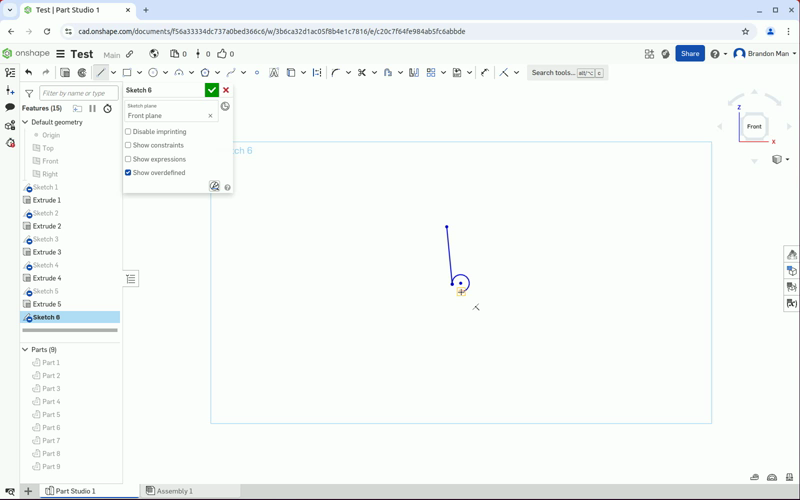
click(461, 291)
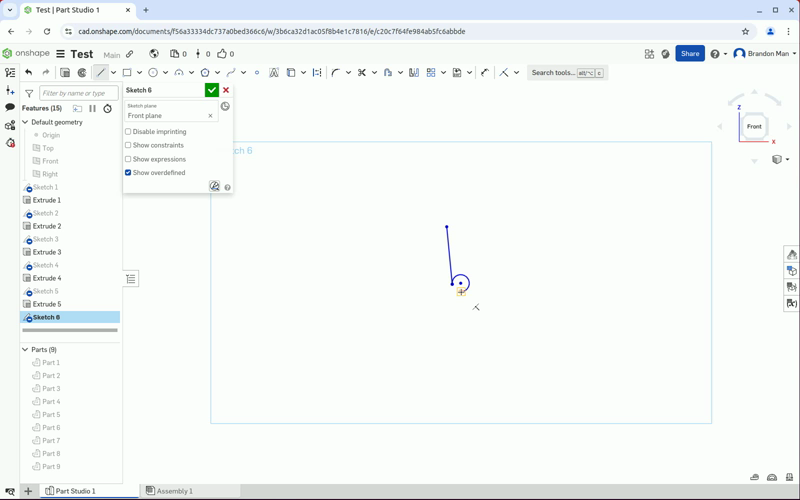
key_down(shift)
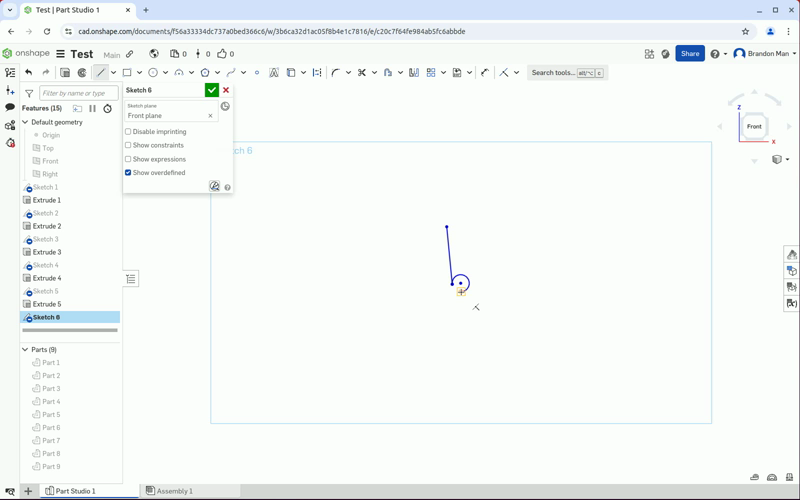
mouse_move(491, 291)
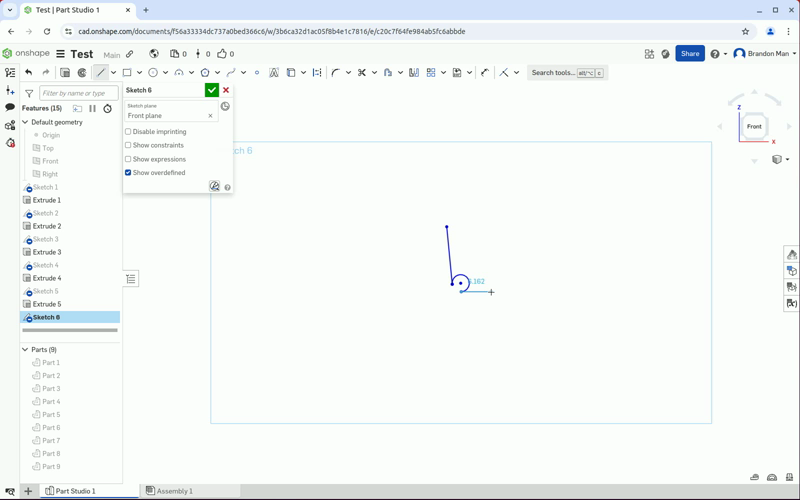
mouse_move(501, 290)
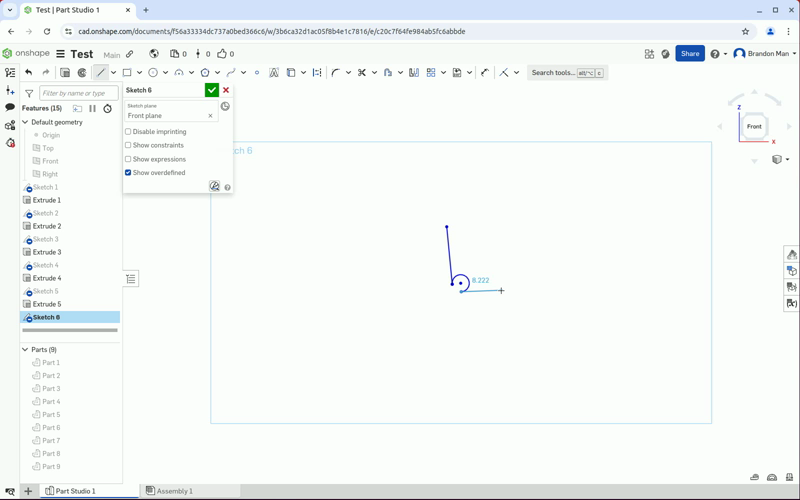
click(501, 290)
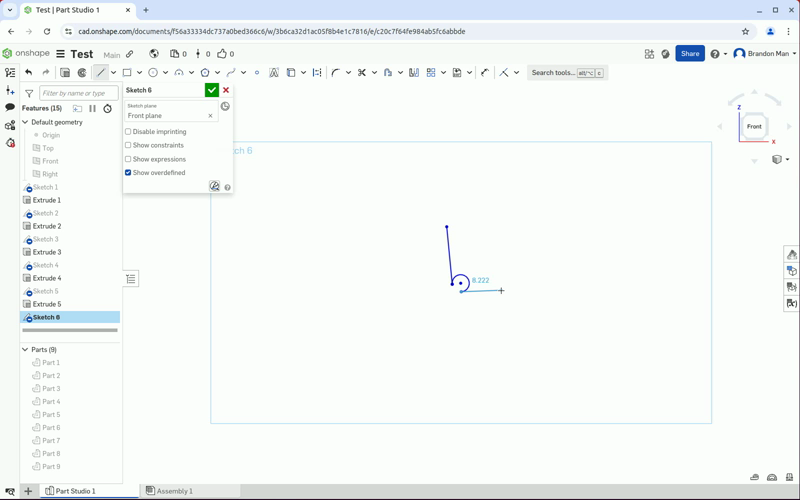
key_up(shift)
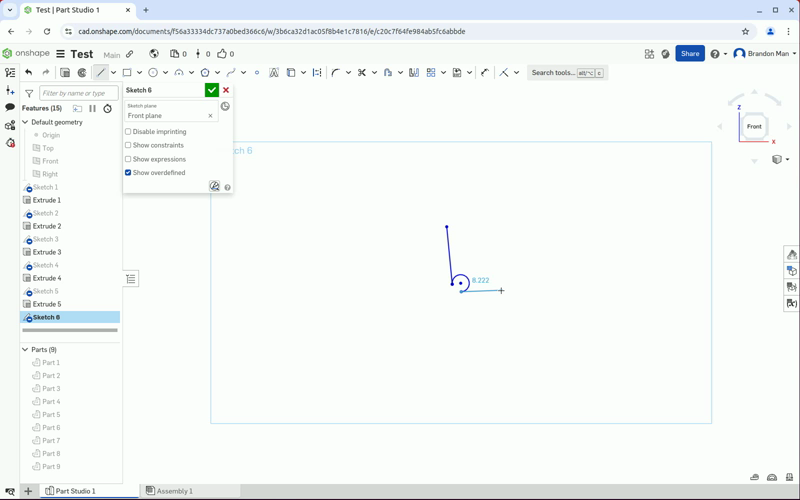
key(esc)
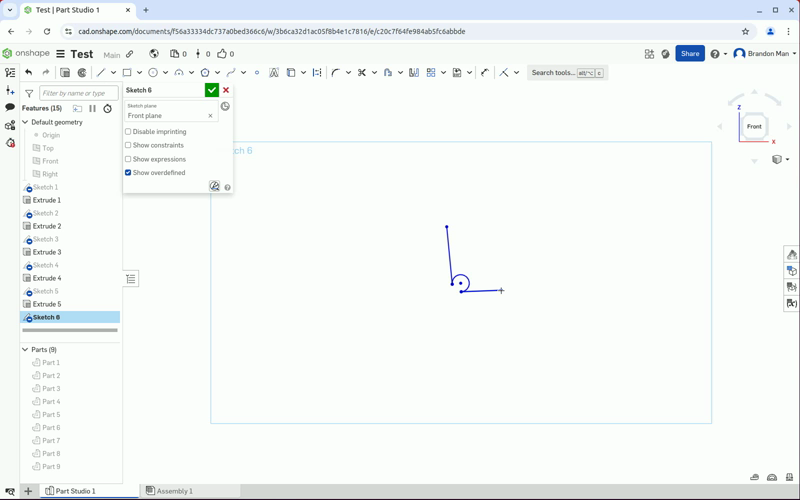
key(a)
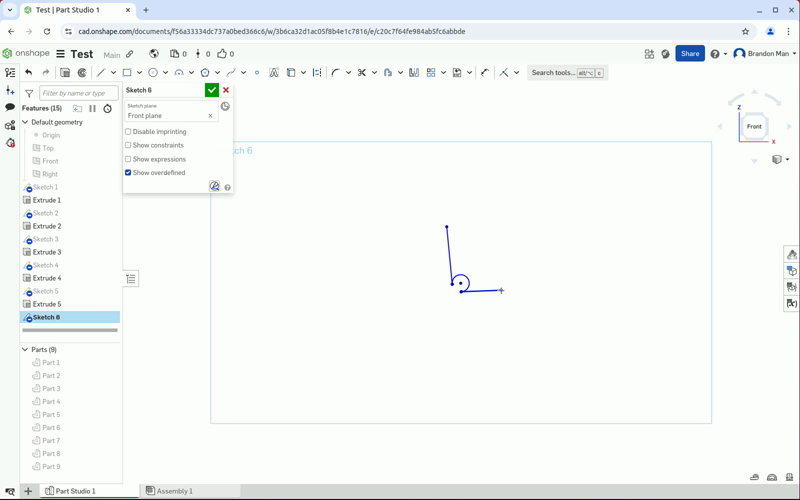
mouse_move(501, 290)
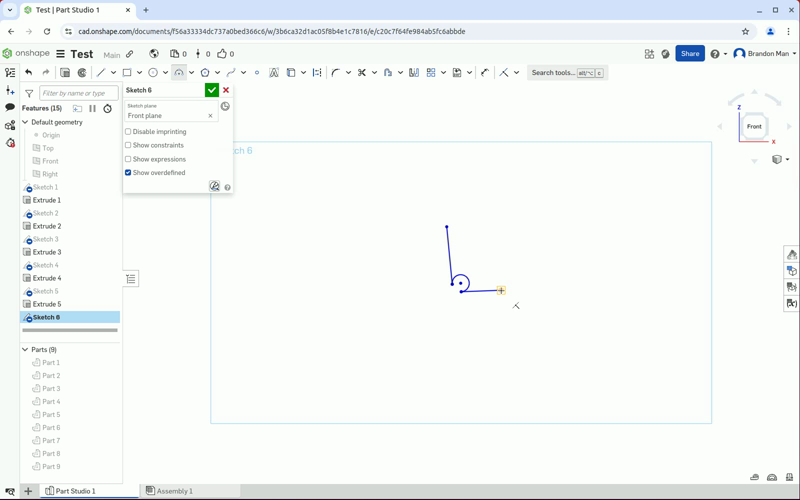
click(501, 290)
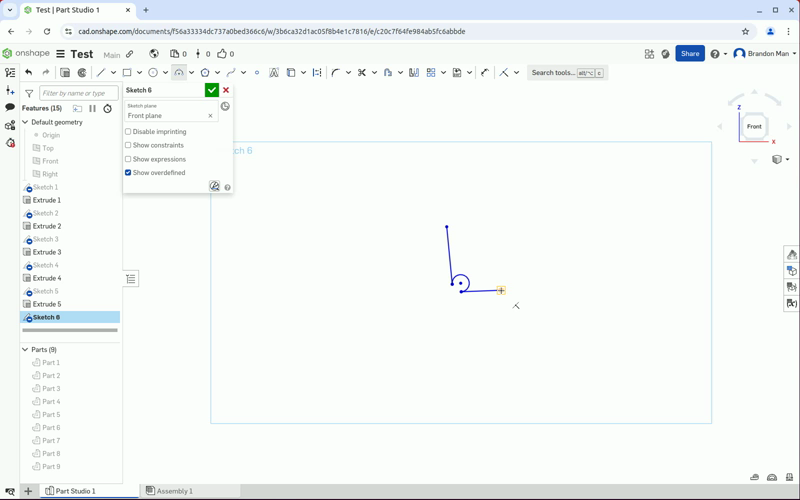
key_down(shift)
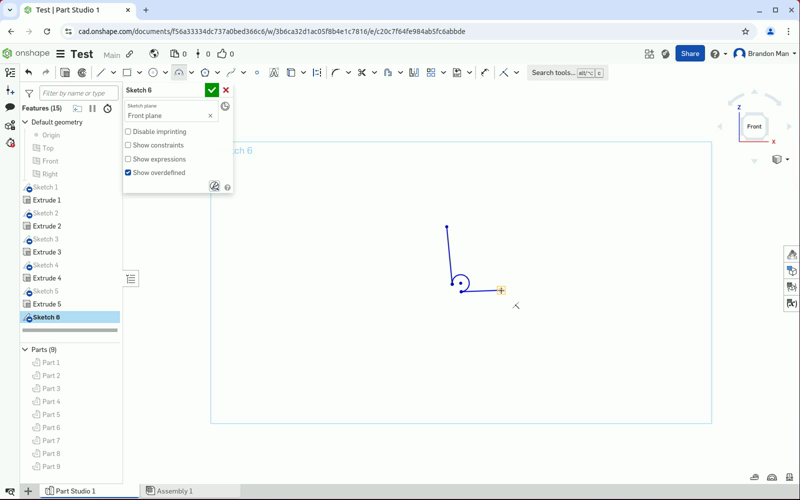
mouse_move(502, 276)
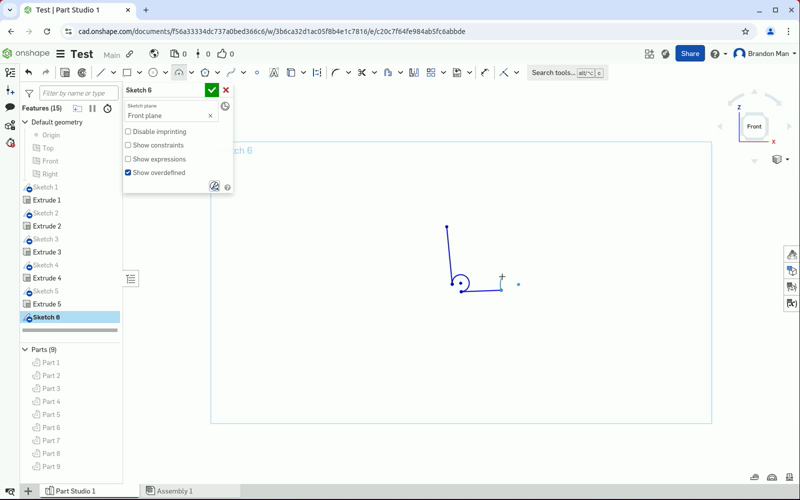
click(502, 276)
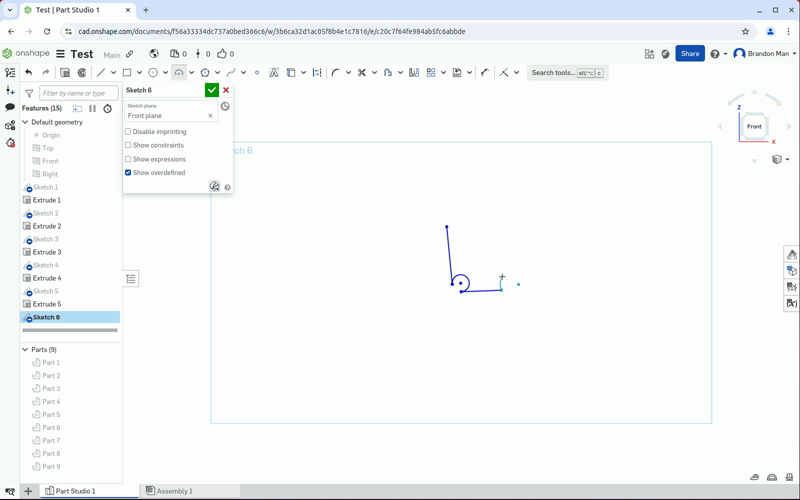
mouse_move(494, 282)
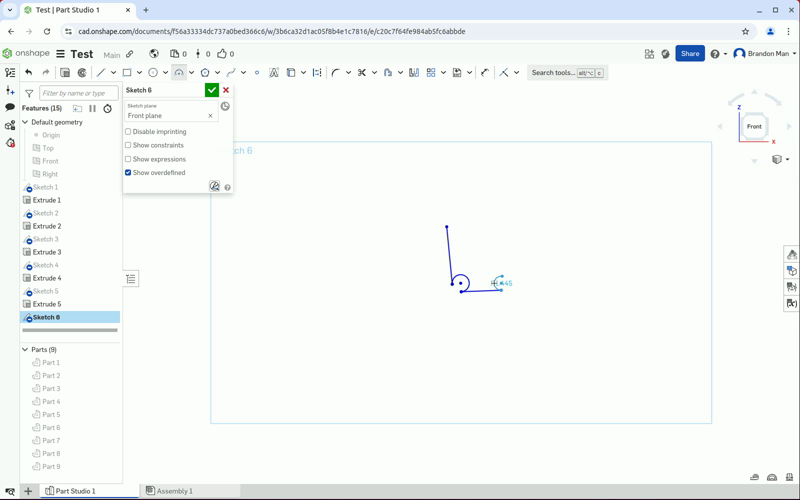
click(494, 282)
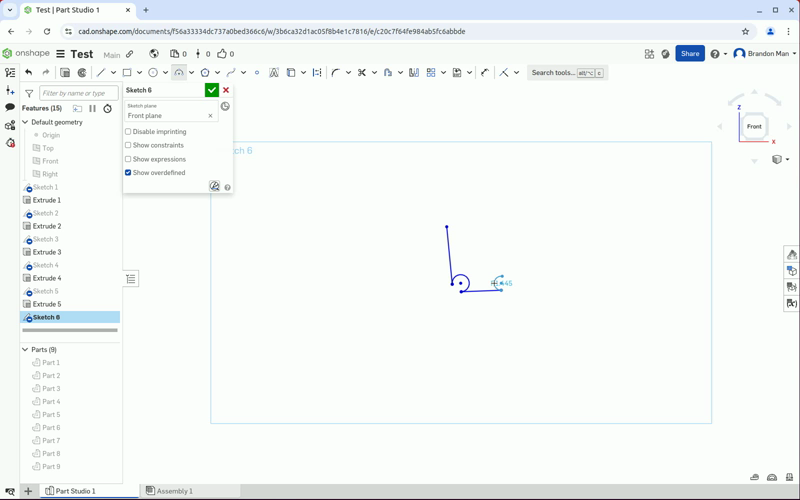
key_up(shift)
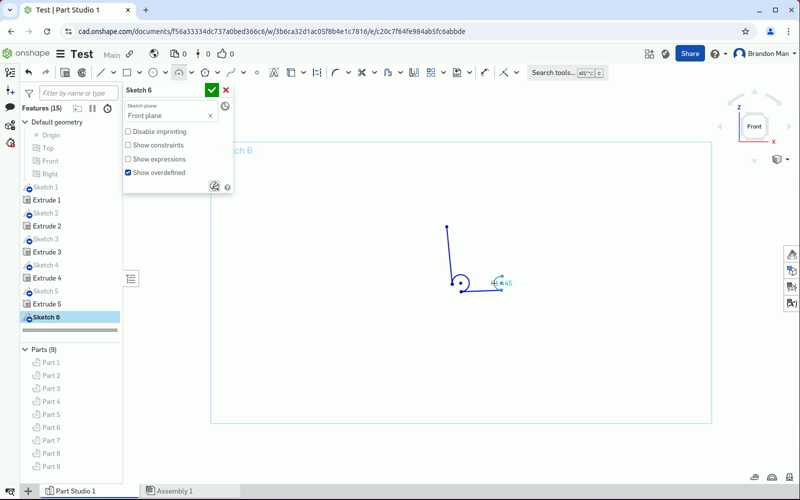
key(esc)
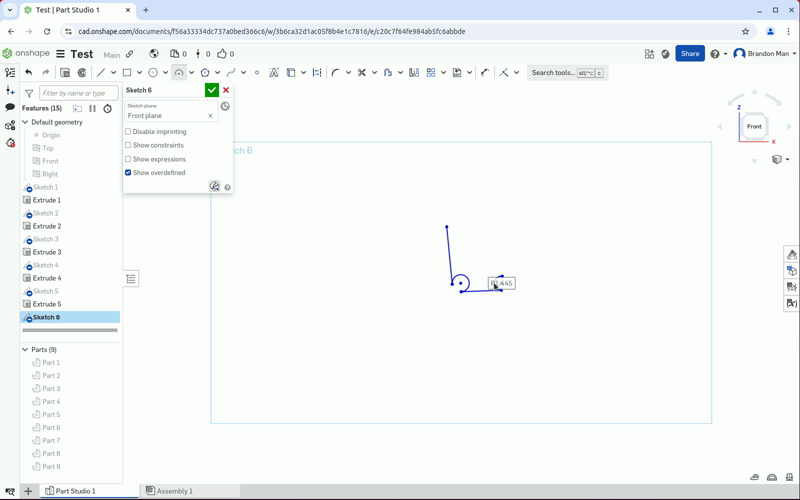
key(l)
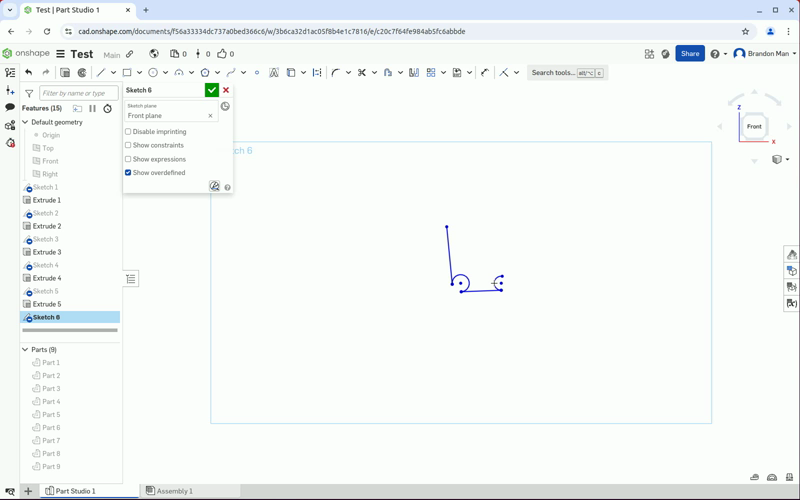
mouse_move(502, 276)
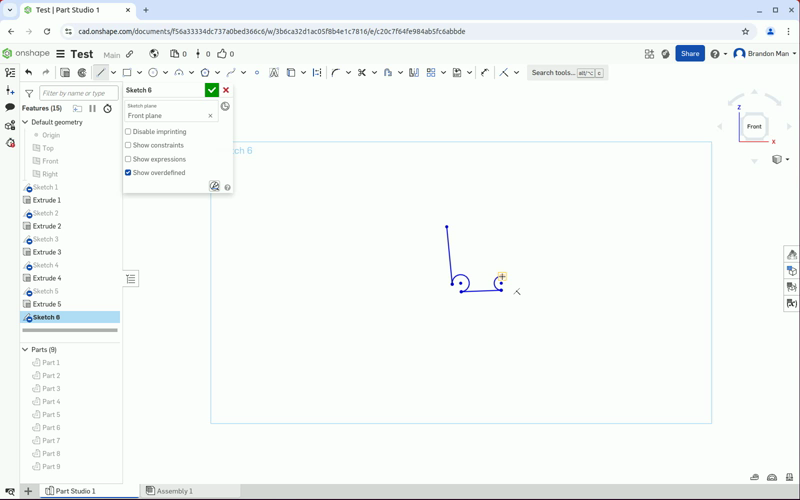
click(502, 276)
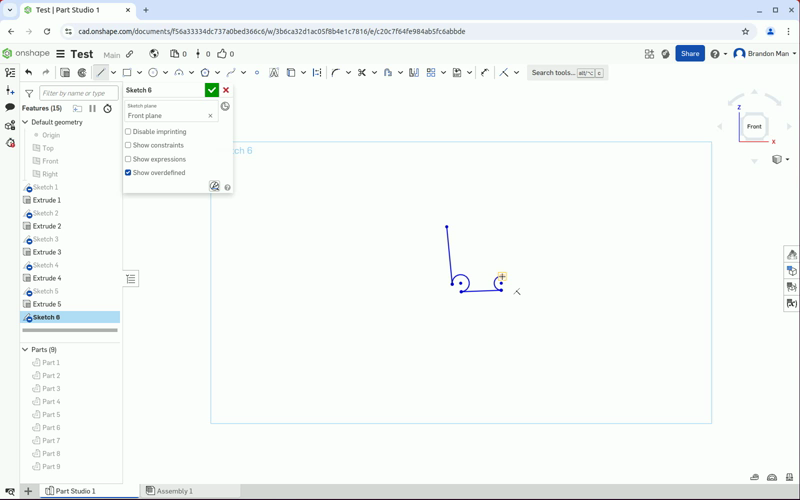
key_down(shift)
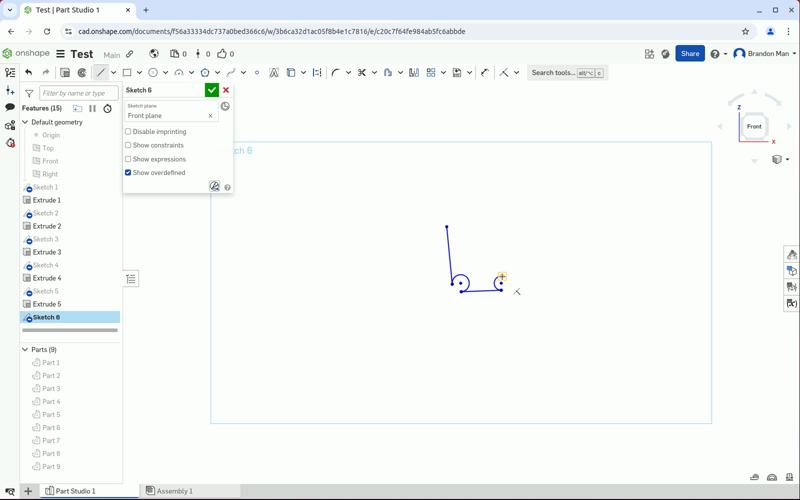
mouse_move(532, 276)
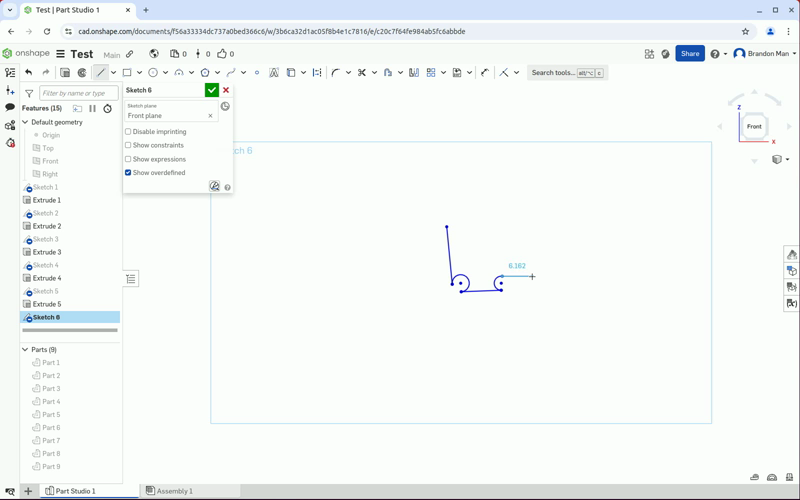
mouse_move(478, 275)
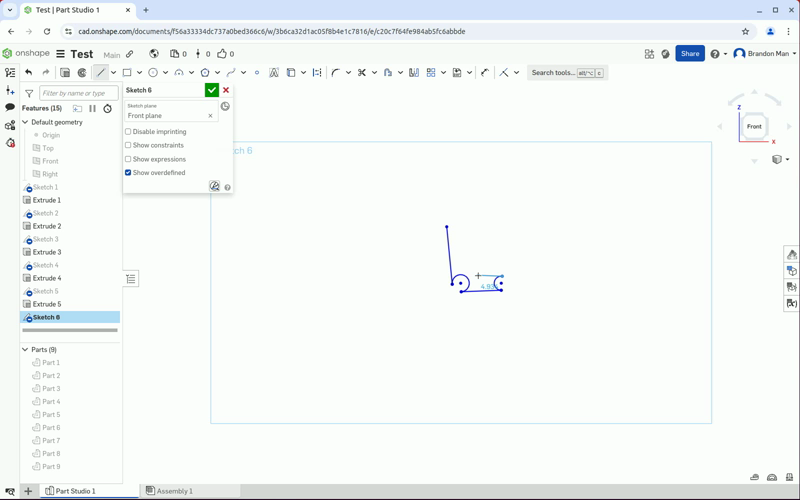
click(478, 275)
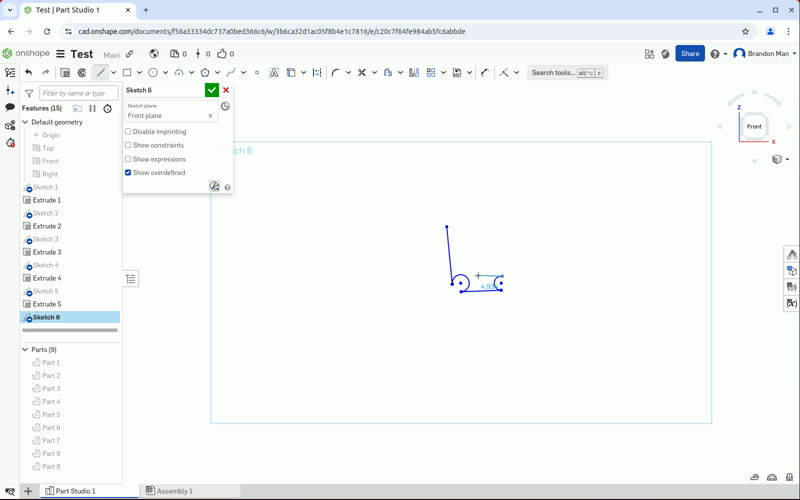
key_up(shift)
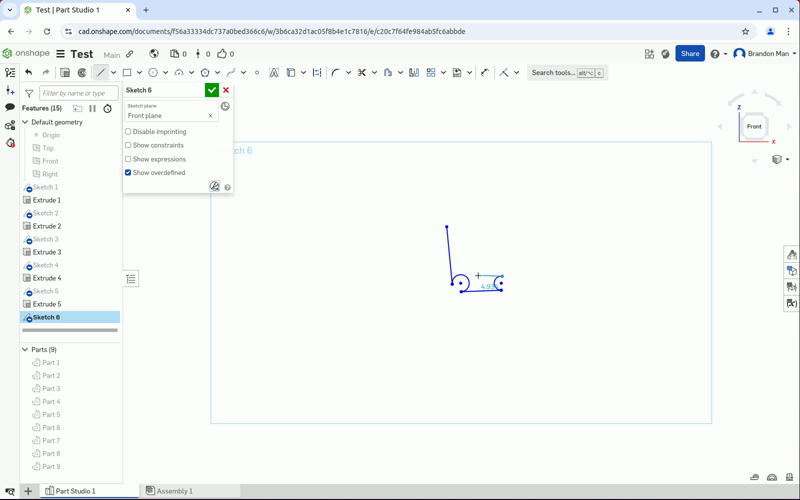
key(esc)
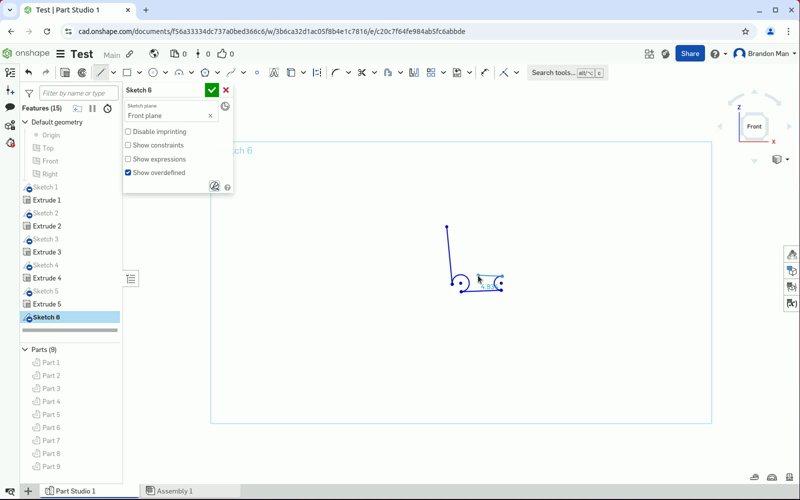
key(a)
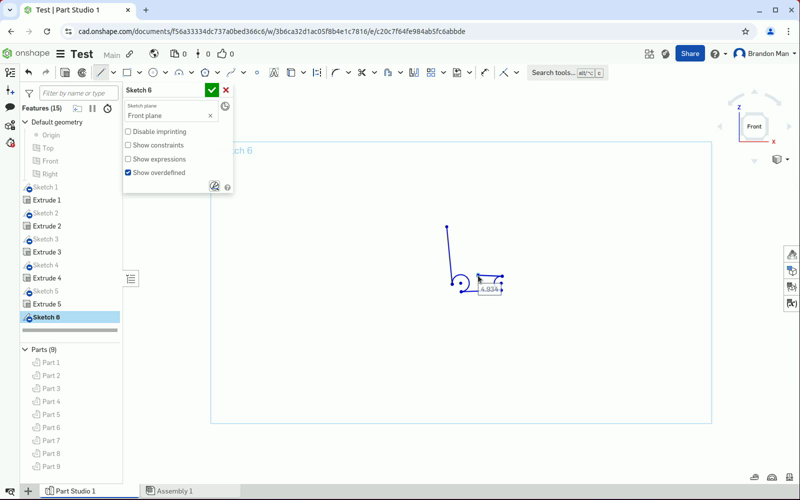
mouse_move(478, 275)
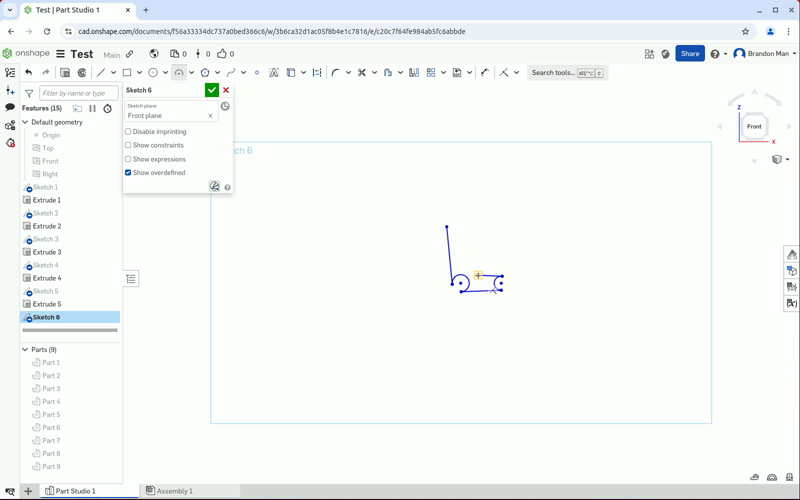
click(478, 275)
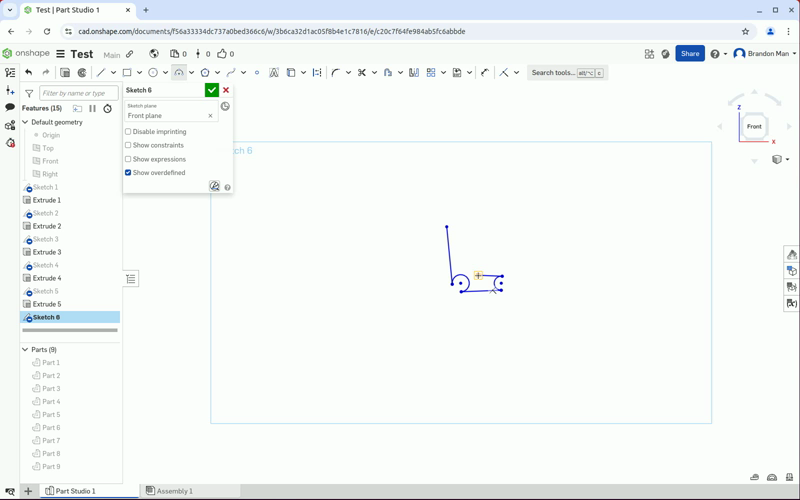
key_down(shift)
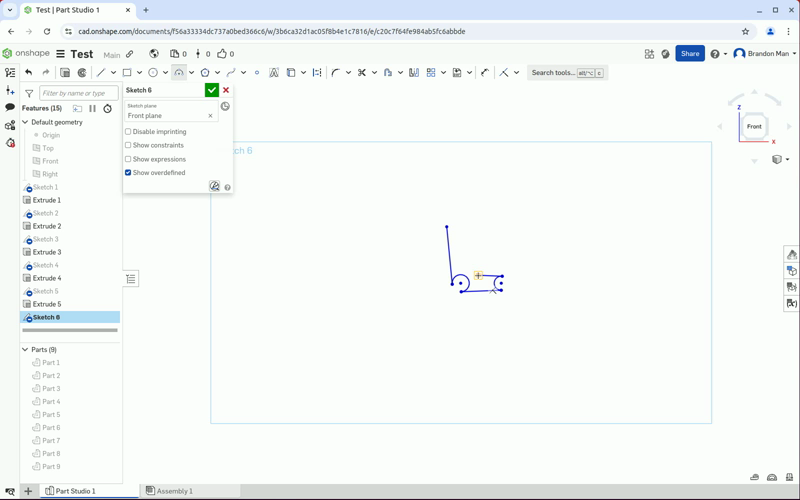
mouse_move(471, 267)
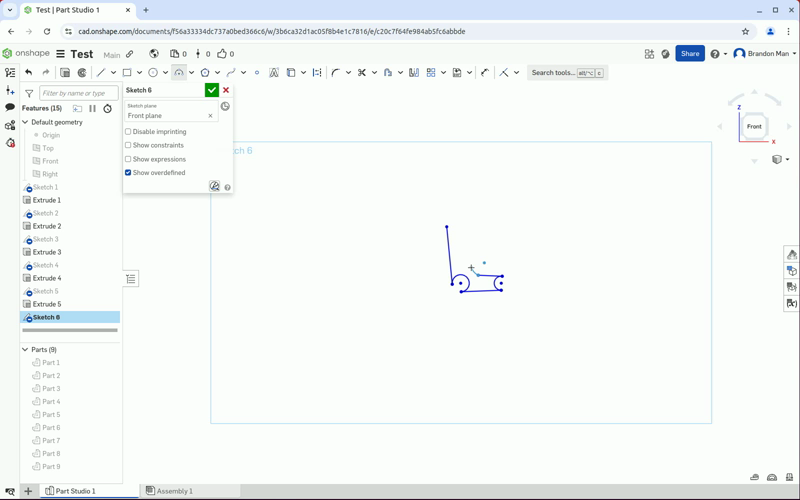
click(471, 267)
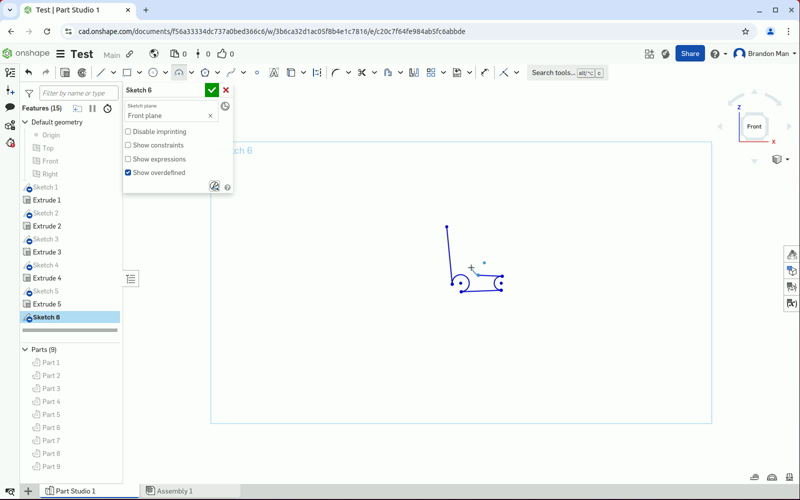
mouse_move(472, 272)
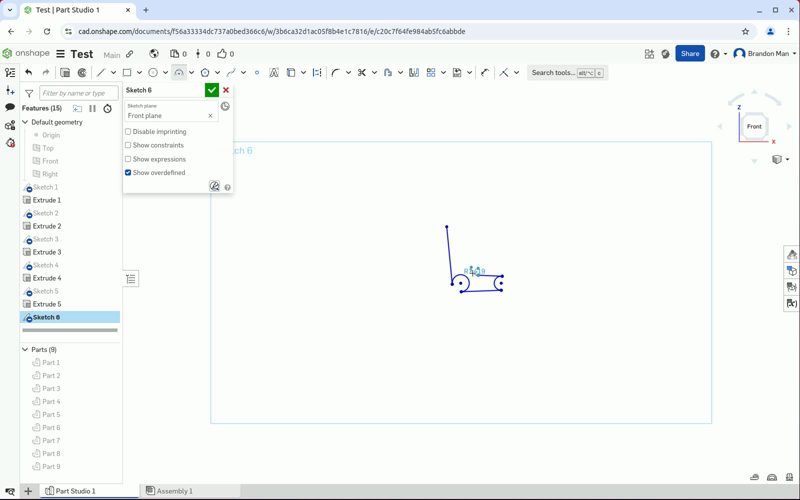
click(472, 272)
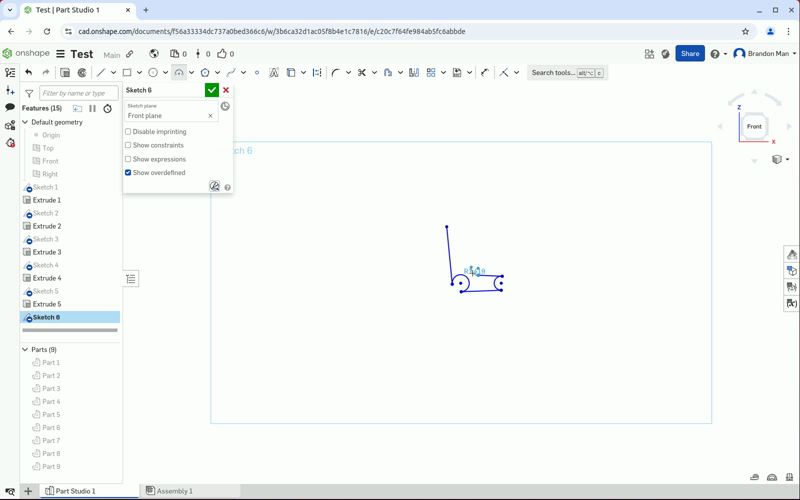
key_up(shift)
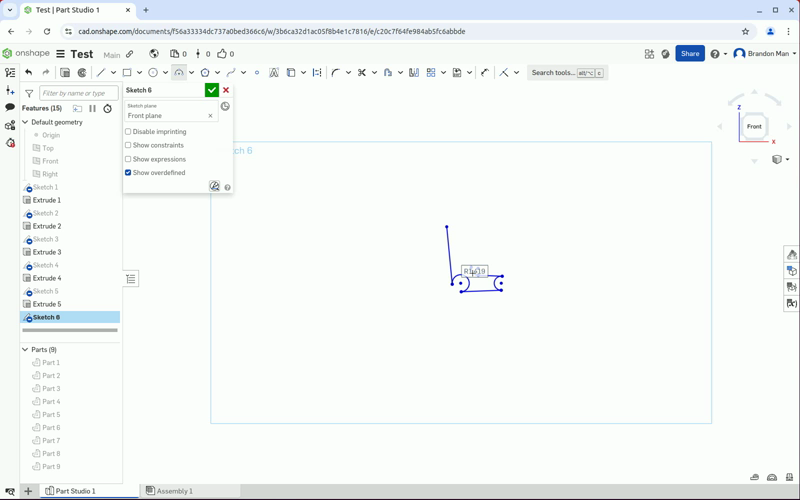
key(esc)
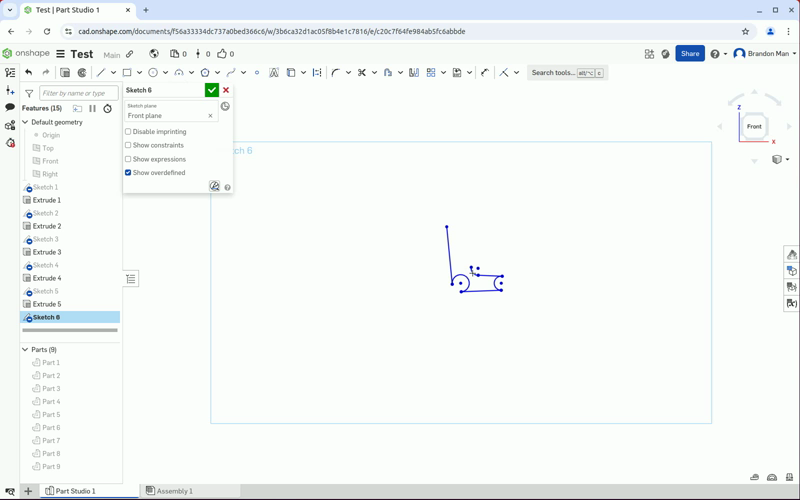
key(l)
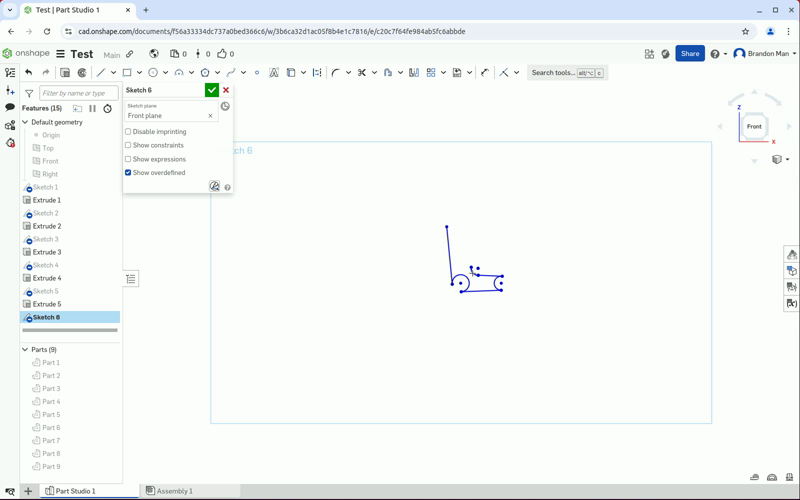
mouse_move(471, 267)
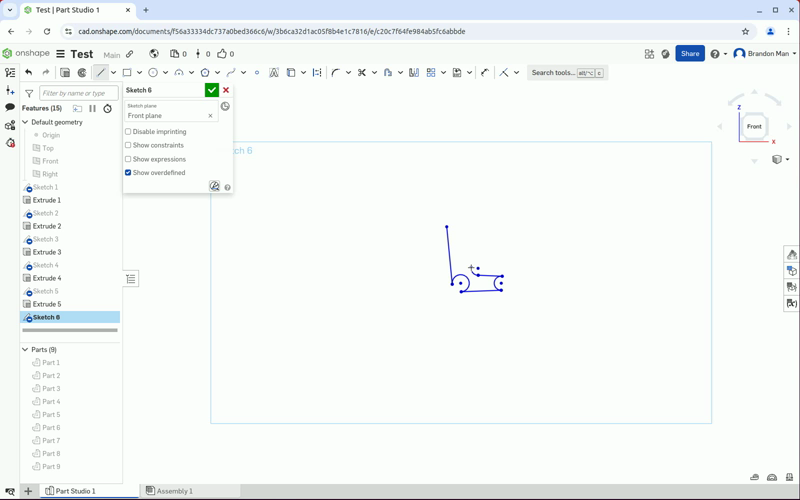
click(471, 267)
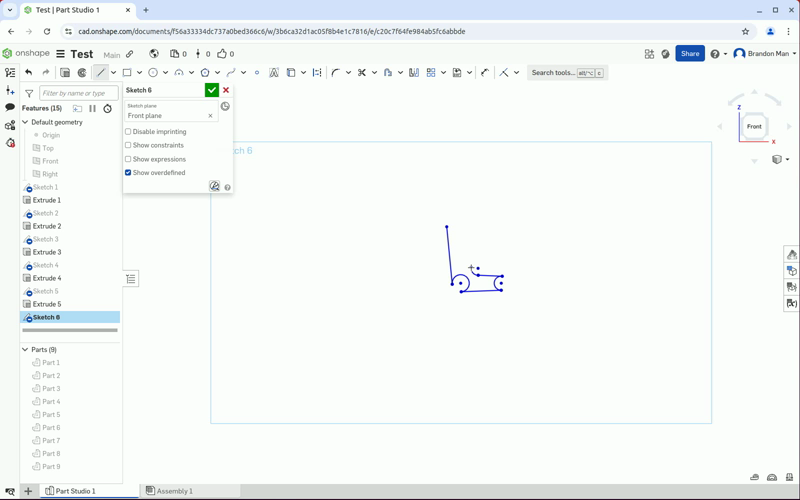
key_down(shift)
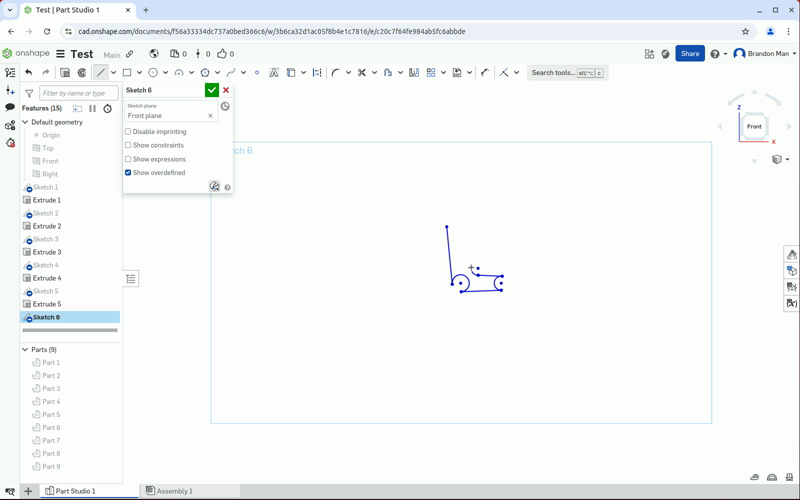
mouse_move(501, 267)
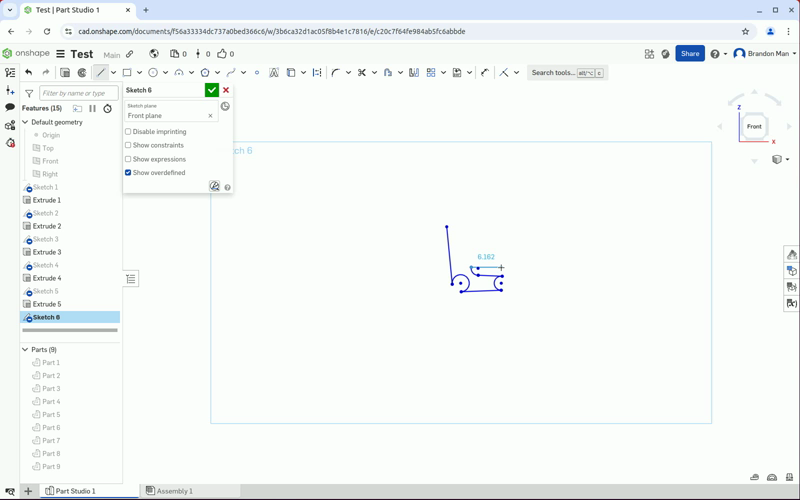
mouse_move(475, 226)
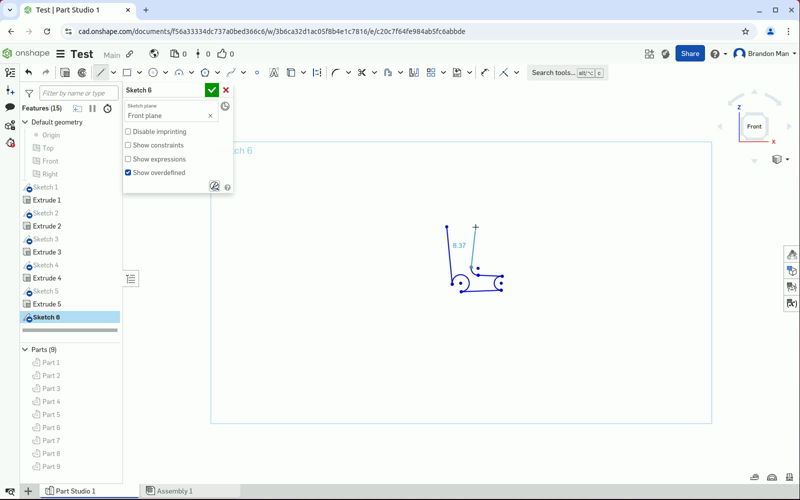
click(475, 226)
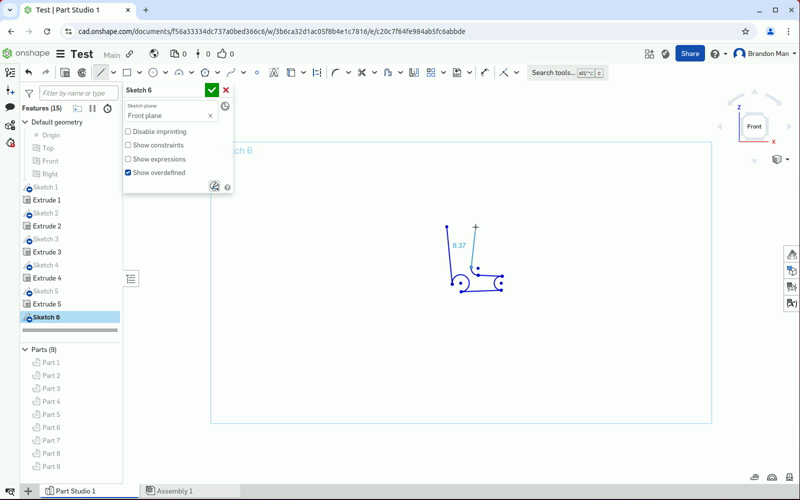
key_up(shift)
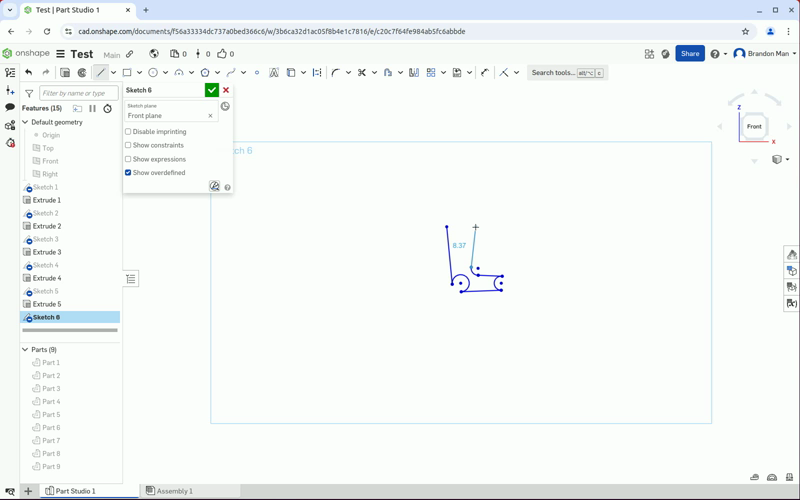
key(esc)
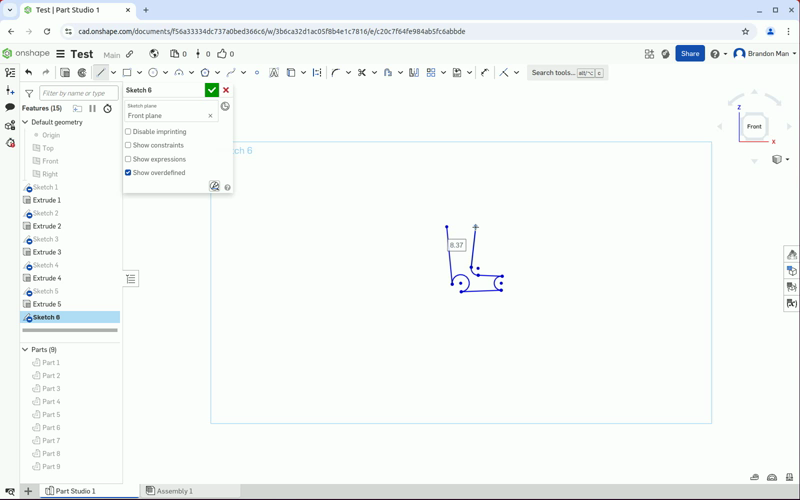
key(a)
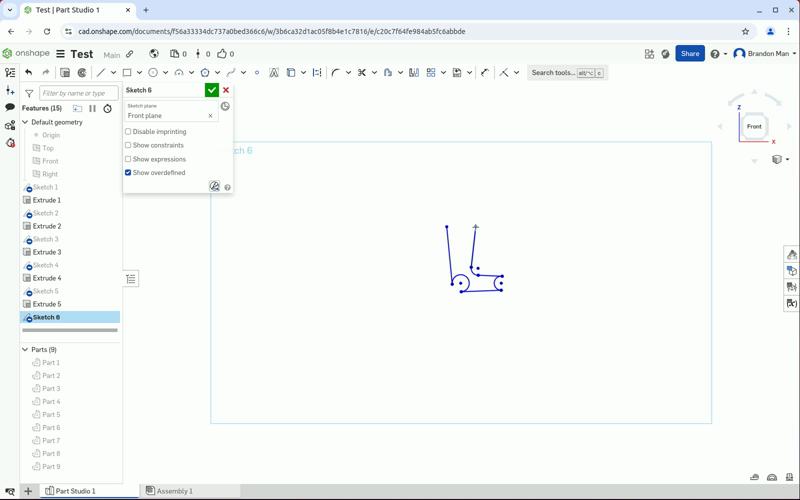
mouse_move(475, 226)
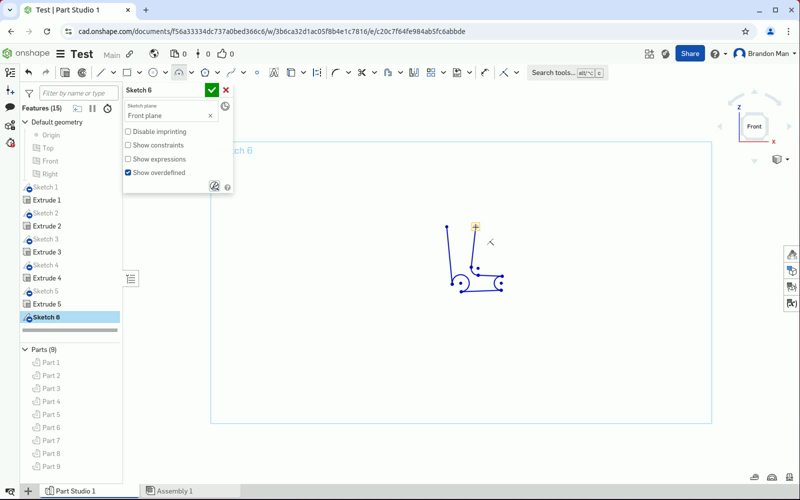
click(475, 226)
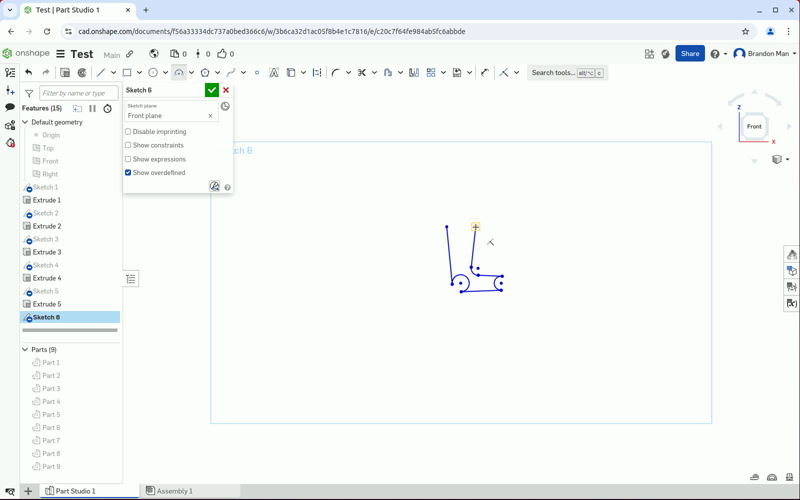
mouse_move(446, 226)
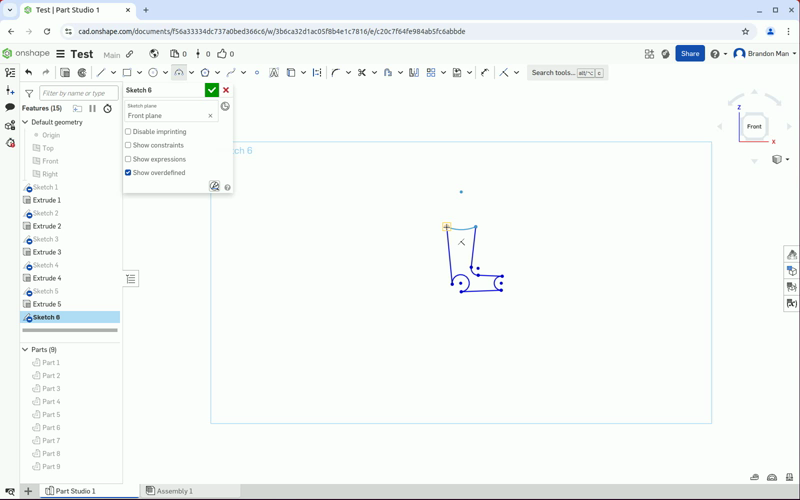
click(446, 226)
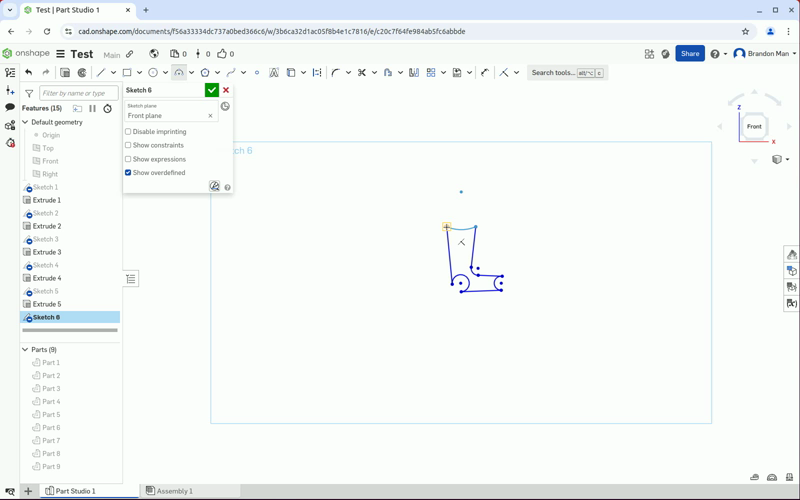
key_down(shift)
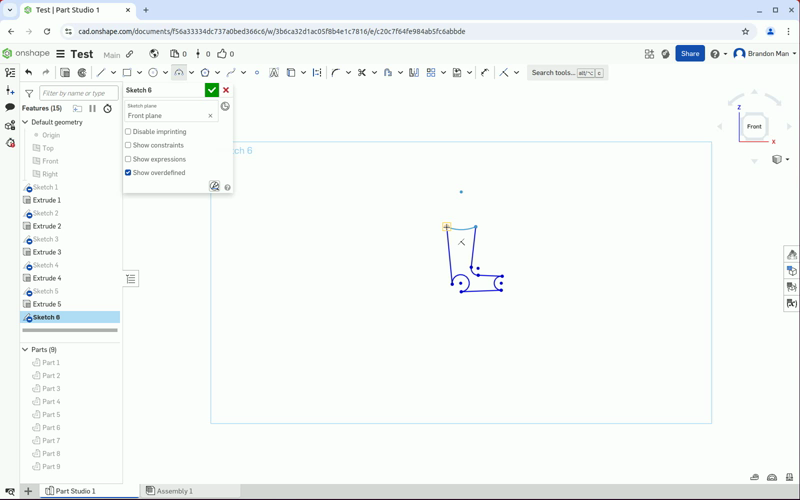
mouse_move(461, 239)
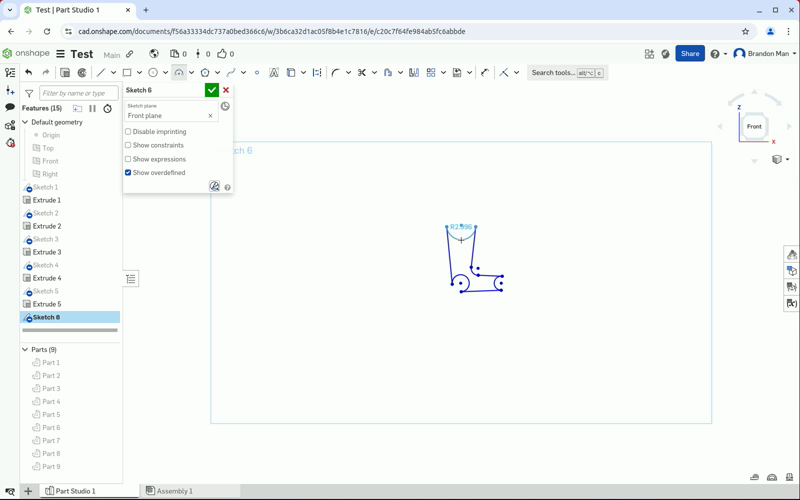
click(461, 239)
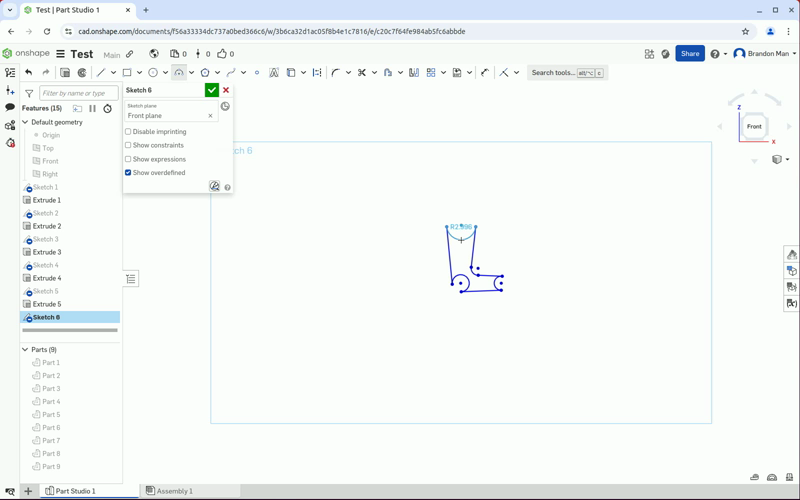
key_up(shift)
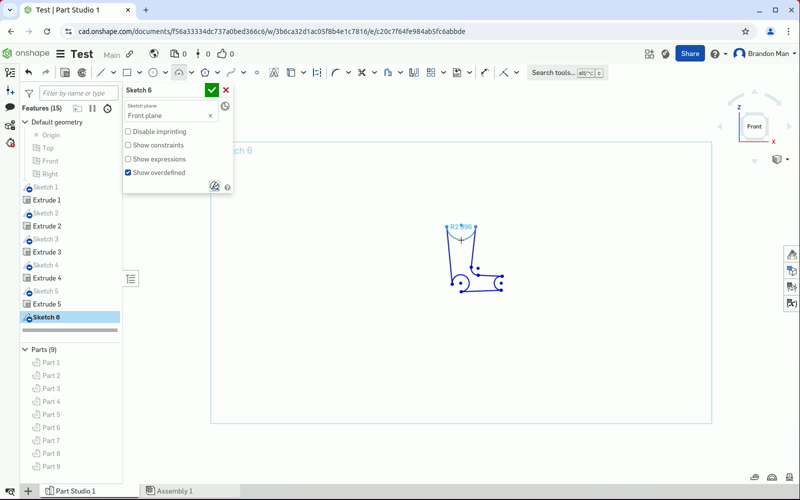
key(esc)
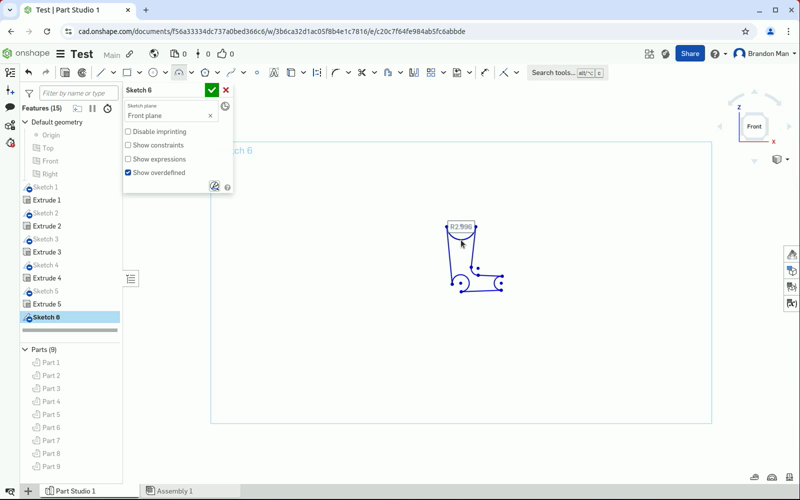
mouse_move(453, 248)
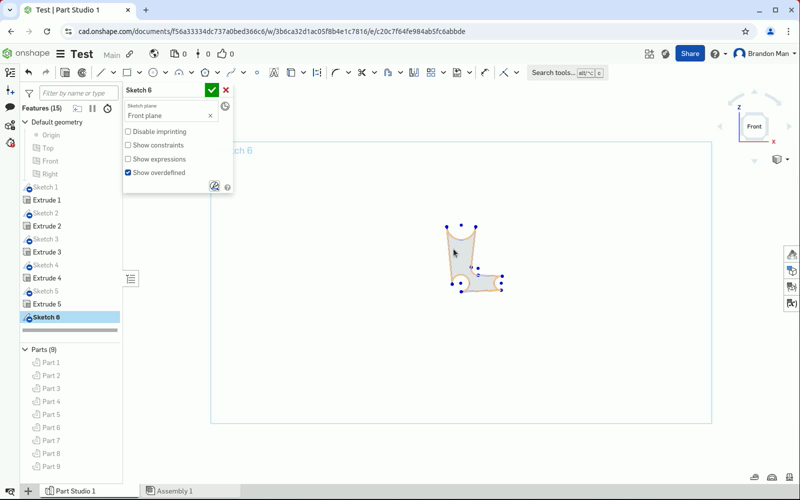
scroll(6)
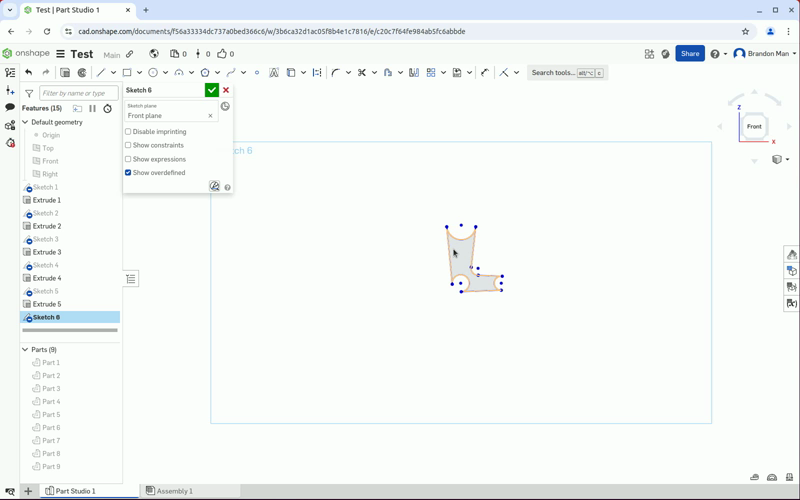
scroll(6)
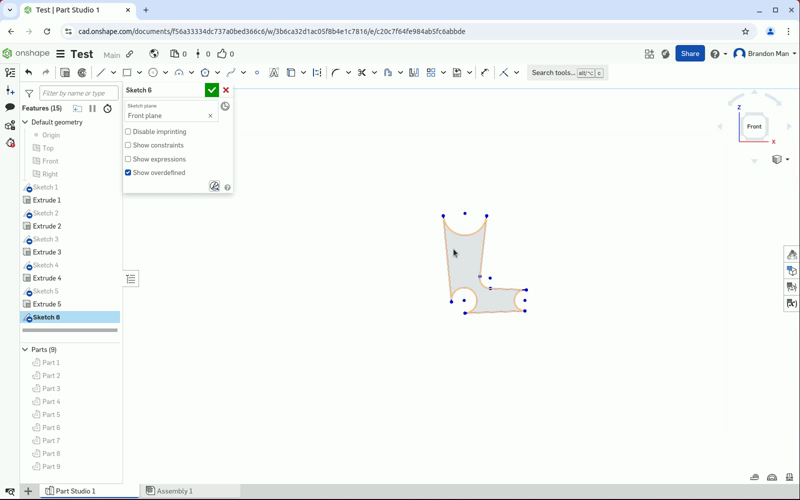
scroll(6)
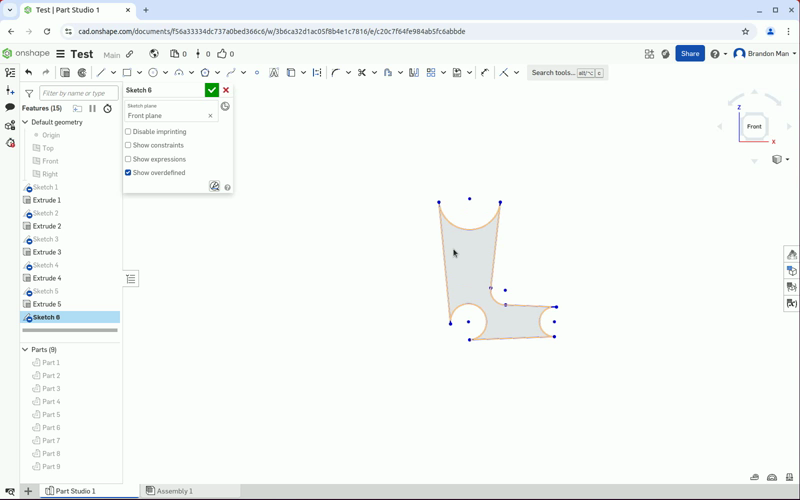
scroll(6)
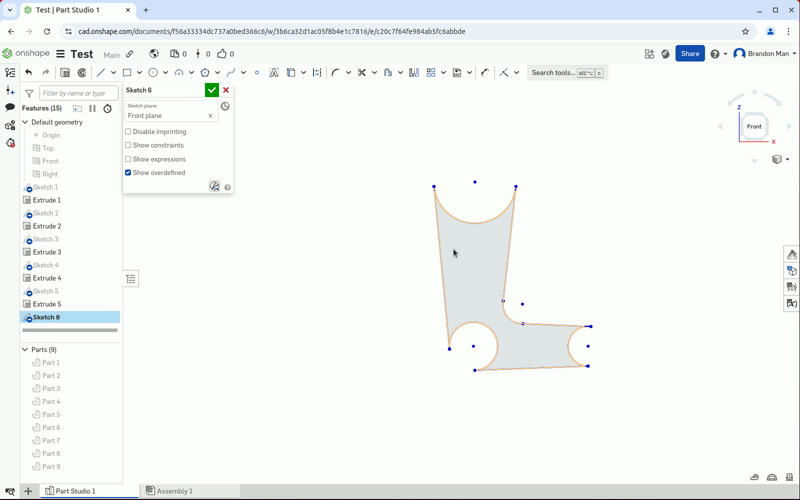
scroll(6)
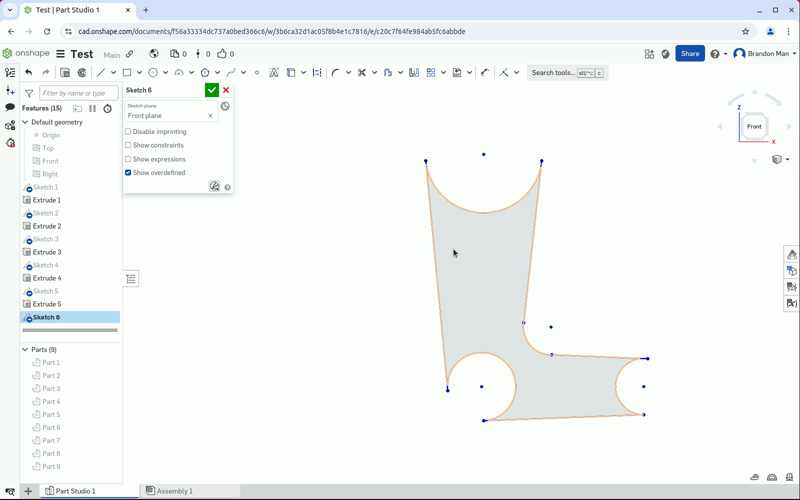
scroll(6)
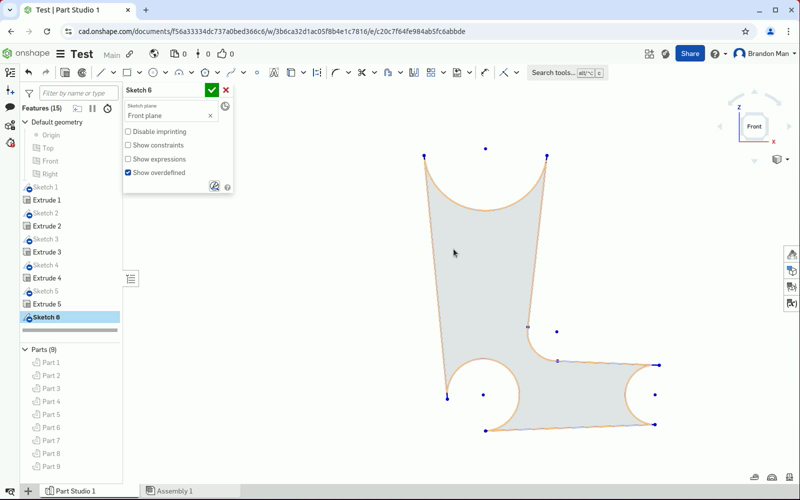
scroll(6)
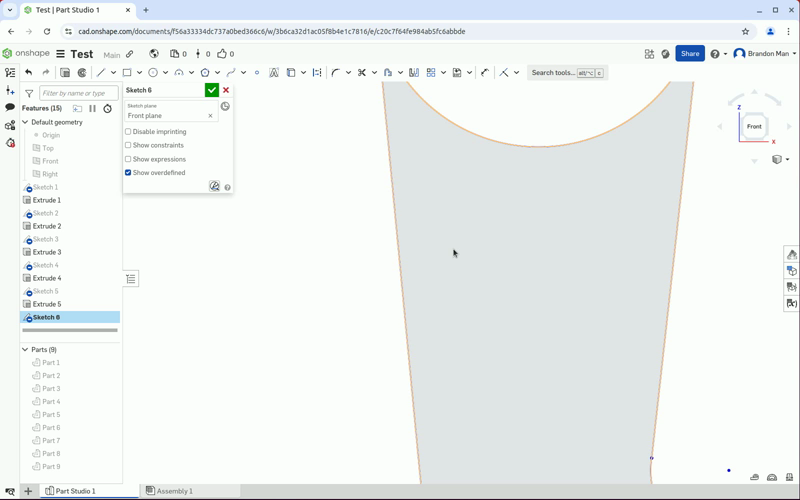
click(453, 248)
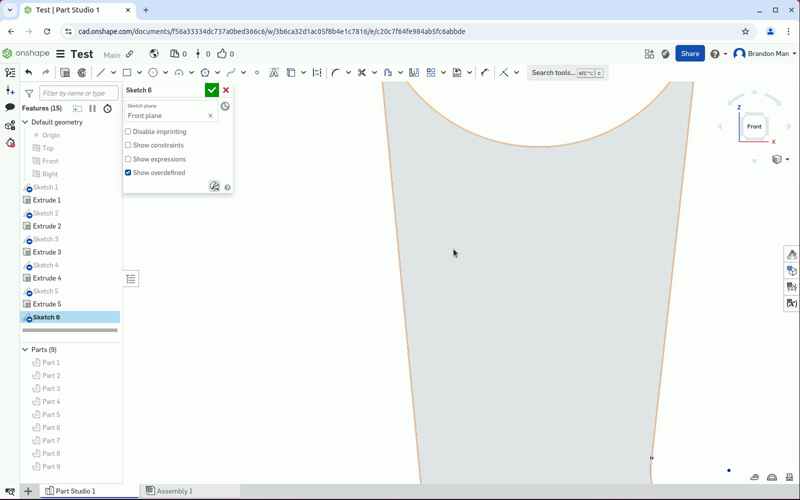
scroll(-6)
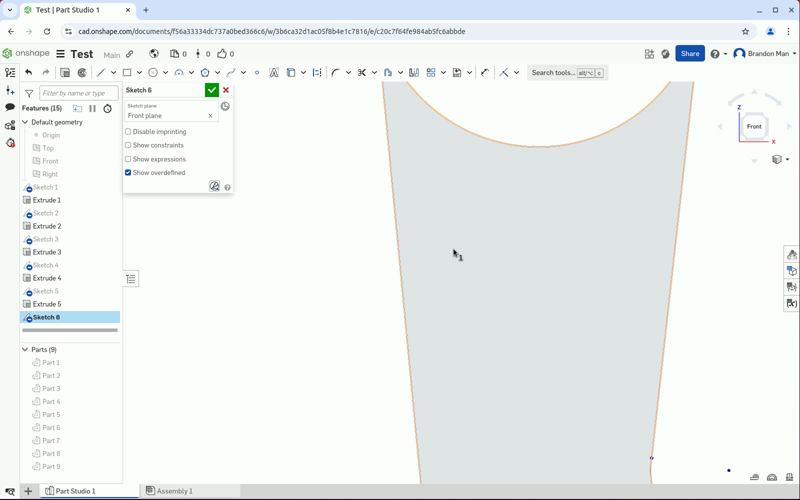
scroll(-6)
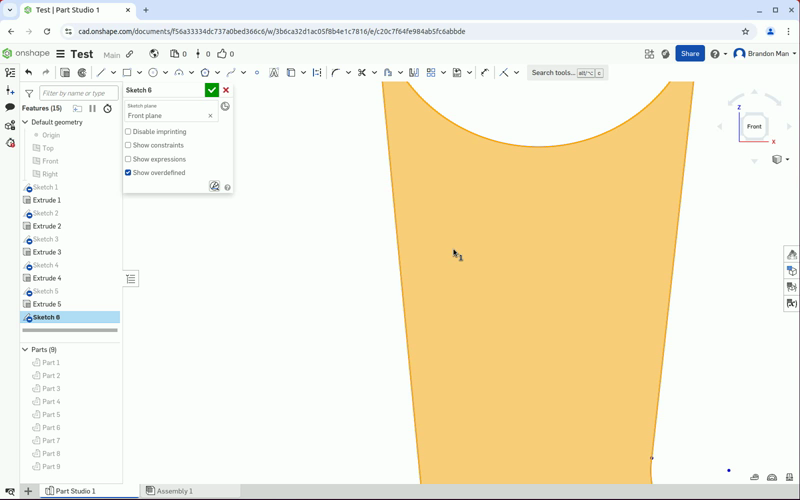
scroll(-6)
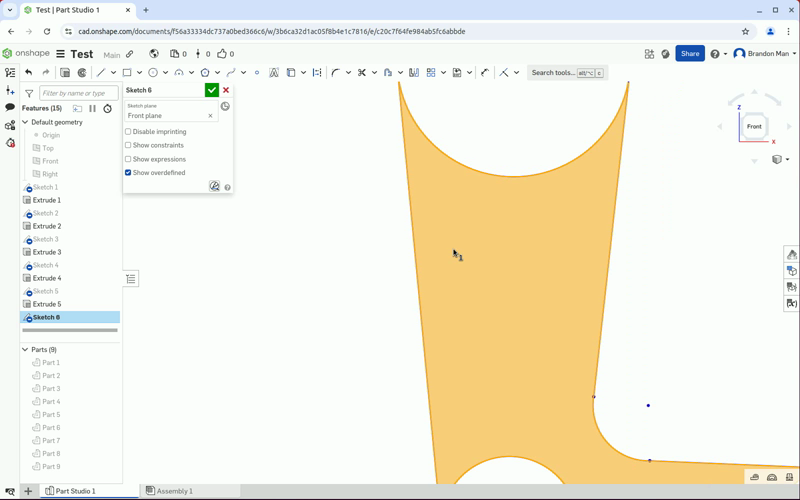
scroll(-6)
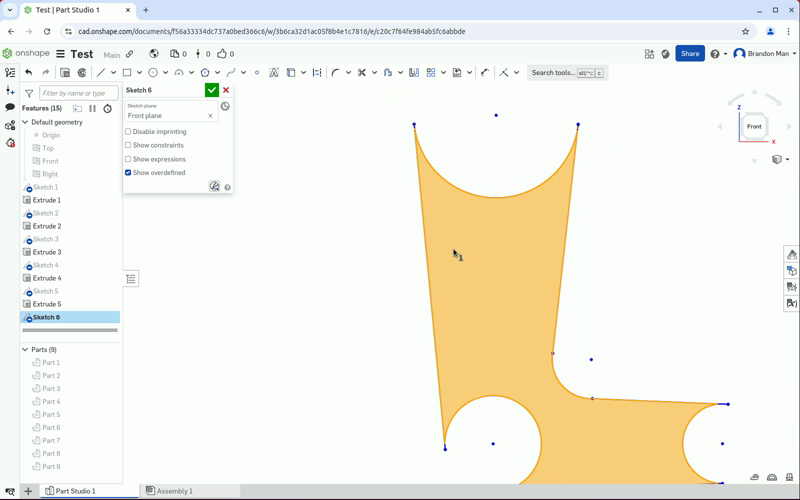
scroll(-6)
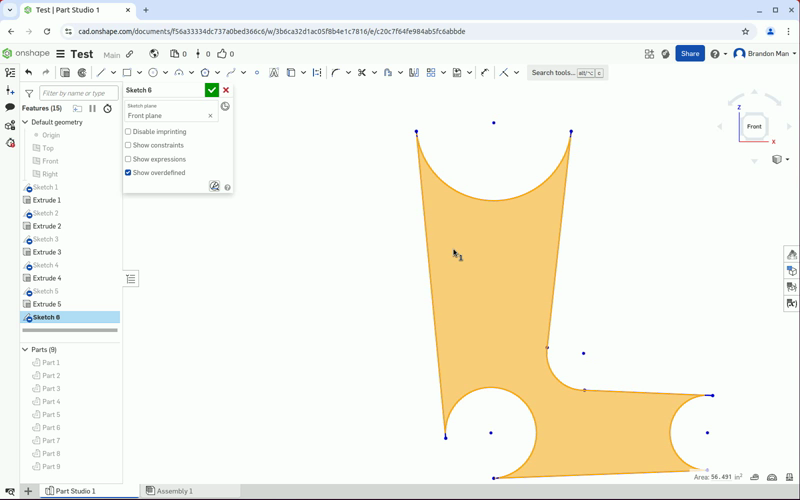
scroll(-6)
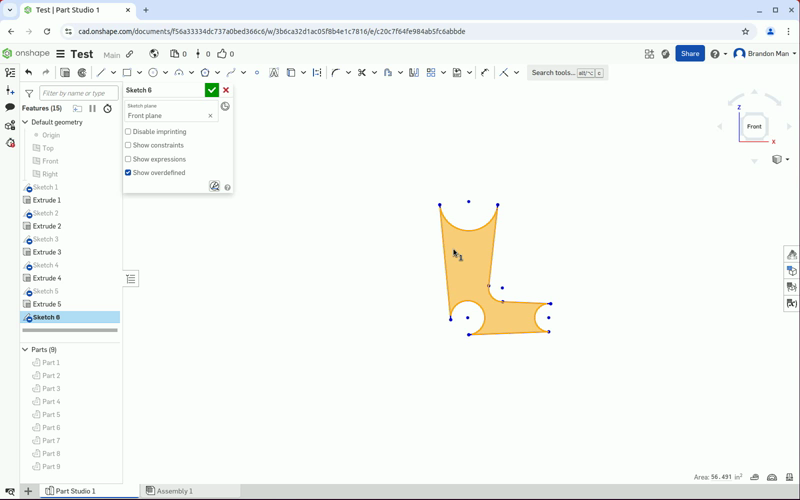
scroll(-6)
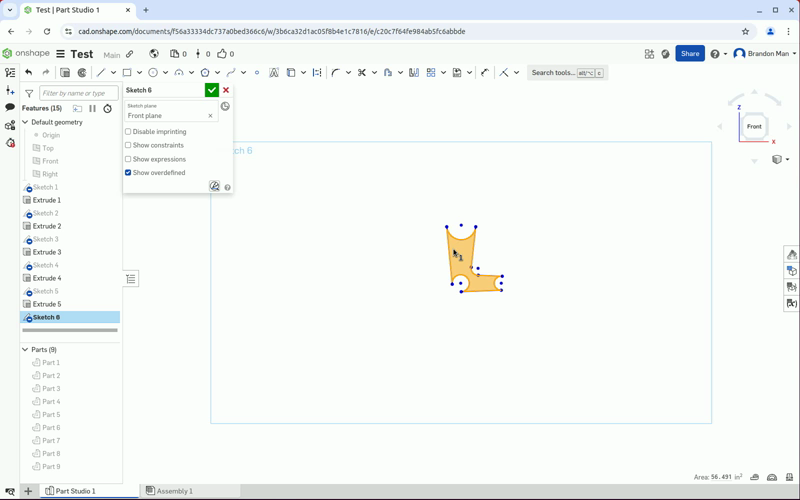
mouse_move(73, 352)
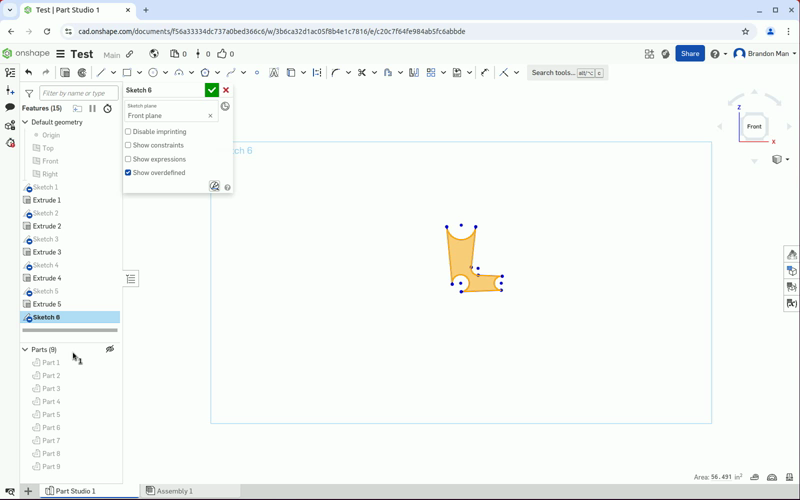
key(shift+y)
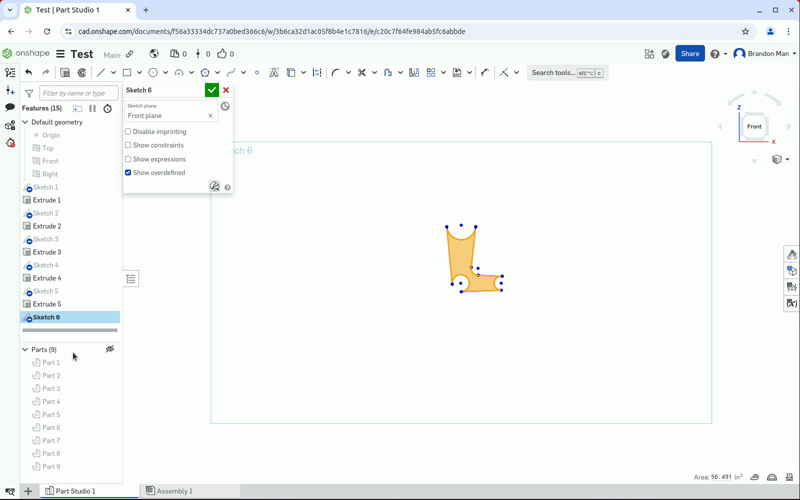
key(shift+e)
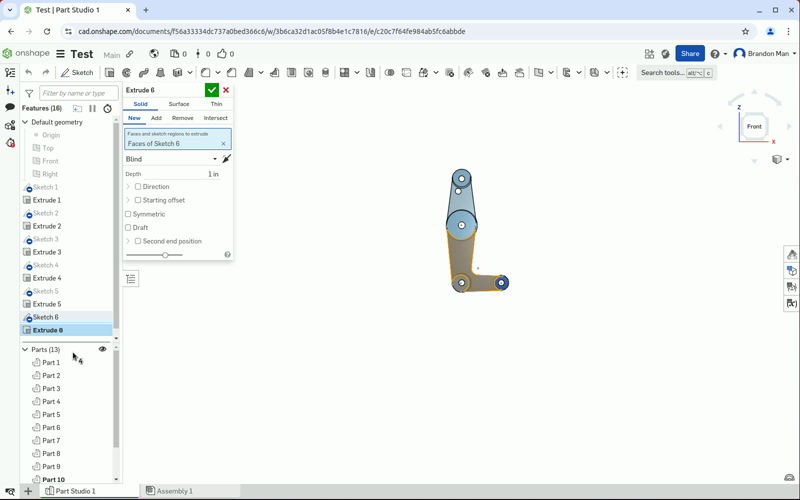
mouse_move(143, 106)
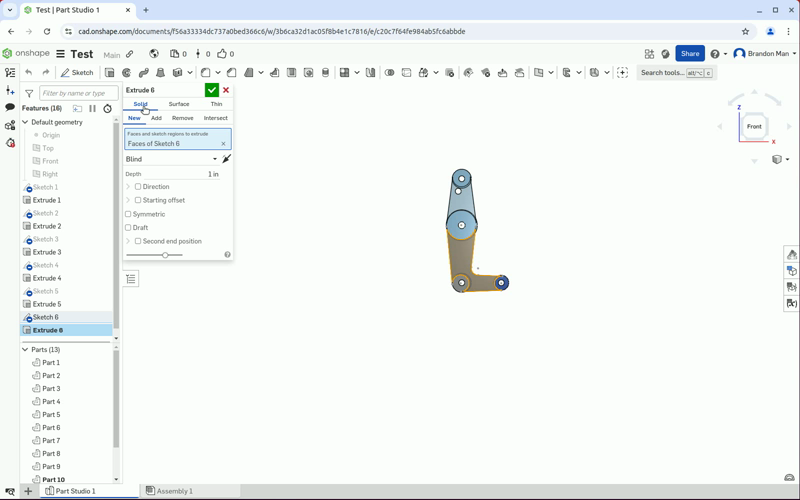
click(143, 106)
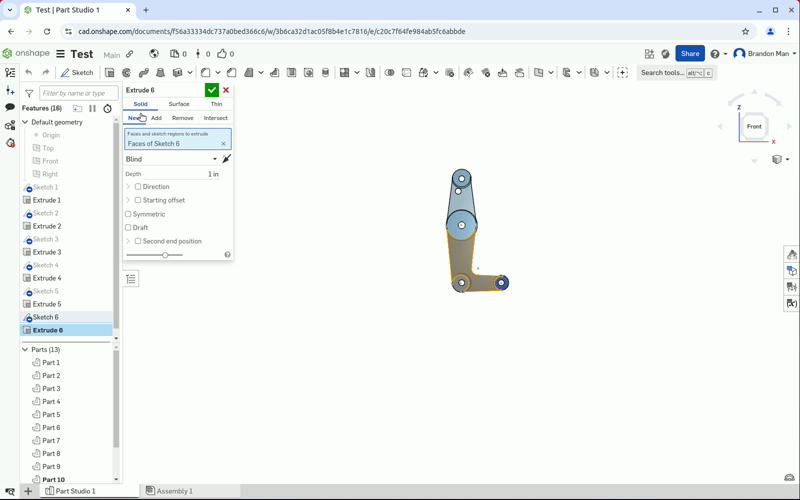
mouse_move(137, 120)
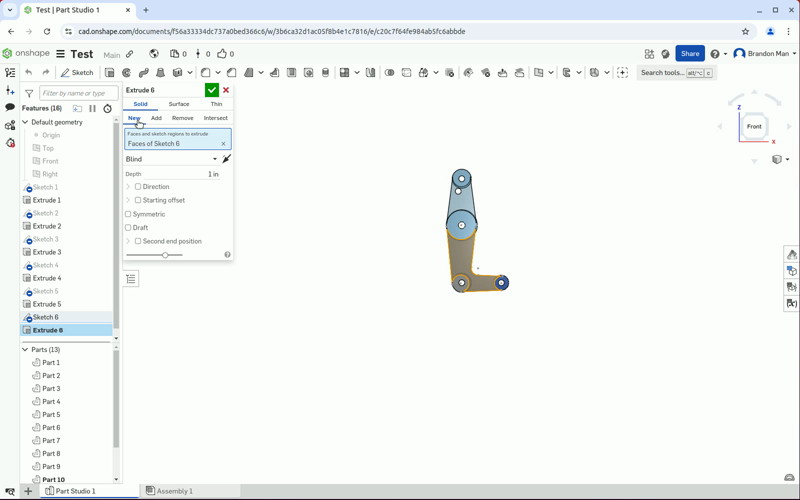
click(137, 120)
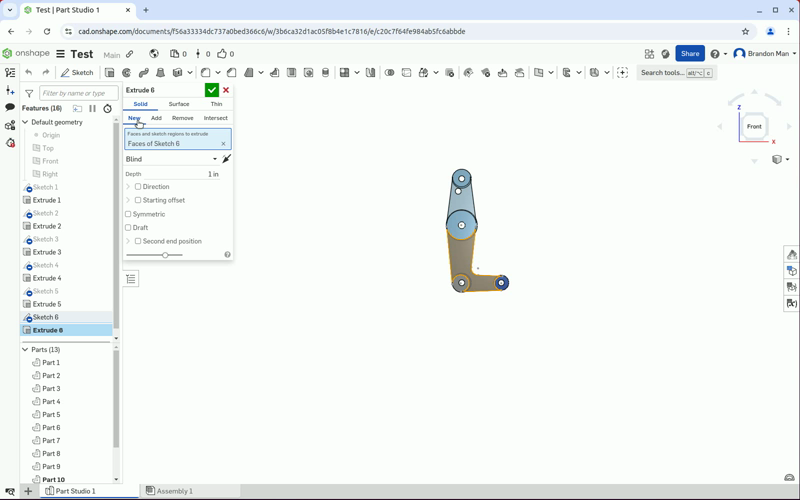
key(tab, 4)
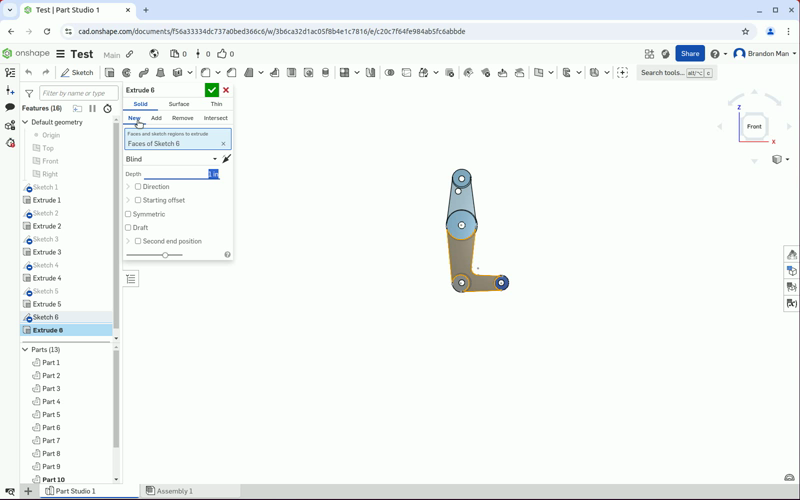
text(0.481)
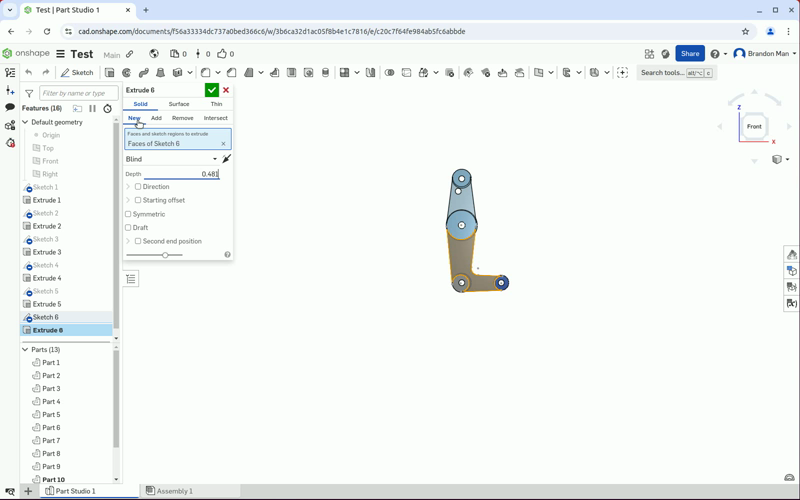
key(enter)
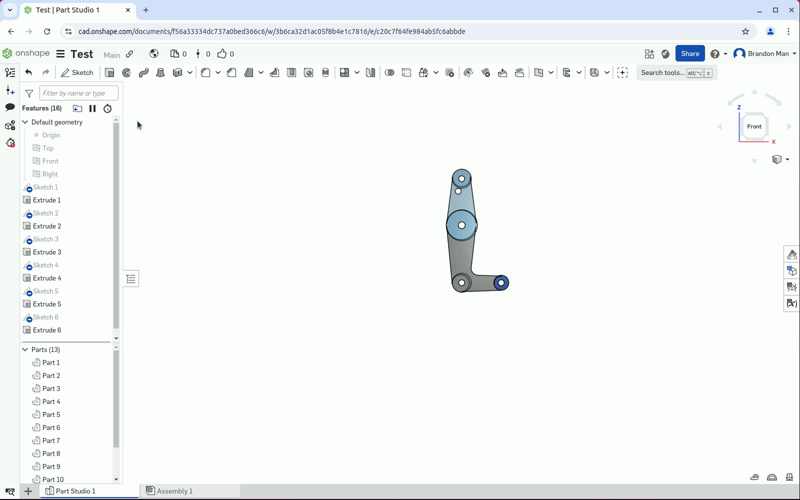
key(shift+h)
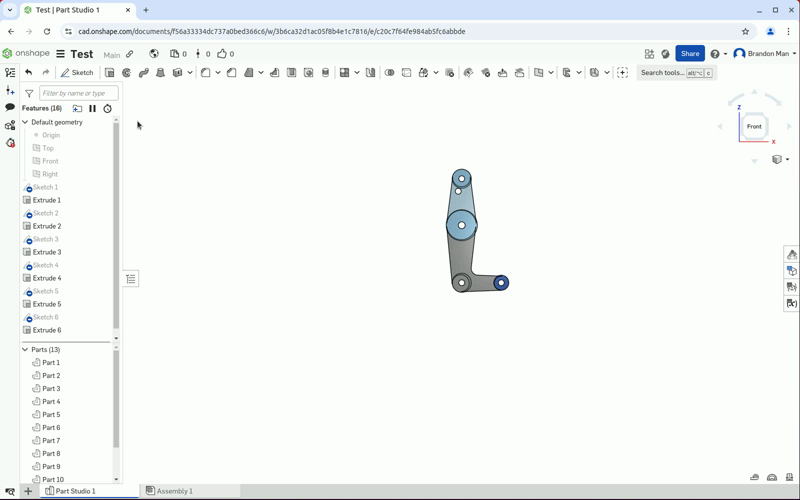
key(shift+h)
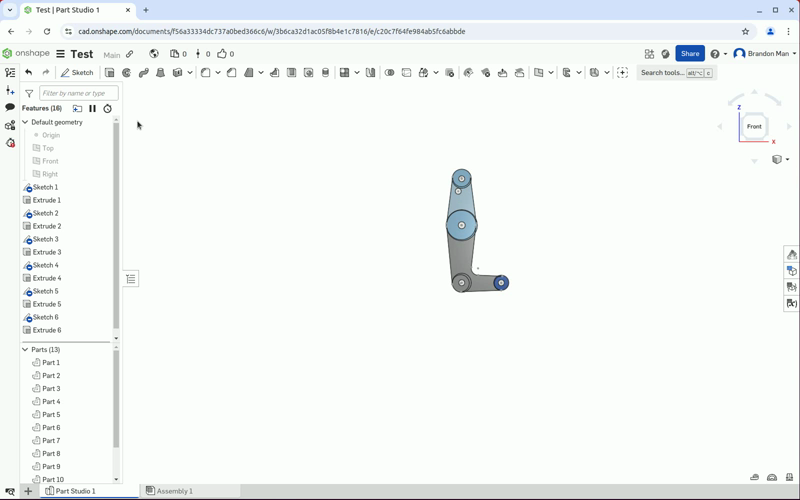
key(shift+7)
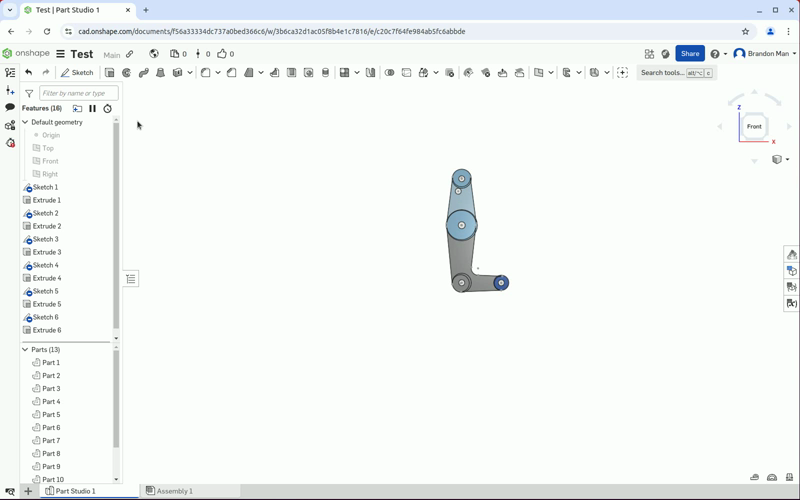
key(left, 2)
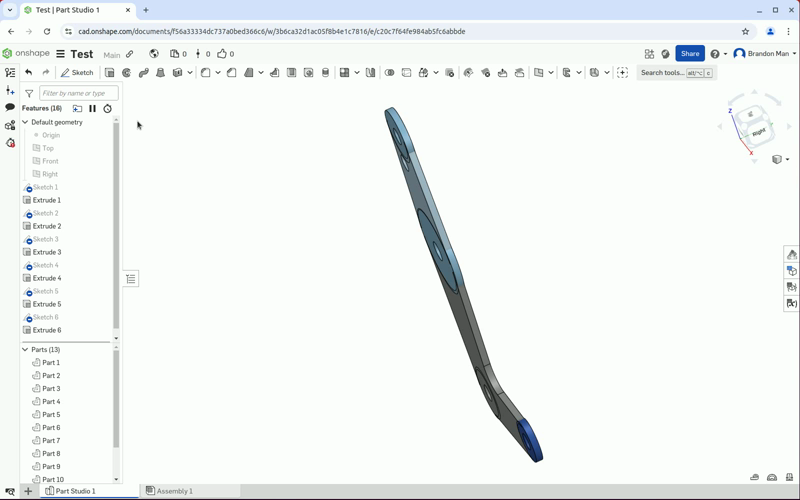
key(down, 2)
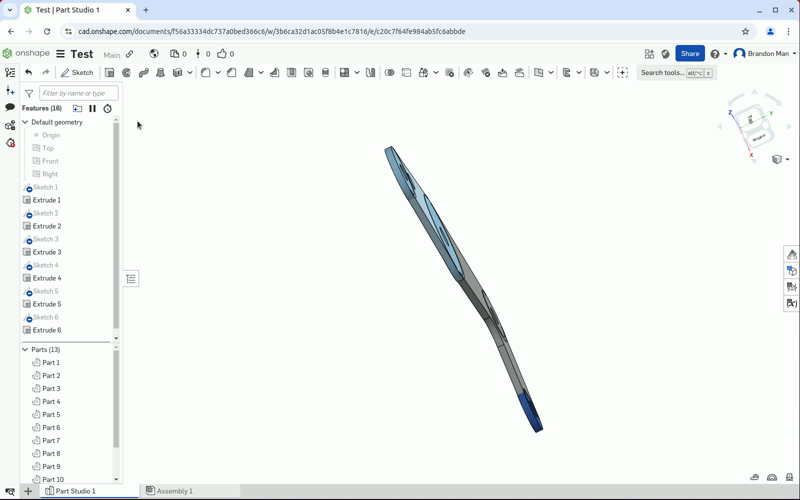
key(up, 2)
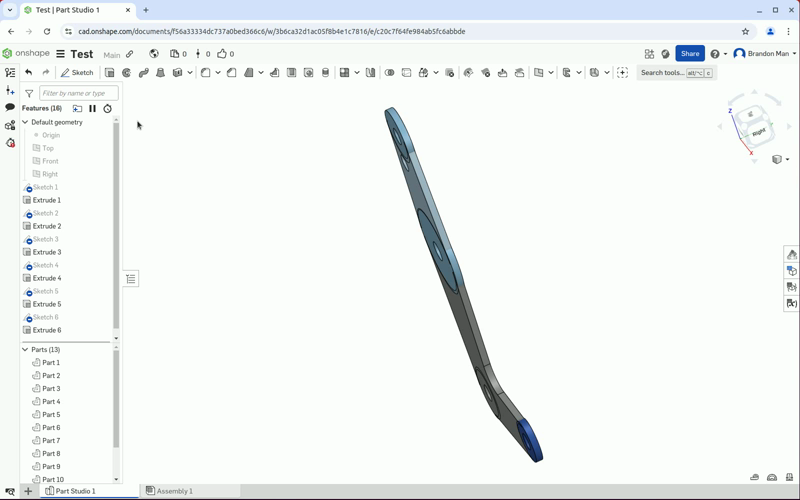
key(right, 2)
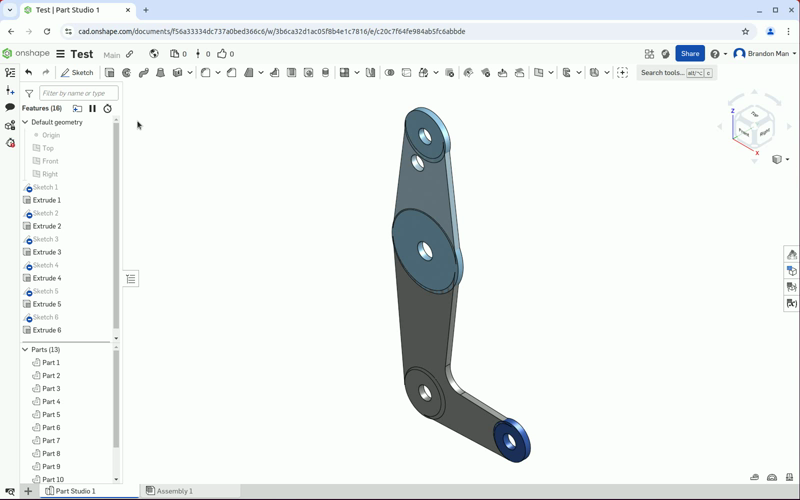
mouse_move(69, 189)
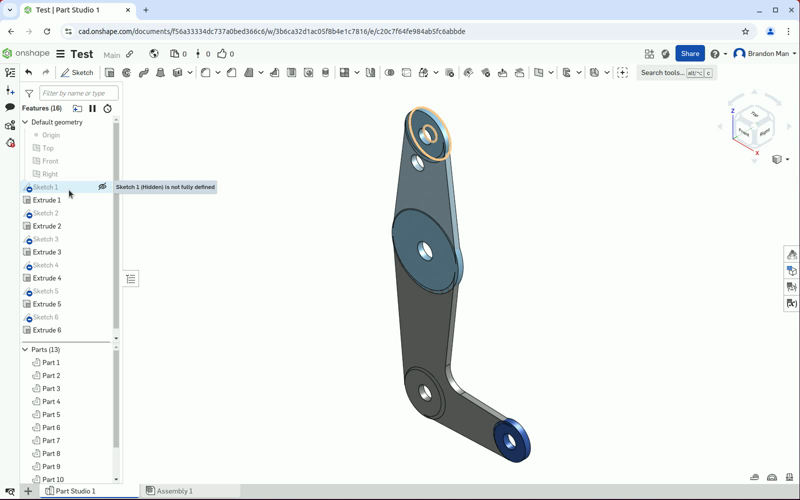
click(69, 189)